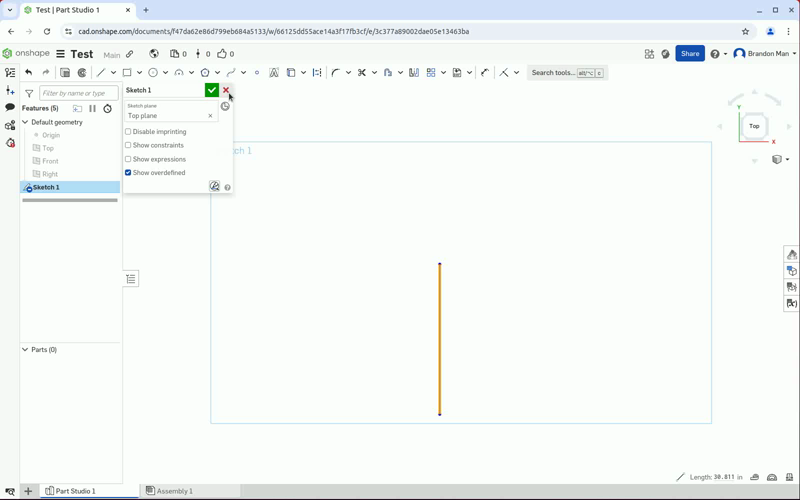
key(shift+h)
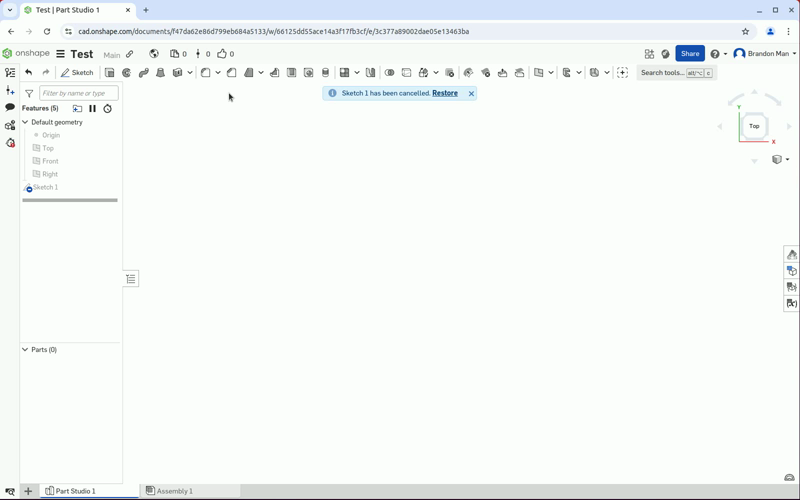
mouse_move(73, 352)
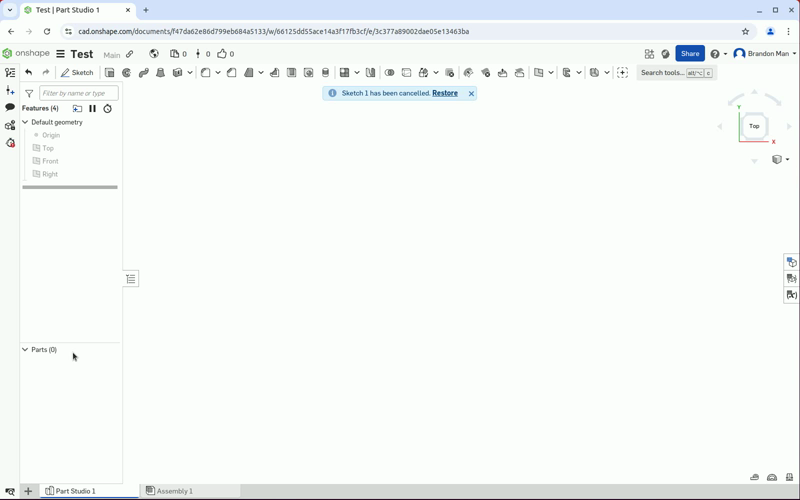
key(y)
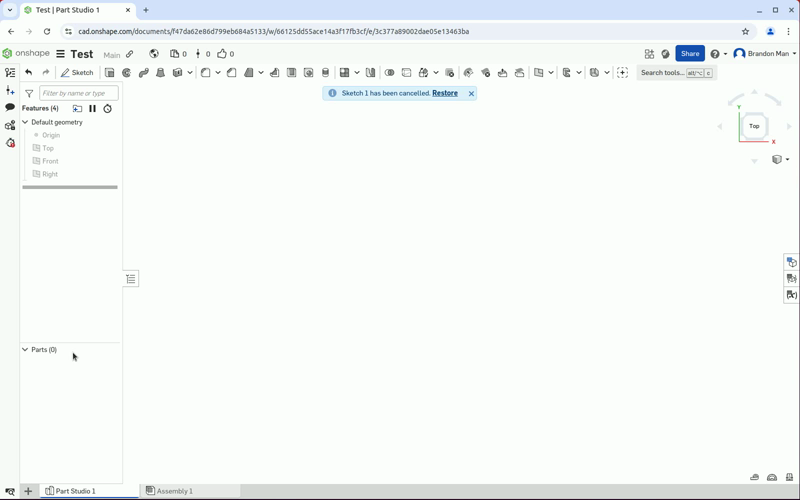
key(shift+p)
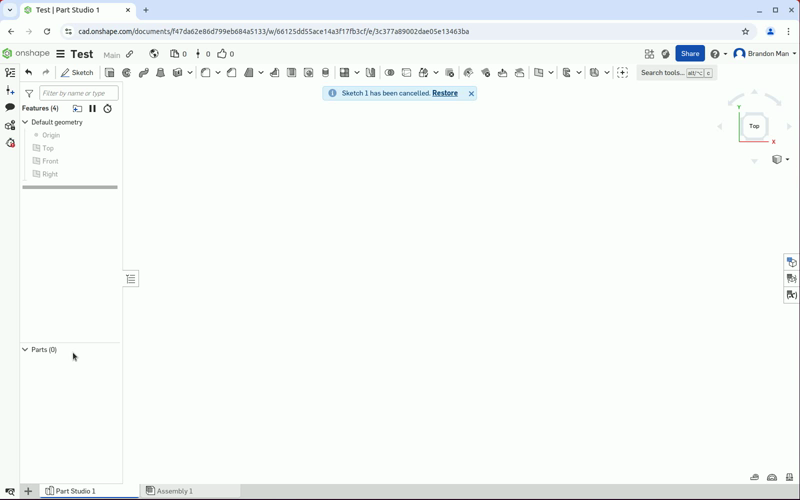
key(space)
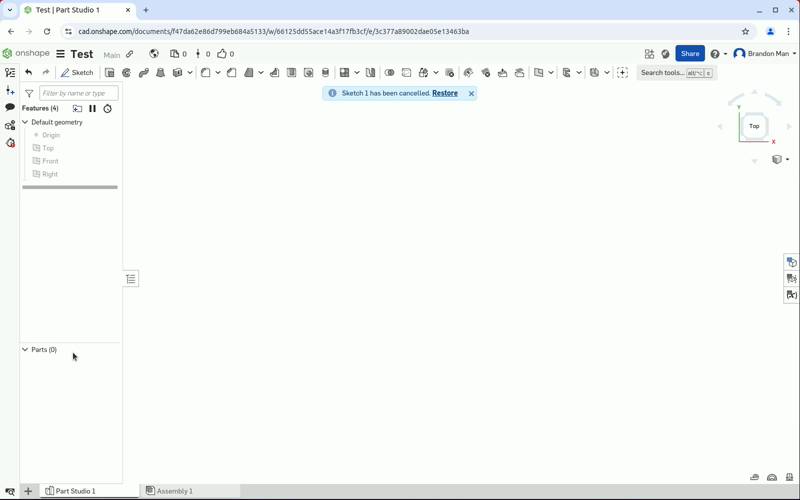
key_down(shift)
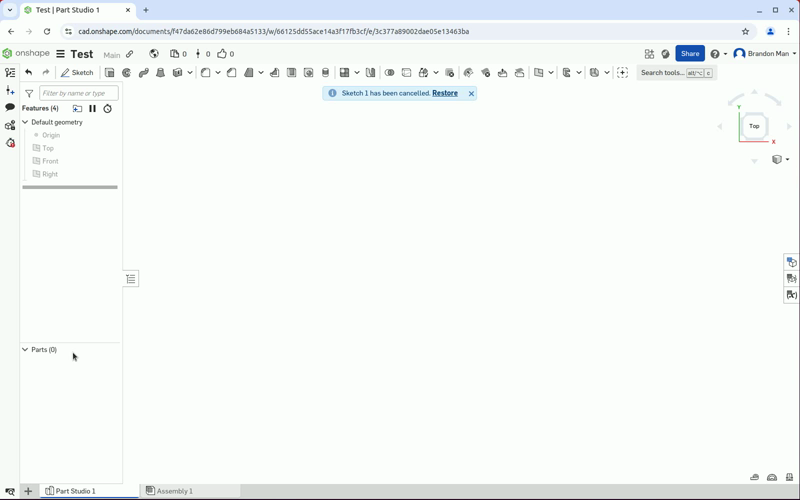
key(up)
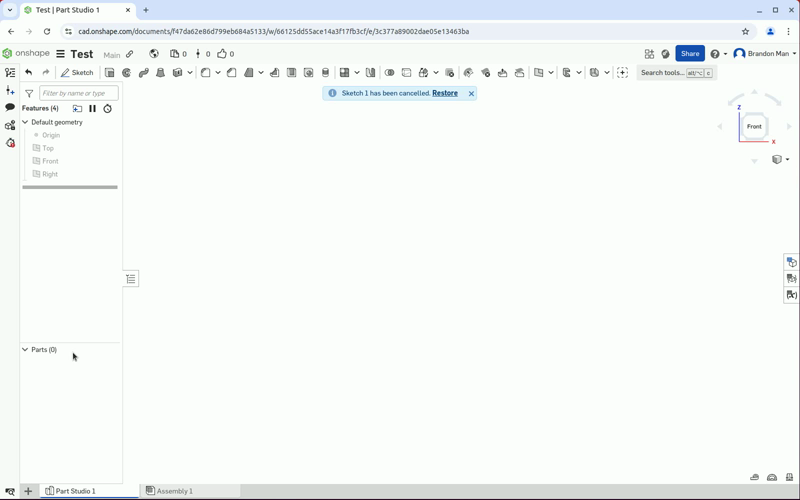
key_up(shift)
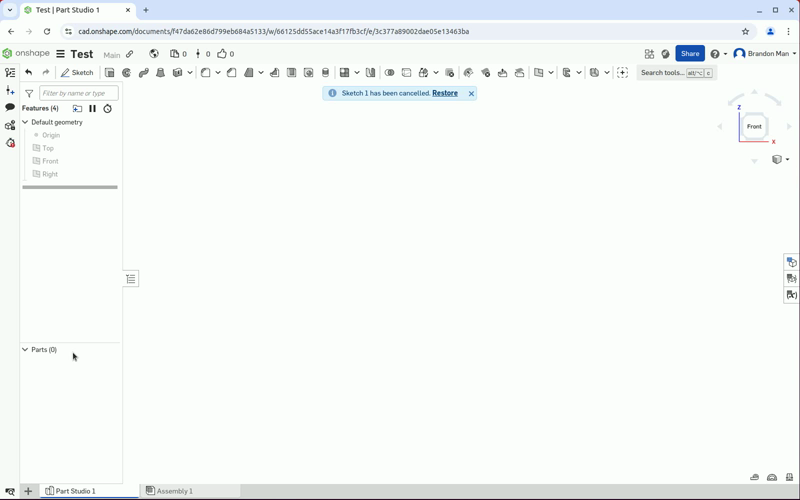
mouse_move(73, 352)
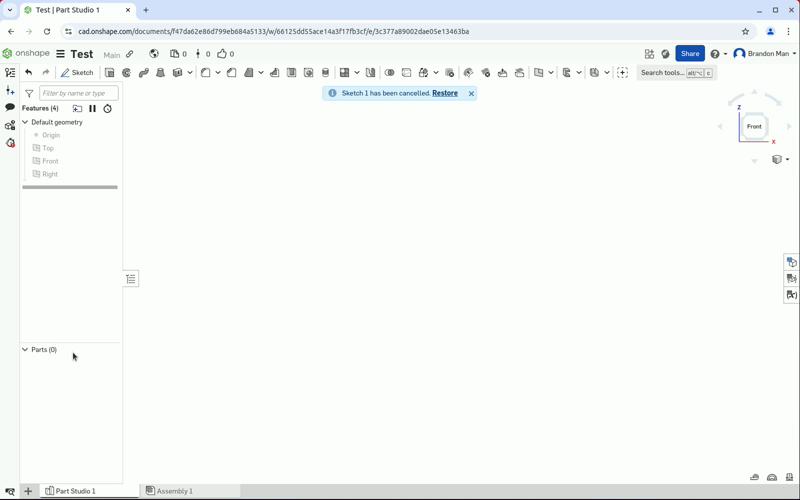
key(shift+y)
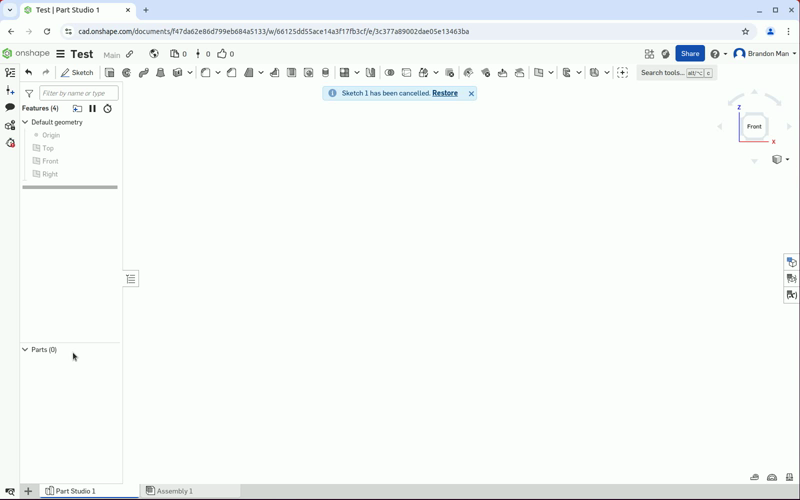
key(shift+s)
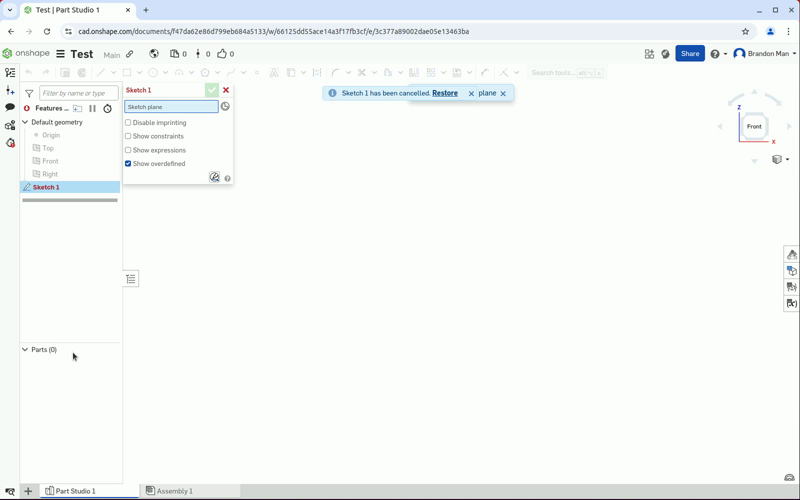
mouse_move(73, 163)
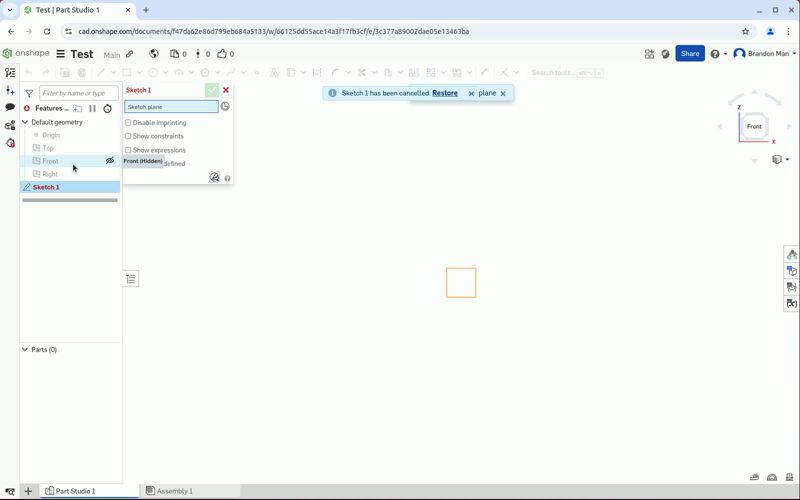
click(73, 163)
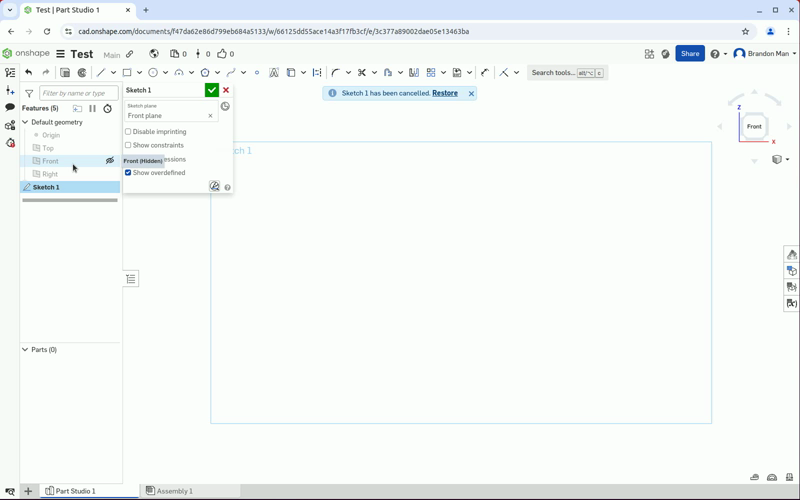
mouse_move(73, 352)
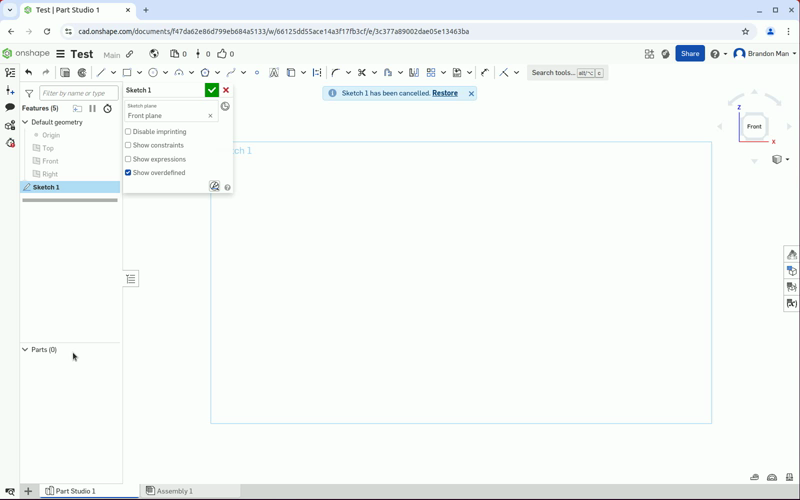
key(y)
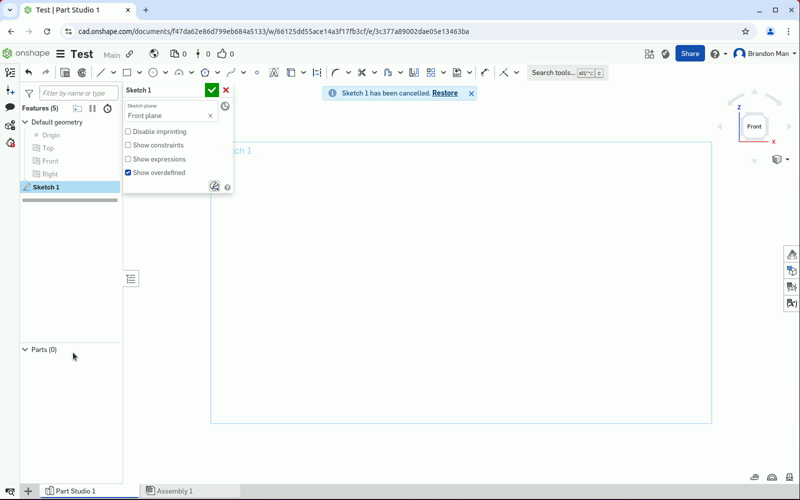
key(c)
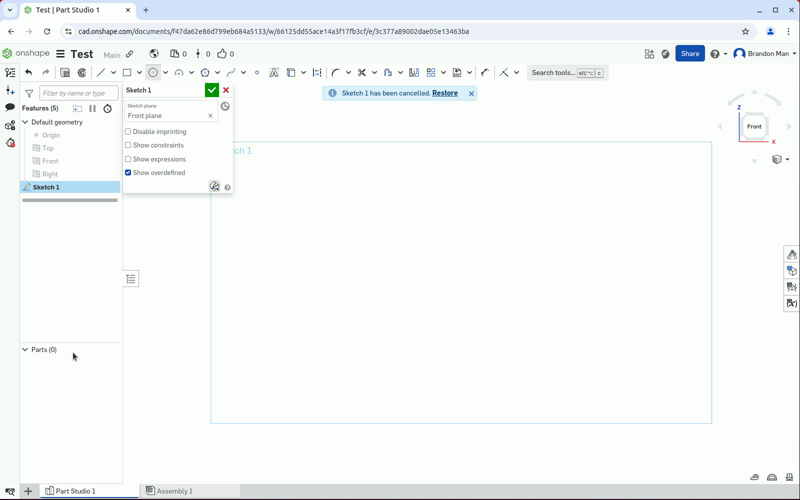
key_down(shift)
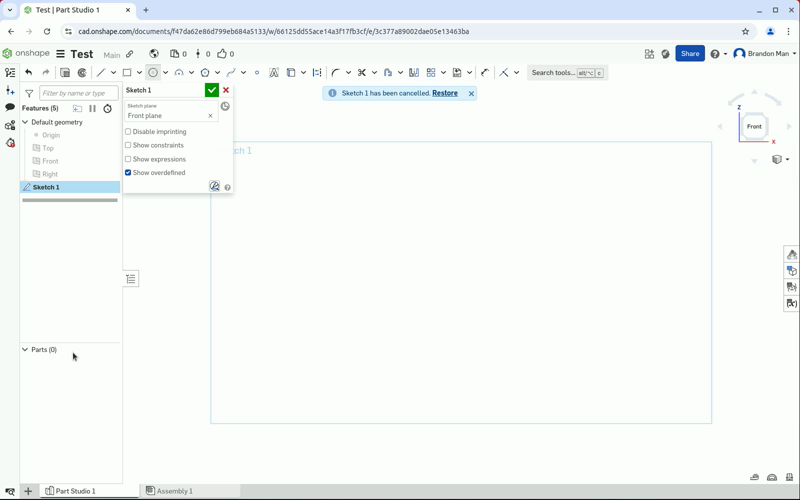
mouse_move(366, 187)
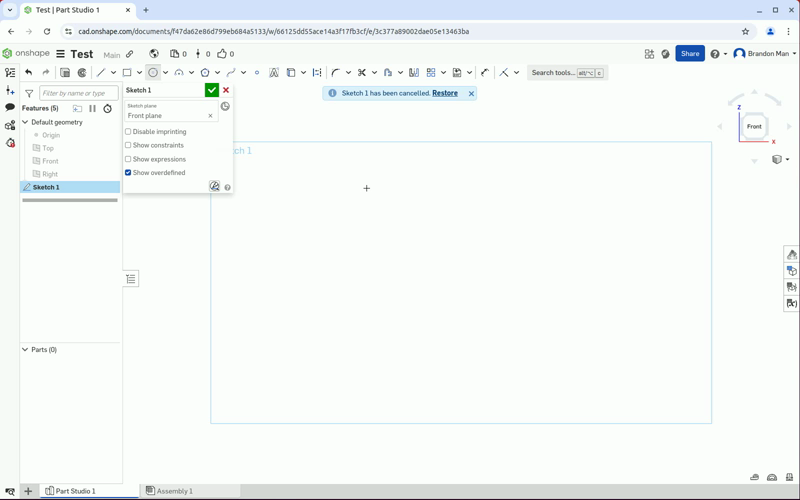
click(366, 187)
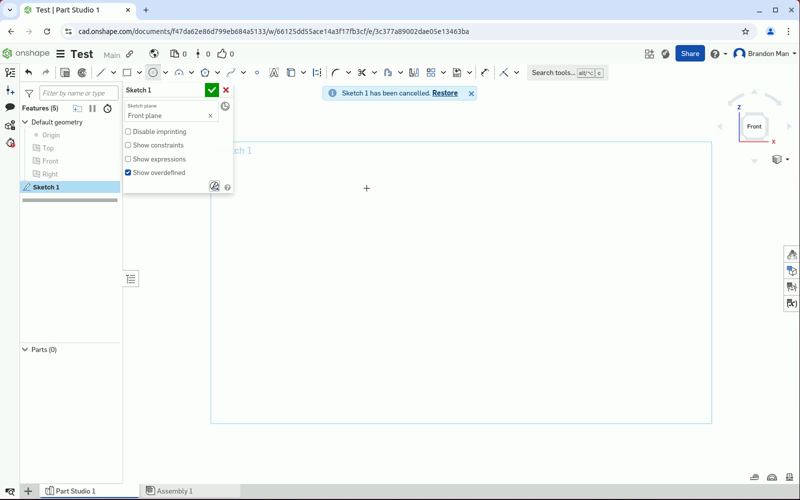
key_up(shift)
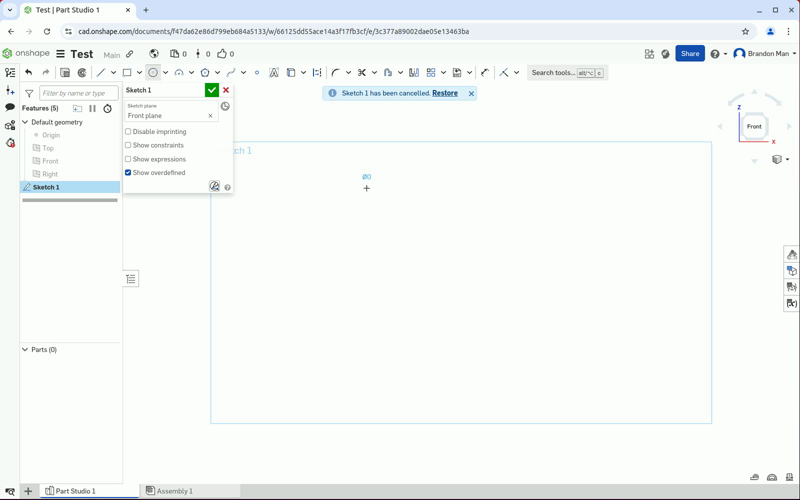
mouse_move(384, 187)
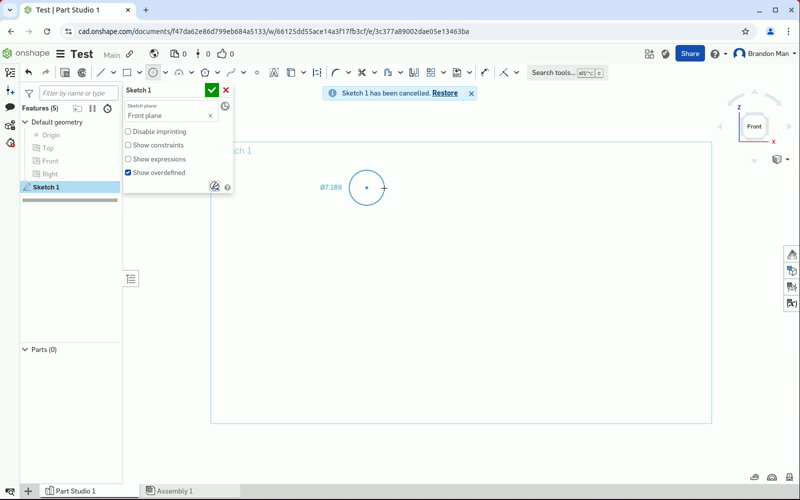
click(384, 187)
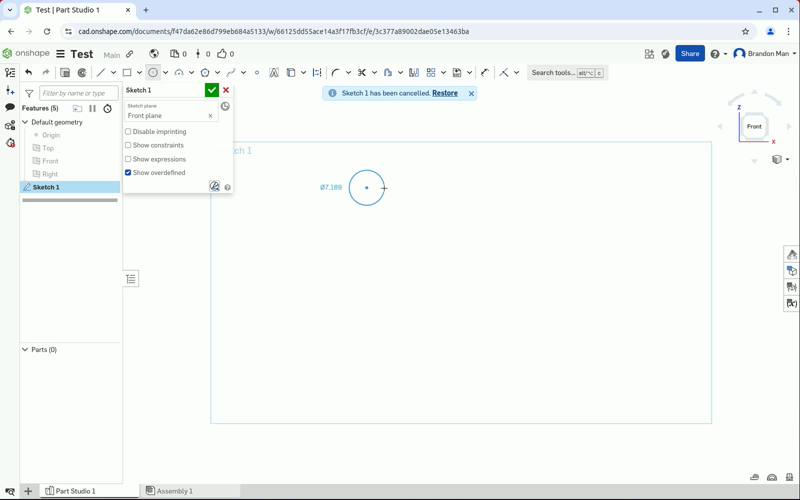
key(esc)
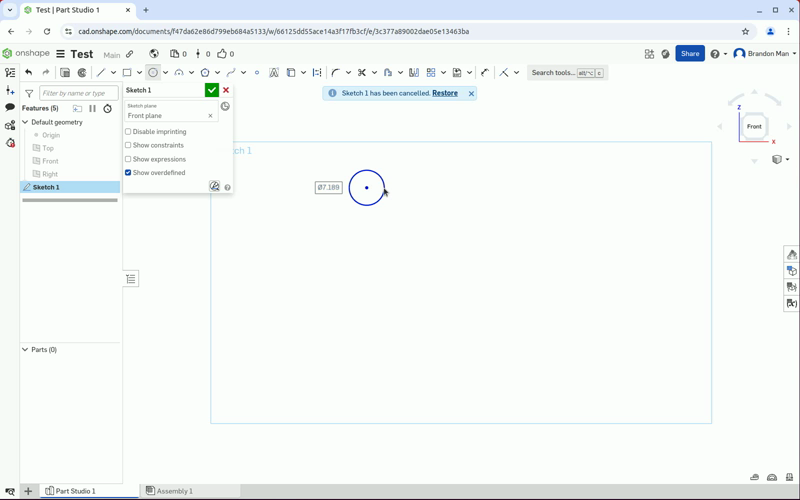
key(c)
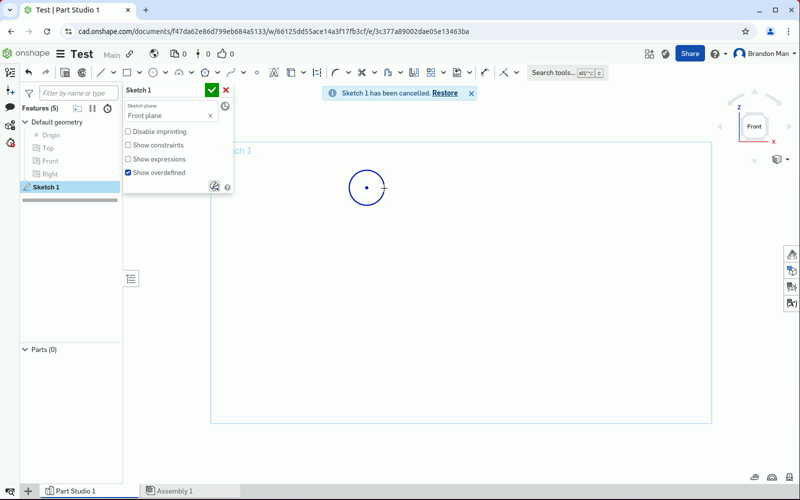
key_down(shift)
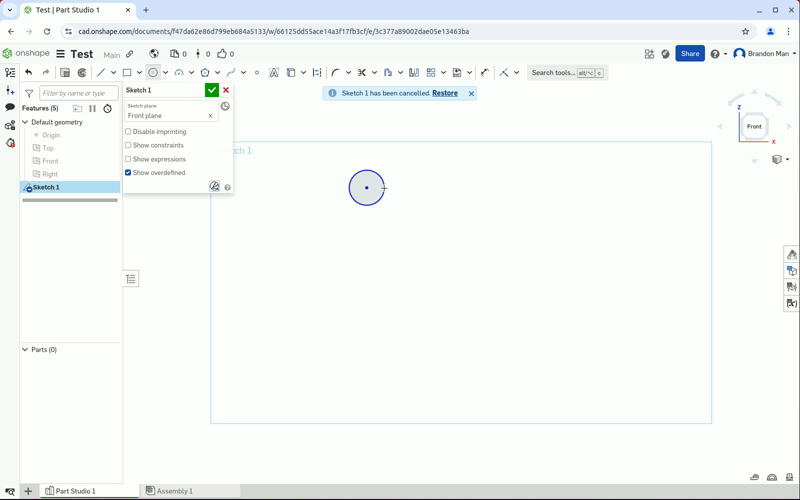
mouse_move(366, 187)
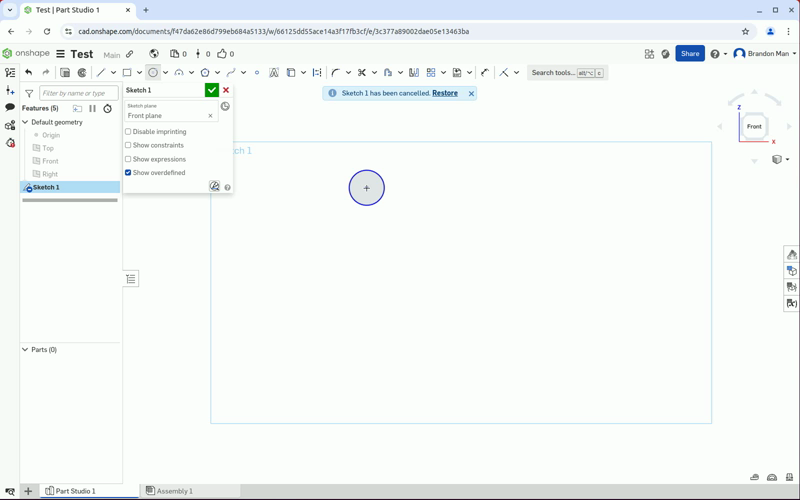
click(366, 187)
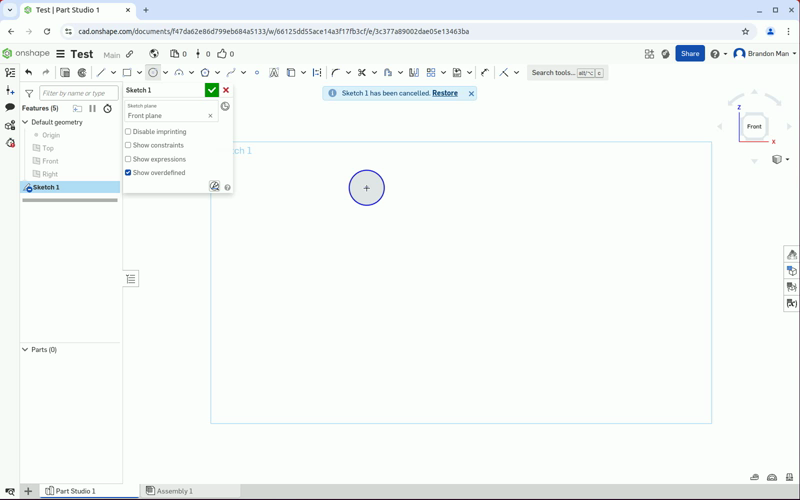
key_up(shift)
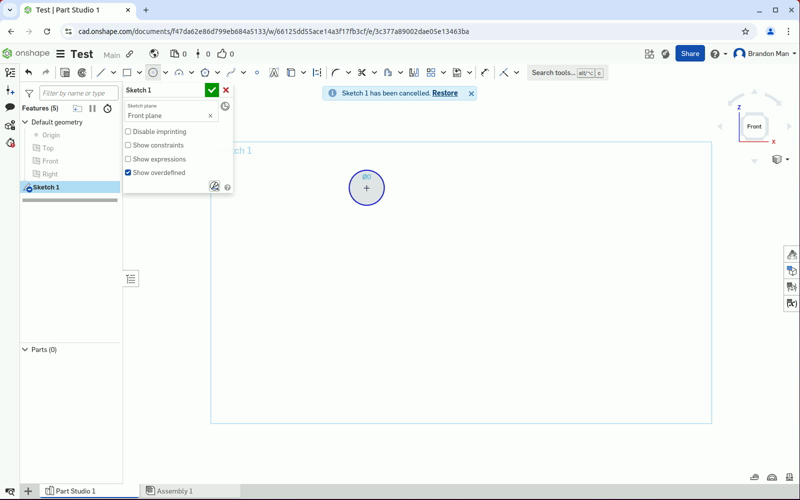
mouse_move(377, 187)
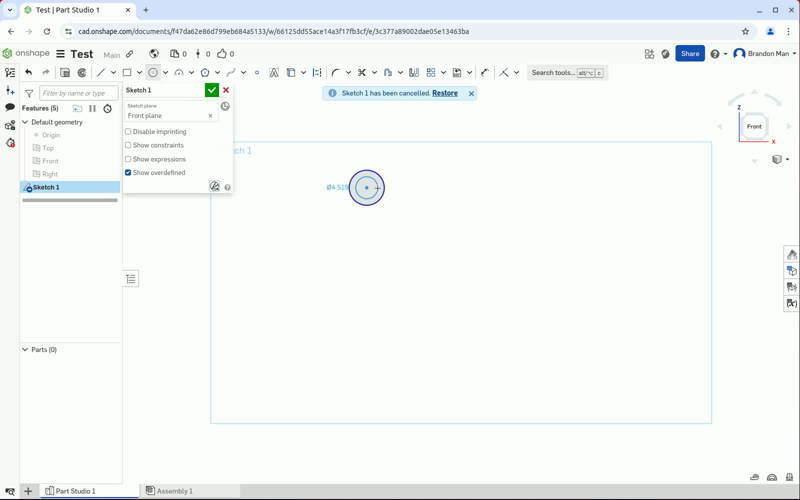
click(377, 187)
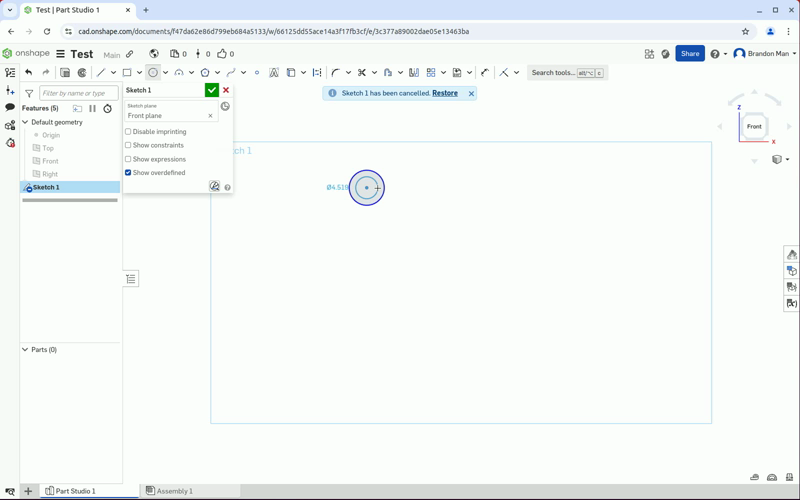
key(esc)
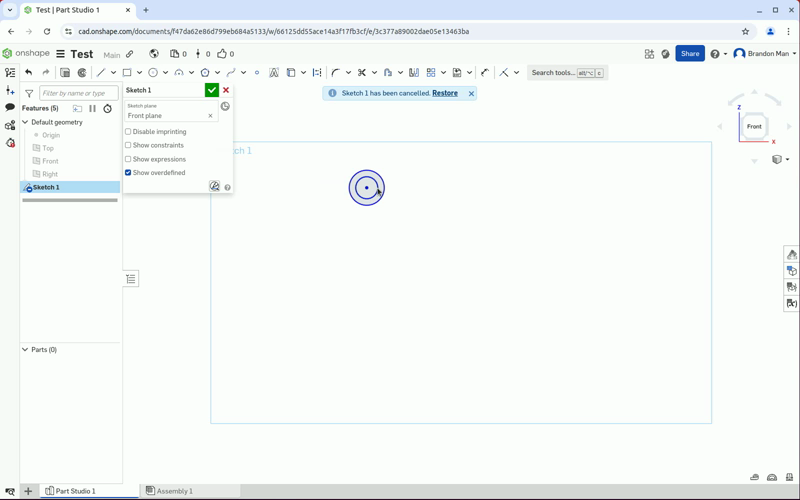
mouse_move(351, 188)
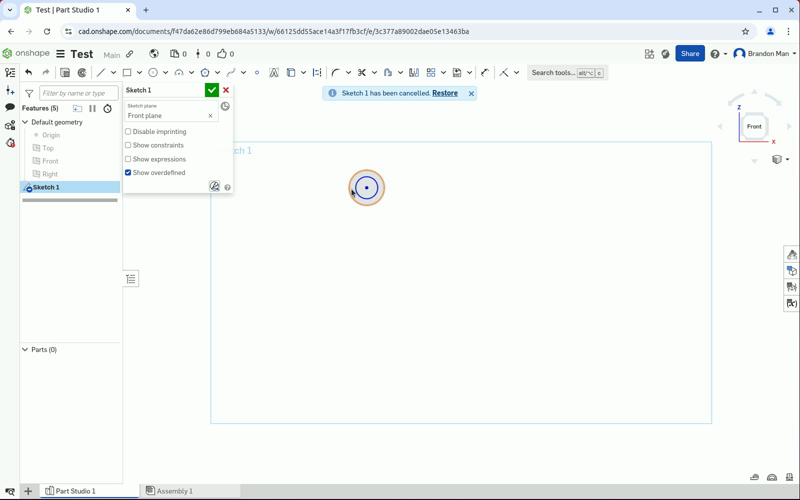
scroll(6)
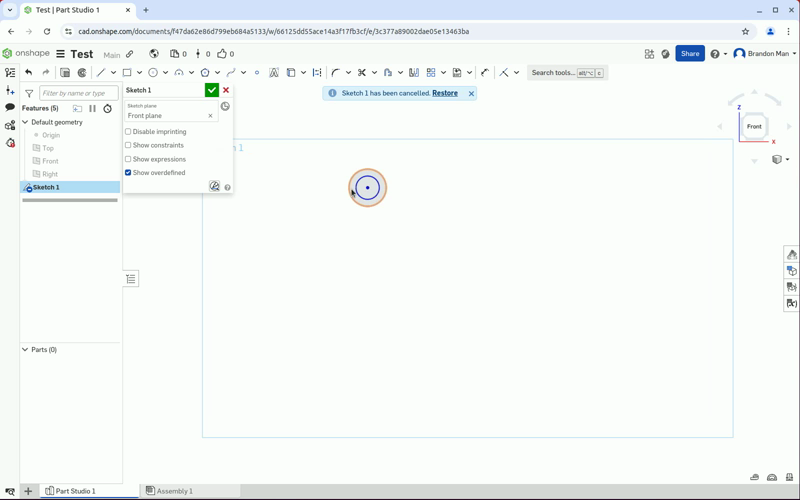
scroll(6)
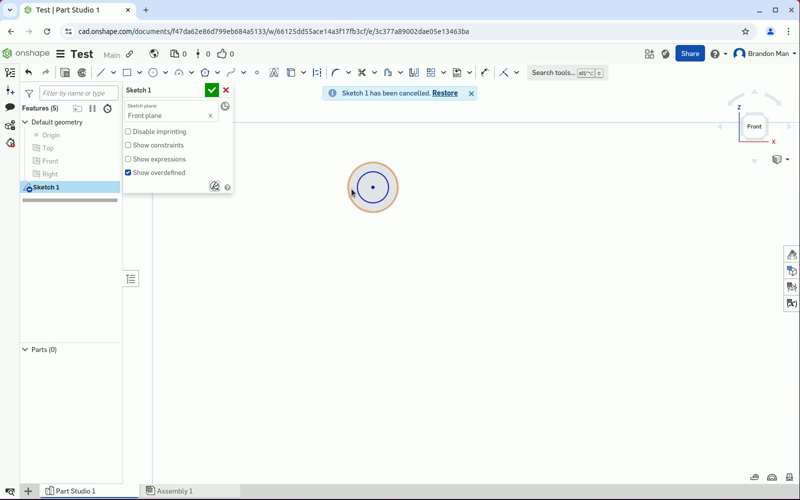
scroll(6)
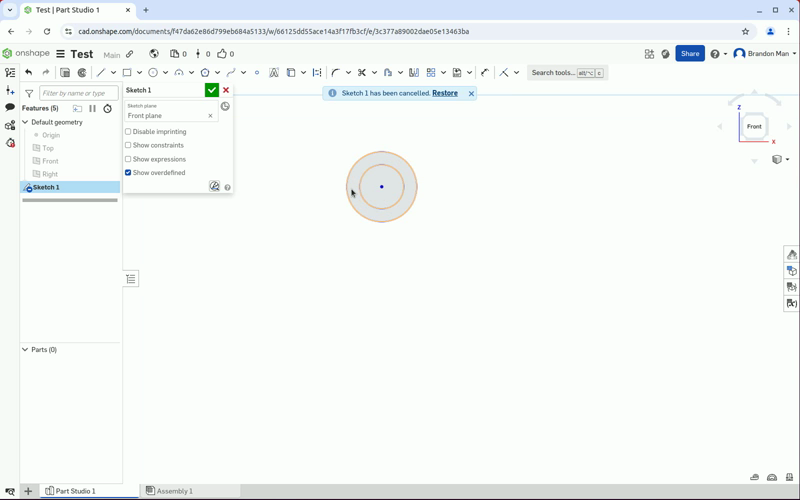
scroll(6)
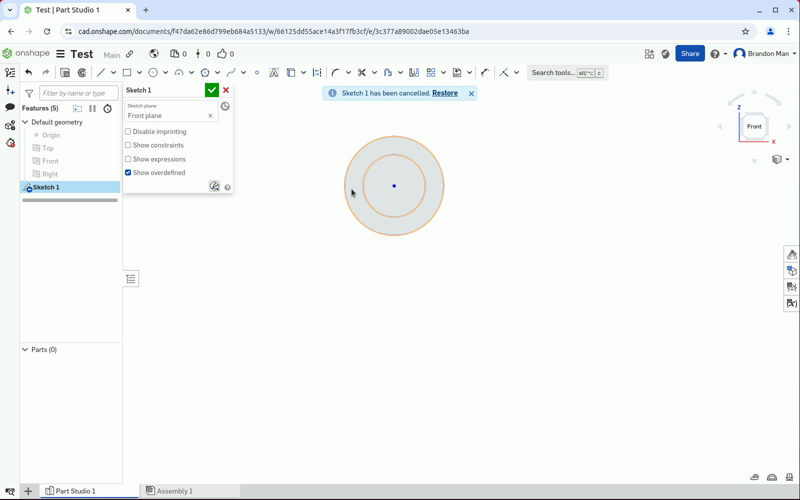
scroll(6)
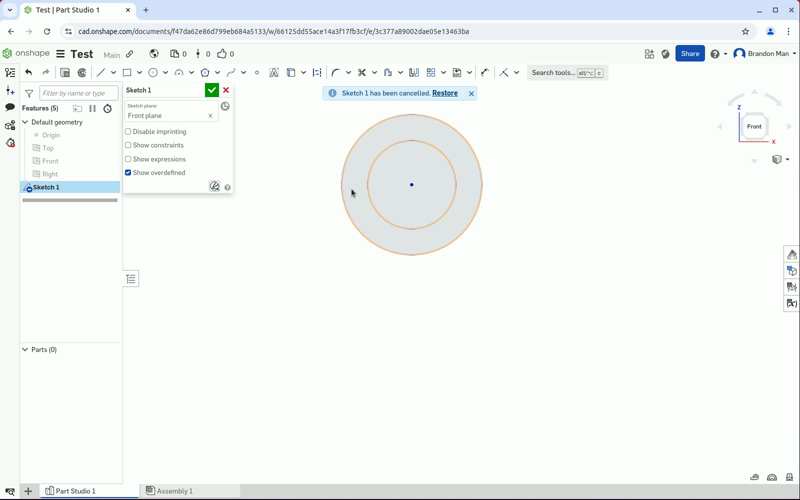
scroll(6)
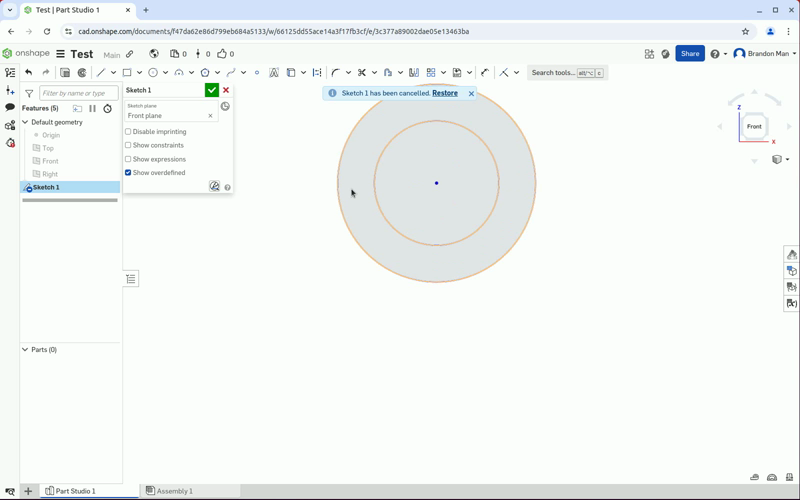
scroll(6)
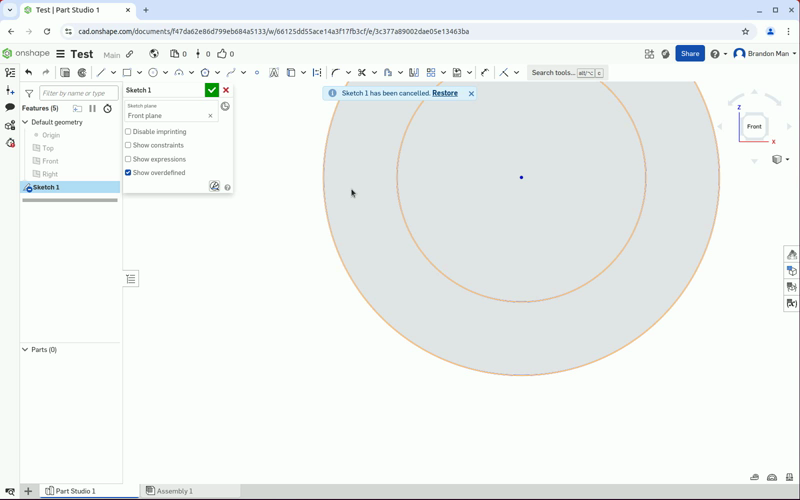
click(351, 188)
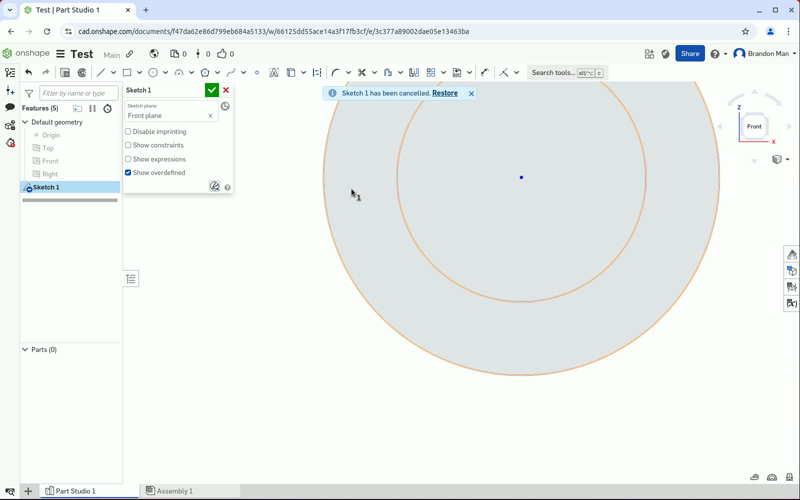
scroll(-6)
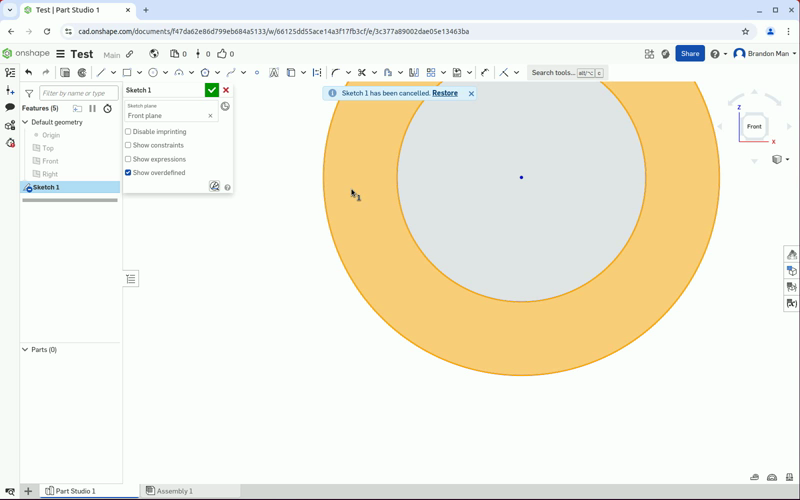
scroll(-6)
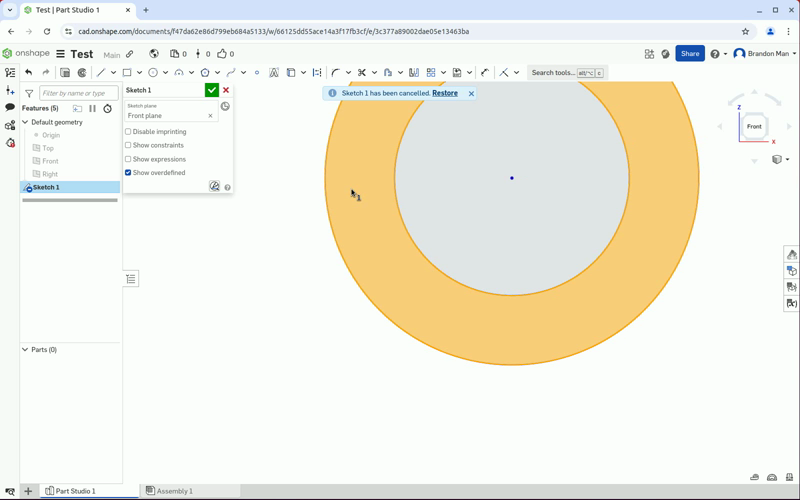
scroll(-6)
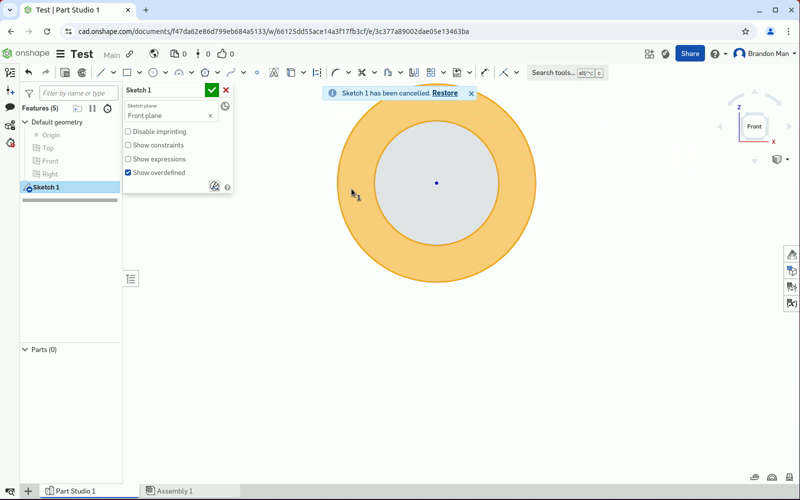
scroll(-6)
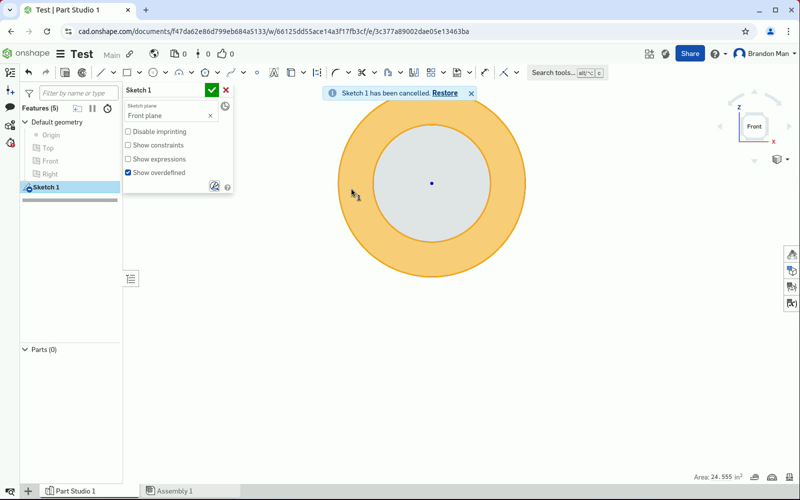
scroll(-6)
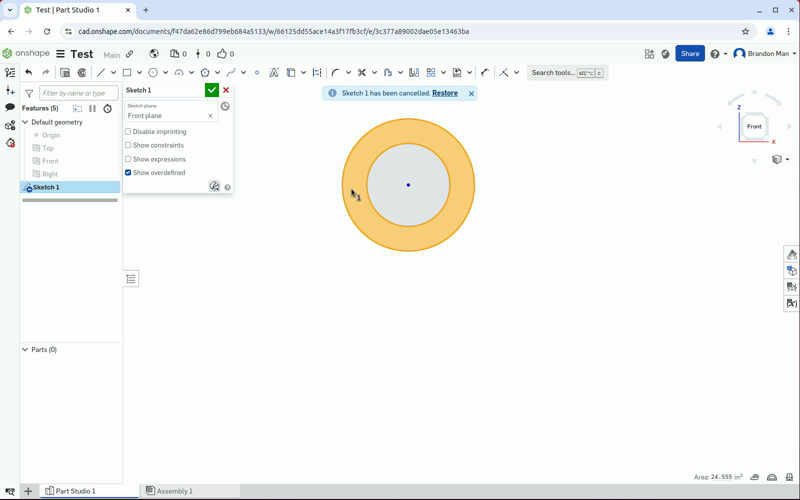
scroll(-6)
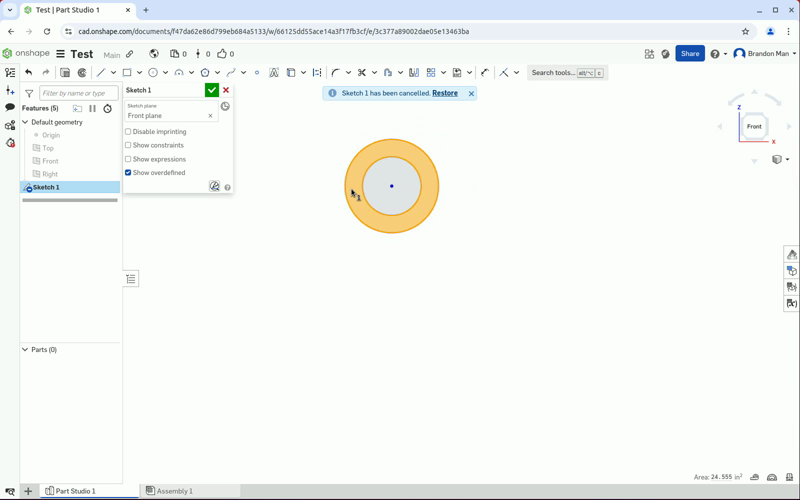
scroll(-6)
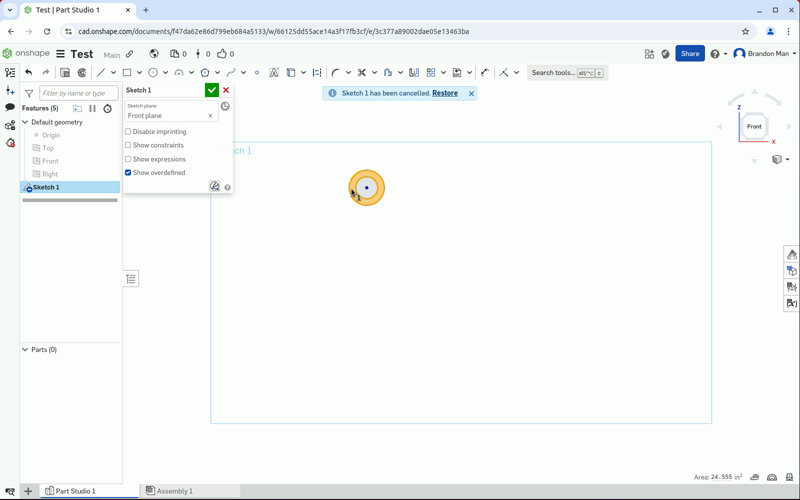
mouse_move(73, 352)
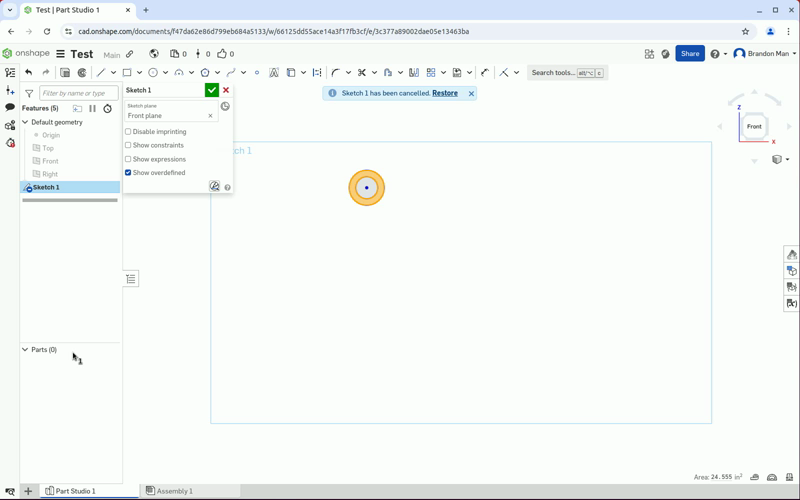
key(shift+y)
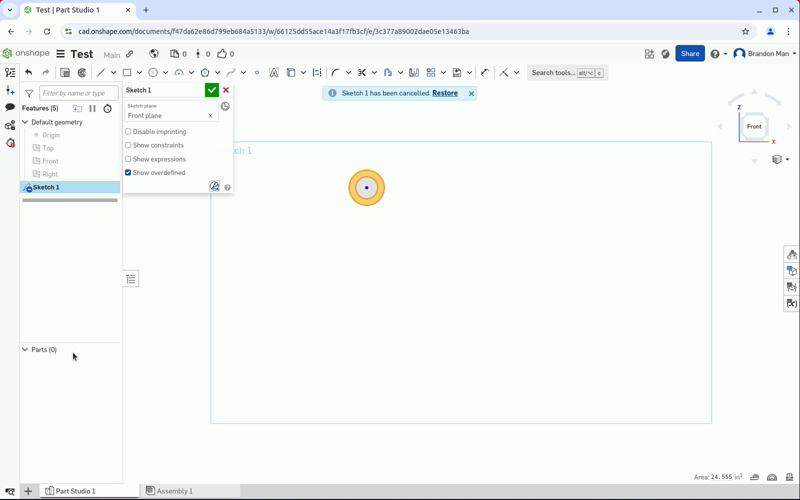
key(shift+e)
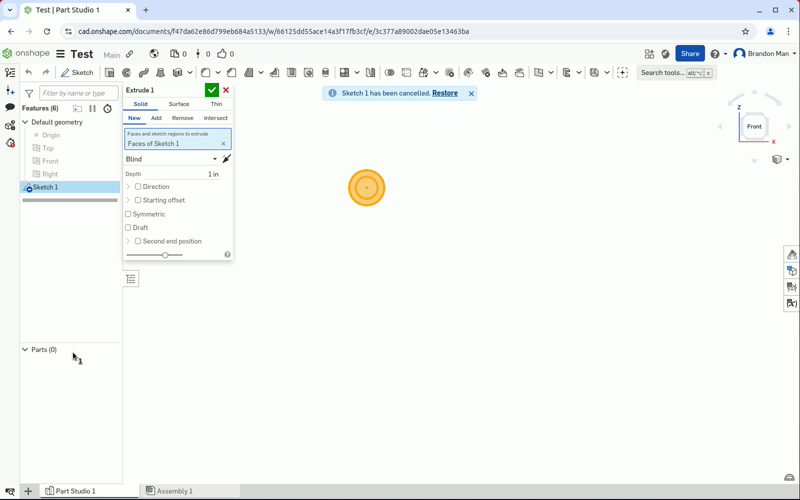
mouse_move(143, 106)
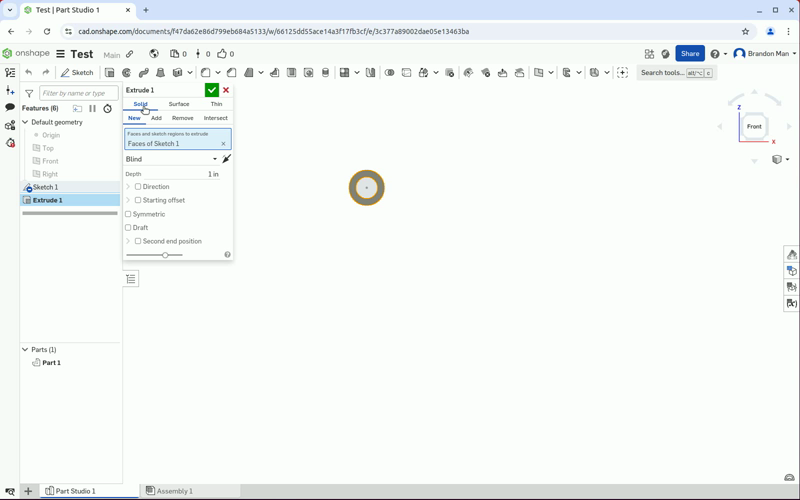
click(143, 106)
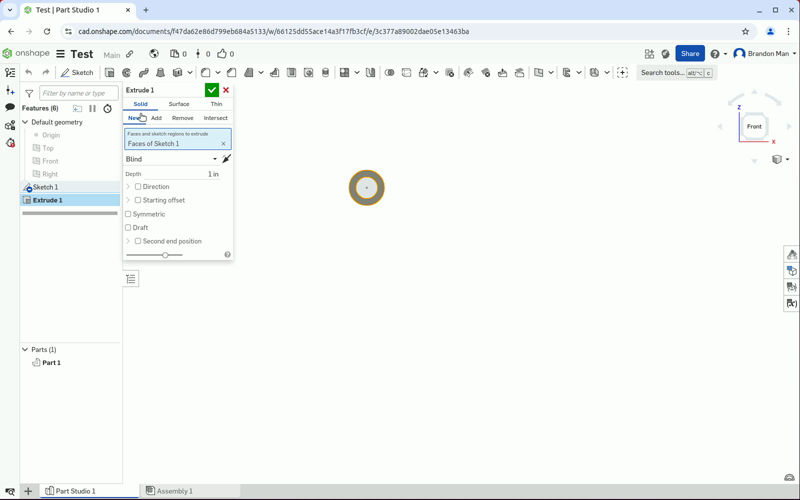
mouse_move(137, 120)
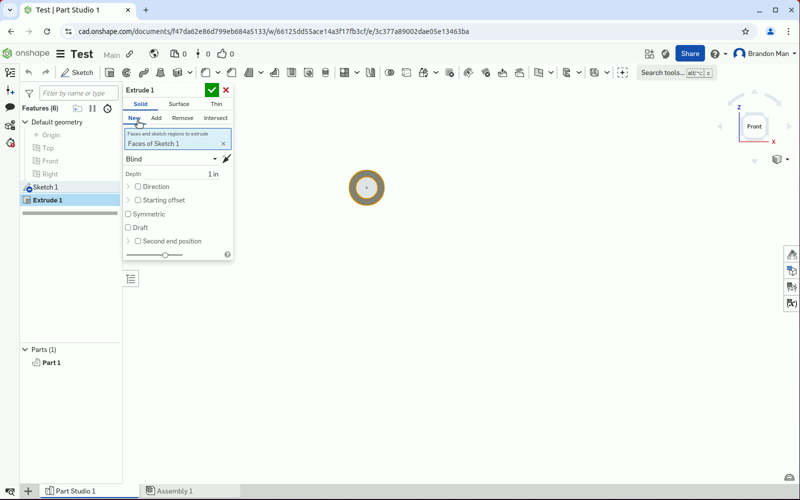
click(137, 120)
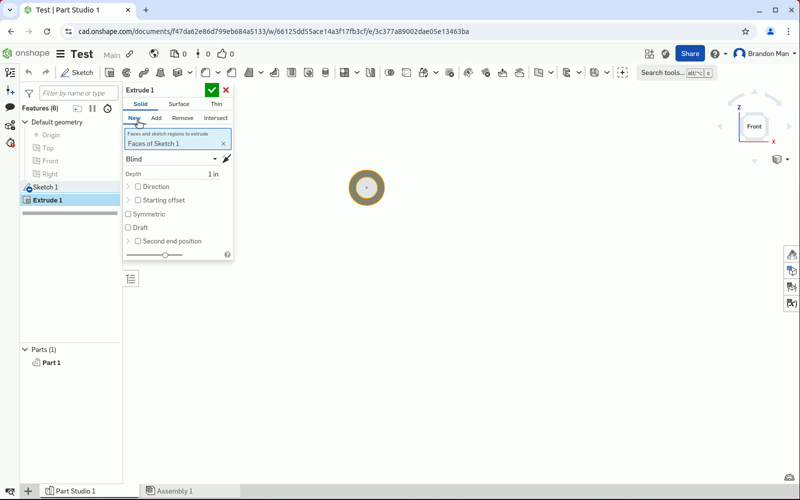
key(tab, 4)
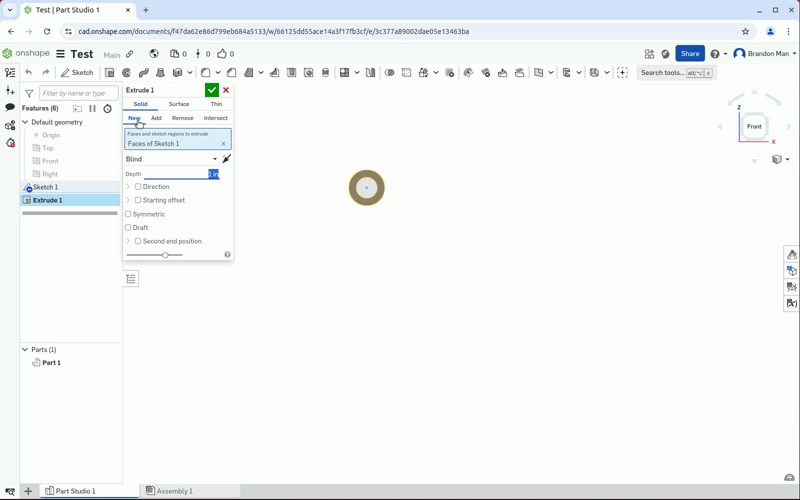
text(5.296)
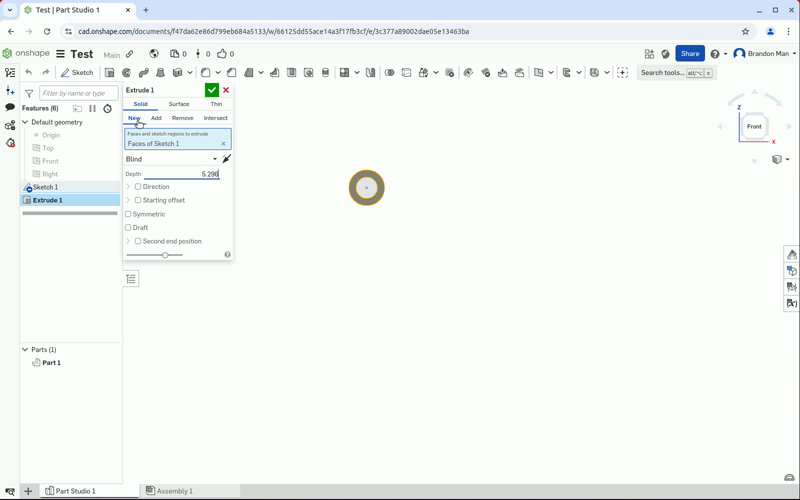
key(tab, 3)
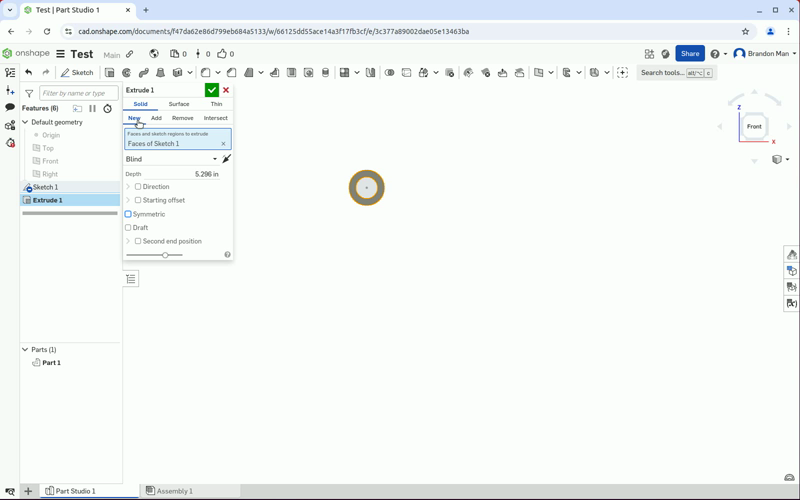
key(space)
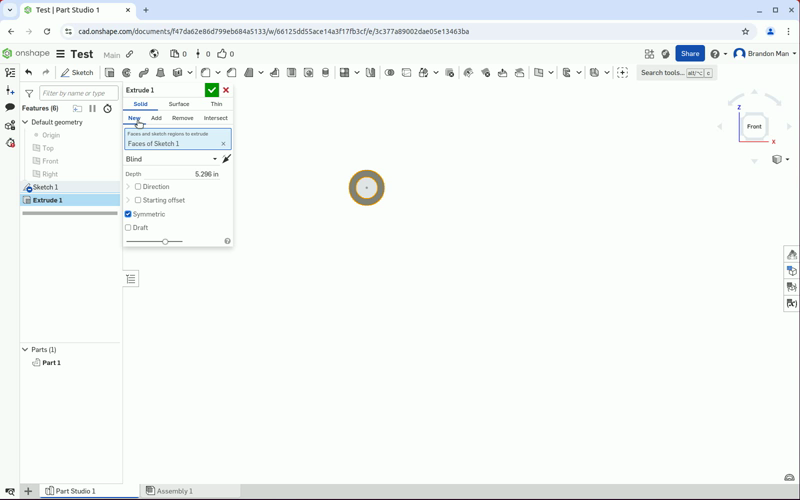
key(enter)
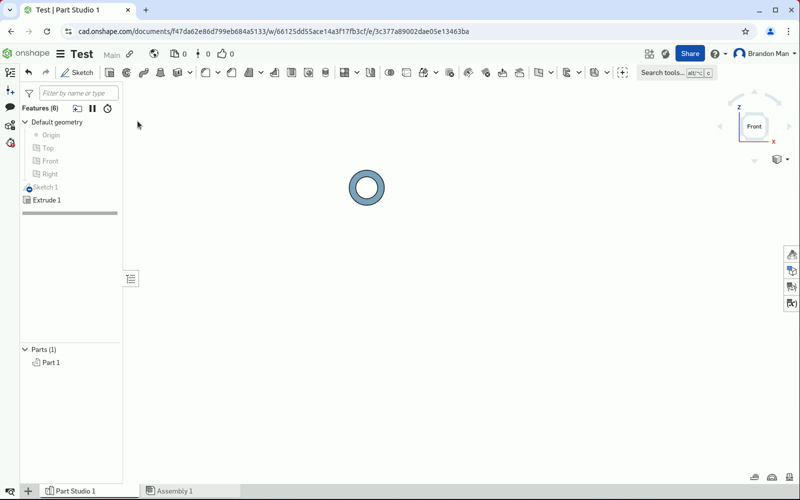
key(shift+h)
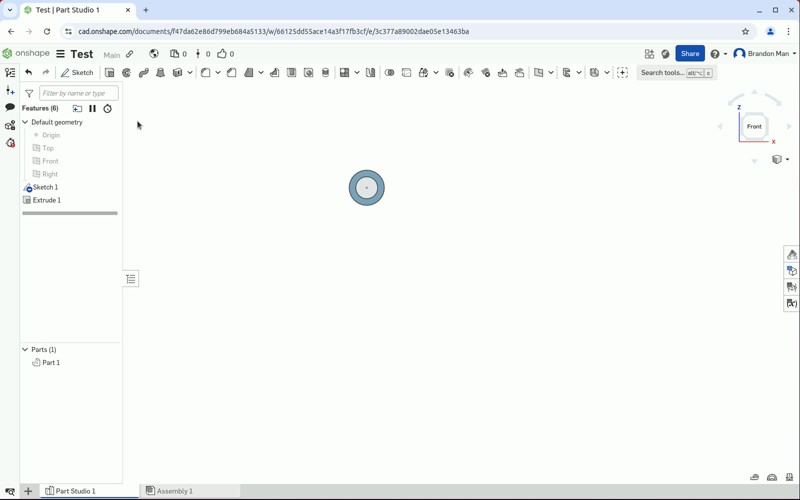
key(shift+h)
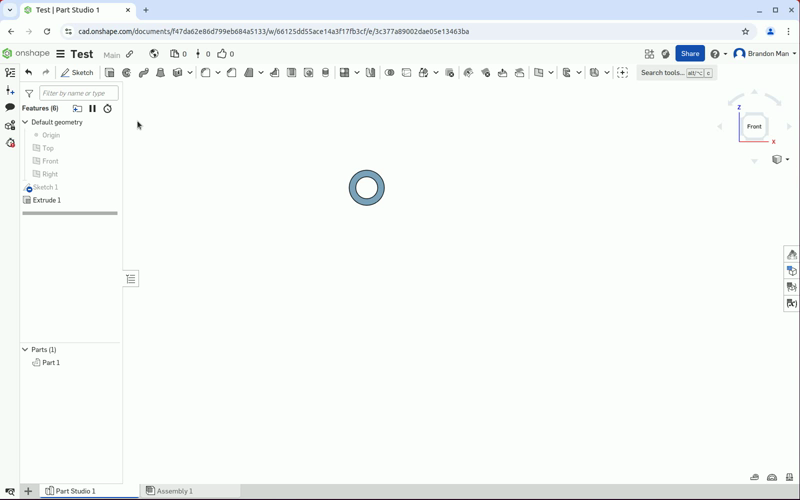
mouse_move(73, 189)
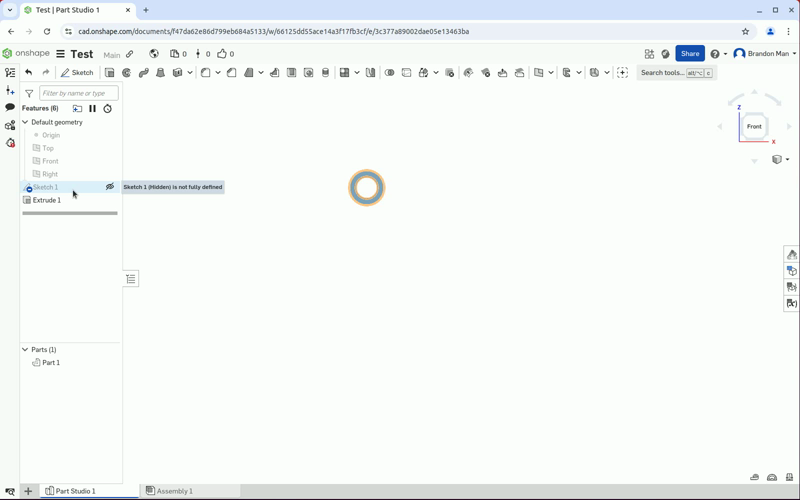
click(73, 189)
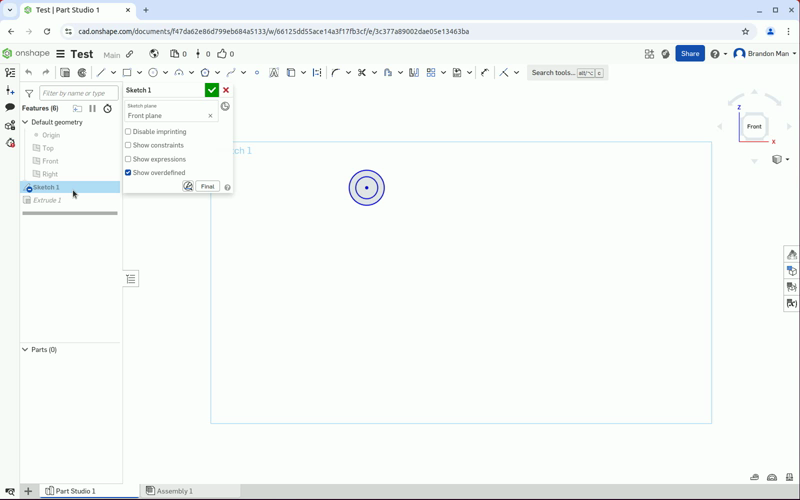
mouse_move(229, 92)
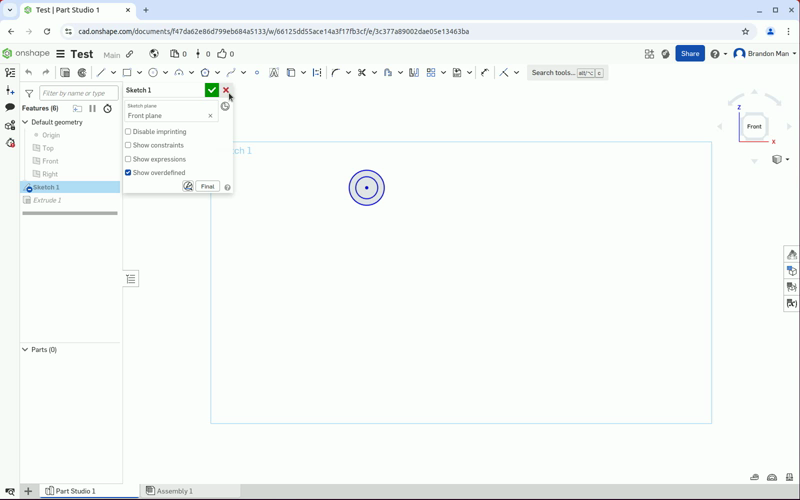
click(229, 92)
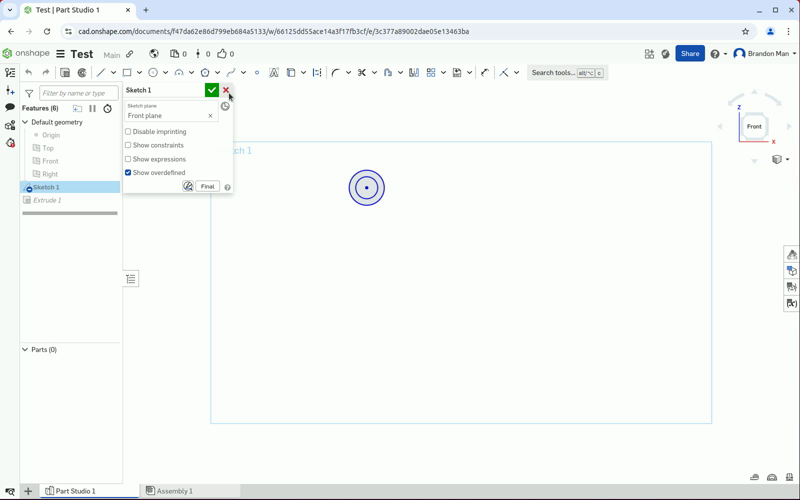
key(shift+s)
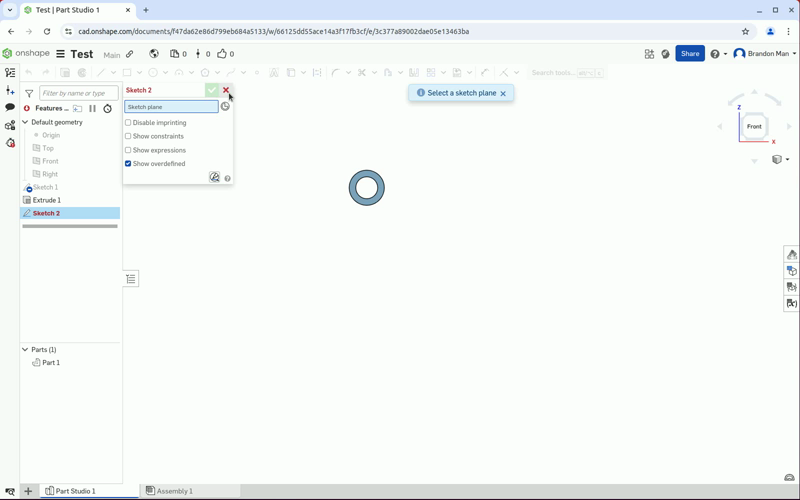
mouse_move(73, 163)
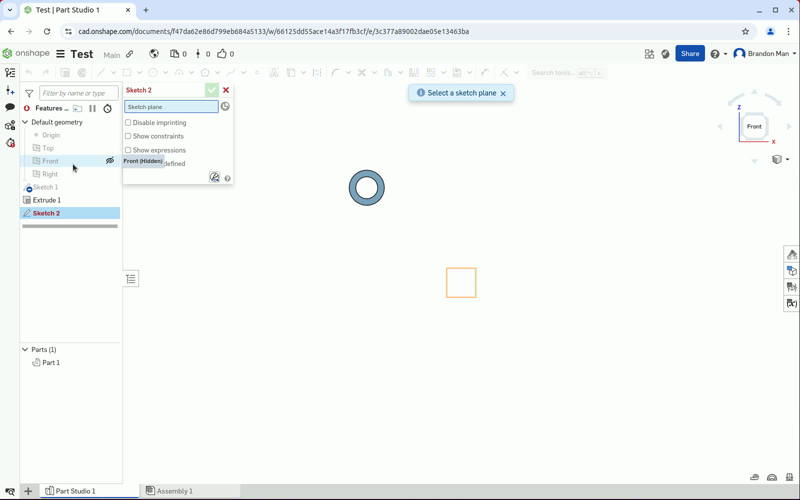
click(73, 163)
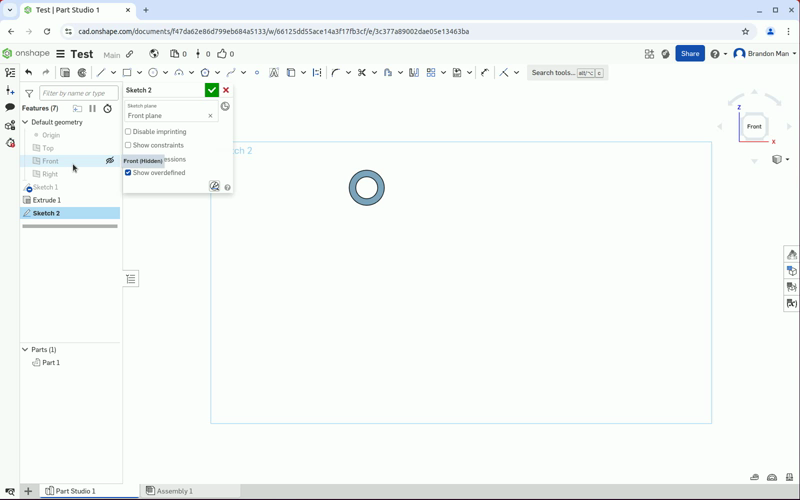
mouse_move(73, 352)
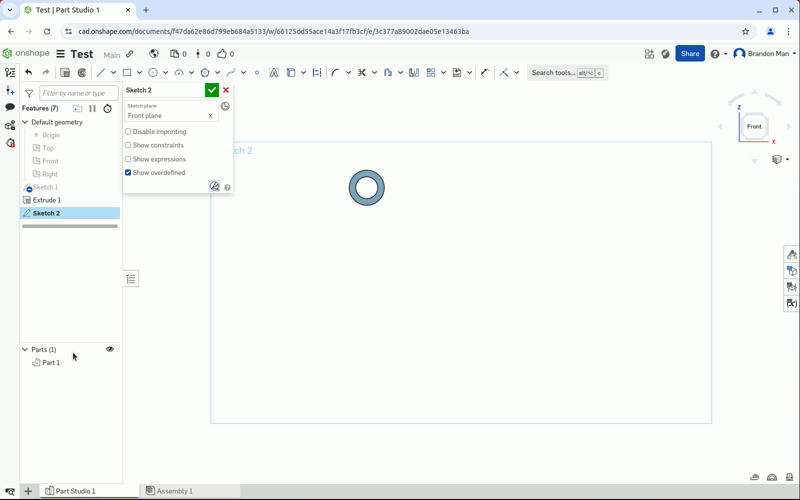
key(y)
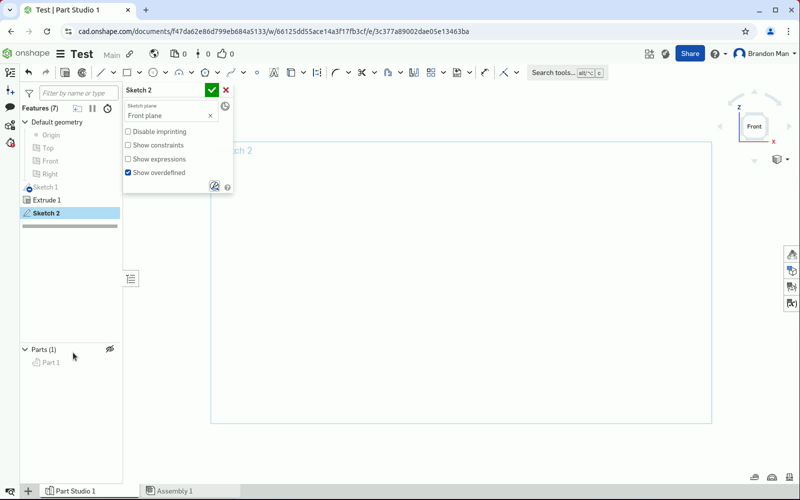
key(a)
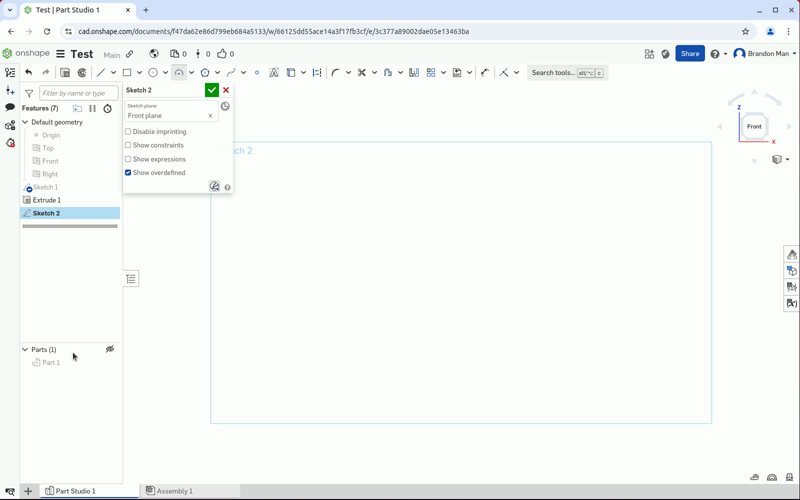
key_down(shift)
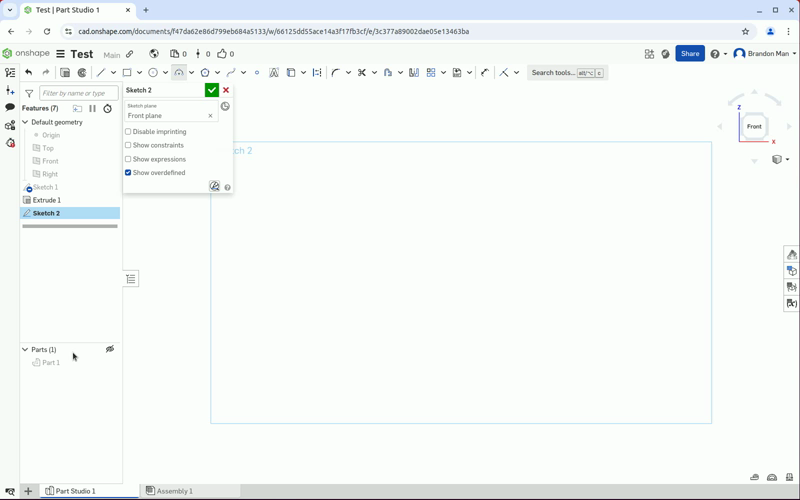
mouse_move(521, 304)
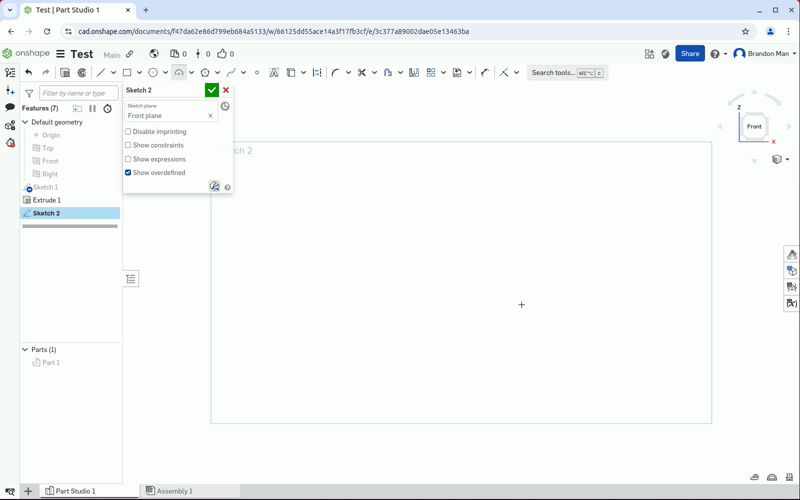
click(521, 304)
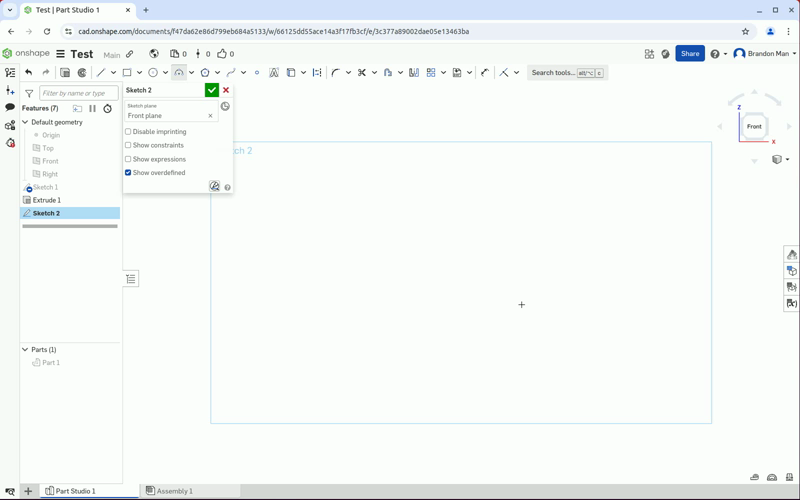
key_up(shift)
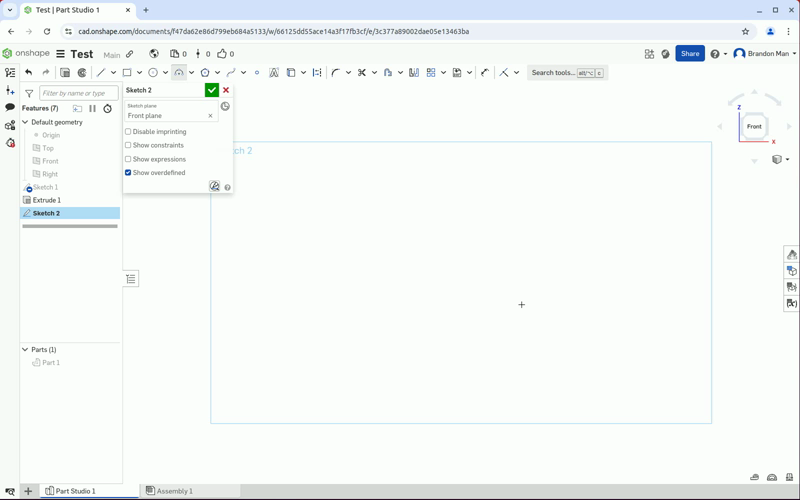
key_down(shift)
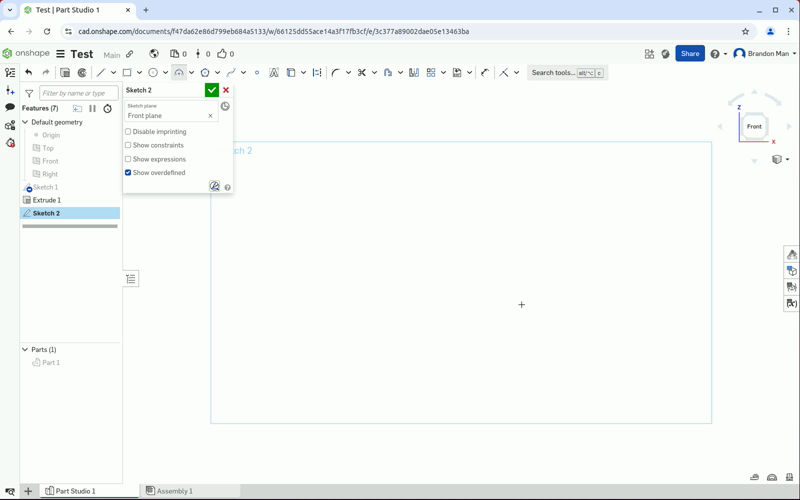
mouse_move(556, 304)
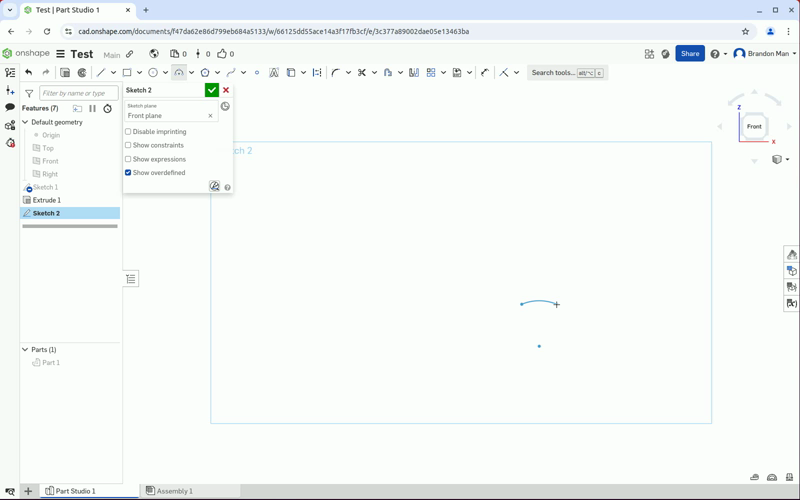
click(556, 304)
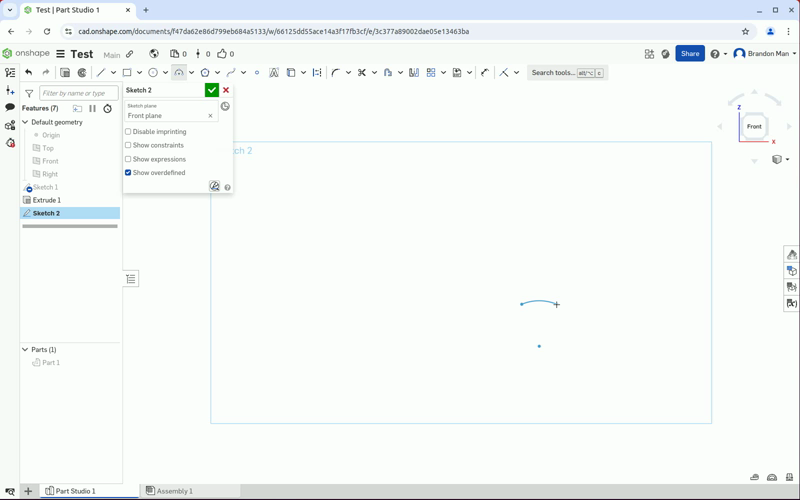
mouse_move(539, 321)
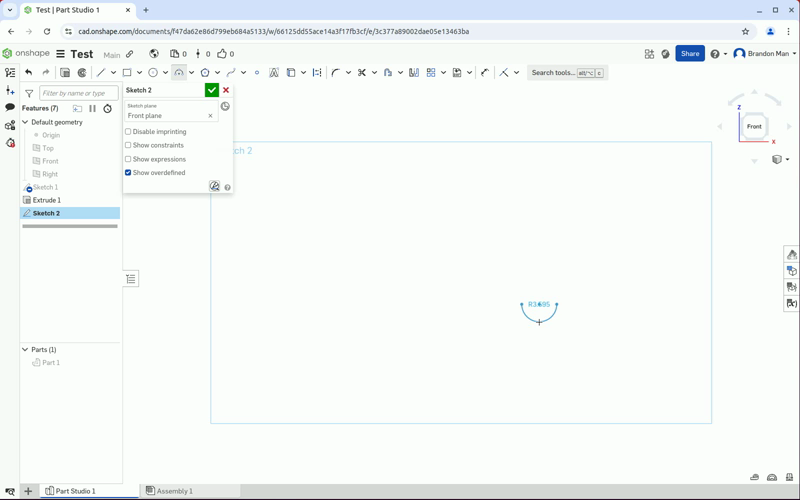
click(539, 321)
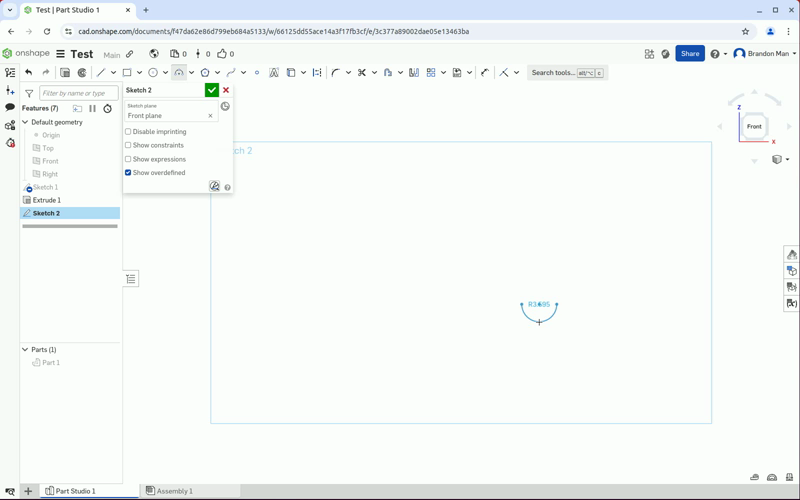
key_up(shift)
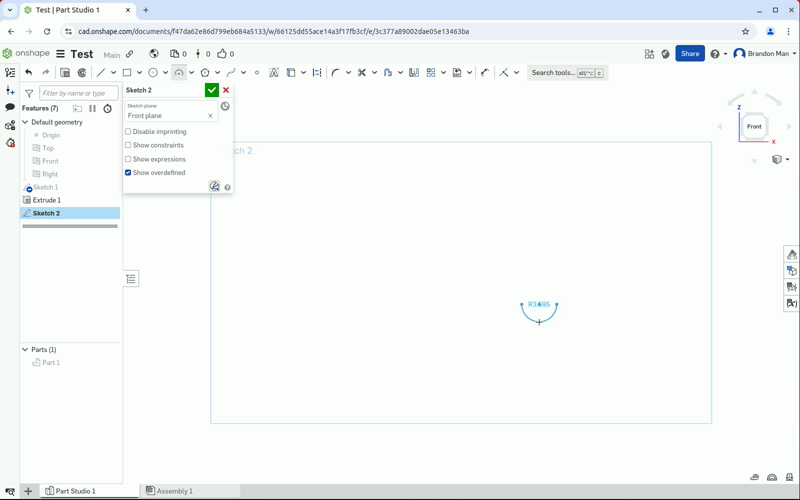
key(esc)
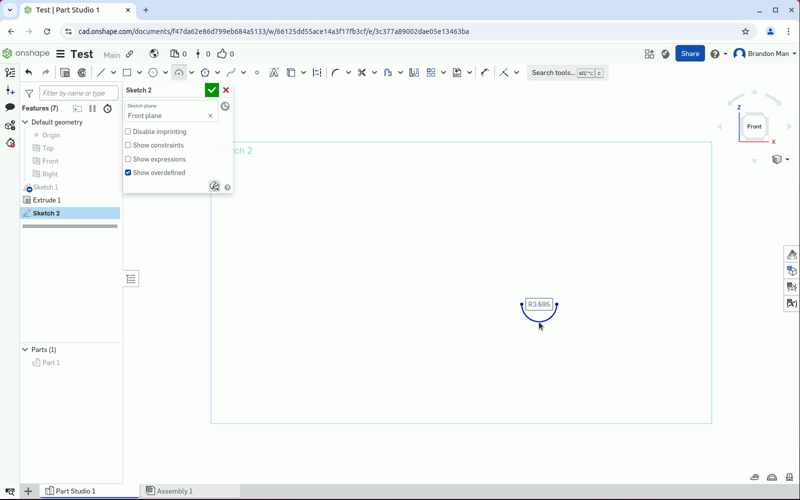
key(l)
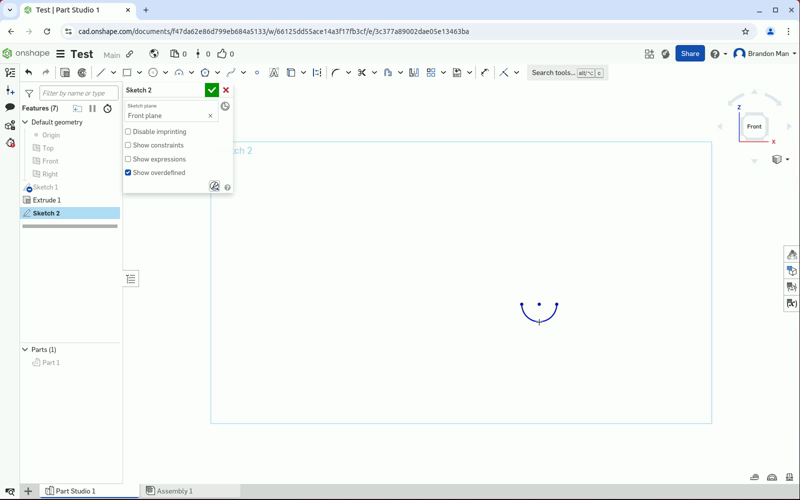
mouse_move(556, 304)
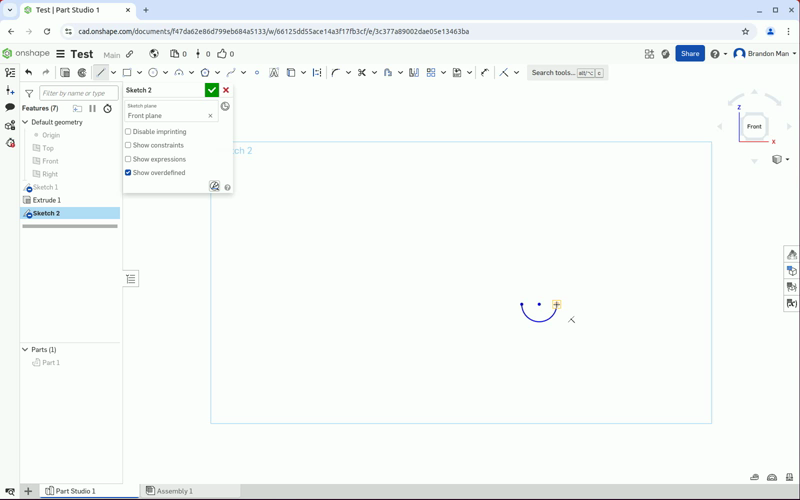
click(556, 304)
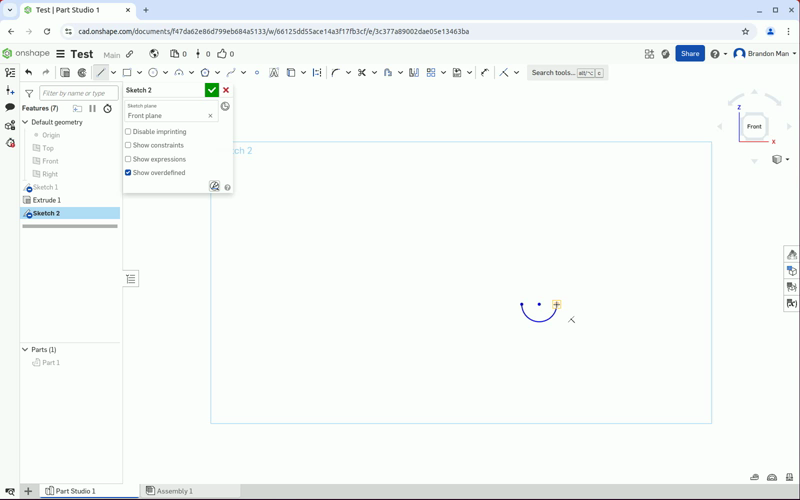
key_down(shift)
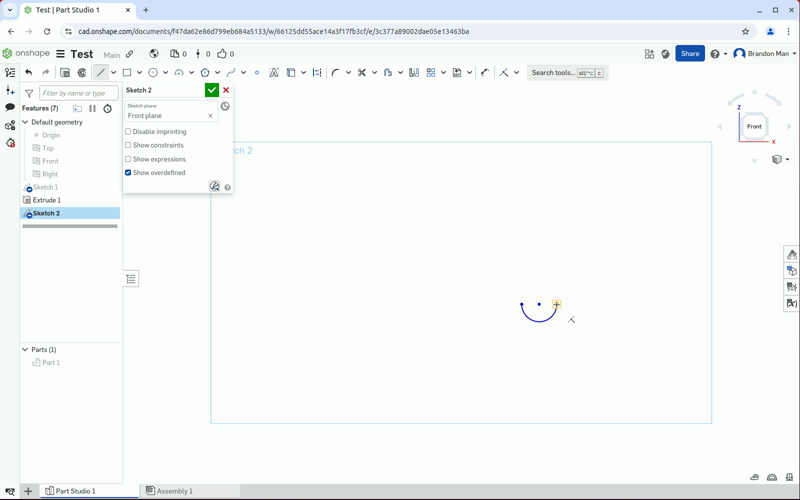
mouse_move(586, 304)
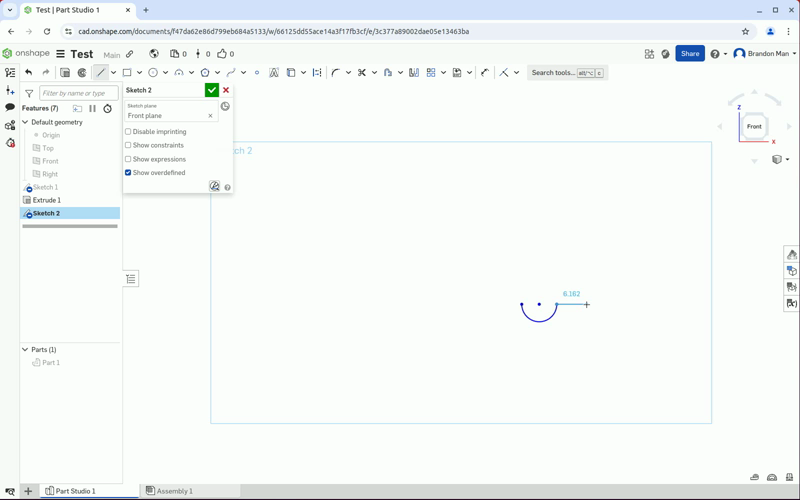
mouse_move(556, 260)
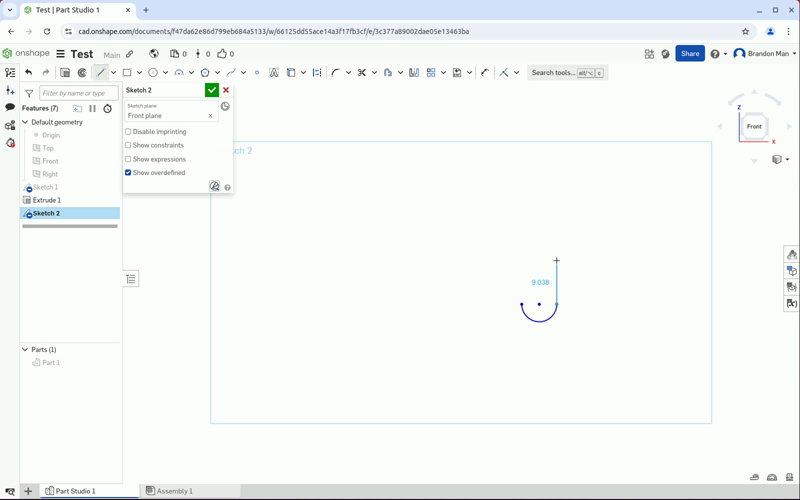
click(556, 260)
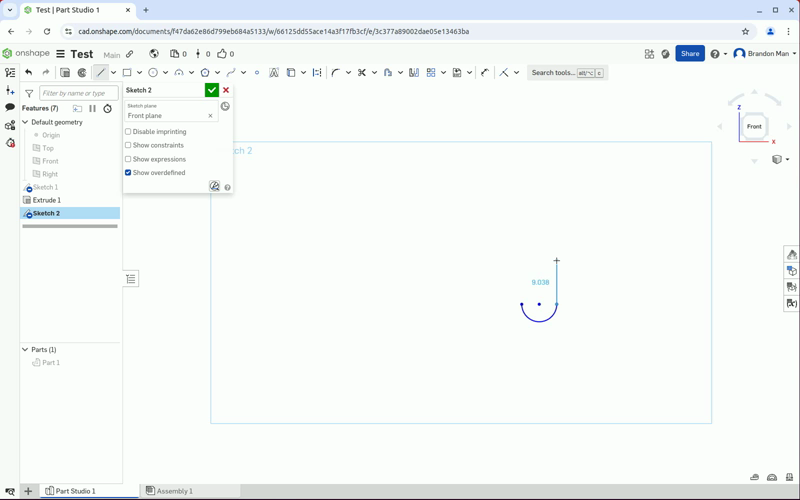
key_up(shift)
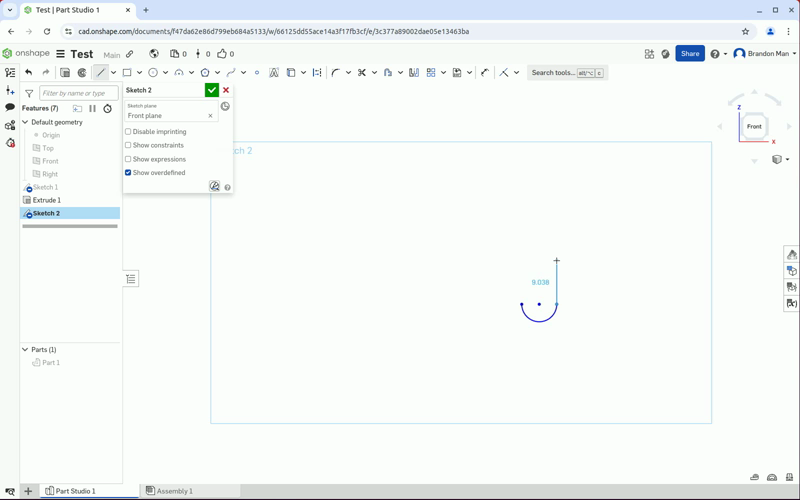
key(esc)
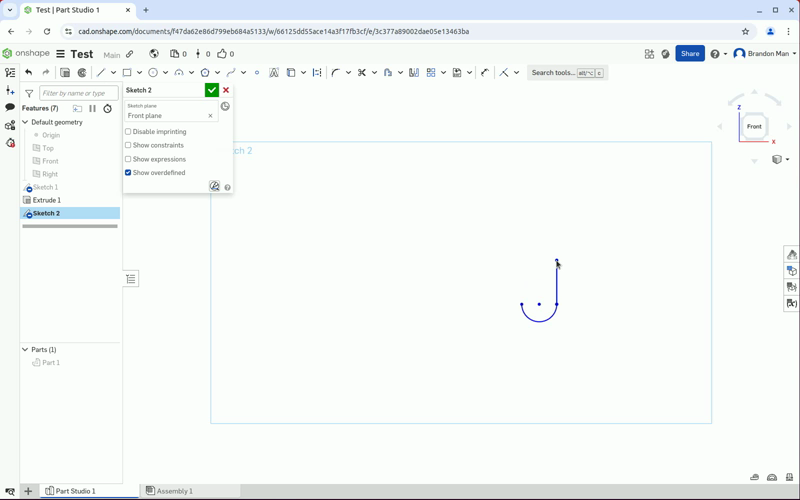
key(a)
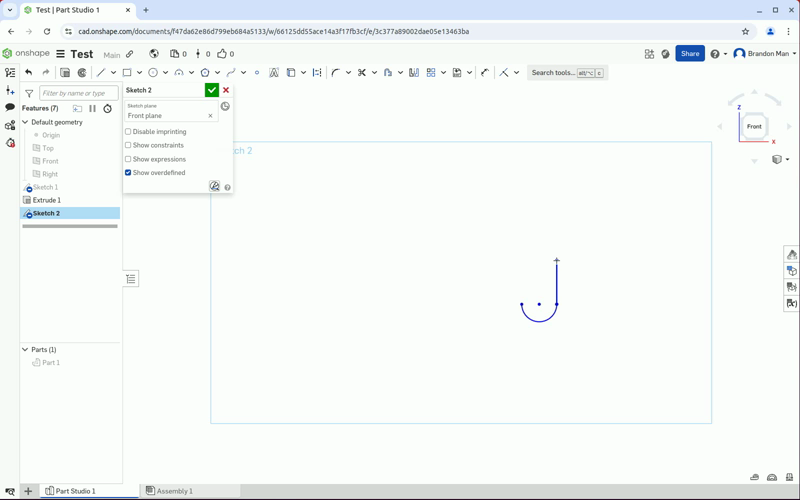
mouse_move(556, 260)
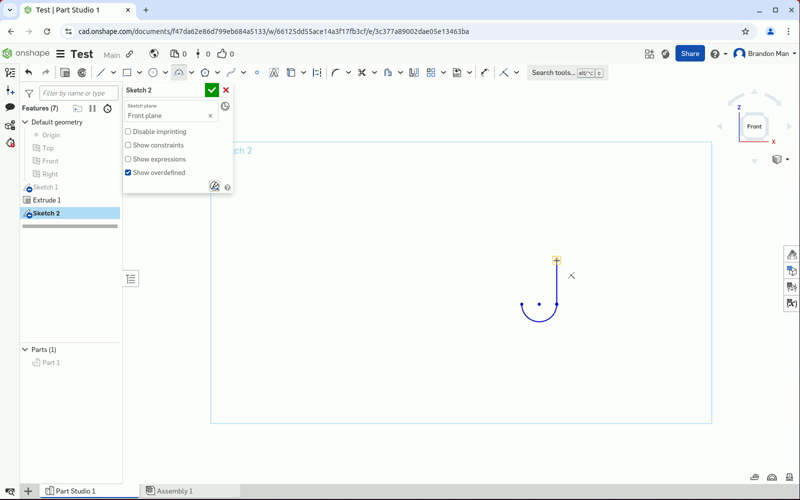
click(556, 260)
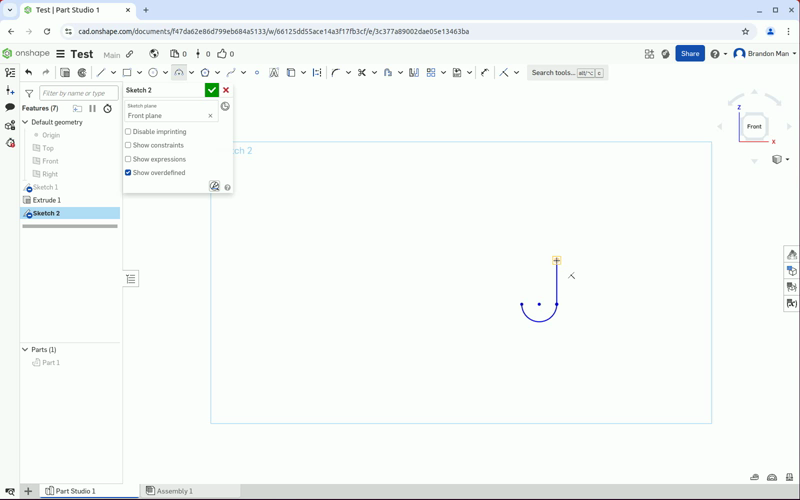
key_down(shift)
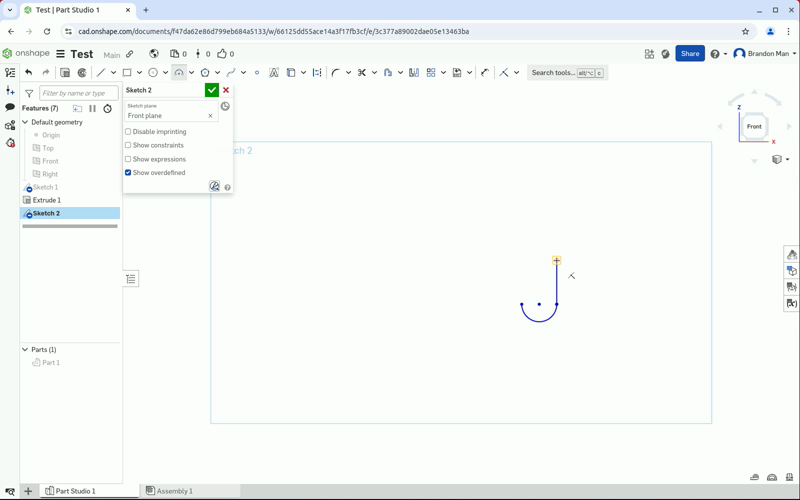
mouse_move(521, 260)
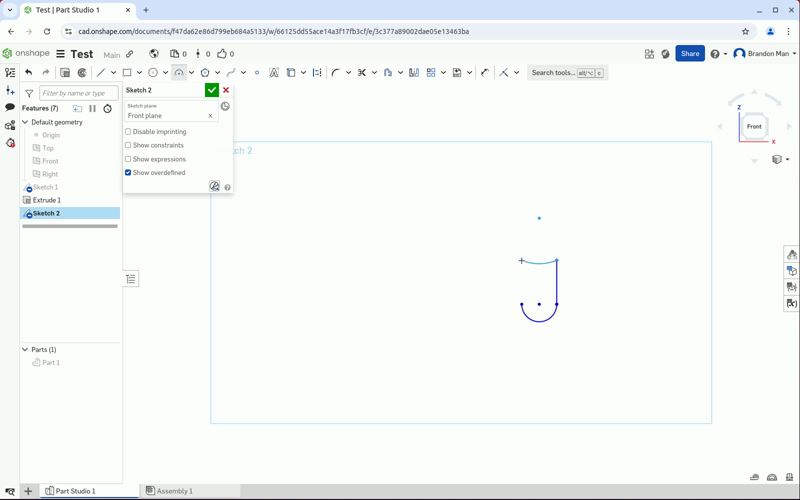
click(521, 260)
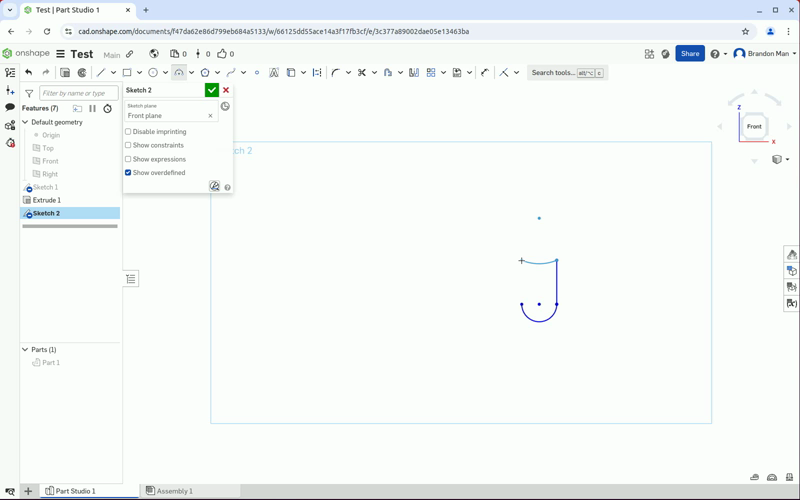
mouse_move(539, 242)
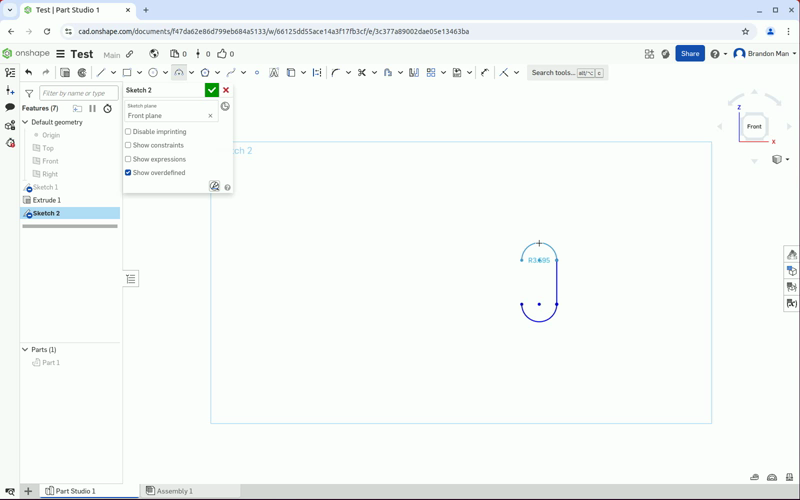
click(539, 242)
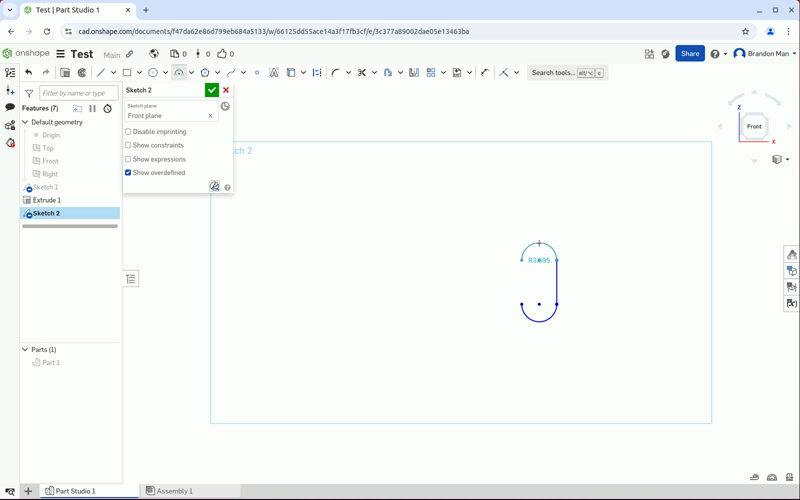
key_up(shift)
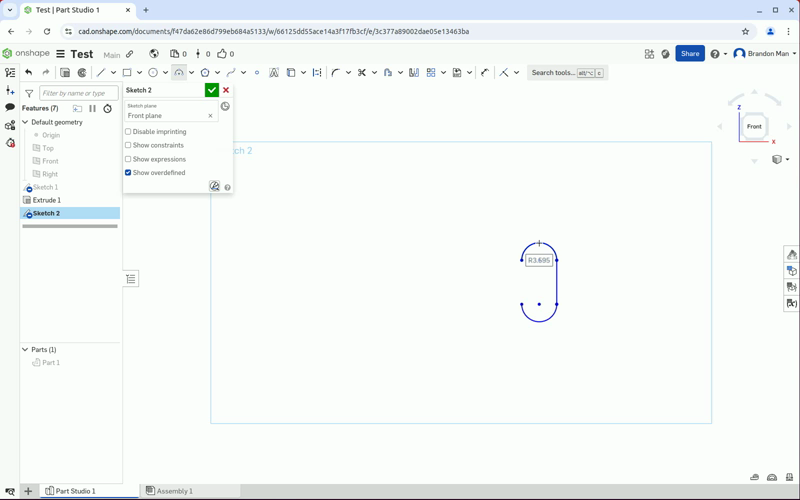
key(esc)
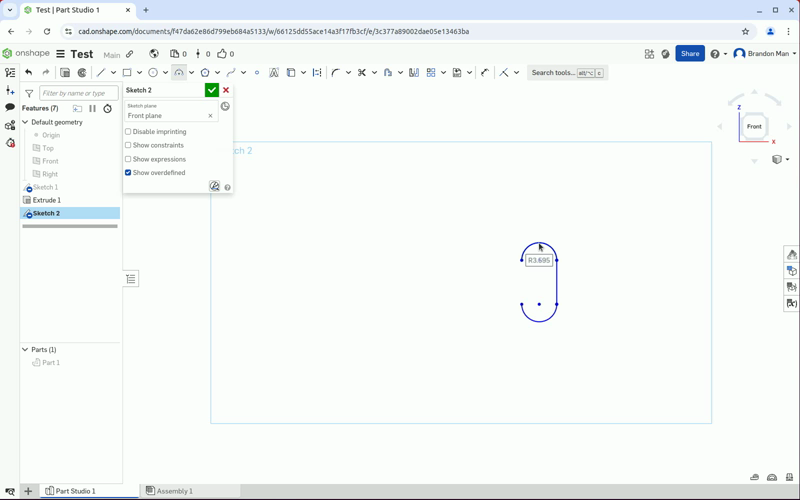
key(l)
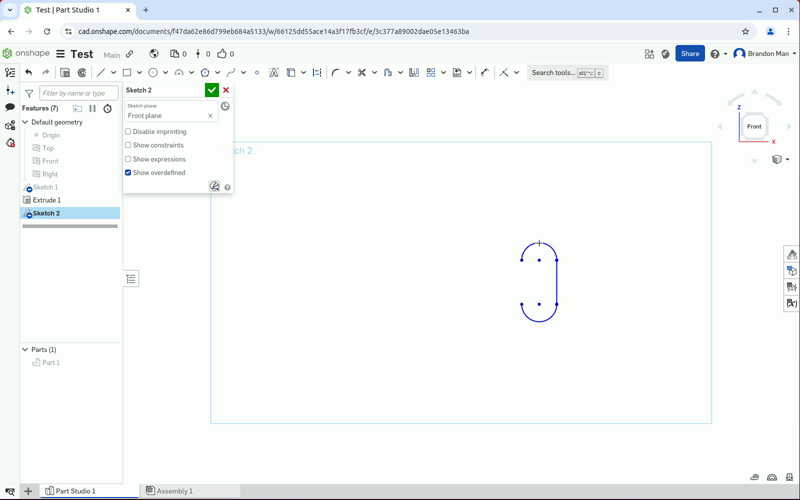
mouse_move(521, 260)
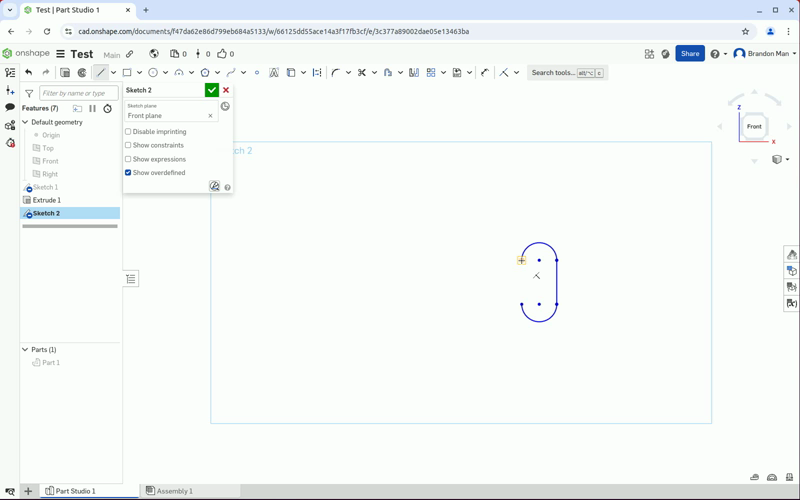
click(521, 260)
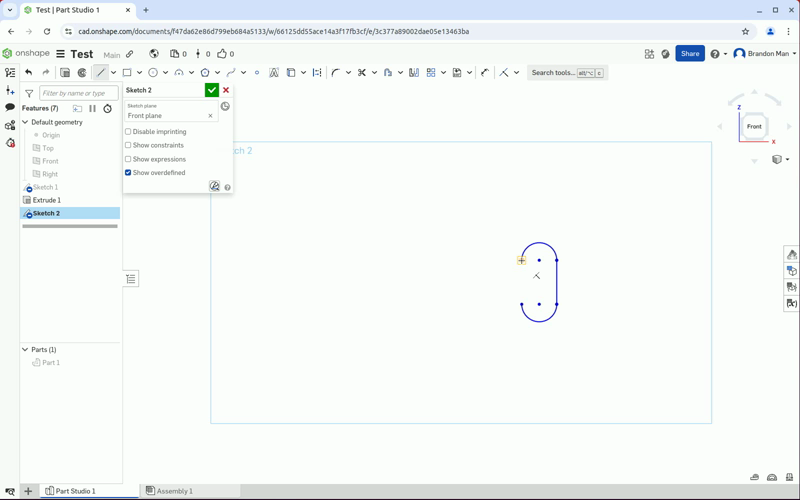
mouse_move(551, 260)
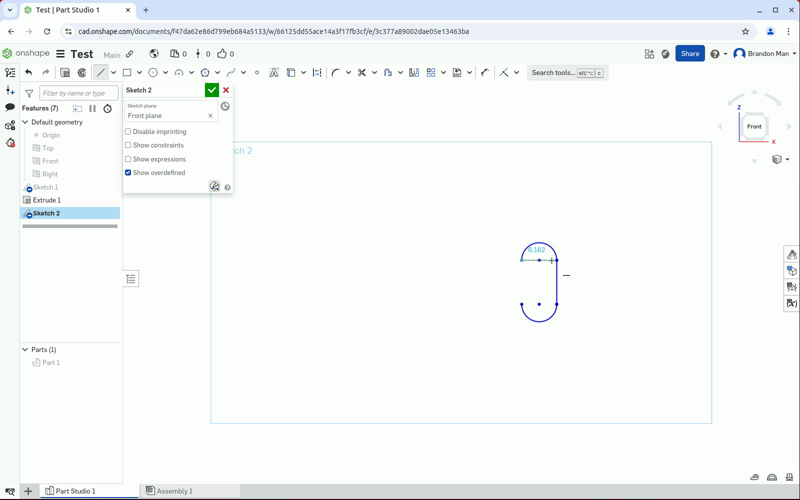
key_down(shift)
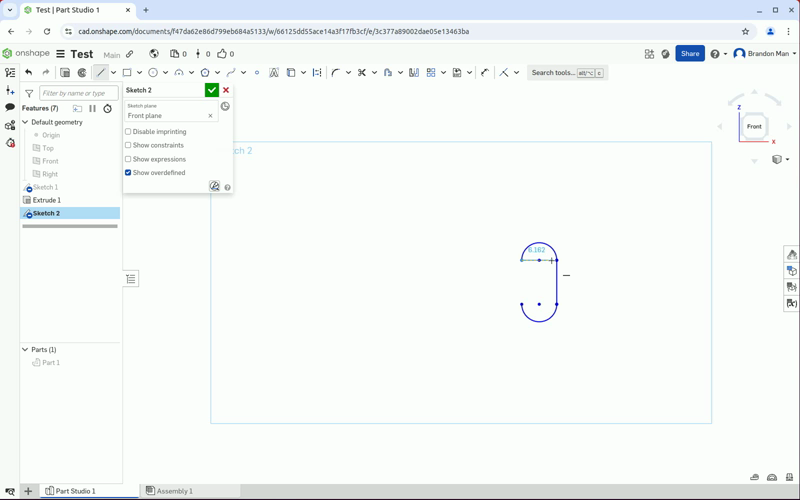
mouse_move(521, 304)
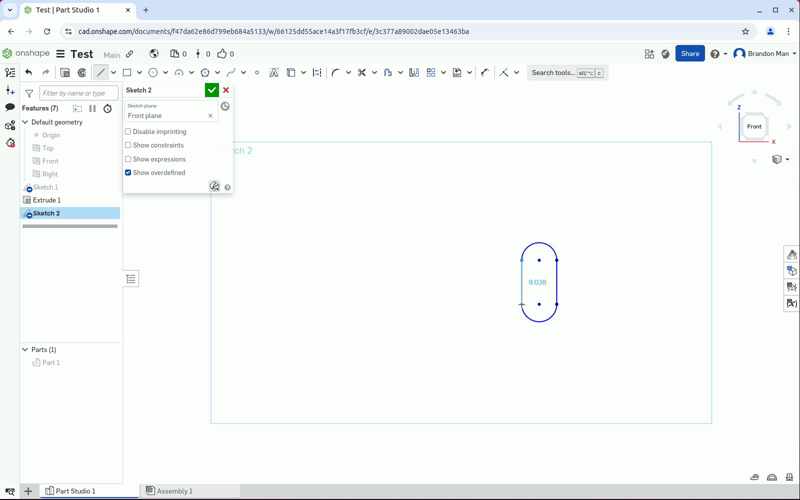
key_up(shift)
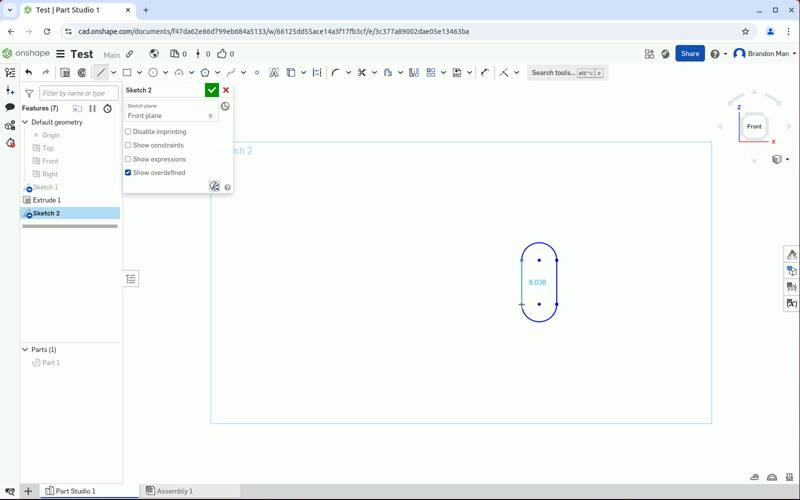
click(521, 304)
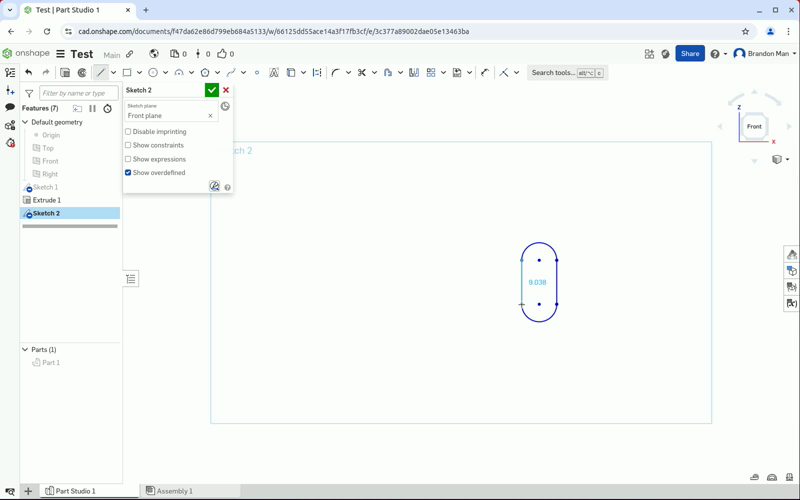
key(esc)
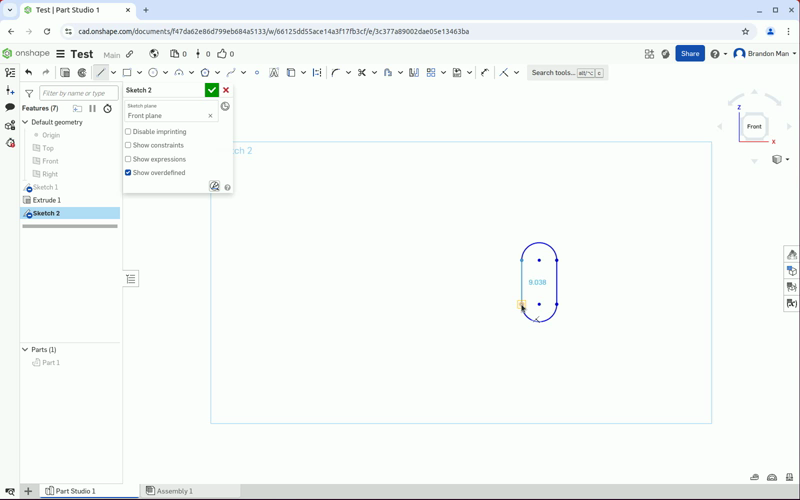
key(a)
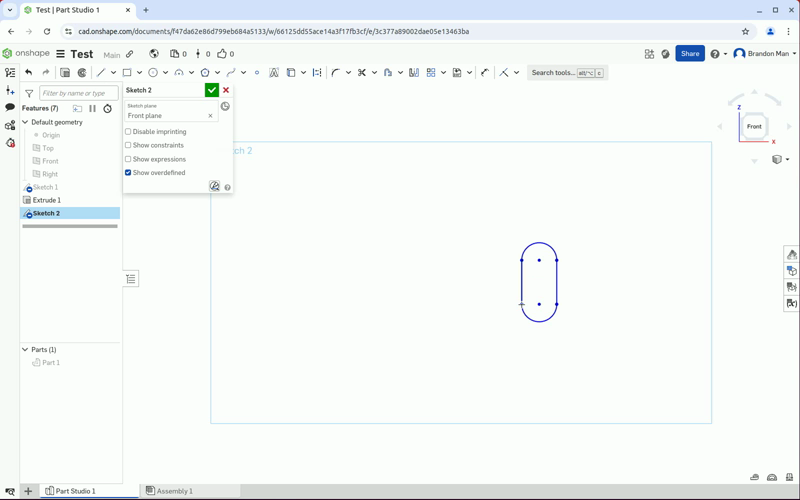
key_down(shift)
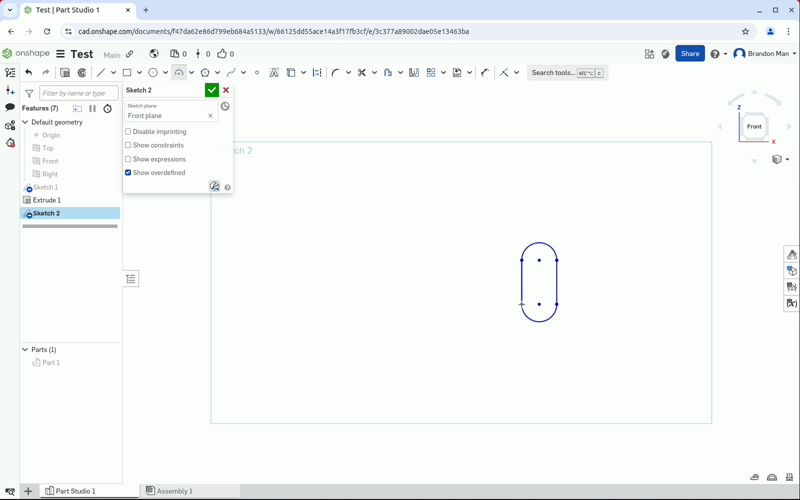
mouse_move(530, 304)
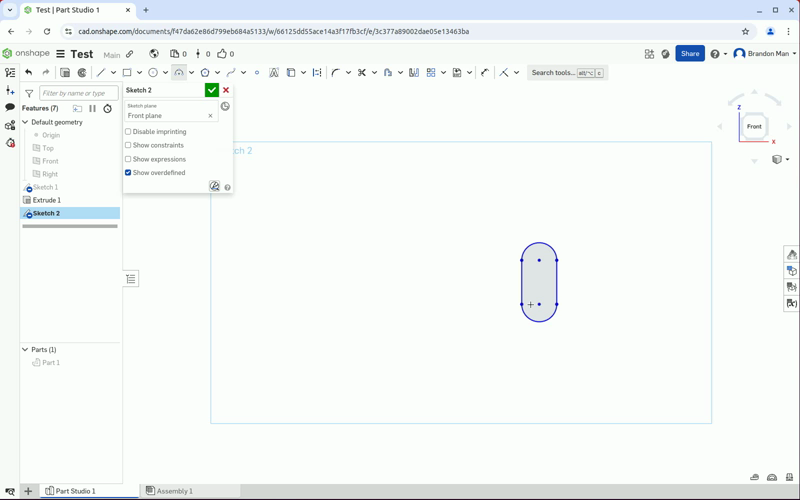
click(530, 304)
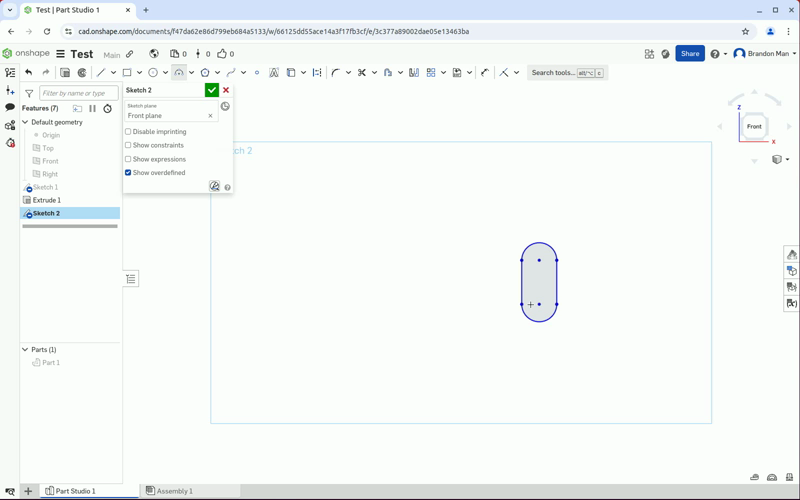
key_up(shift)
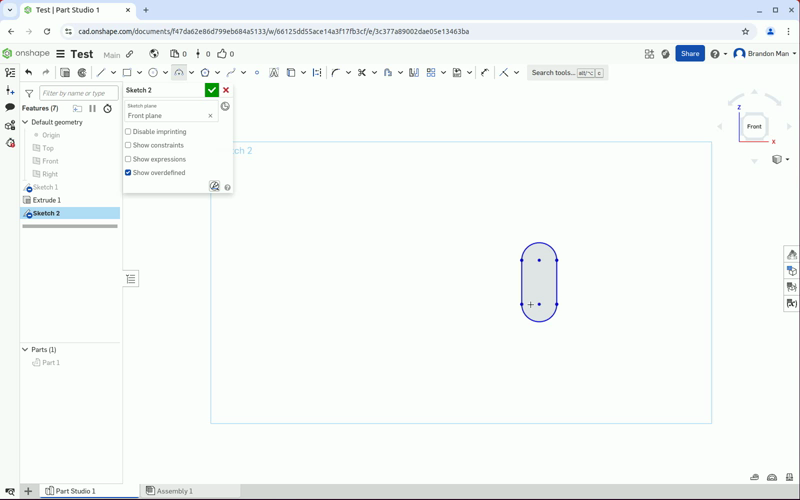
key_down(shift)
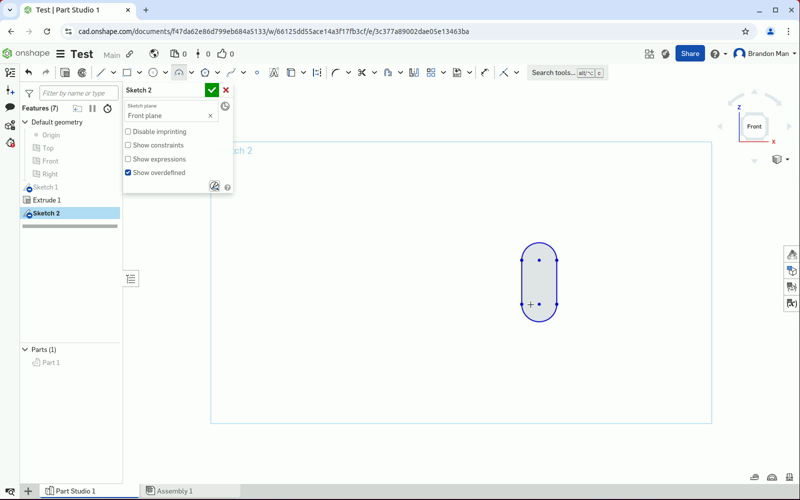
mouse_move(548, 304)
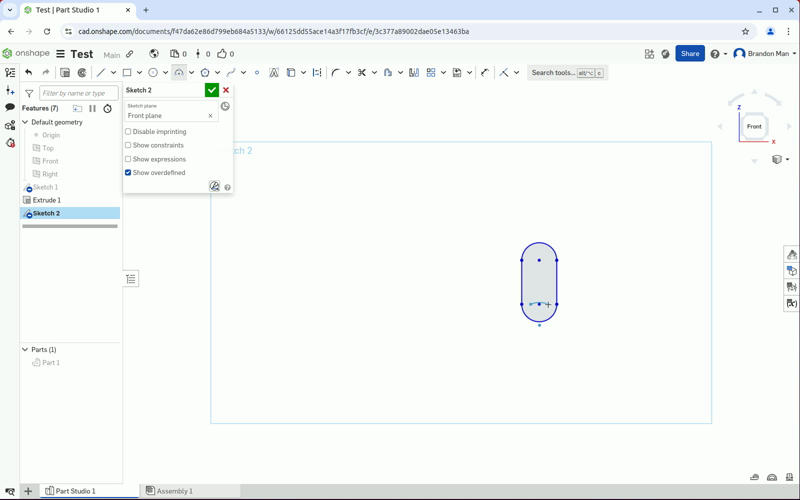
click(548, 304)
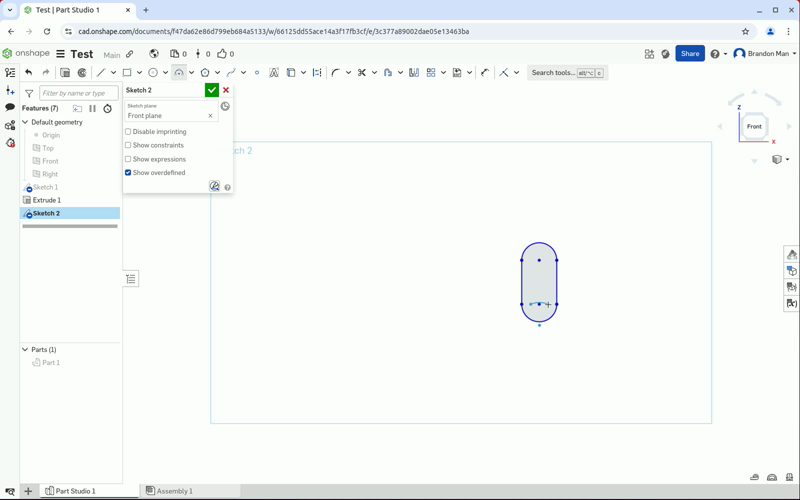
mouse_move(539, 312)
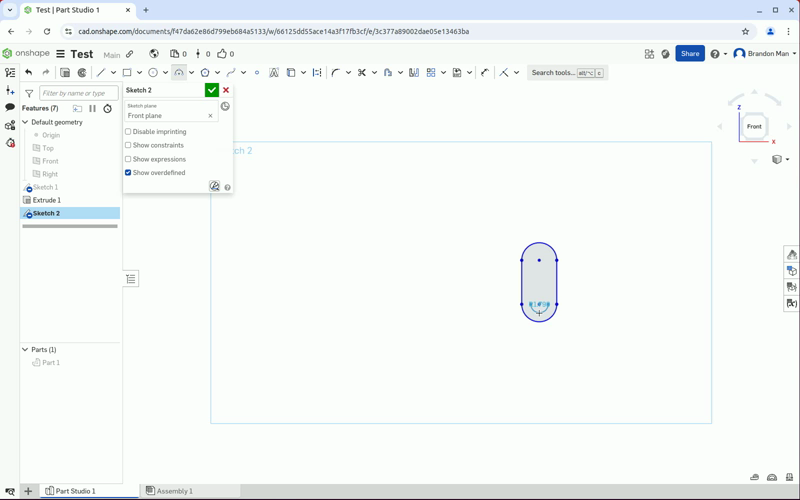
click(539, 312)
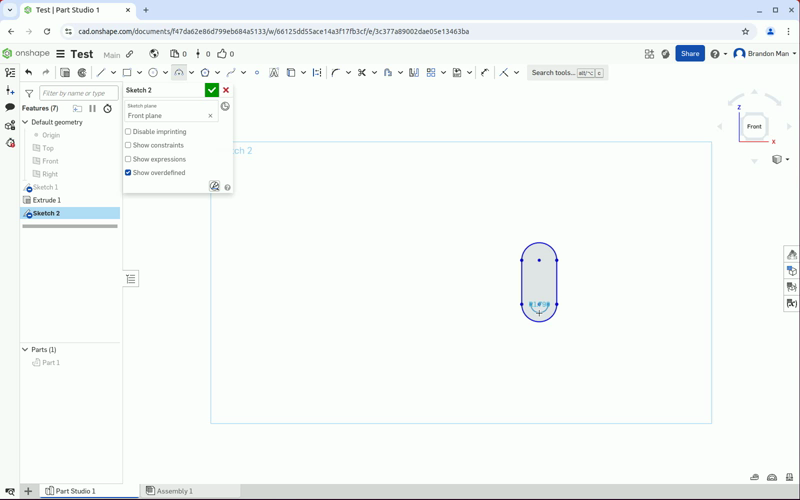
key_up(shift)
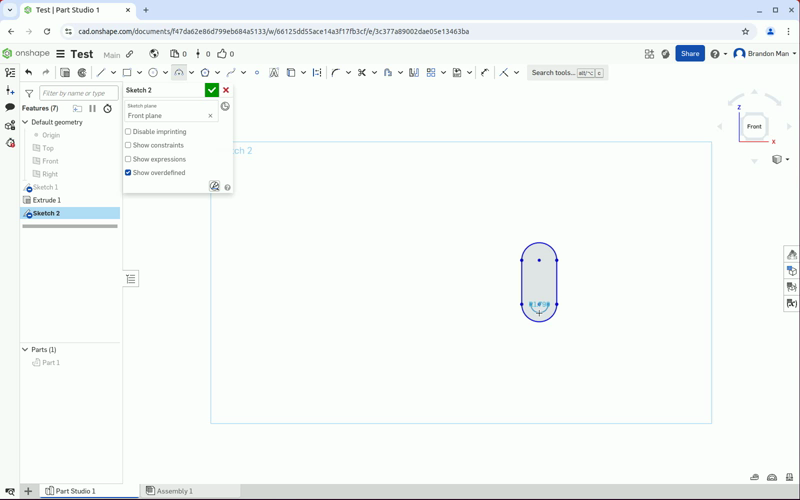
key(esc)
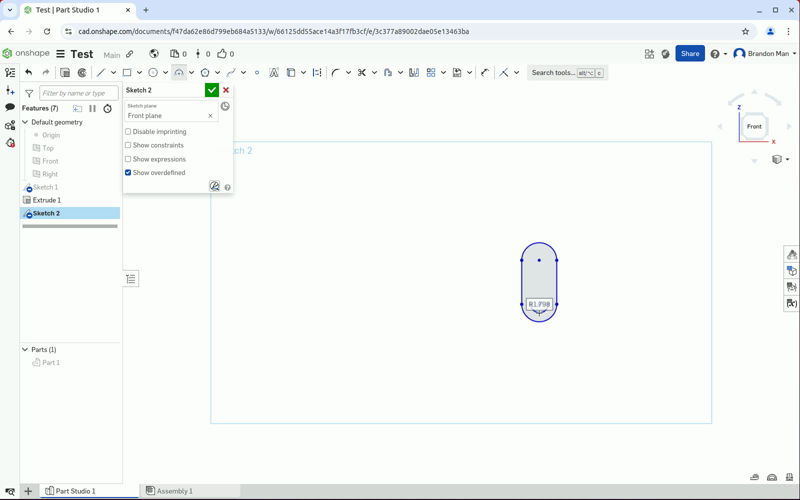
key(l)
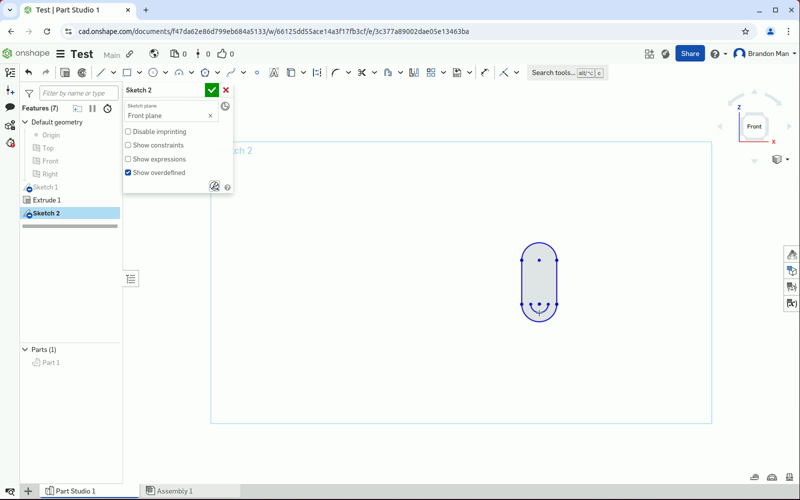
mouse_move(548, 304)
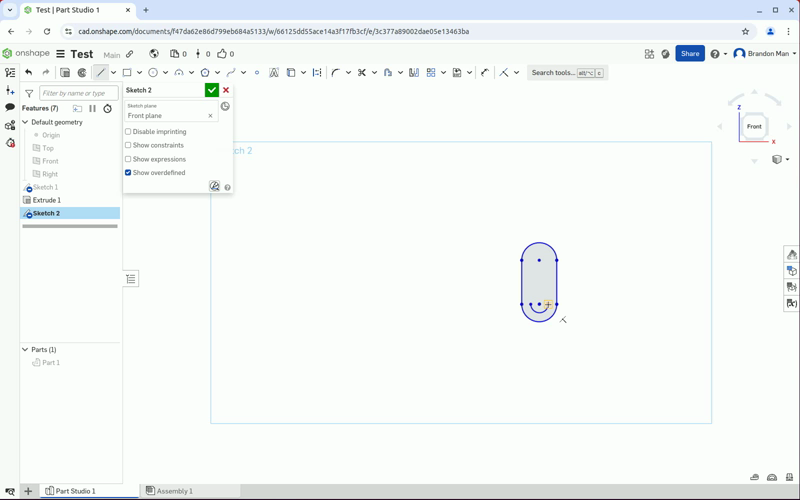
click(548, 304)
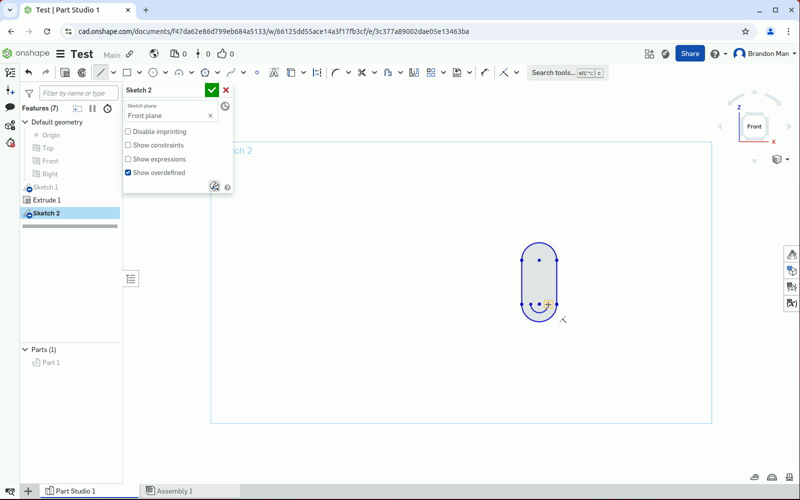
key_down(shift)
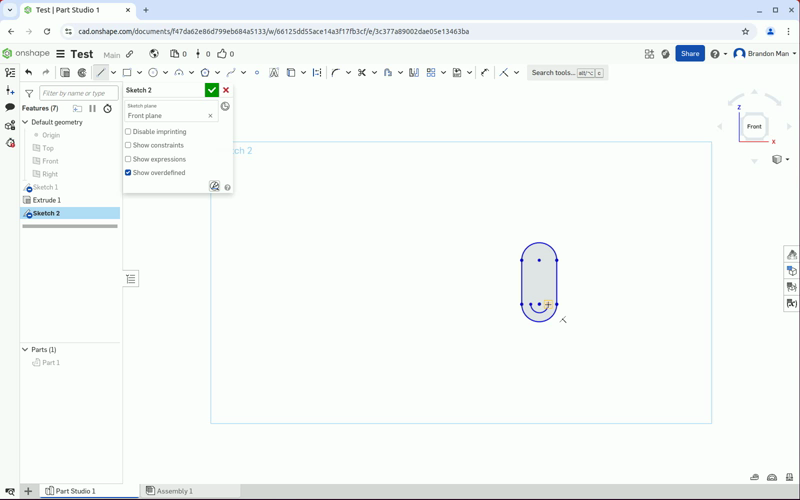
mouse_move(578, 304)
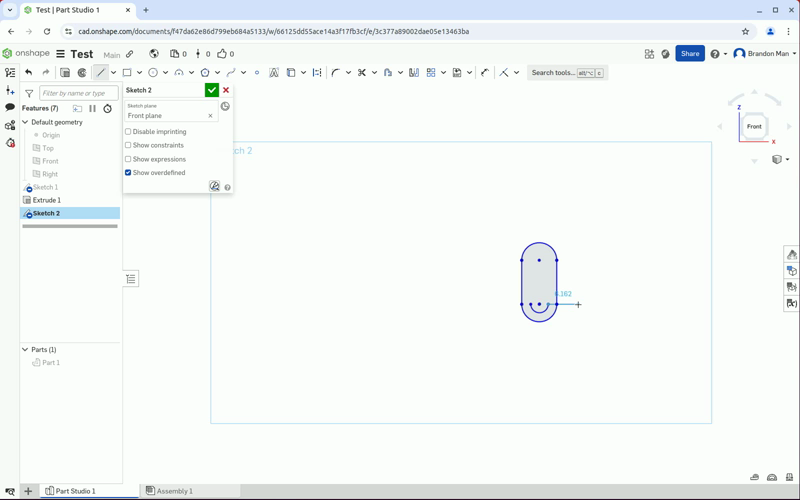
mouse_move(548, 260)
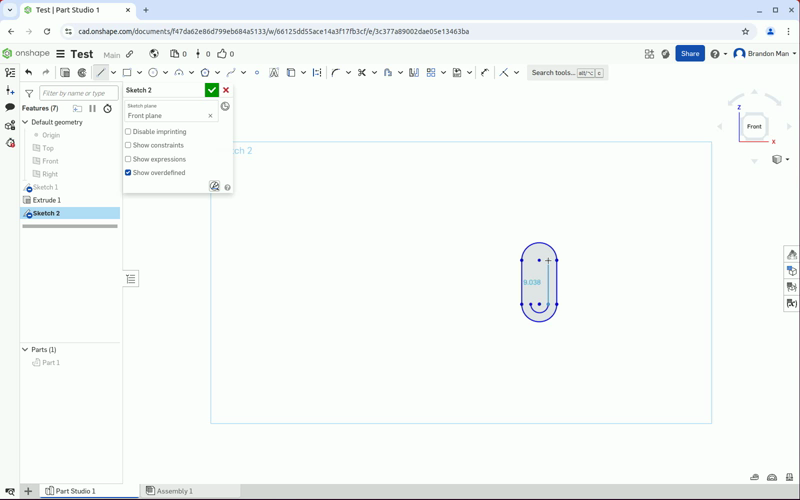
click(548, 260)
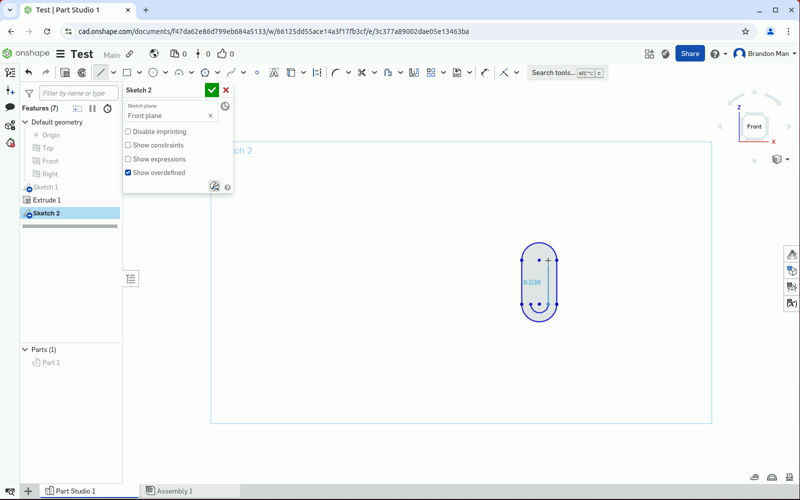
key_up(shift)
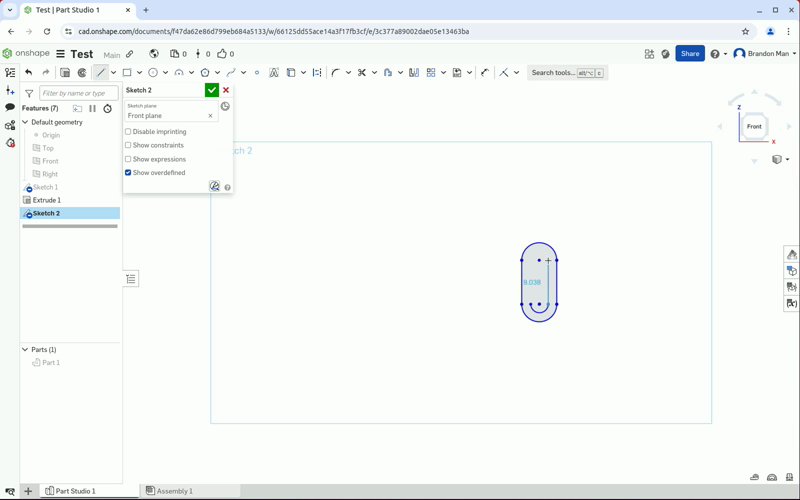
key(esc)
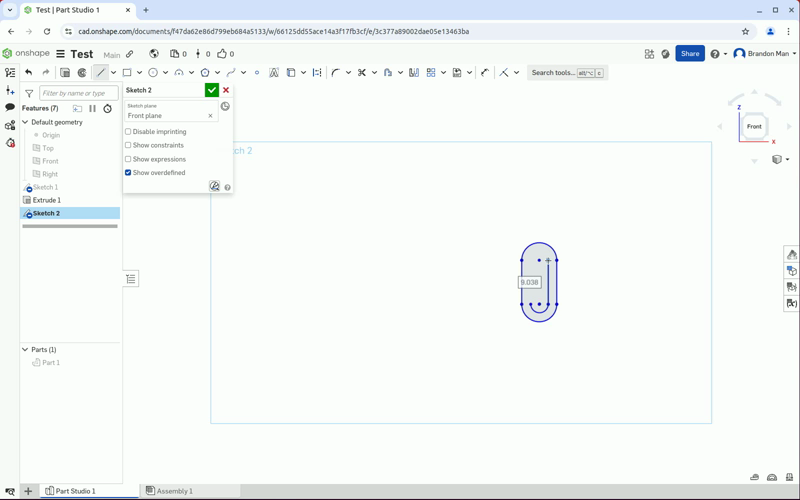
key(a)
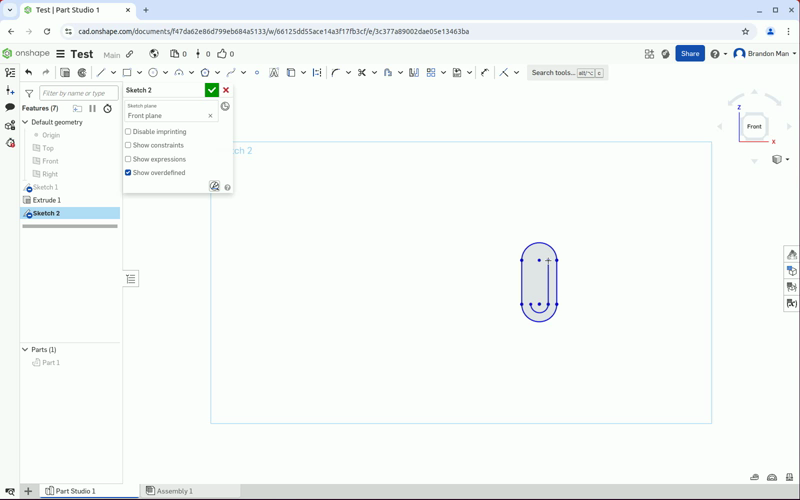
mouse_move(548, 260)
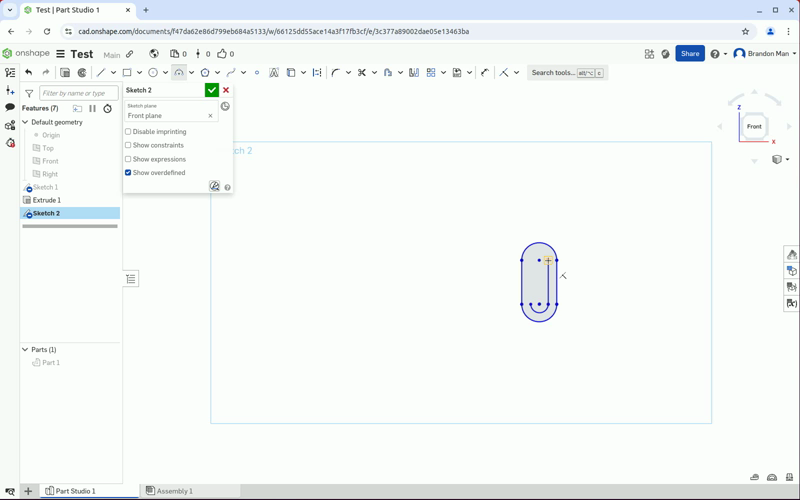
click(548, 260)
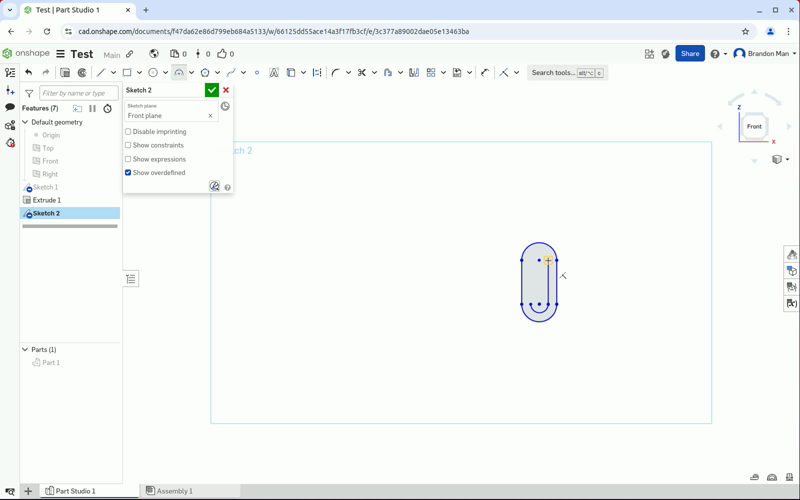
key_down(shift)
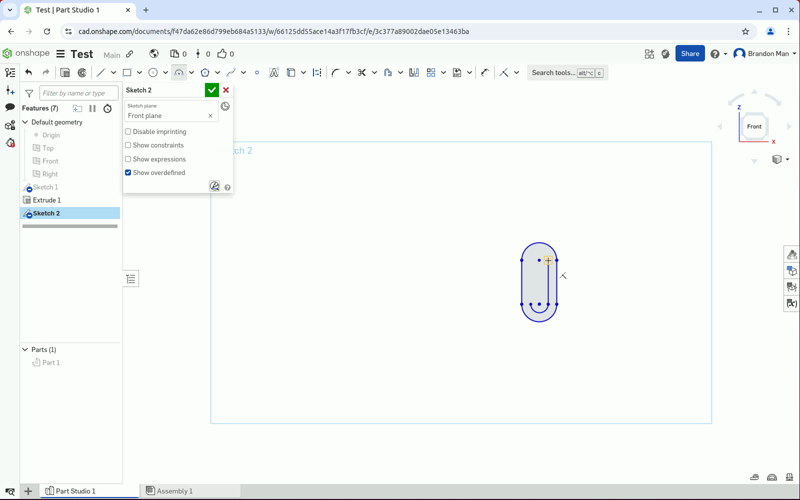
mouse_move(530, 260)
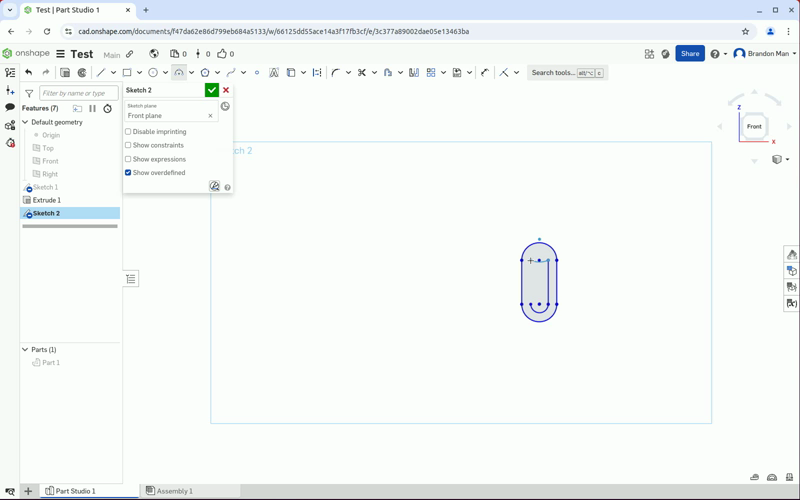
click(530, 260)
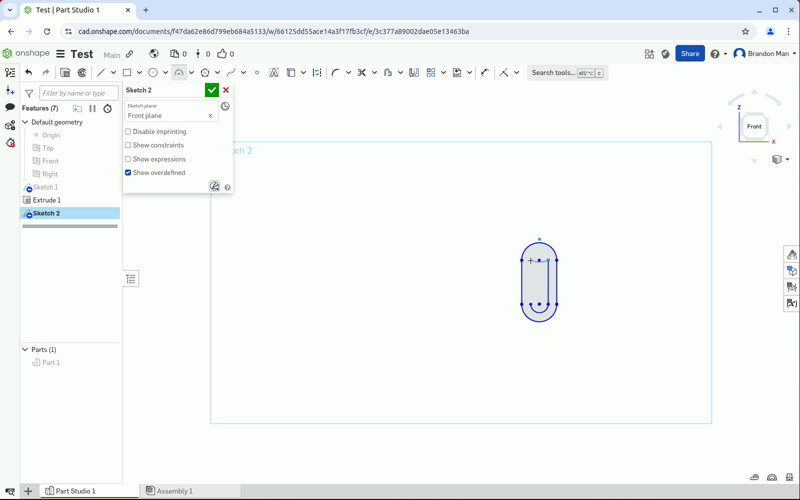
mouse_move(539, 251)
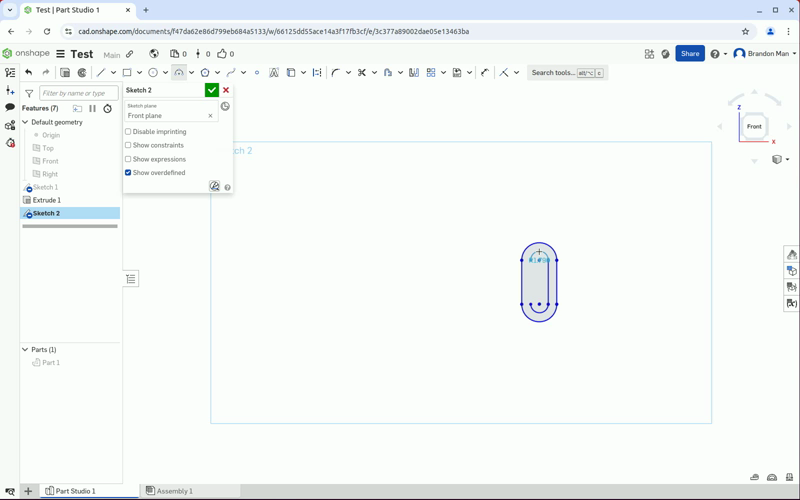
click(539, 251)
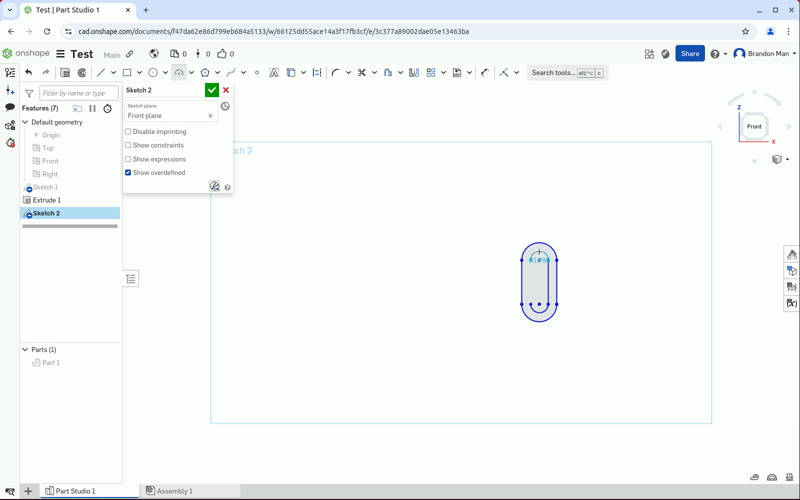
key_up(shift)
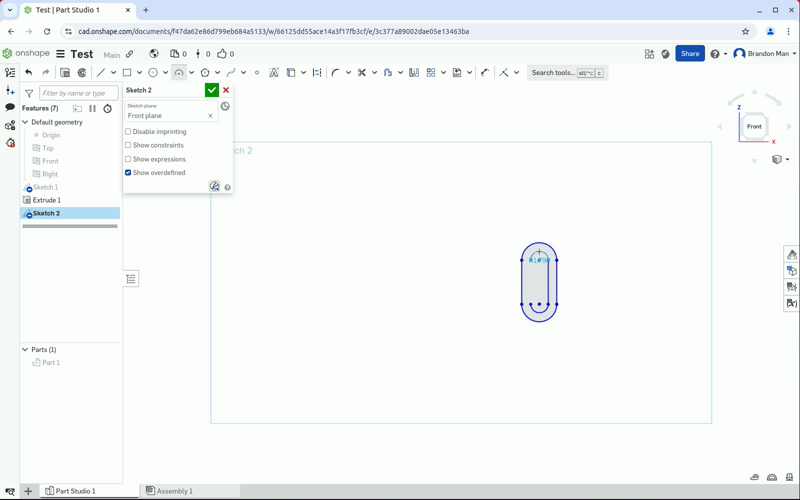
key(esc)
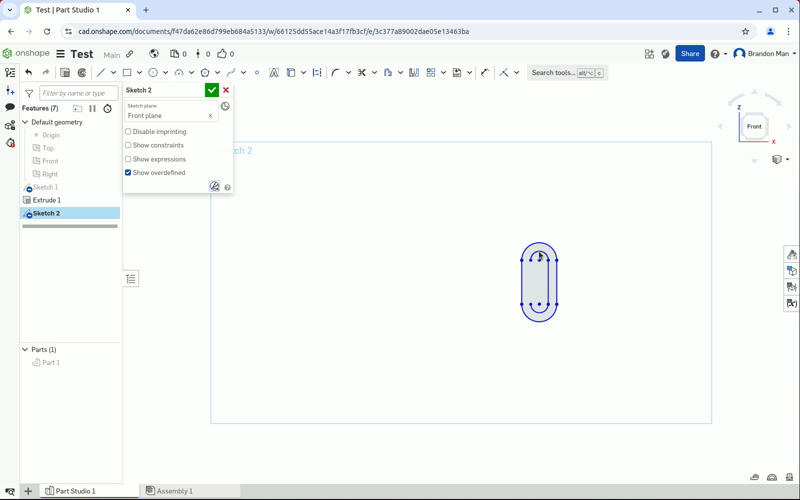
key(l)
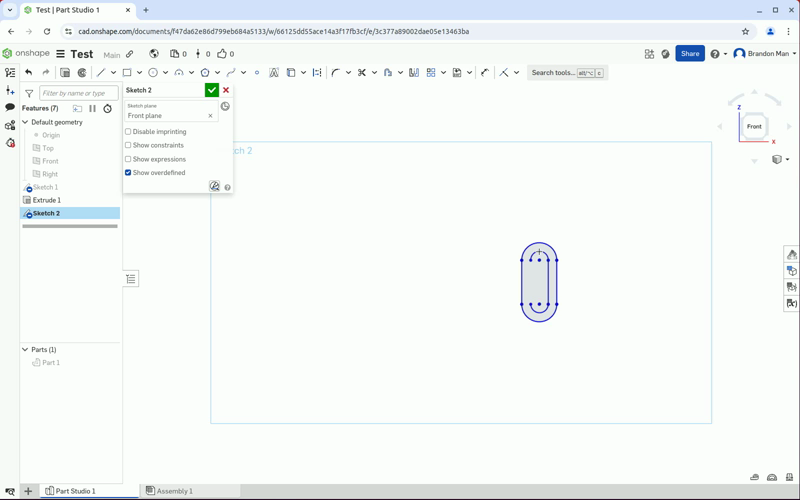
mouse_move(530, 260)
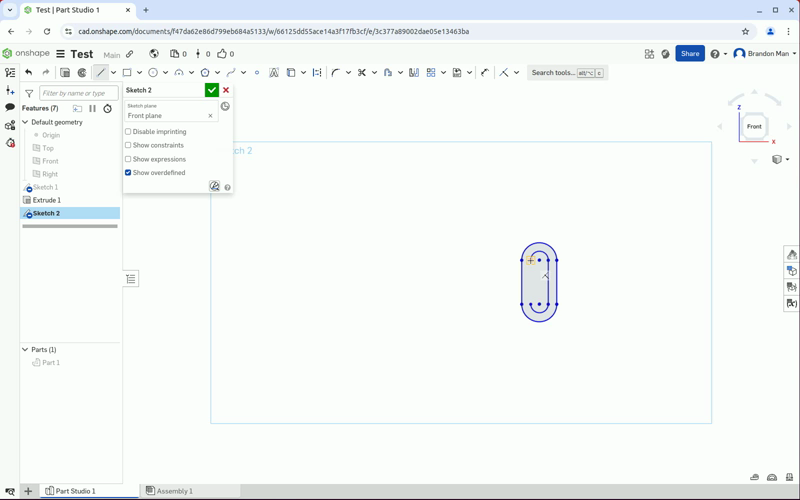
click(530, 260)
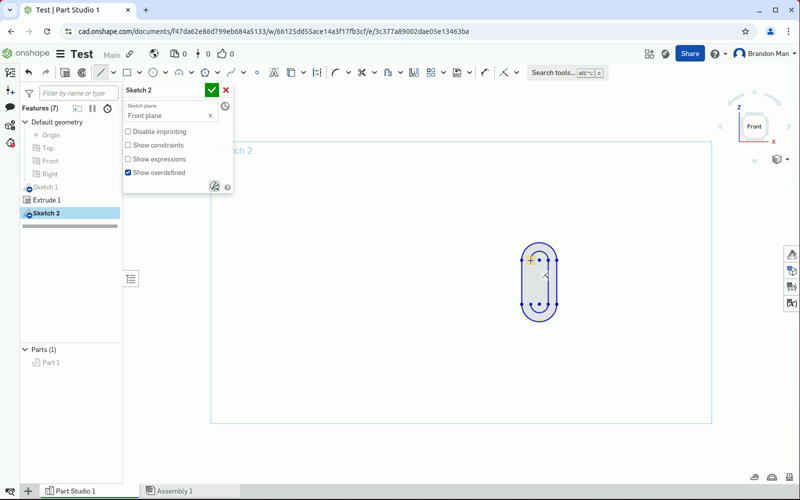
mouse_move(560, 260)
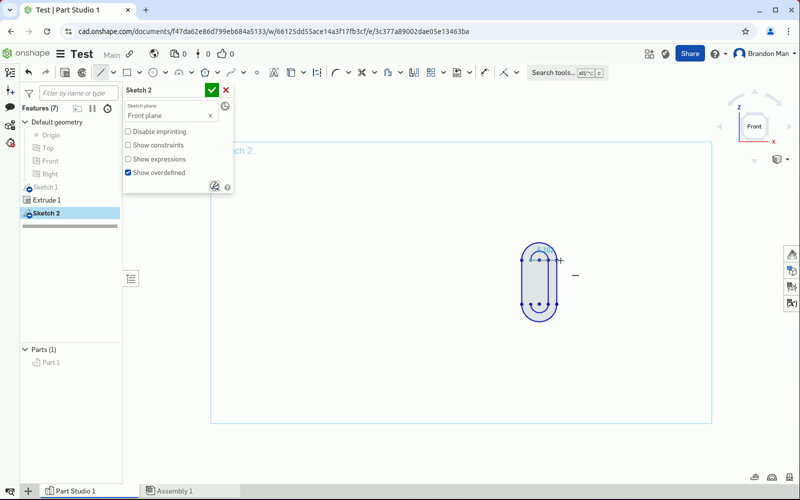
key_down(shift)
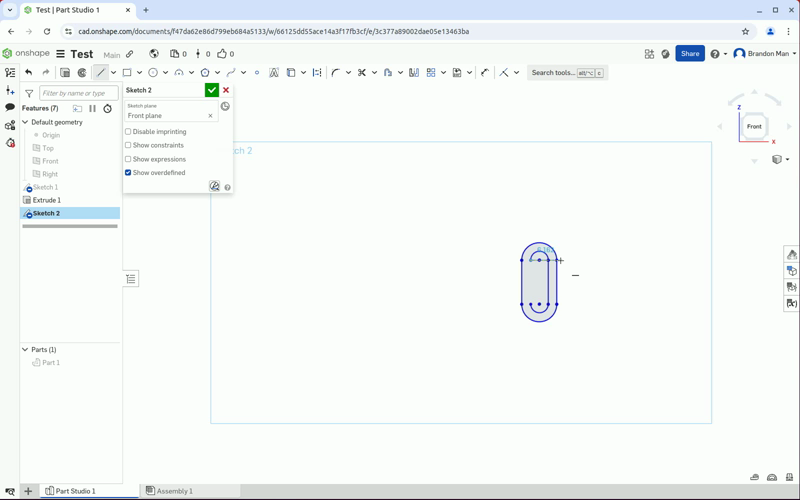
mouse_move(530, 304)
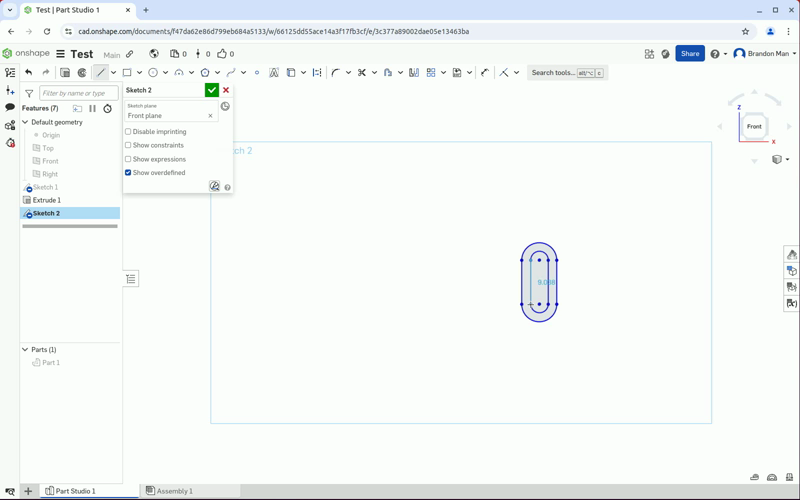
key_up(shift)
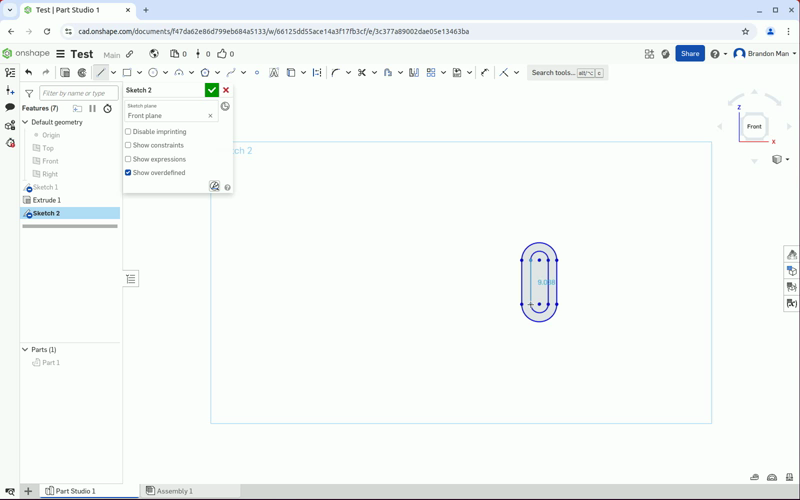
click(530, 304)
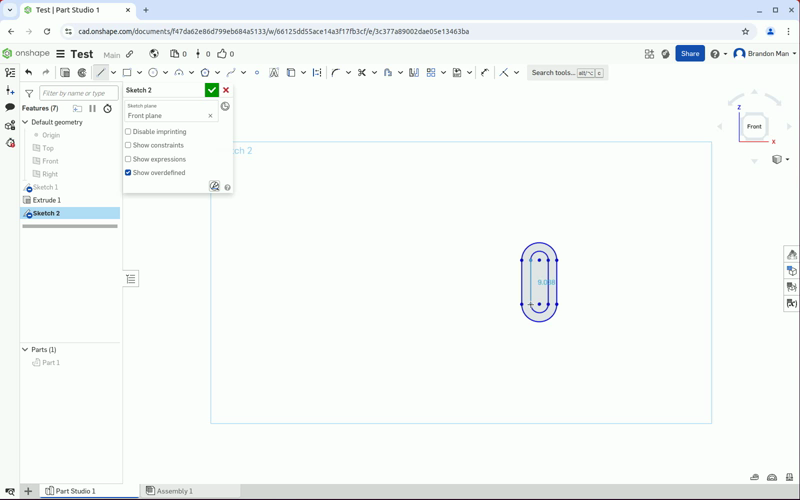
key(esc)
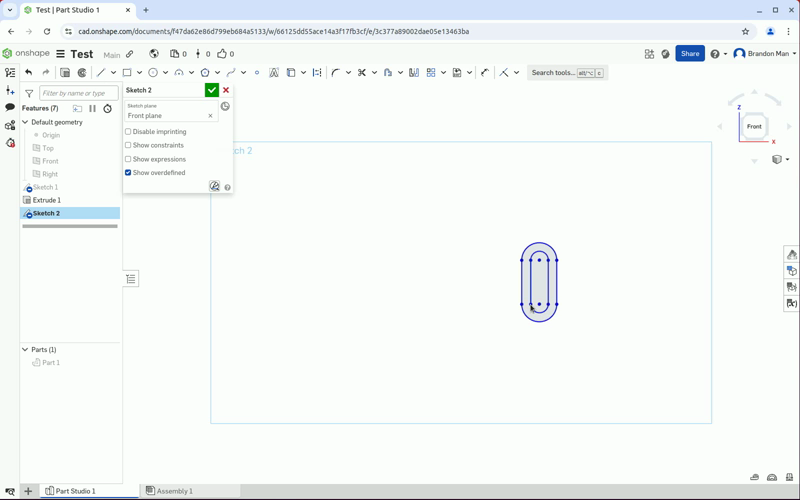
mouse_move(548, 250)
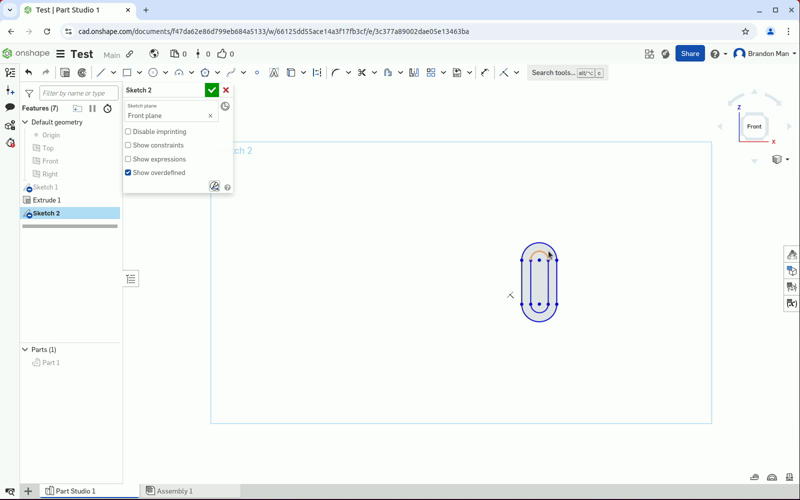
scroll(6)
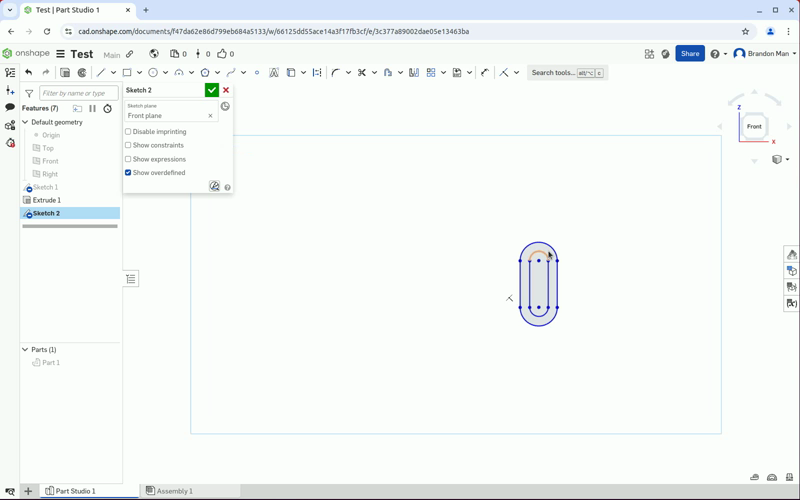
scroll(6)
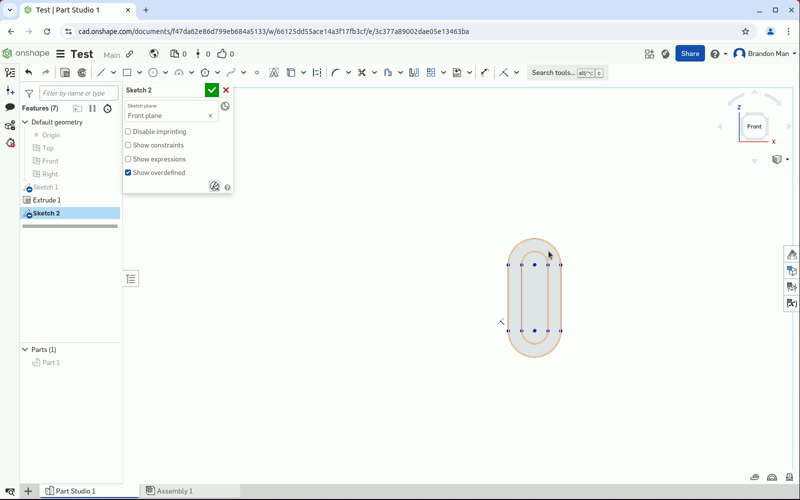
scroll(6)
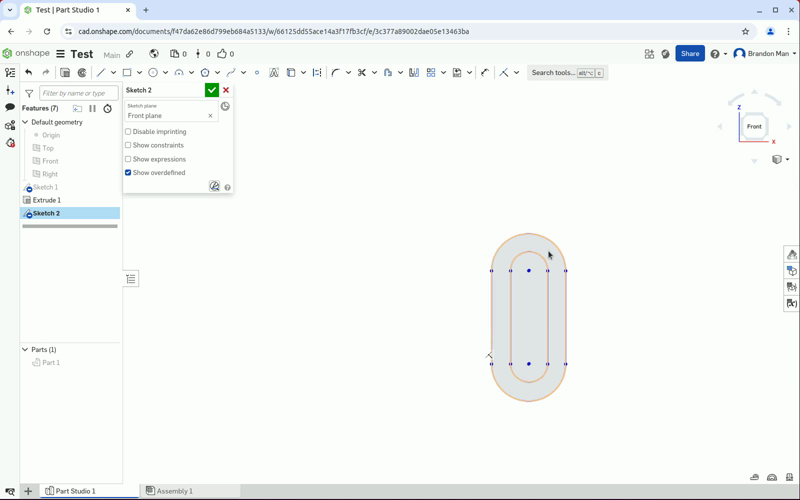
scroll(6)
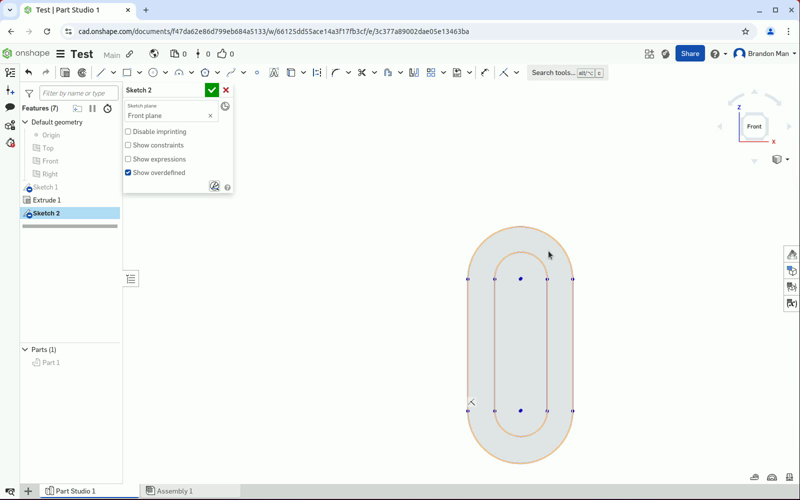
scroll(6)
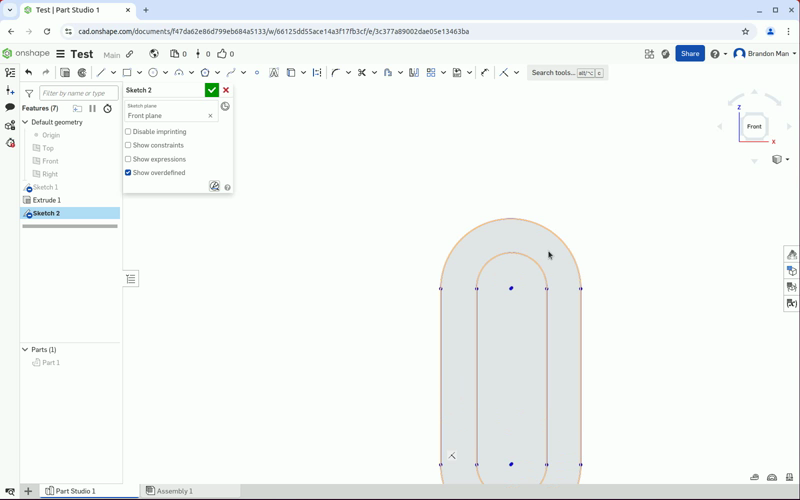
scroll(6)
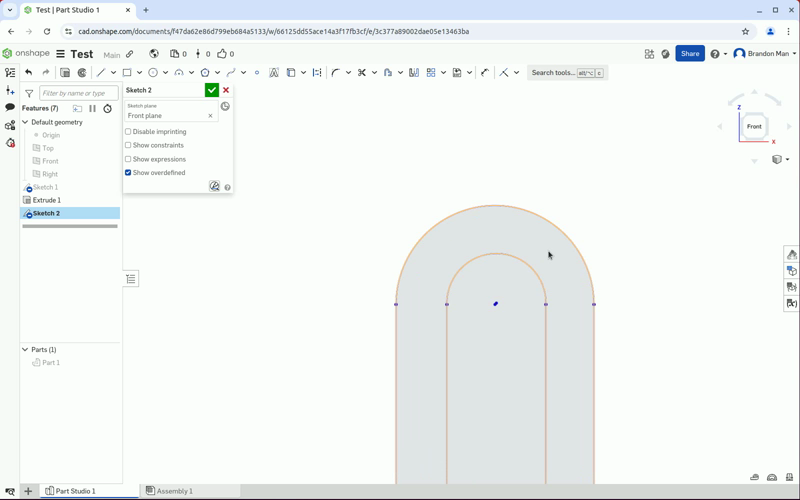
scroll(6)
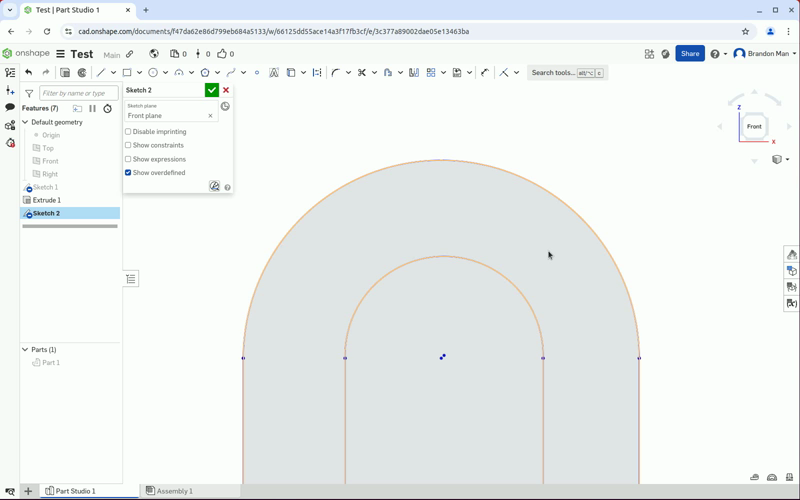
click(548, 250)
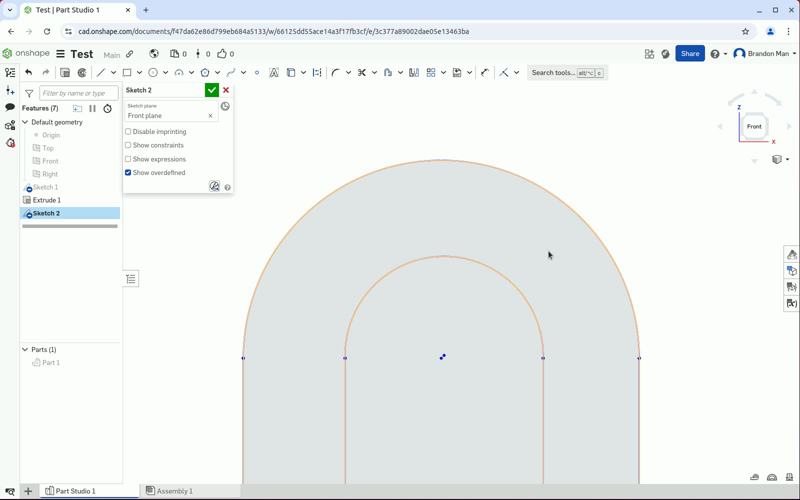
scroll(-6)
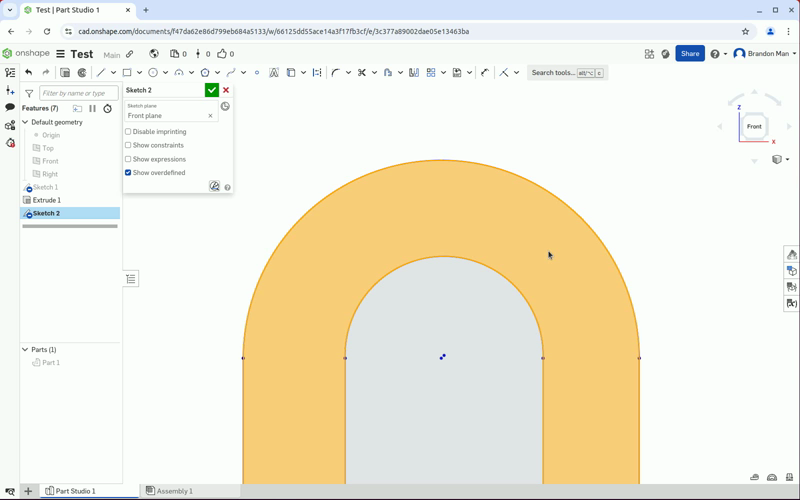
scroll(-6)
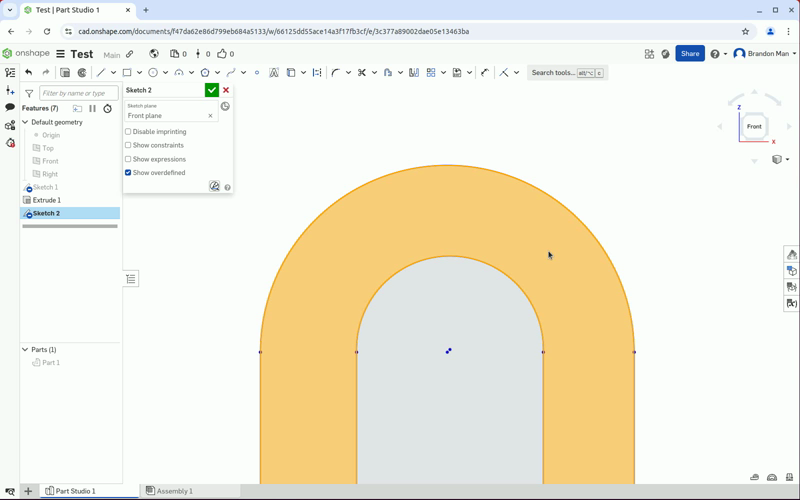
scroll(-6)
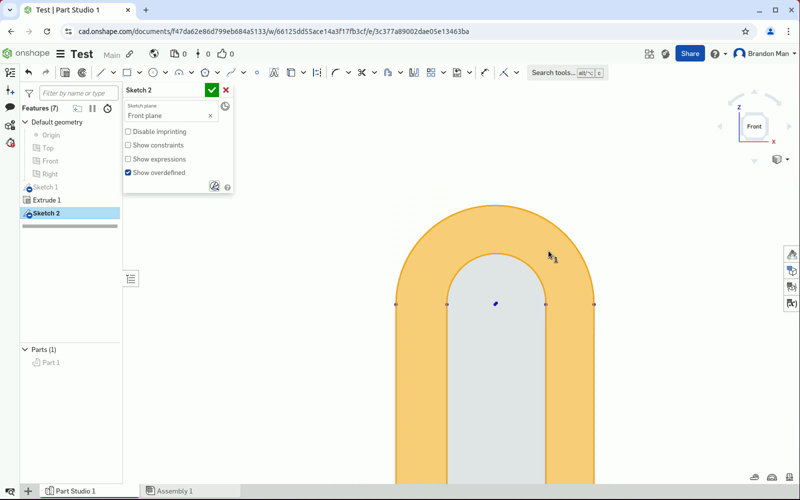
scroll(-6)
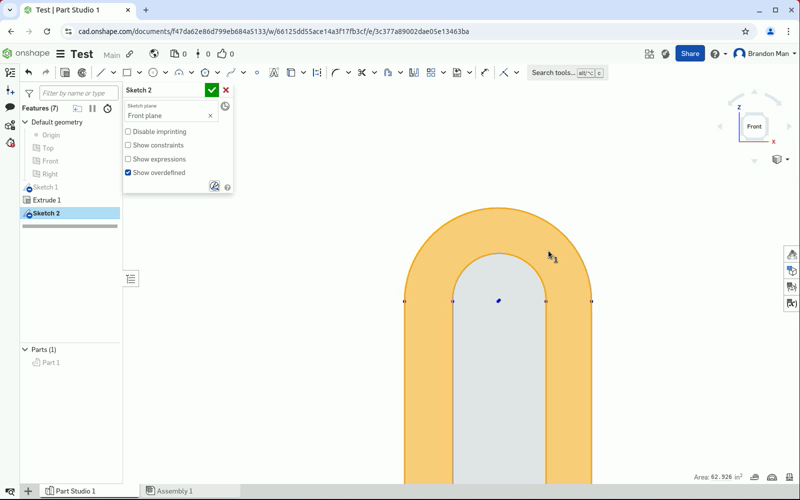
scroll(-6)
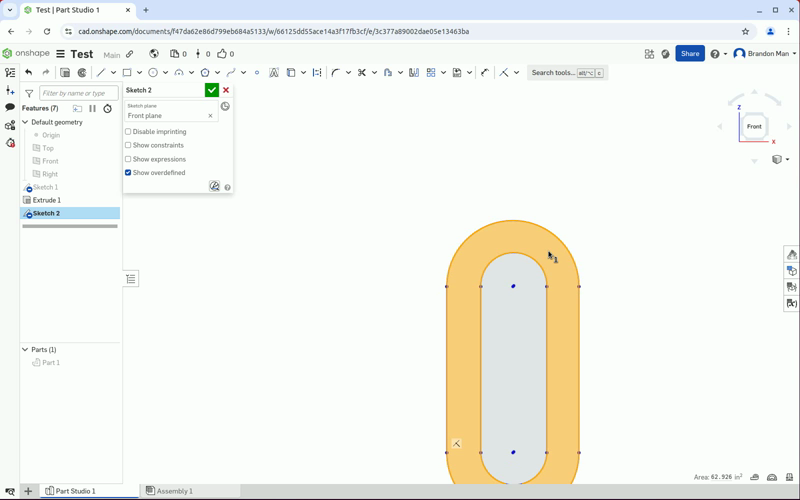
scroll(-6)
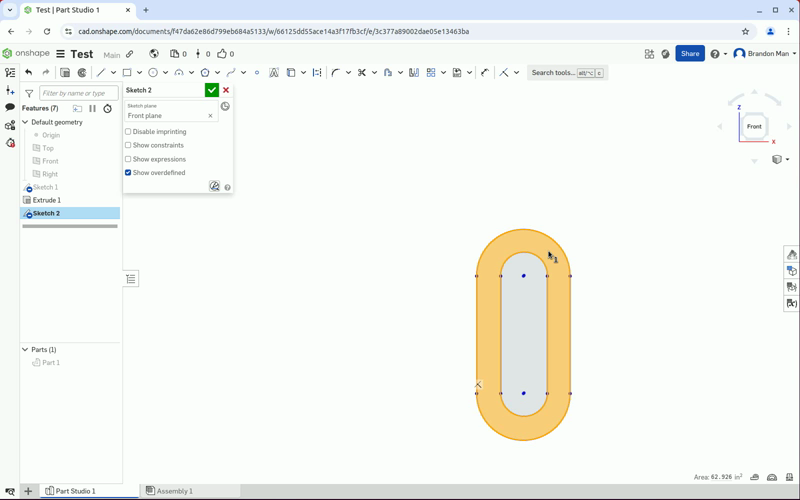
scroll(-6)
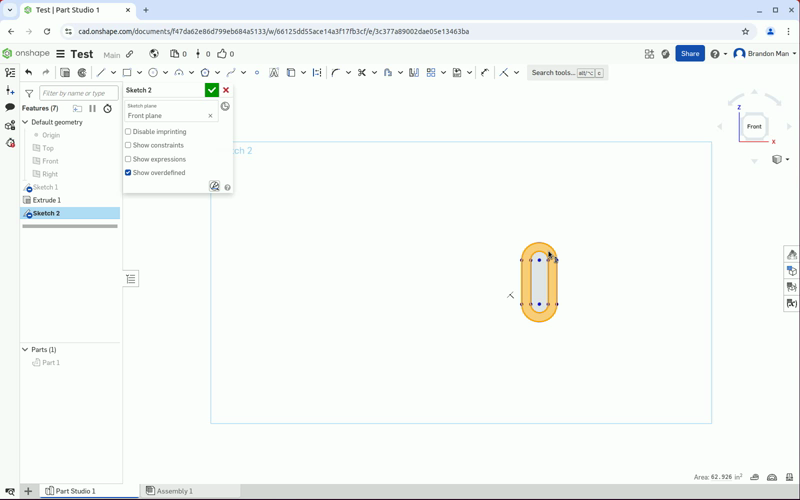
mouse_move(73, 352)
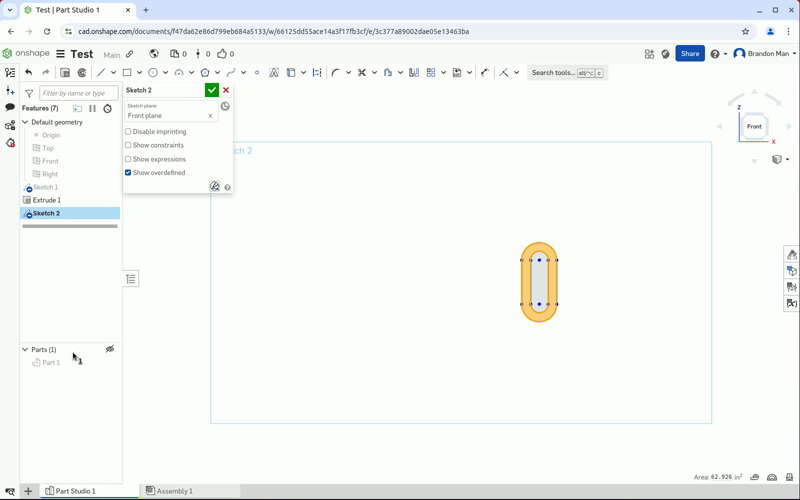
key(shift+y)
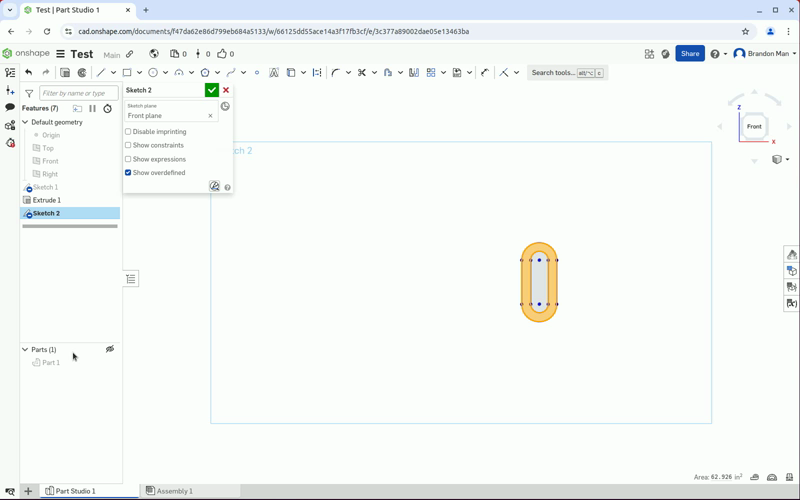
key(shift+e)
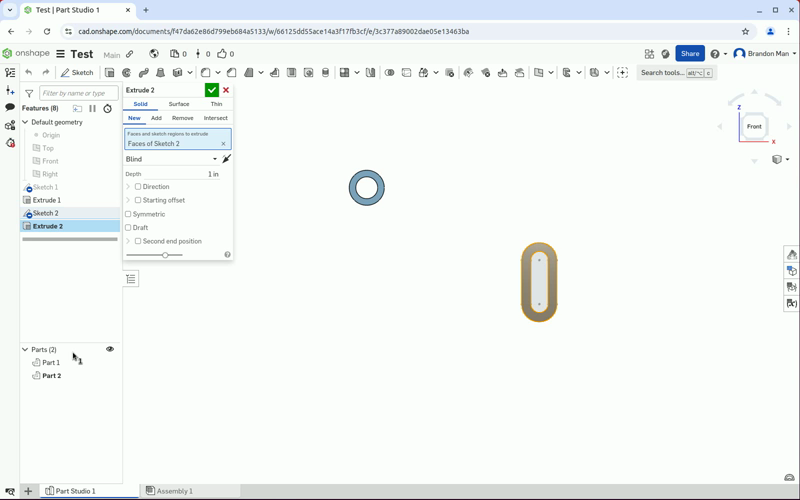
mouse_move(143, 106)
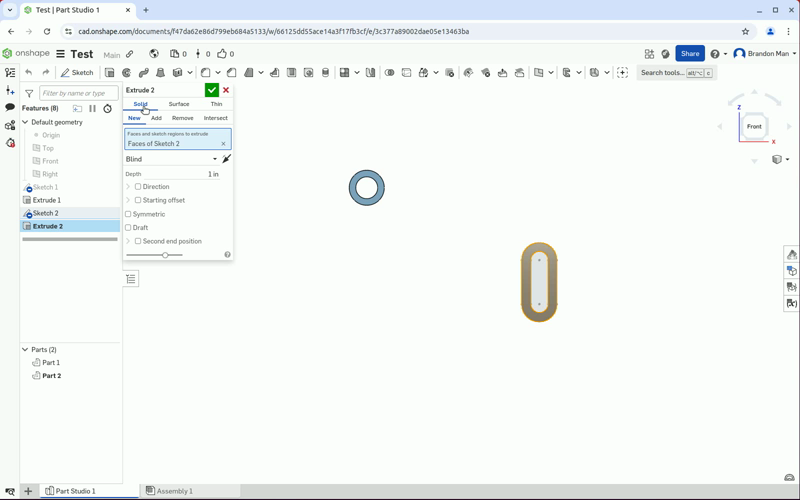
click(143, 106)
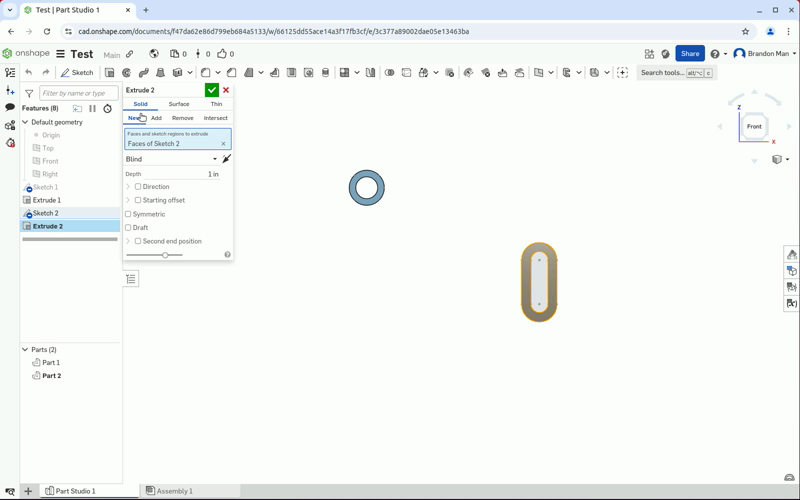
mouse_move(137, 120)
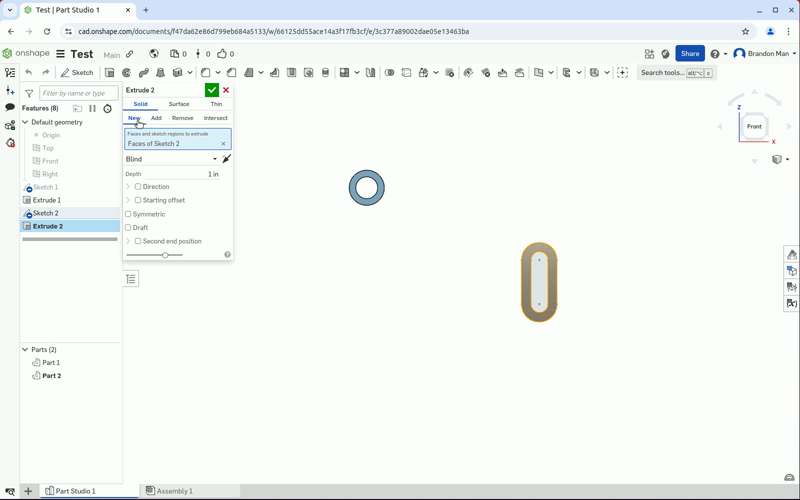
click(137, 120)
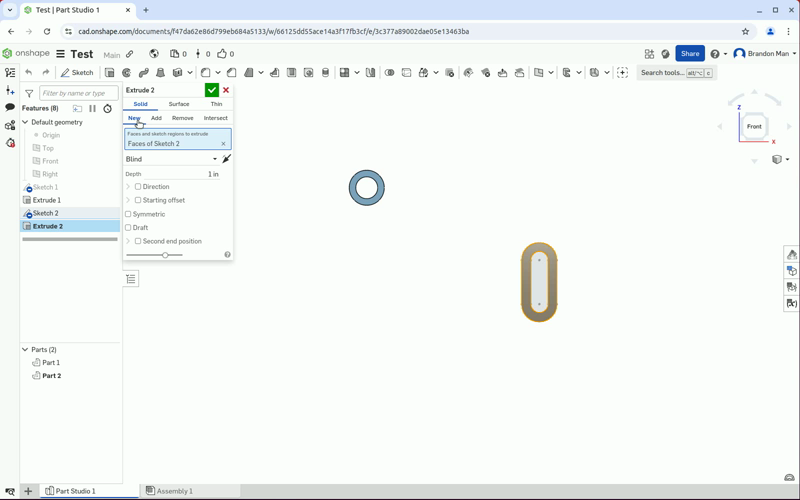
key(tab, 4)
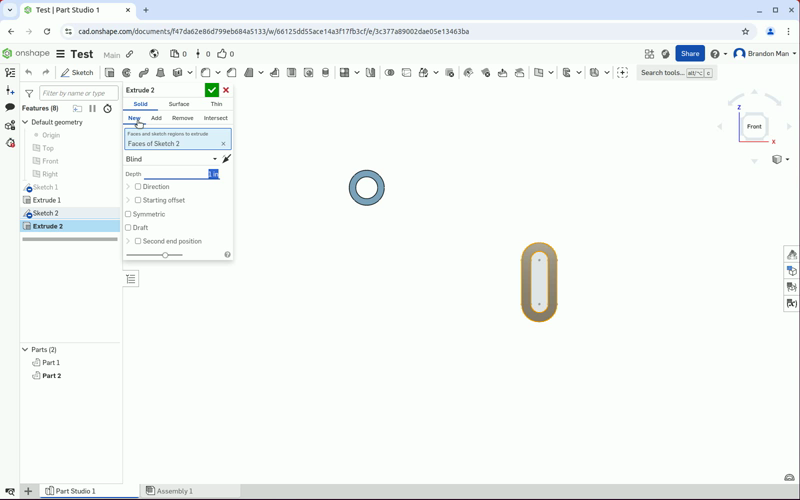
text(5.296)
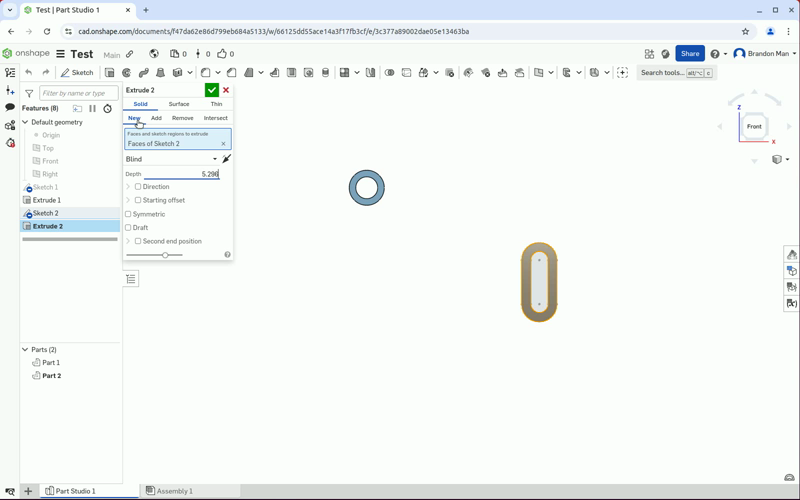
key(tab, 3)
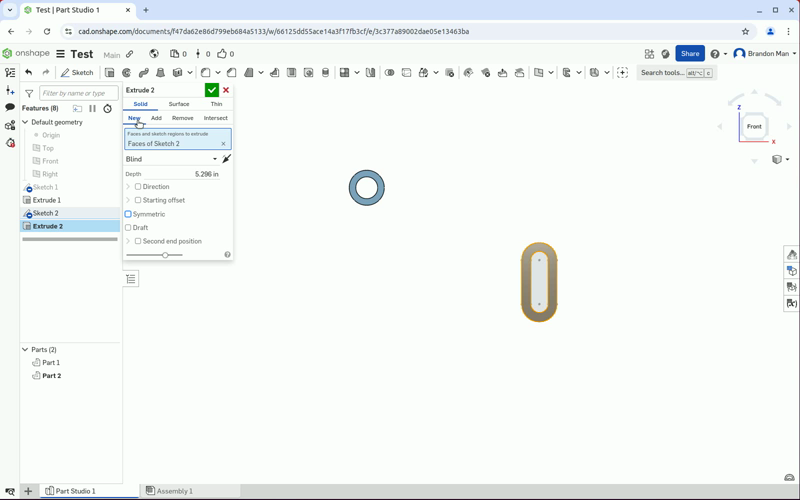
key(space)
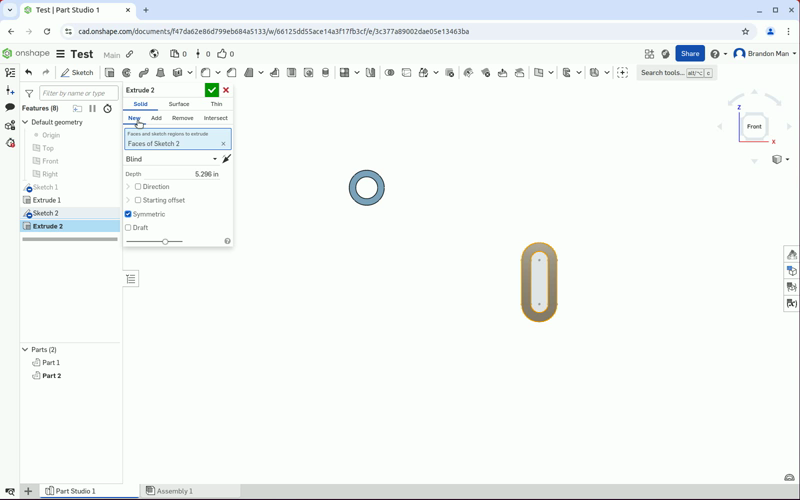
key(enter)
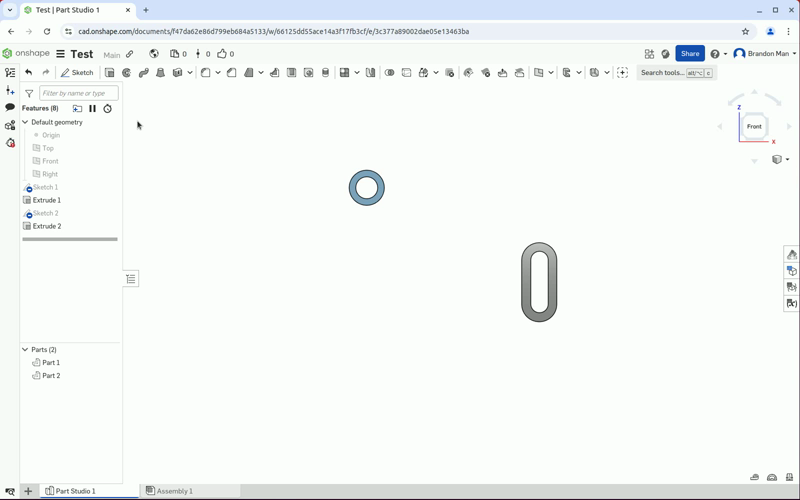
key(shift+h)
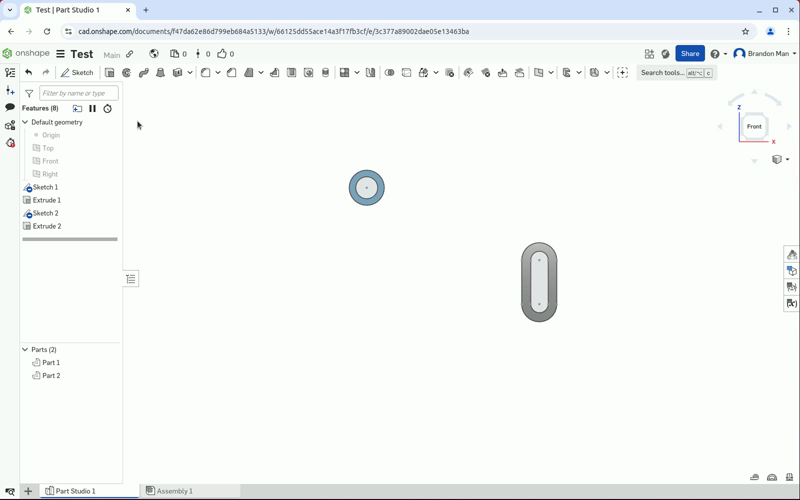
key(shift+h)
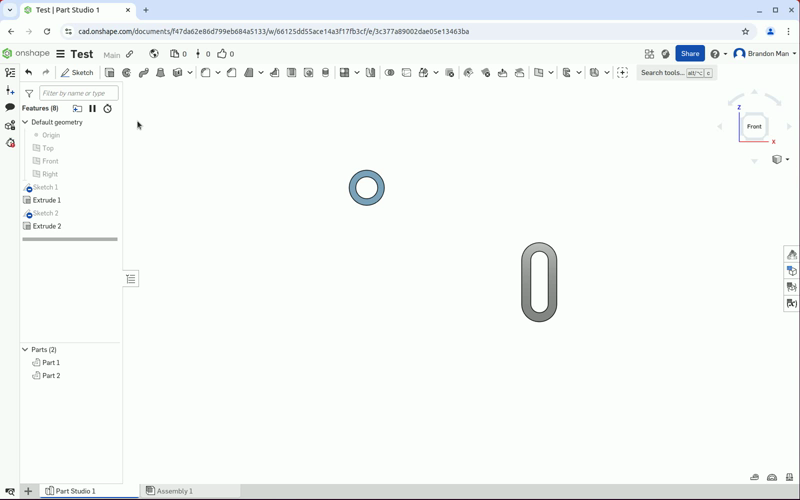
mouse_move(73, 189)
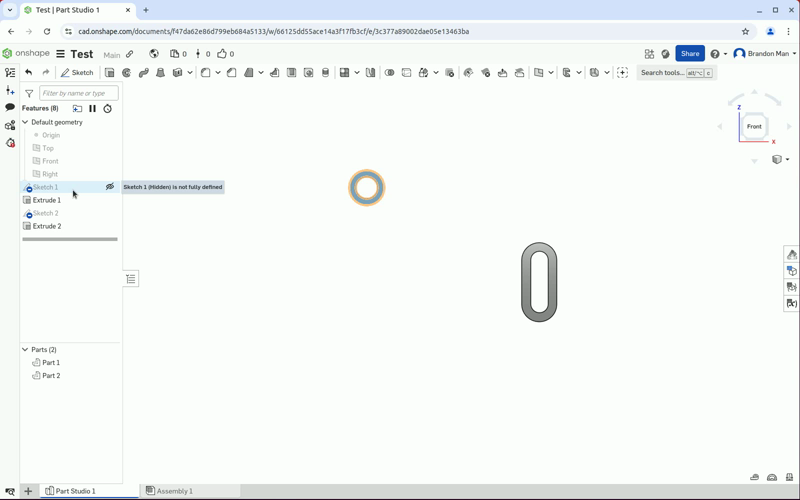
click(73, 189)
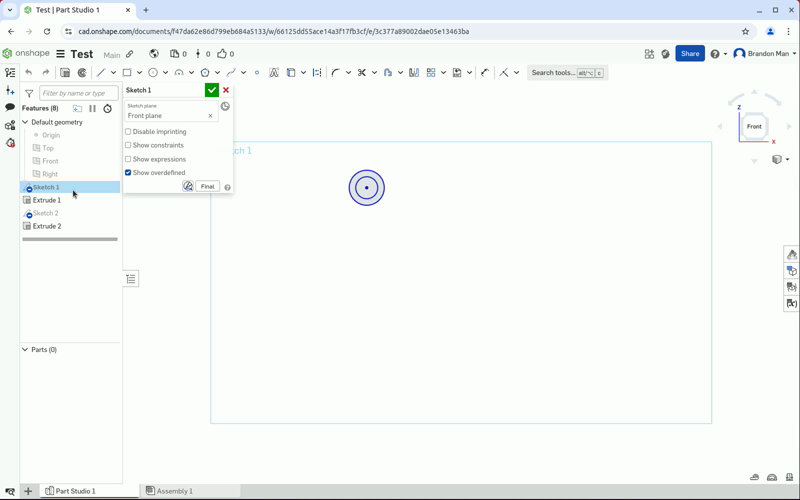
mouse_move(229, 92)
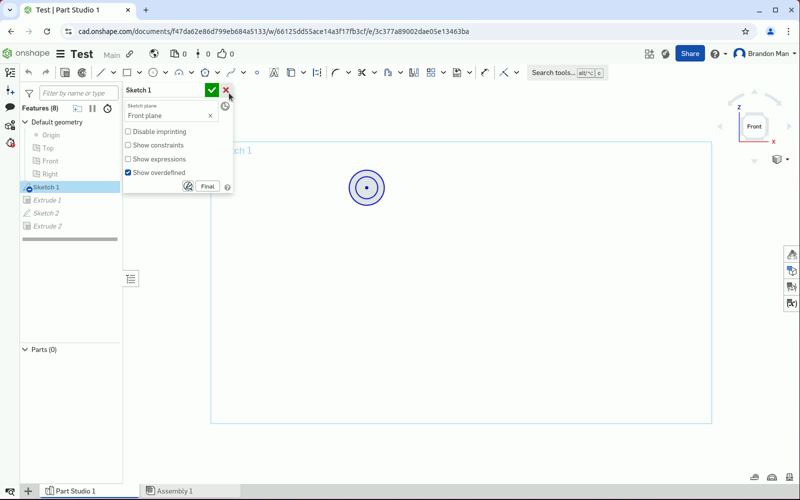
click(229, 92)
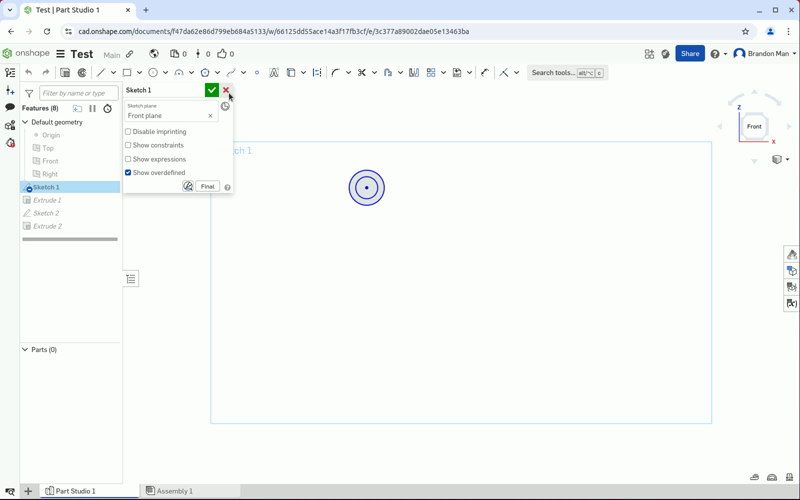
key(shift+s)
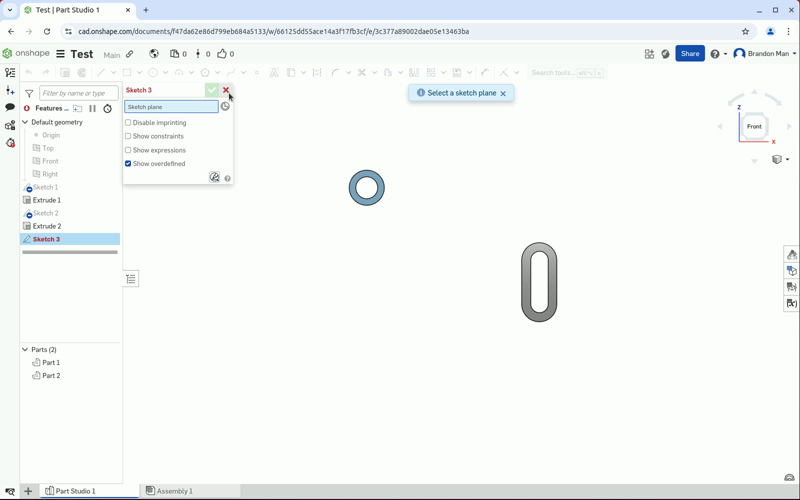
mouse_move(73, 163)
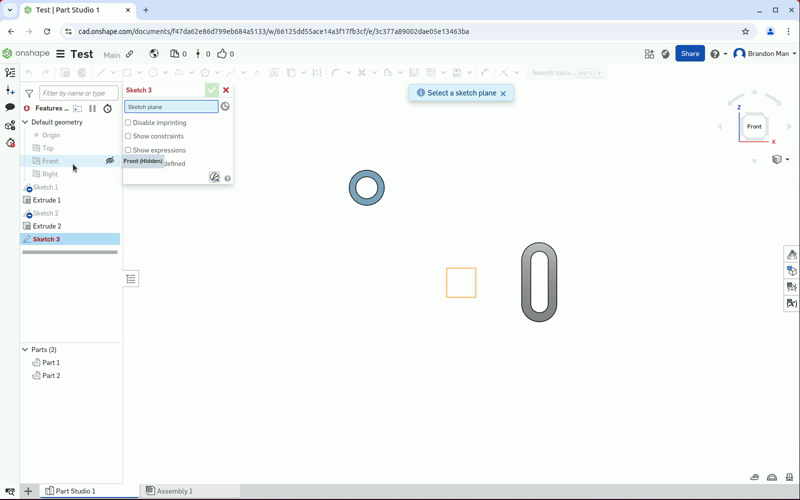
click(73, 163)
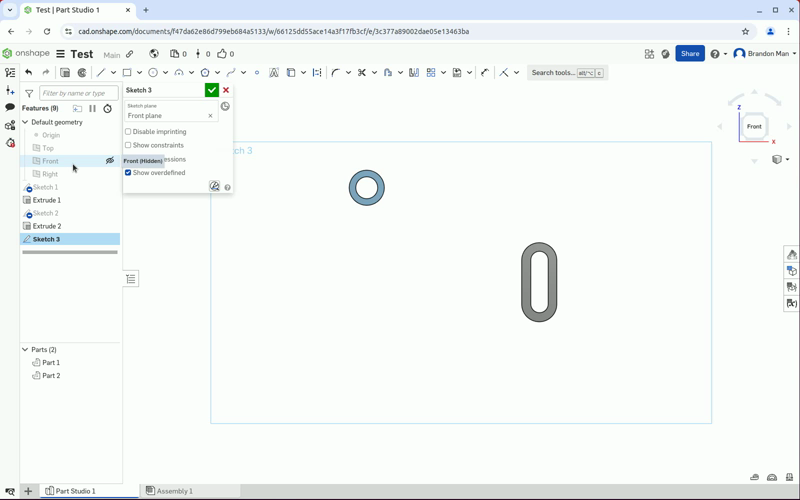
mouse_move(73, 352)
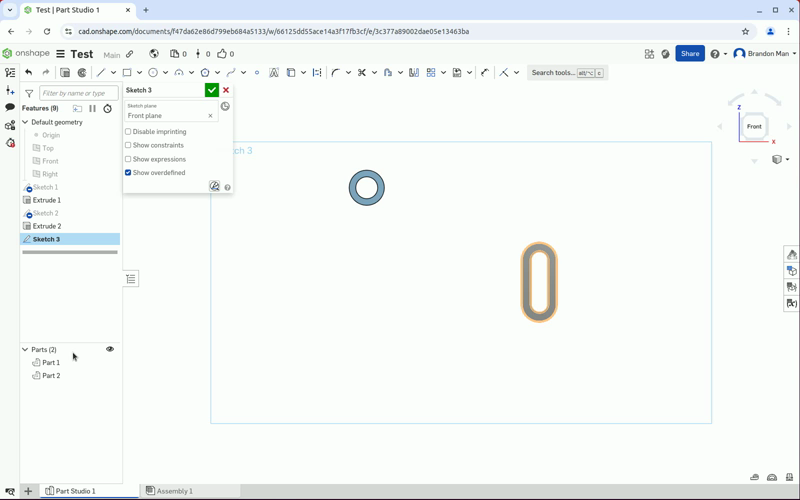
key(y)
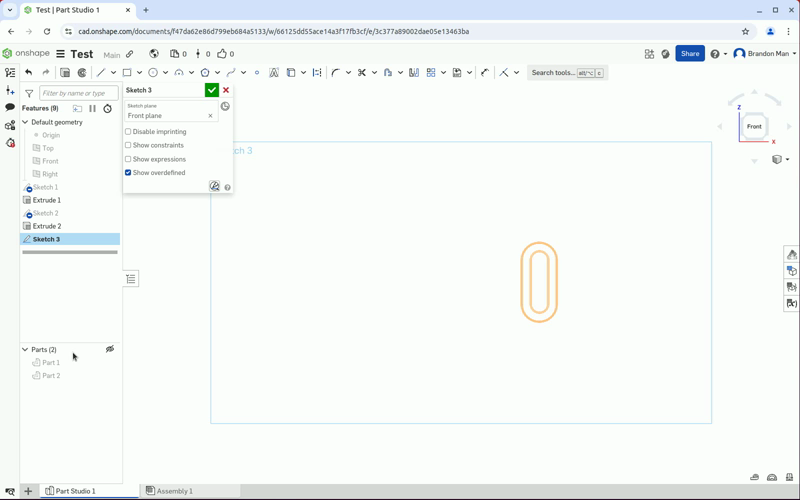
key(c)
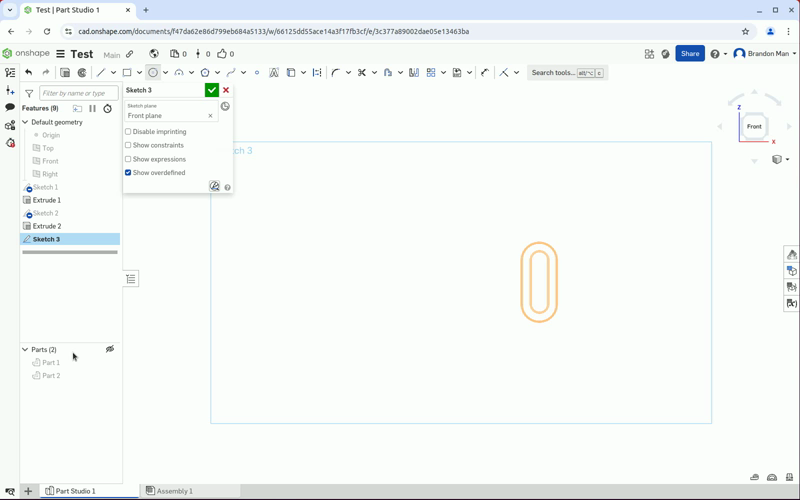
key_down(shift)
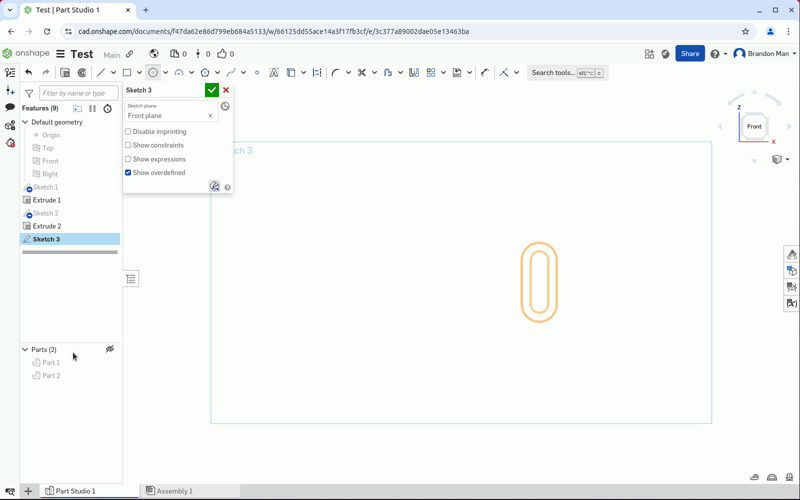
mouse_move(461, 282)
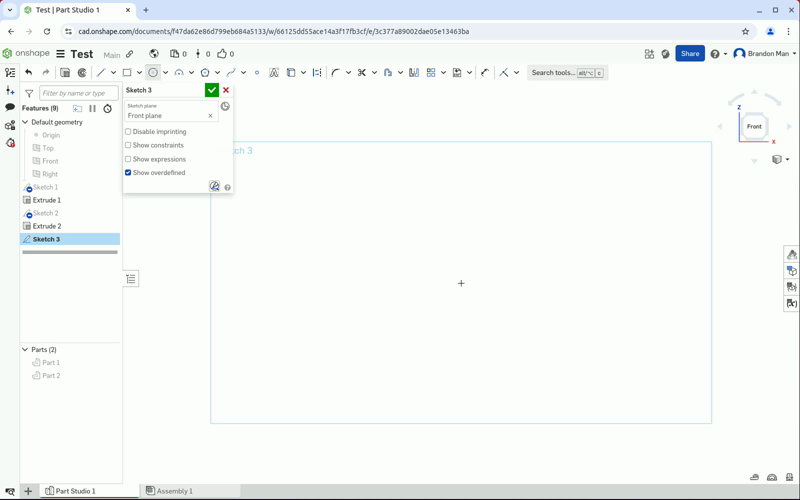
click(461, 282)
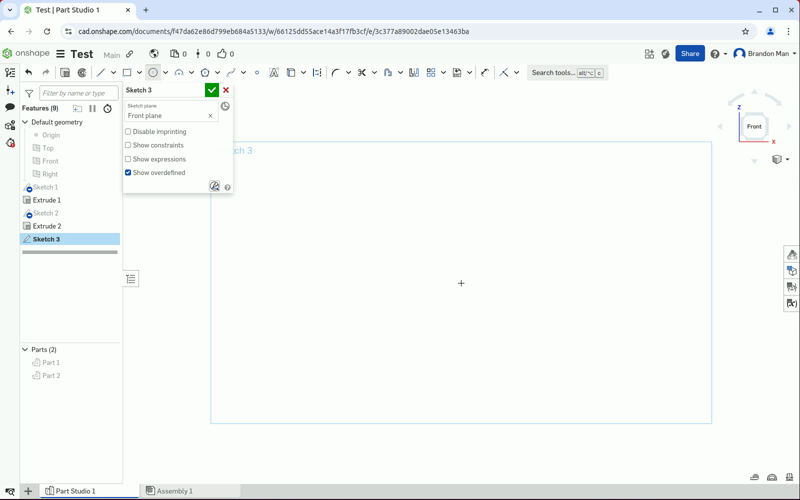
key_up(shift)
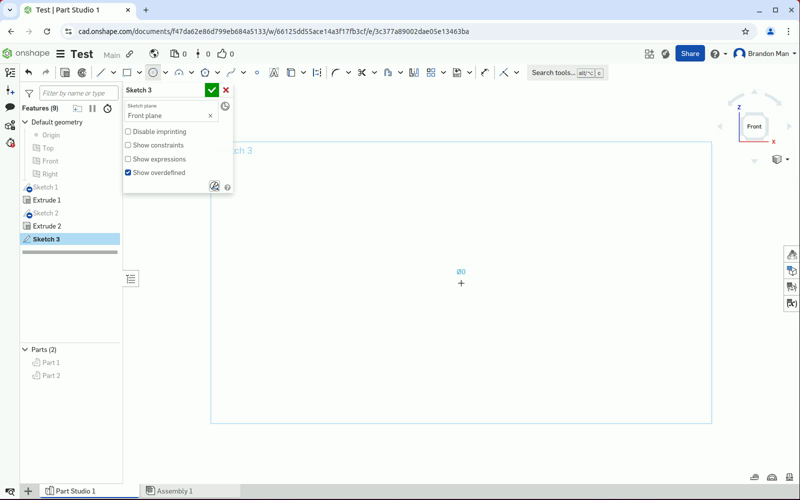
mouse_move(492, 282)
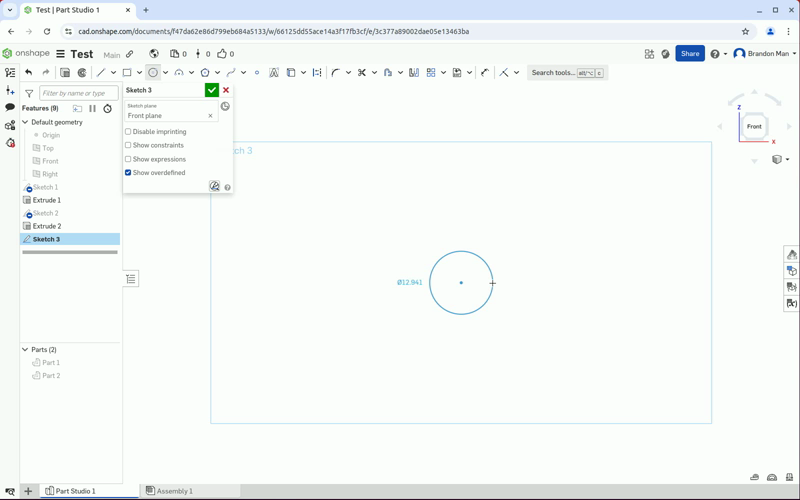
click(492, 282)
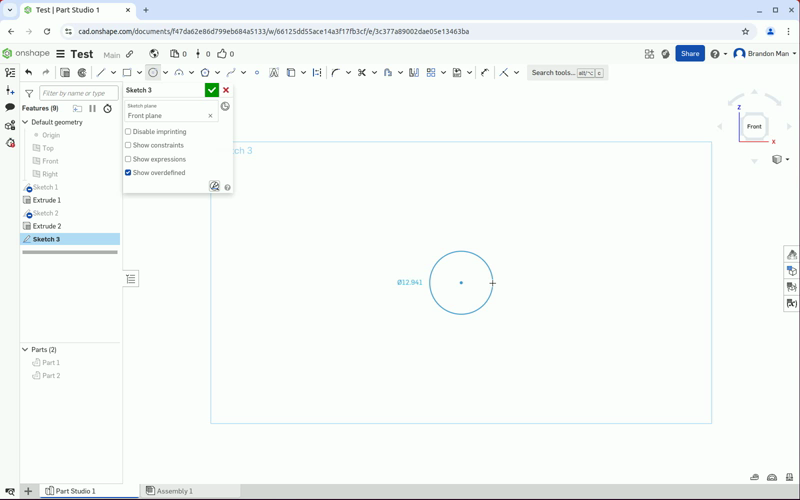
key(esc)
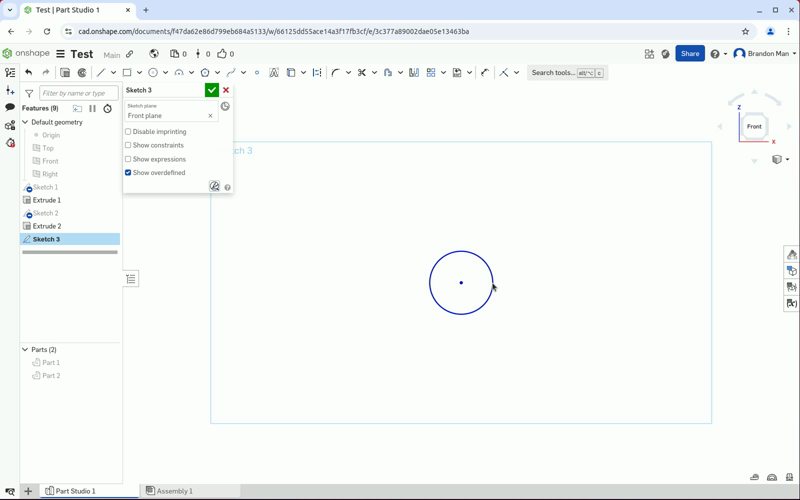
key(c)
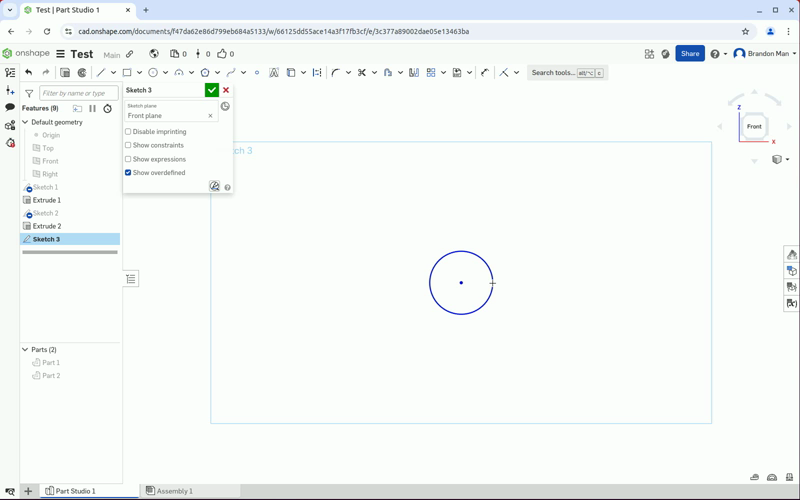
key_down(shift)
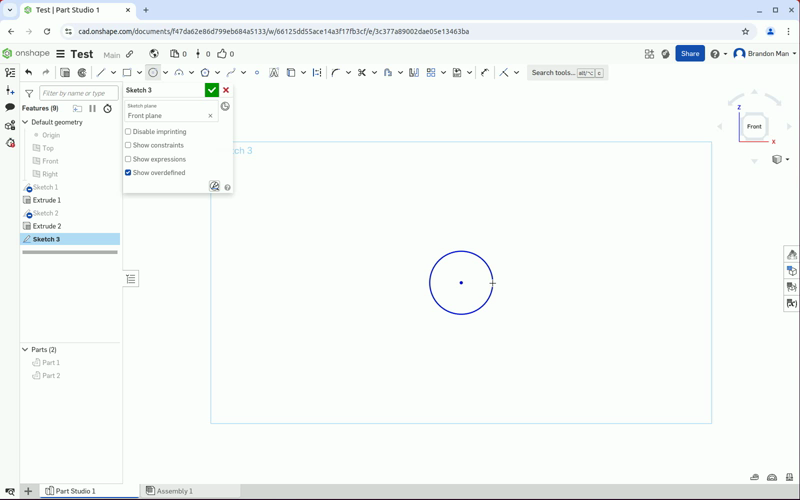
mouse_move(461, 282)
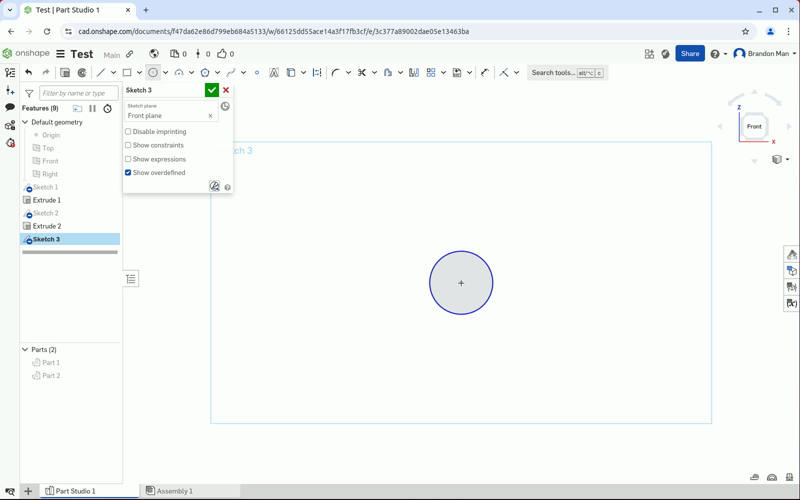
click(461, 282)
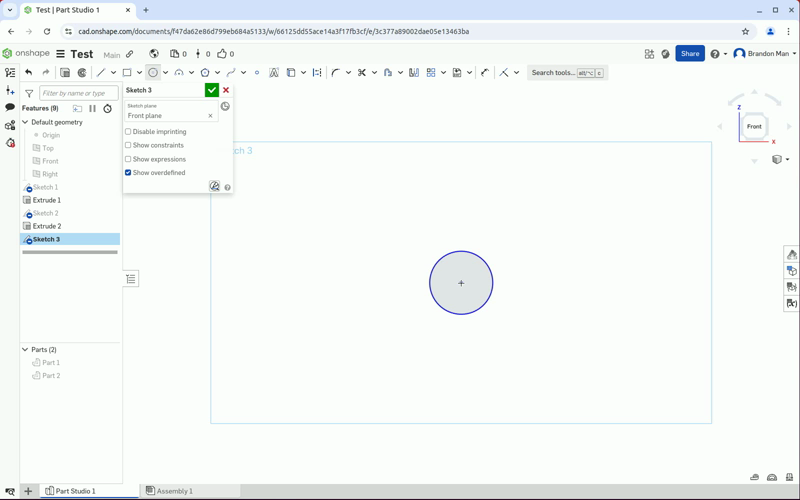
key_up(shift)
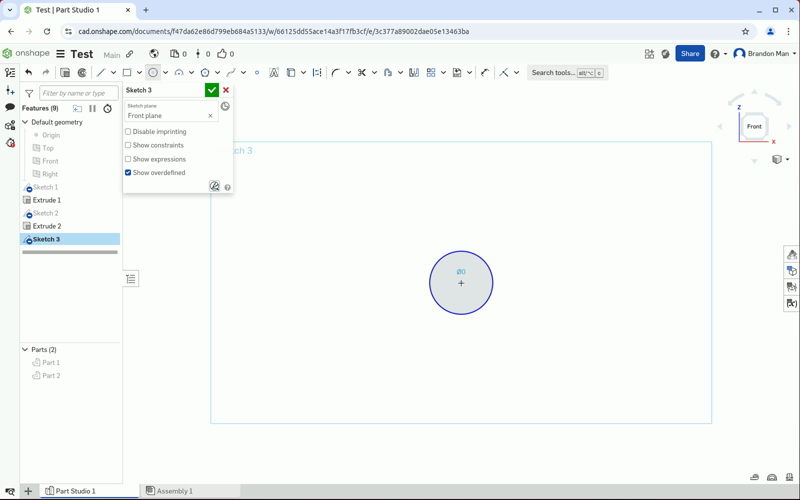
mouse_move(481, 282)
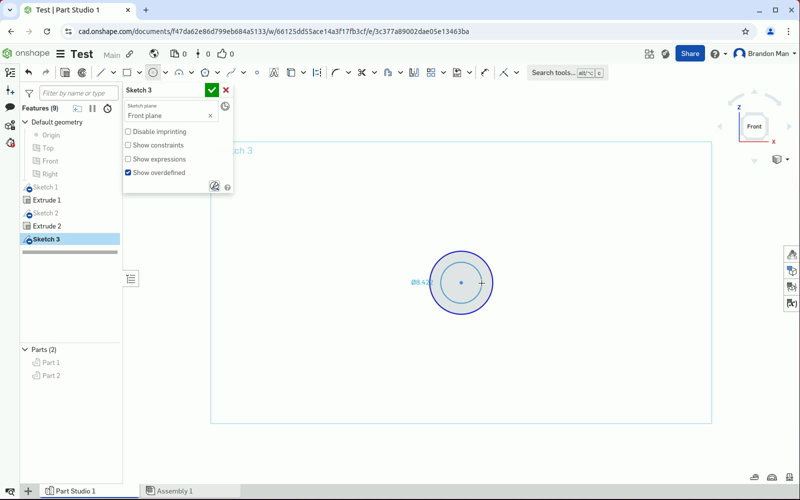
click(481, 282)
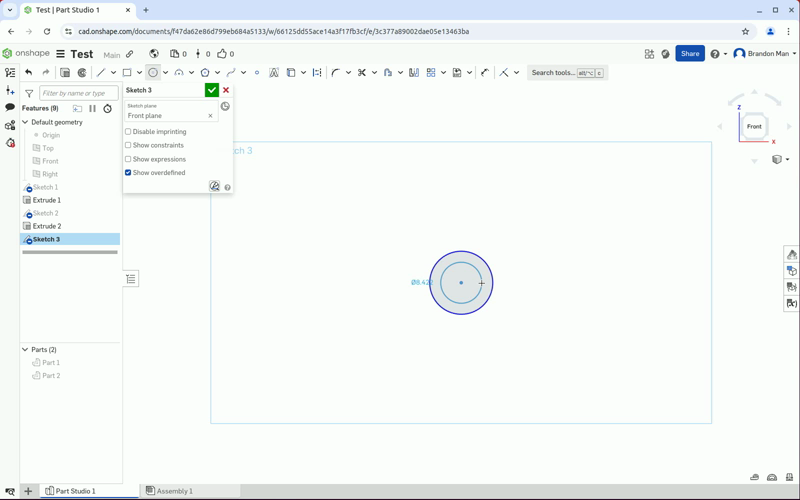
key(esc)
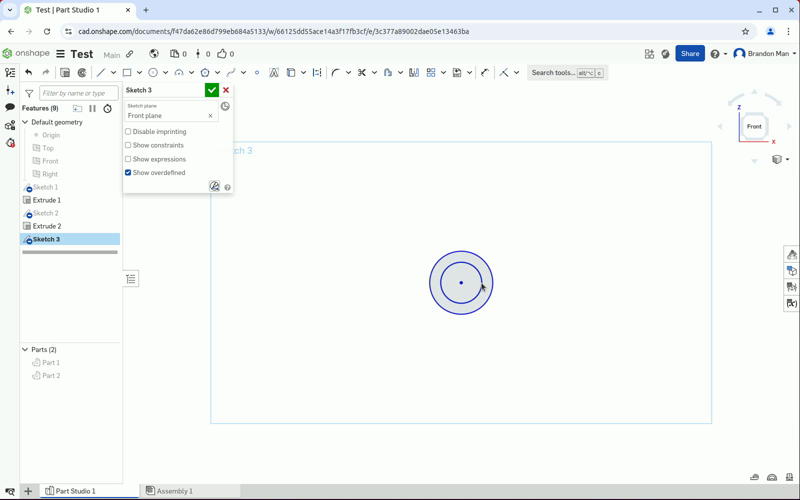
mouse_move(481, 302)
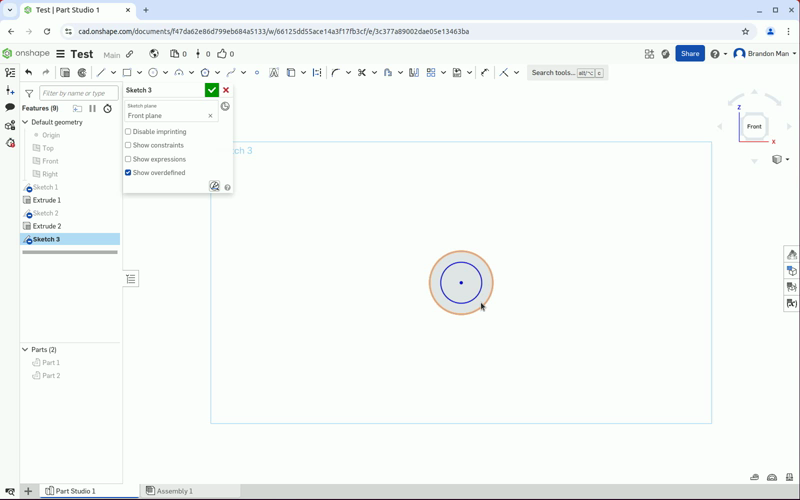
scroll(6)
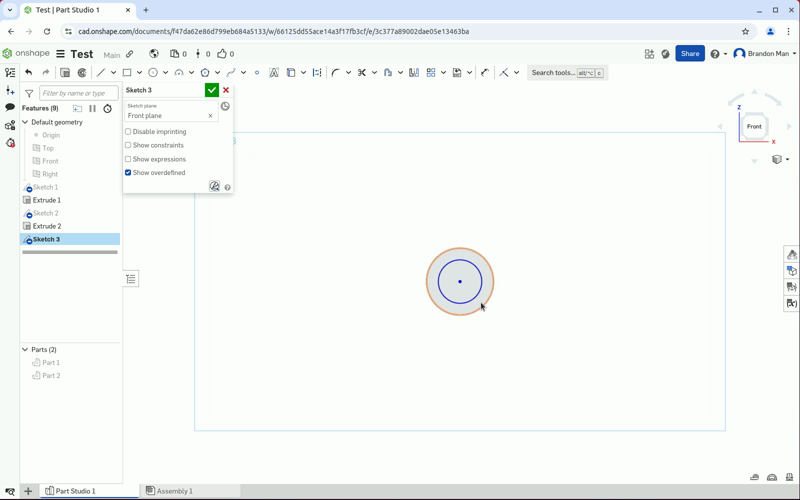
scroll(6)
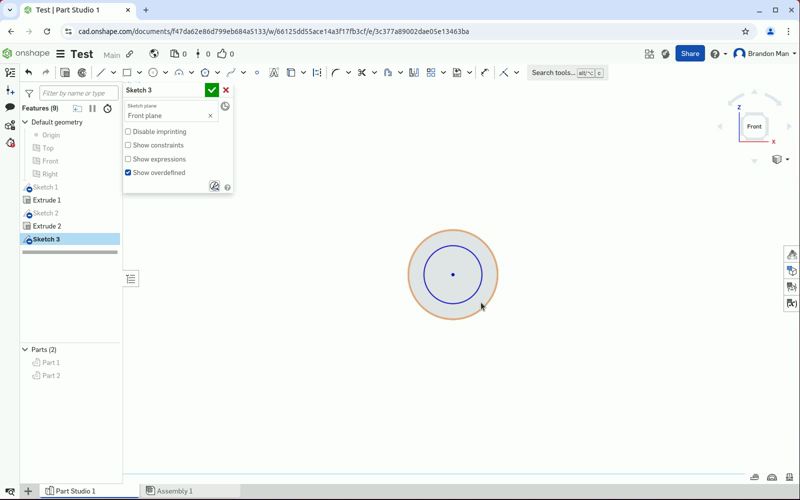
scroll(6)
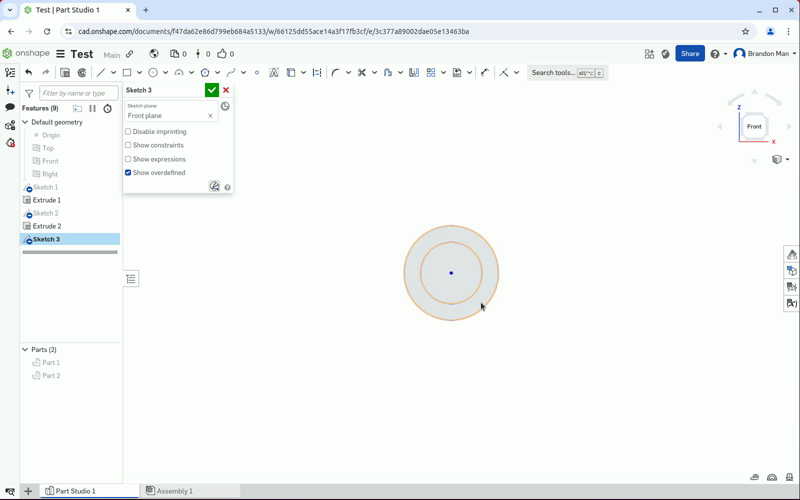
scroll(6)
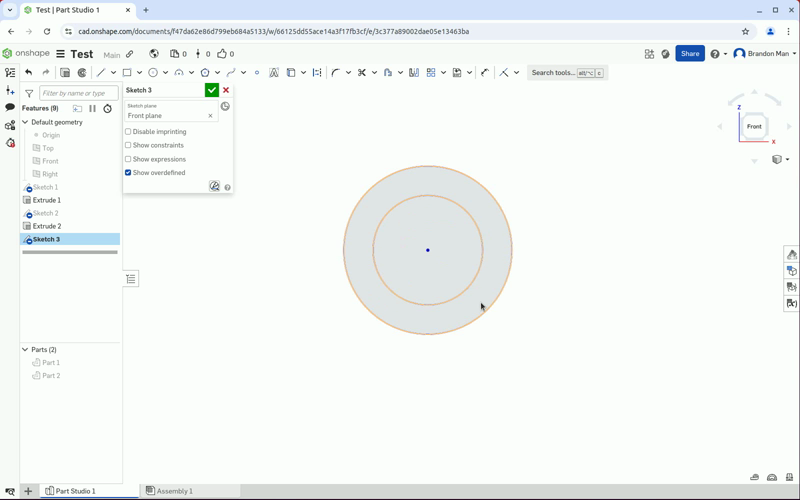
scroll(6)
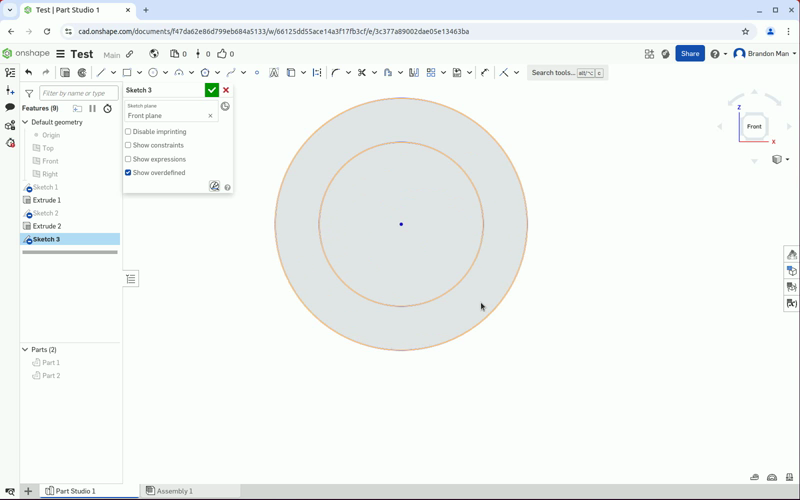
scroll(6)
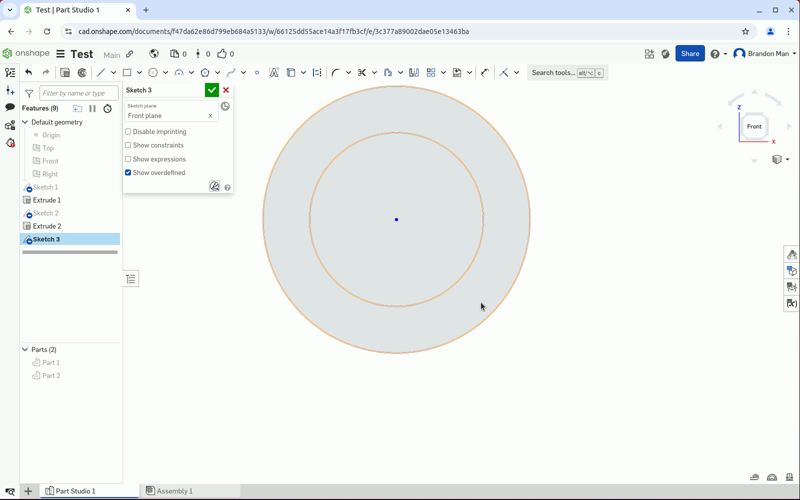
scroll(6)
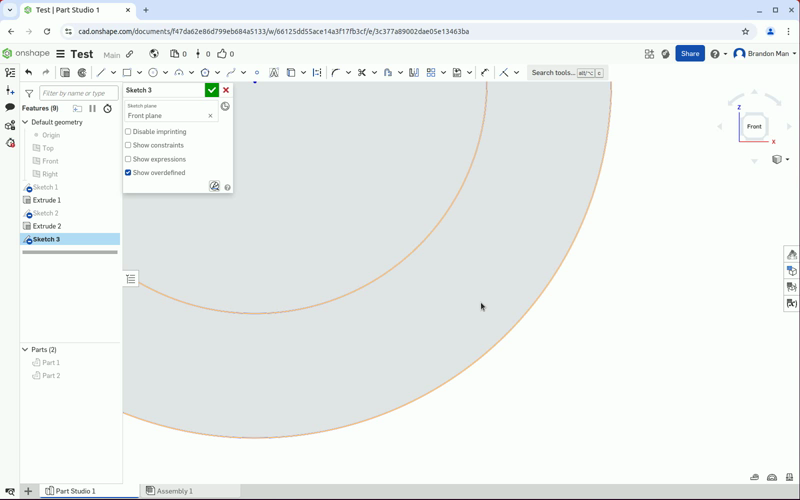
click(481, 302)
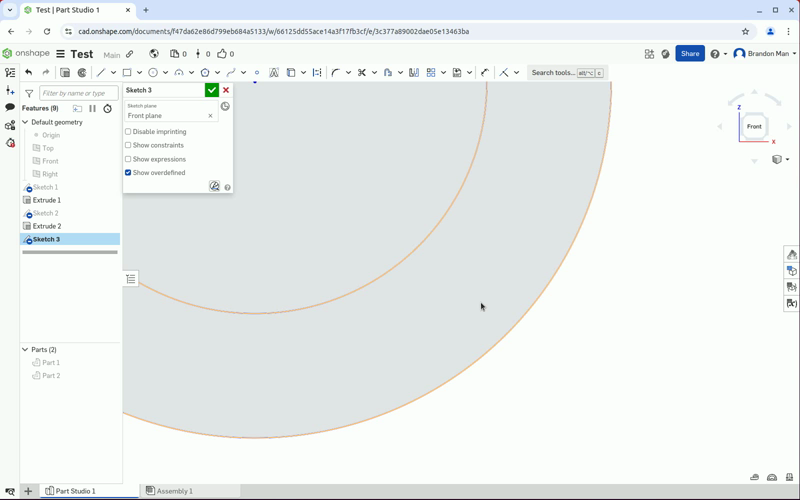
scroll(-6)
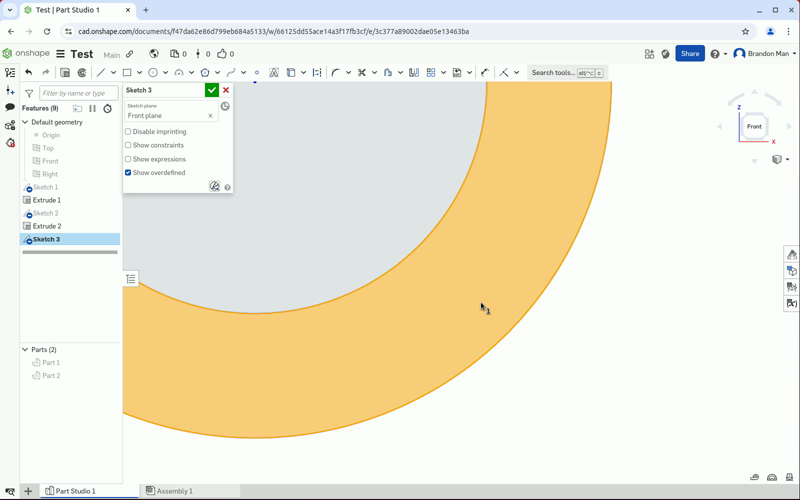
scroll(-6)
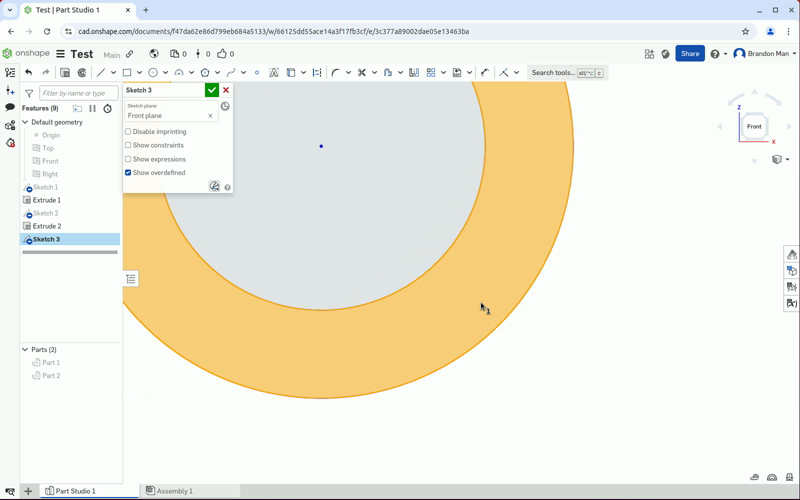
scroll(-6)
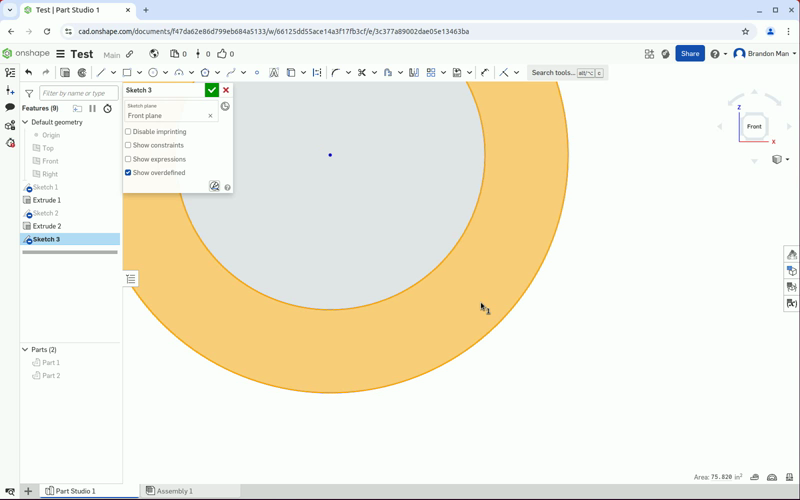
scroll(-6)
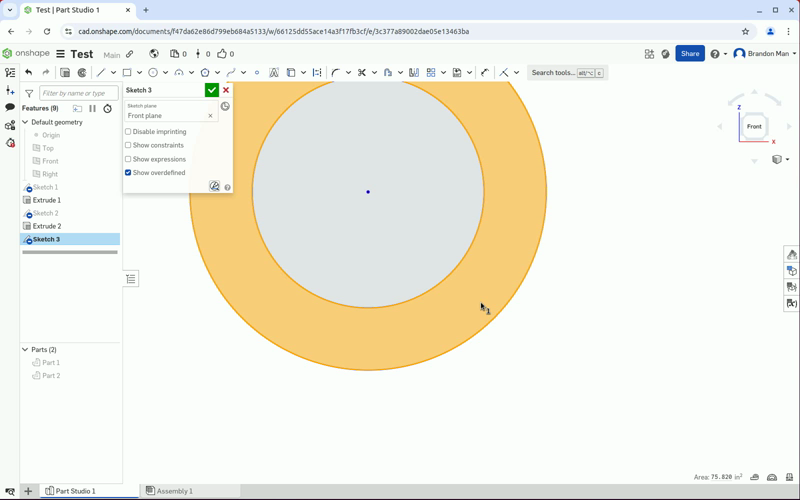
scroll(-6)
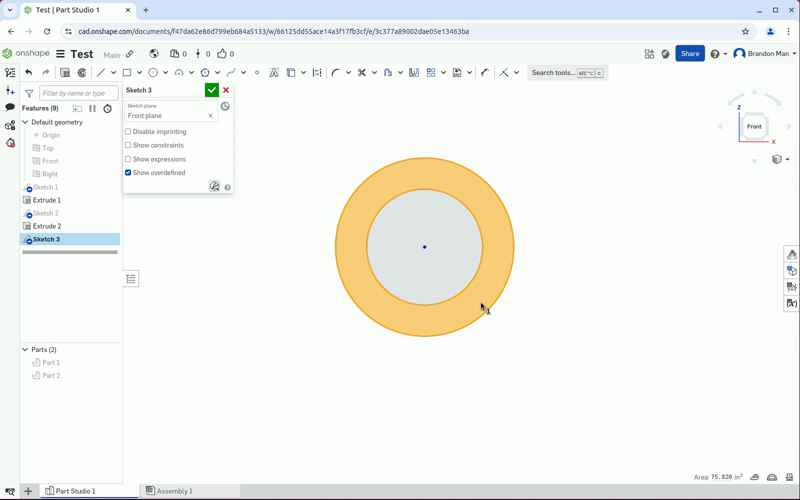
scroll(-6)
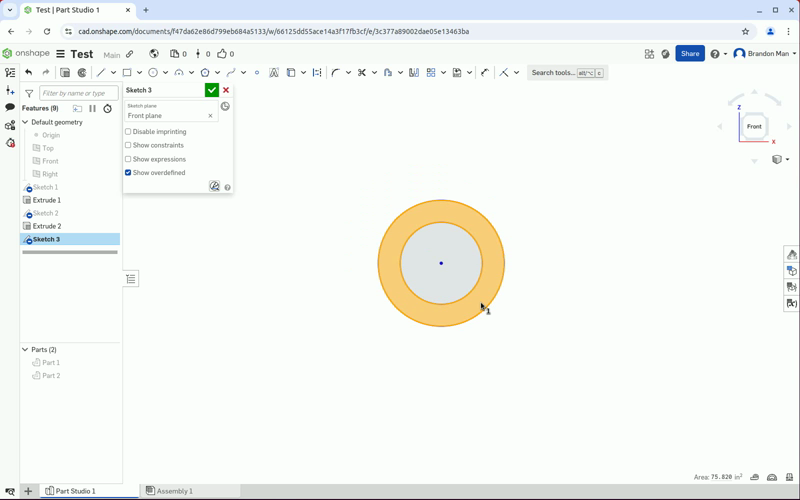
scroll(-6)
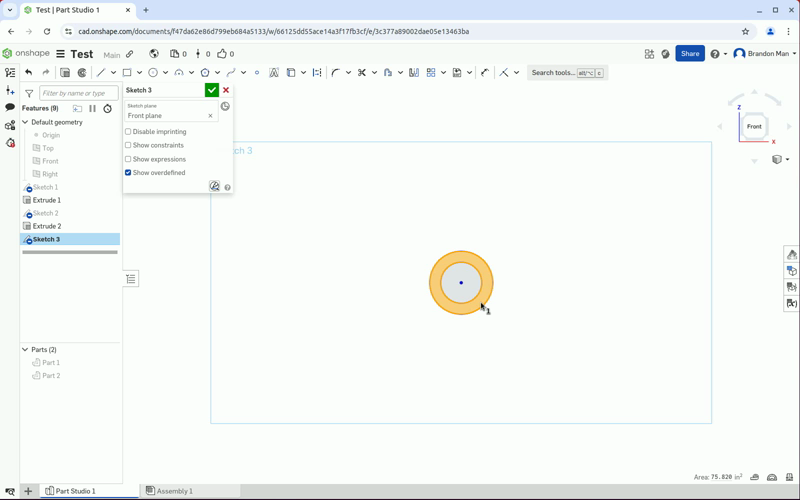
mouse_move(73, 352)
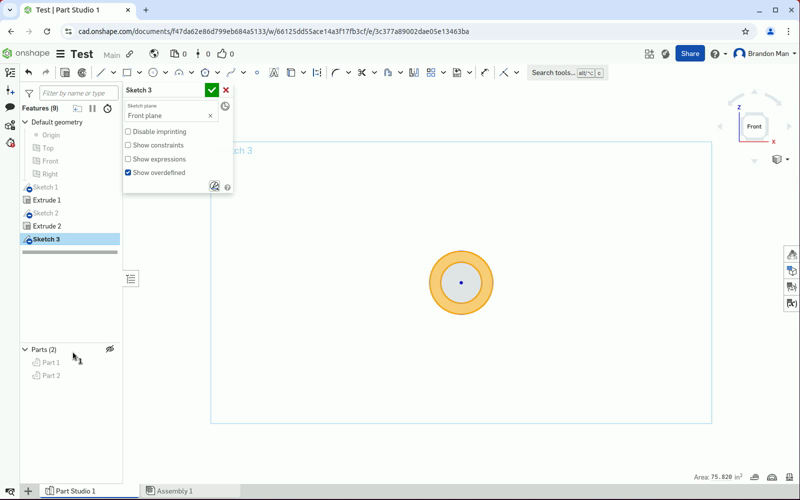
key(shift+y)
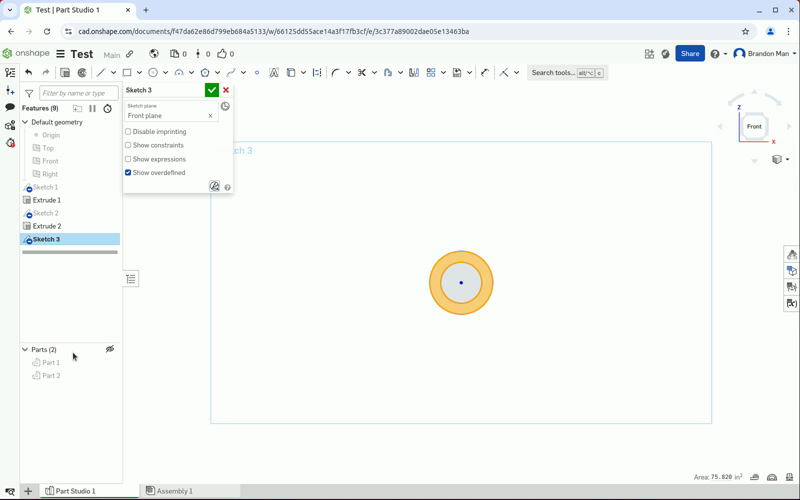
key(shift+e)
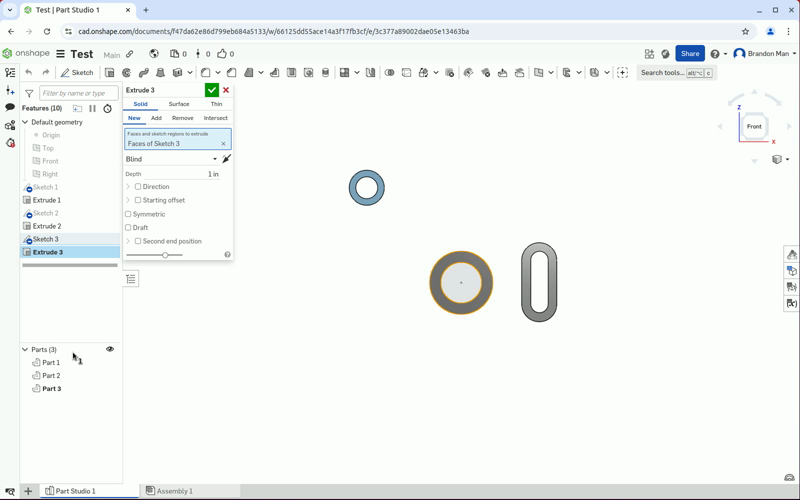
mouse_move(143, 106)
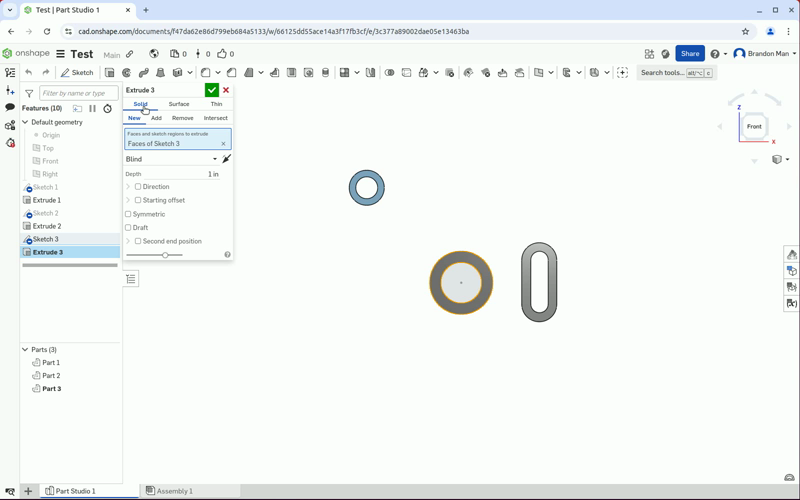
click(143, 106)
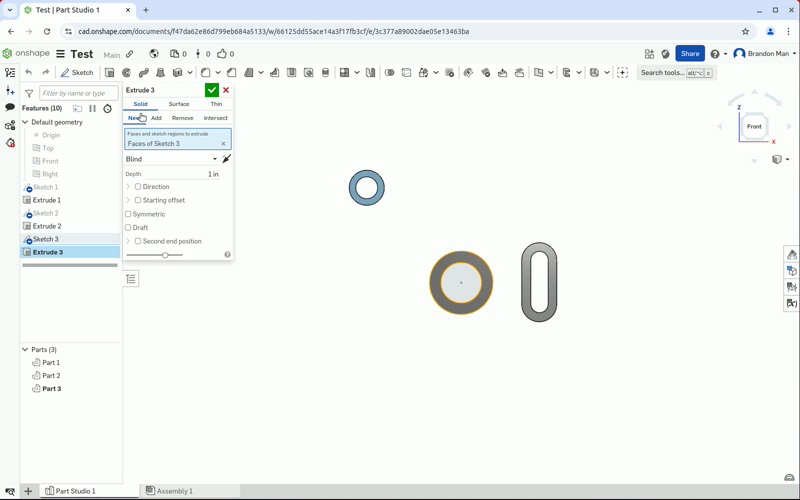
mouse_move(137, 120)
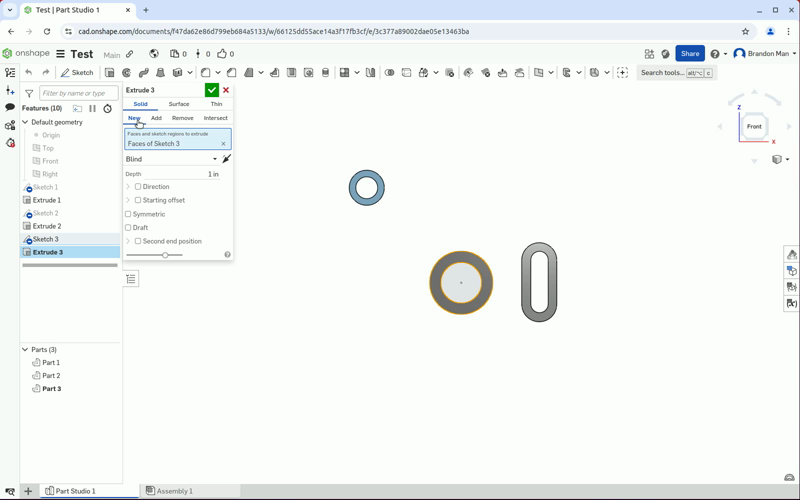
click(137, 120)
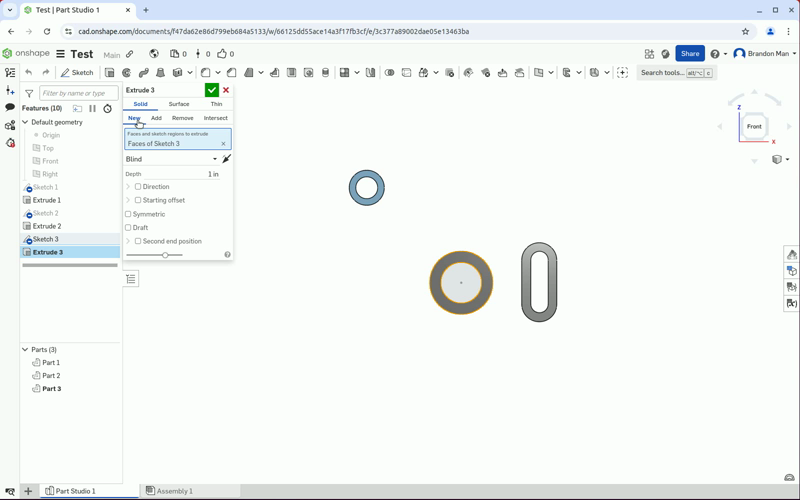
key(tab, 4)
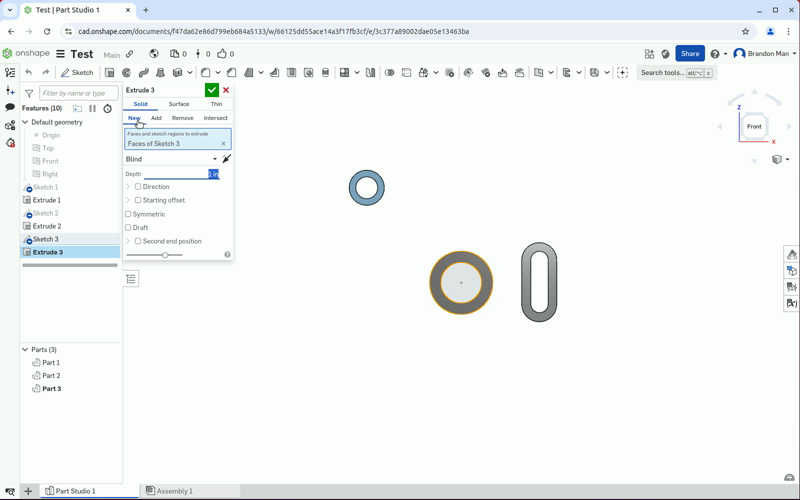
text(15.886)
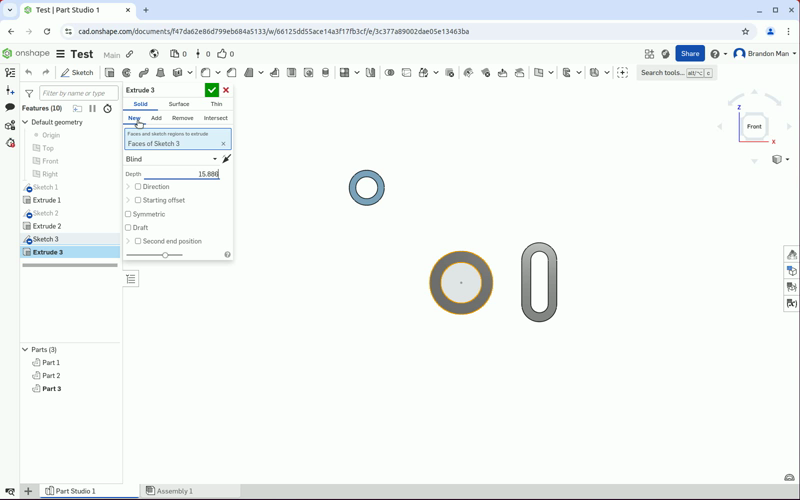
key(tab, 3)
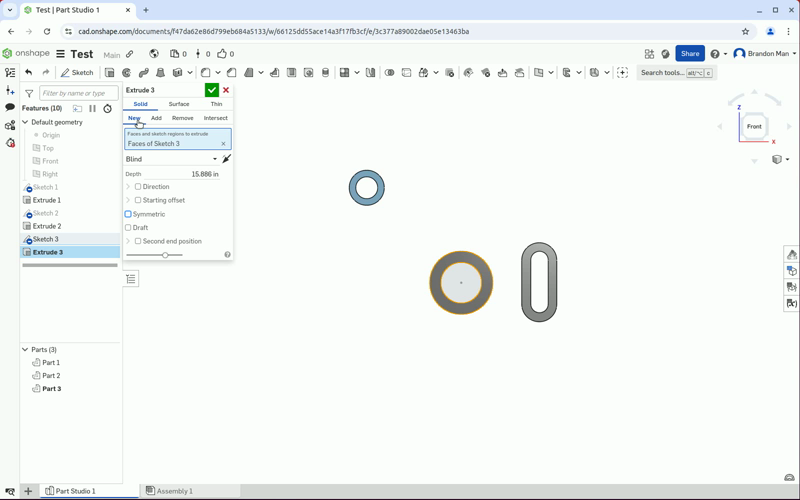
key(space)
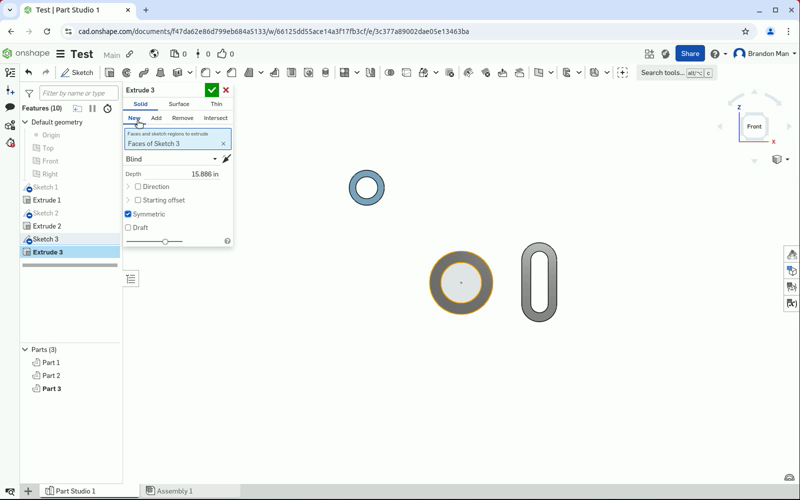
key(enter)
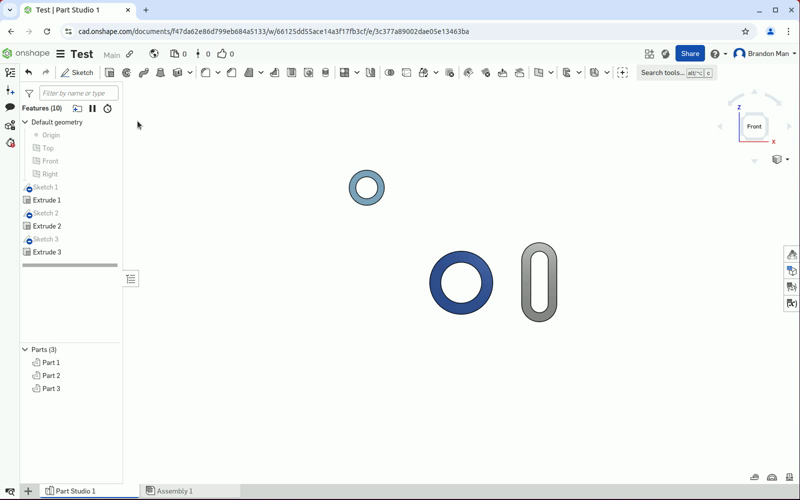
key(shift+h)
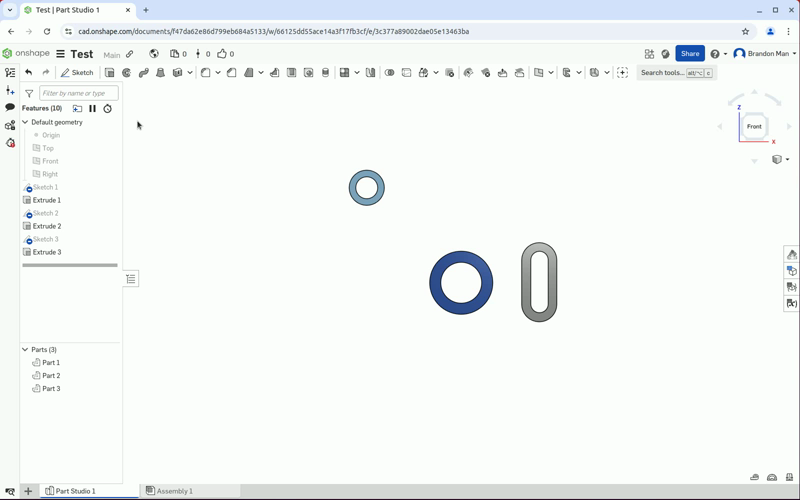
key(shift+h)
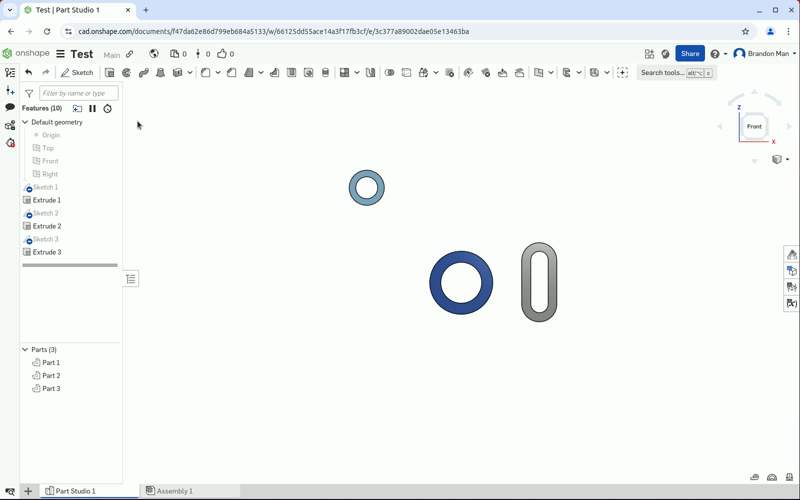
mouse_move(73, 189)
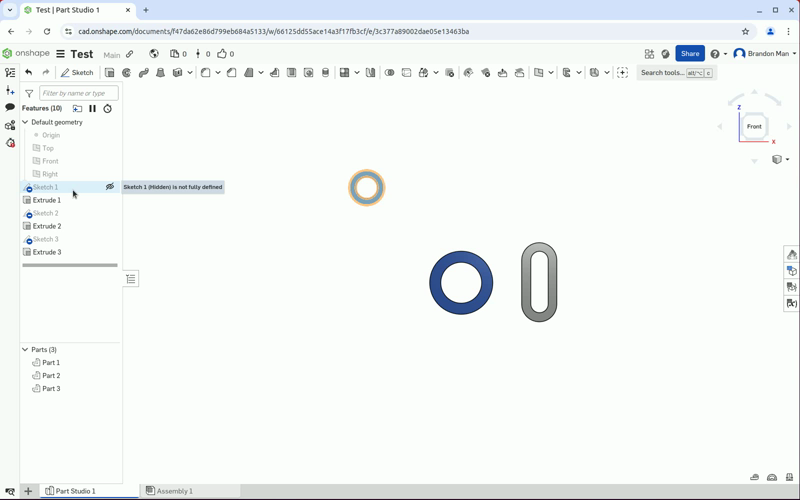
click(73, 189)
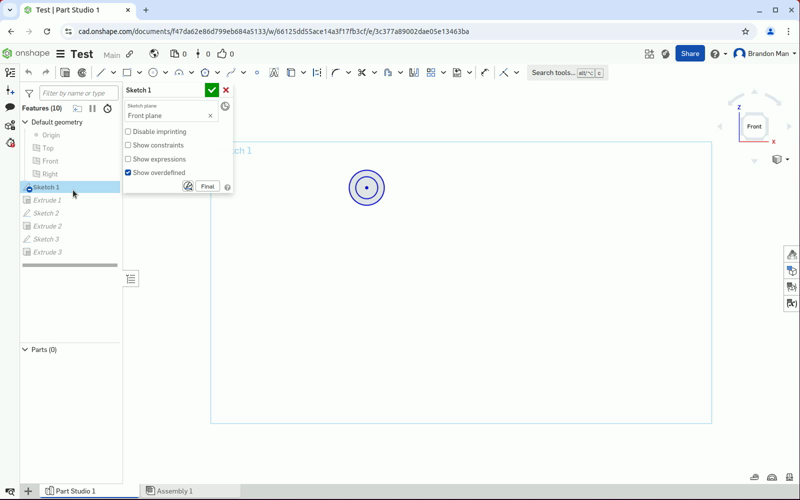
mouse_move(229, 92)
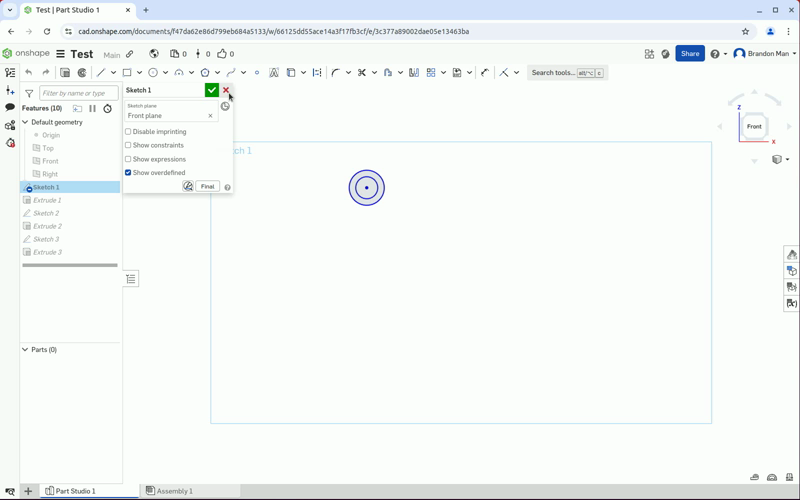
click(229, 92)
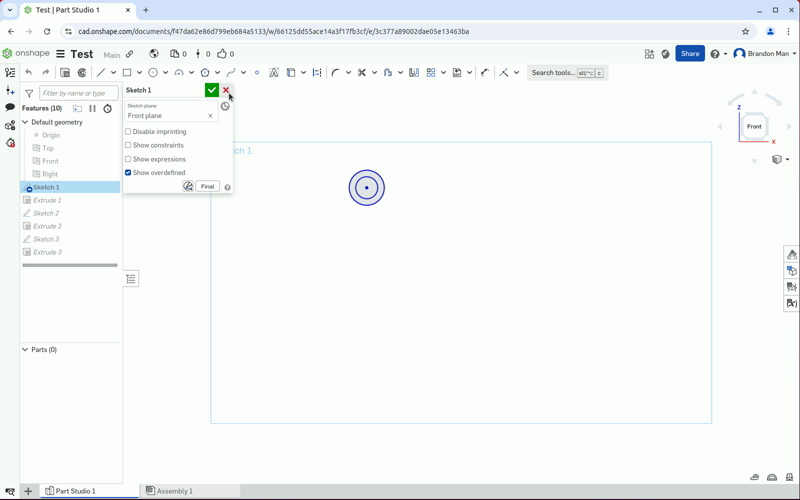
key(shift+s)
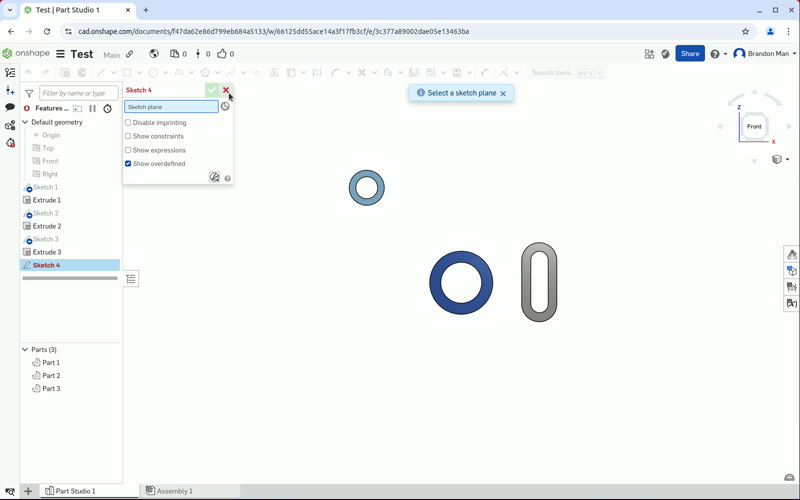
mouse_move(73, 163)
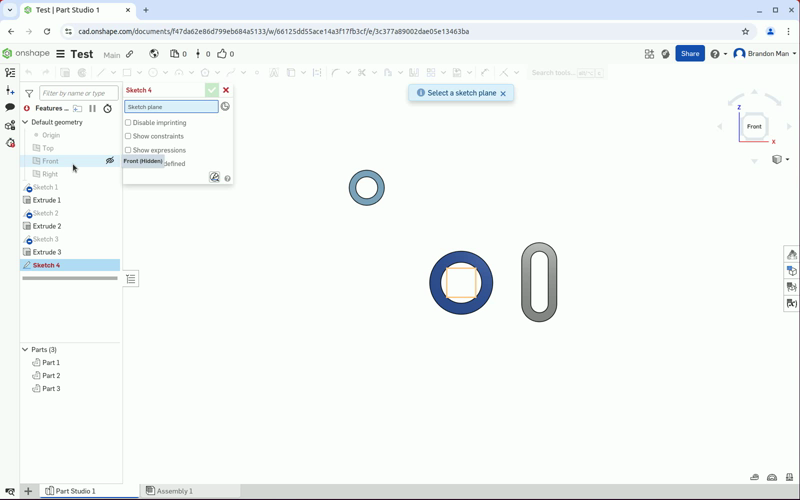
click(73, 163)
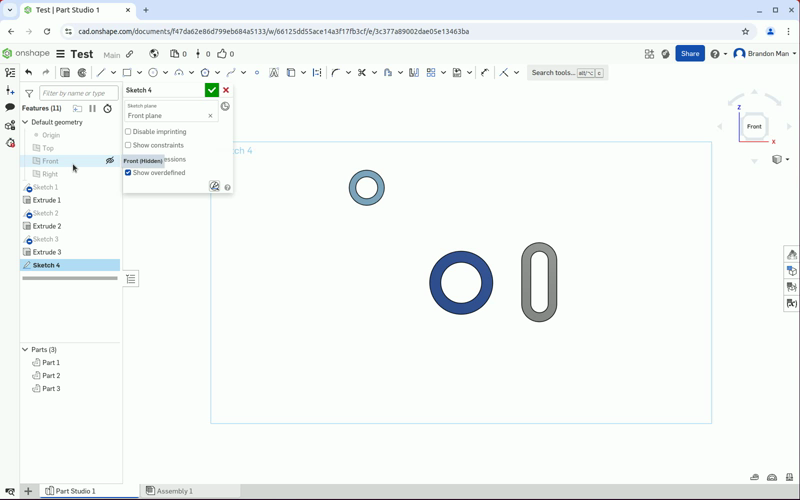
mouse_move(73, 352)
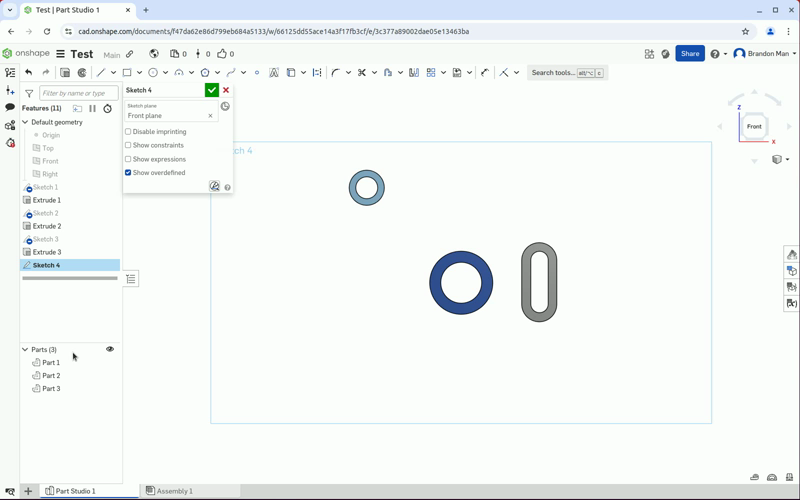
key(y)
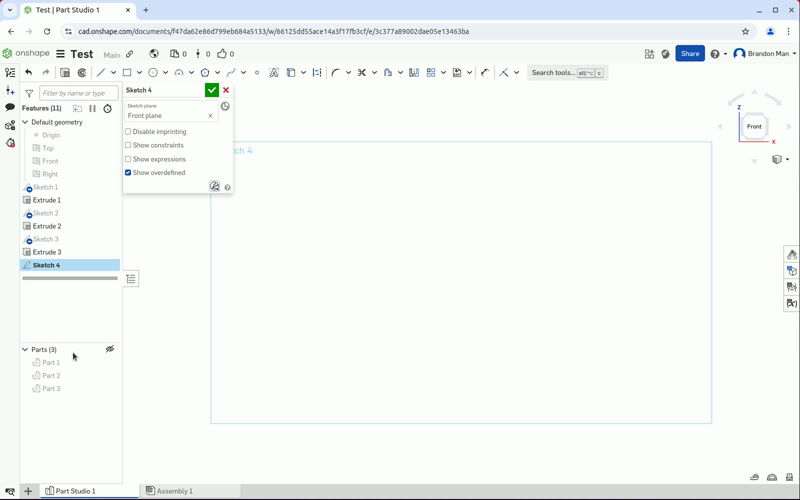
key(l)
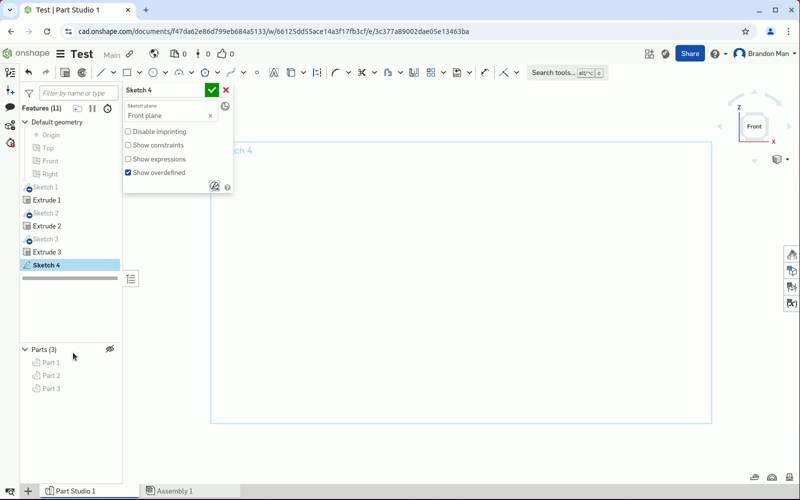
key_down(shift)
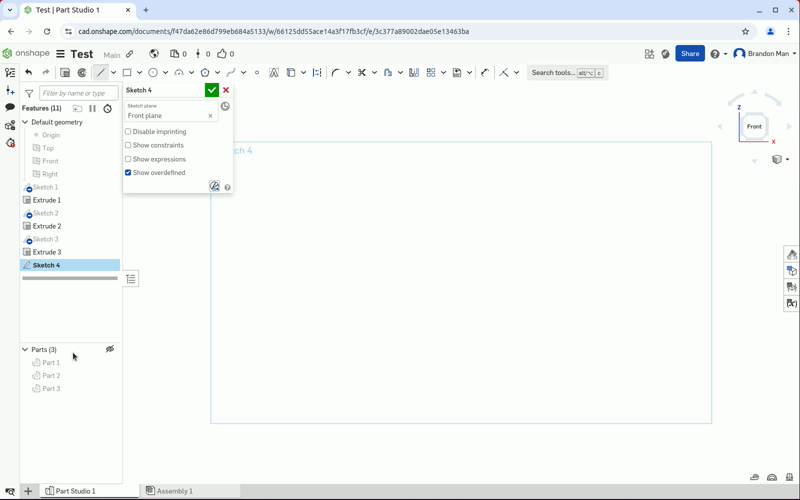
mouse_move(351, 198)
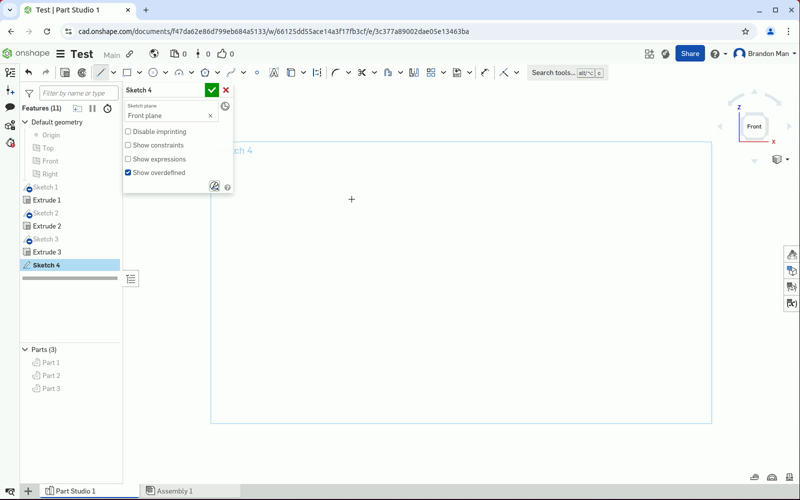
click(351, 198)
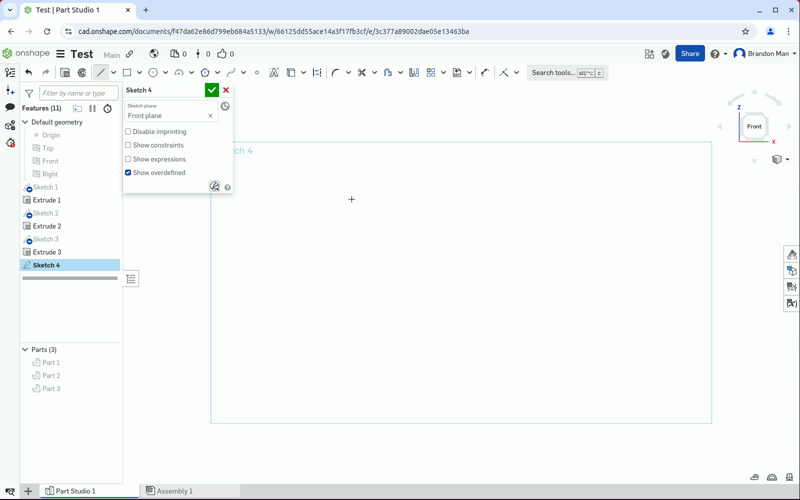
key_up(shift)
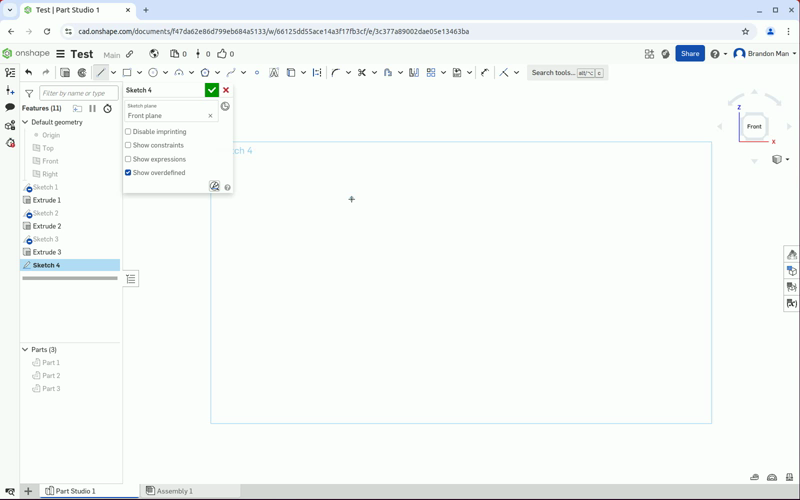
key_down(shift)
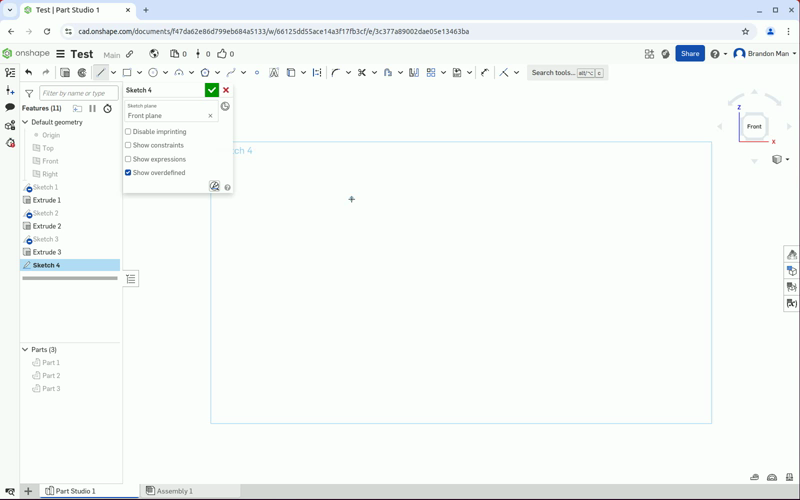
mouse_move(436, 302)
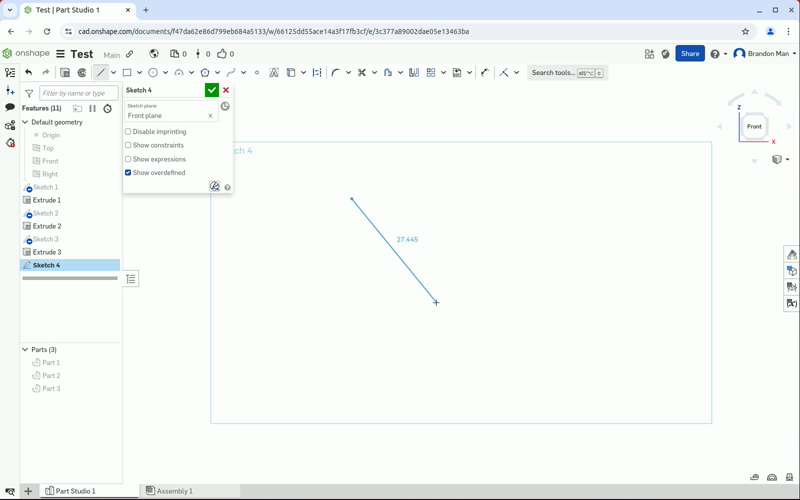
click(436, 302)
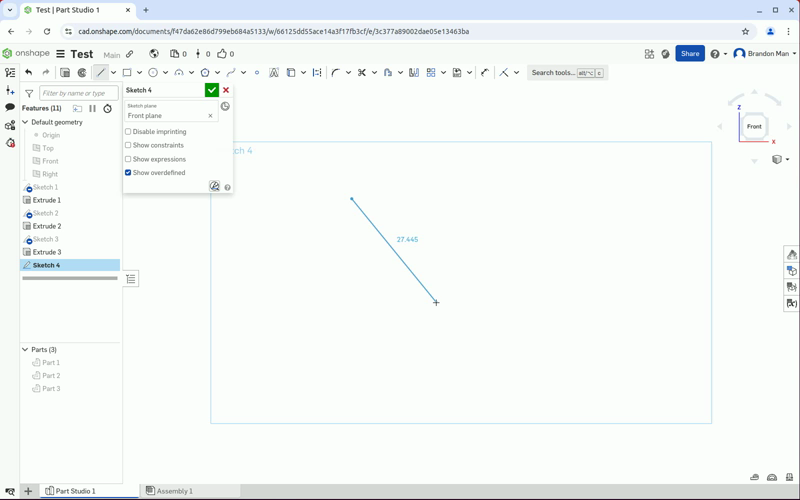
key_up(shift)
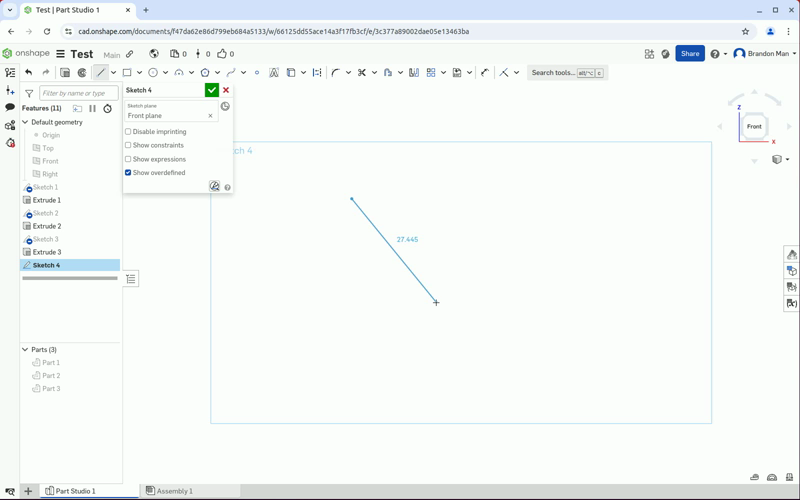
key(esc)
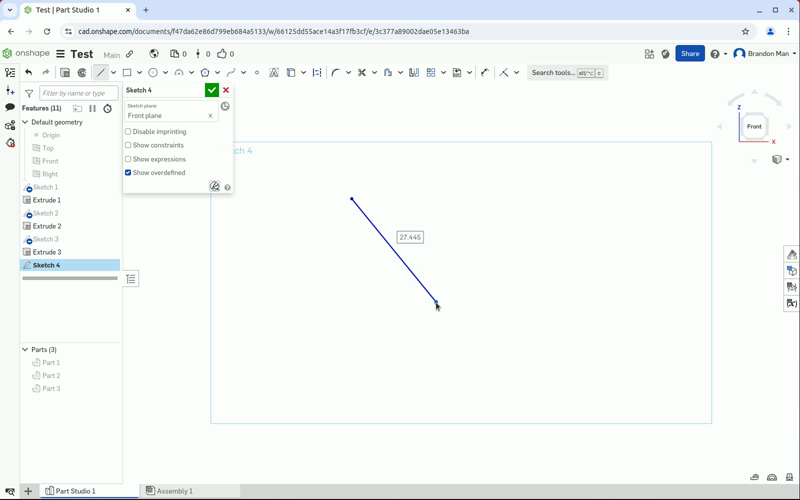
key(a)
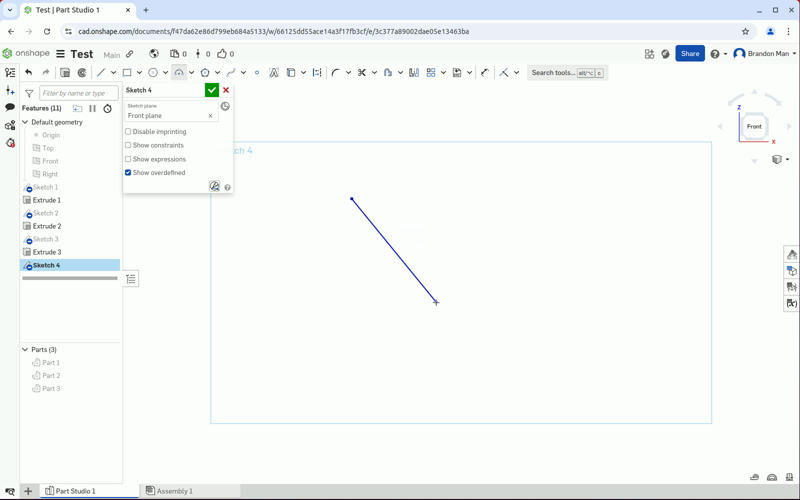
mouse_move(436, 302)
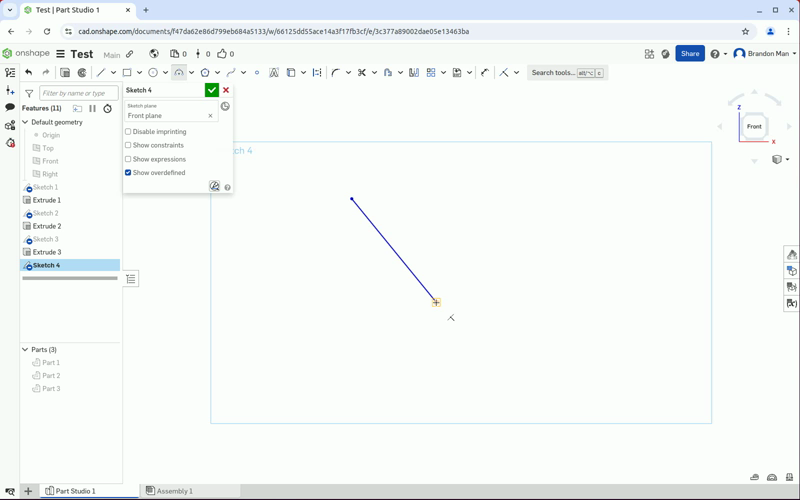
click(436, 302)
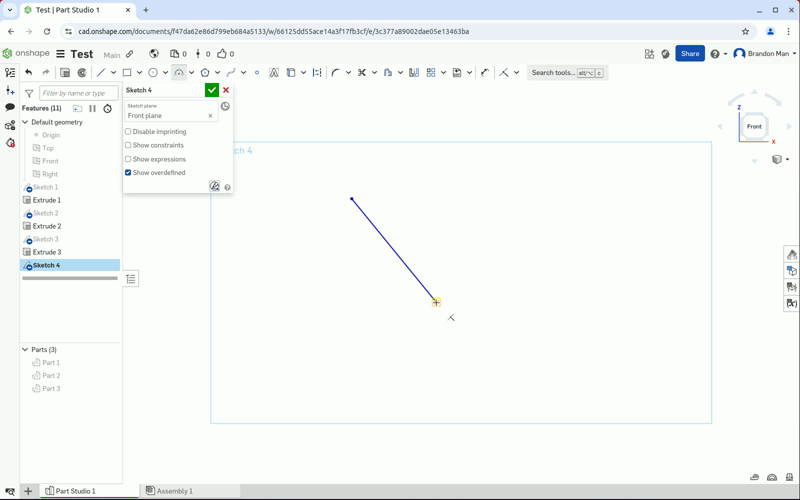
key_down(shift)
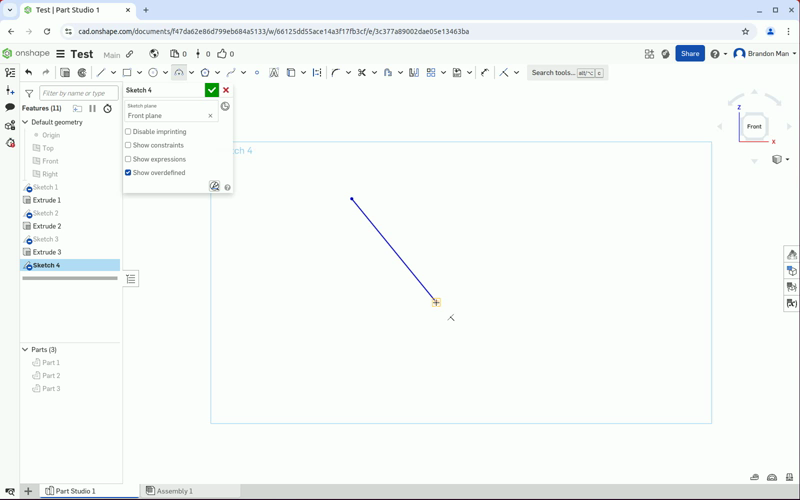
mouse_move(479, 258)
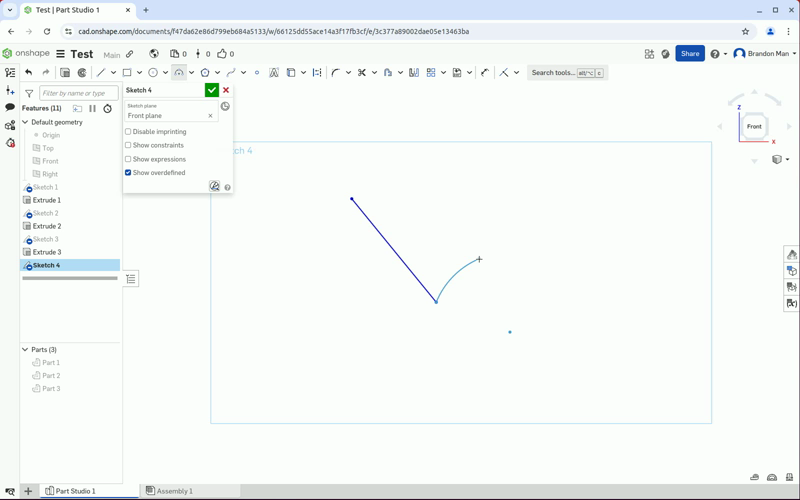
click(479, 258)
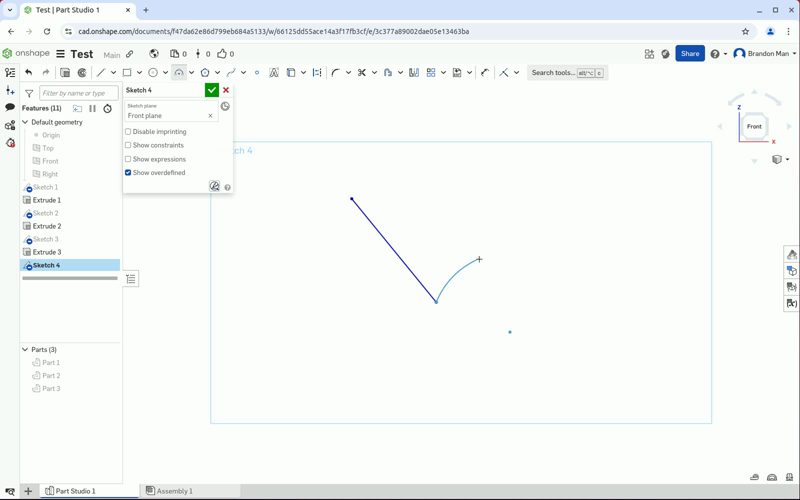
mouse_move(438, 261)
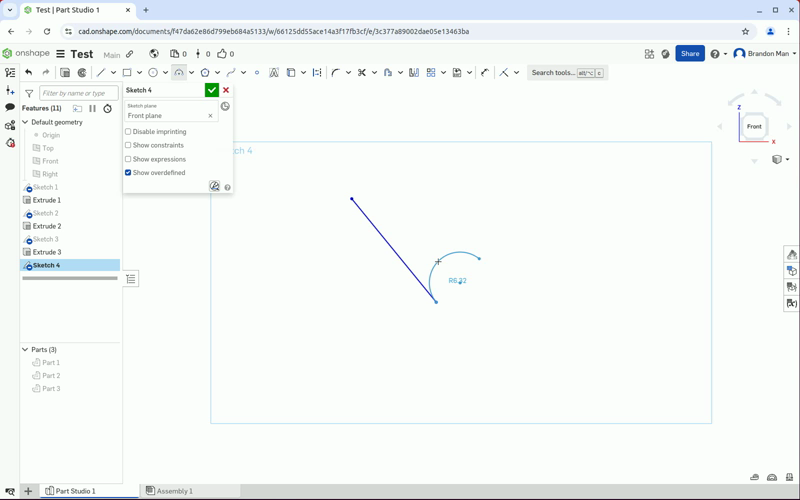
click(438, 261)
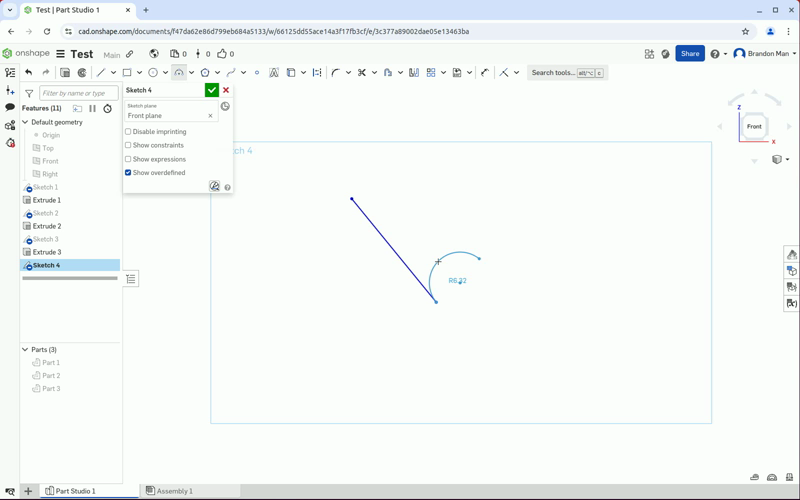
key_up(shift)
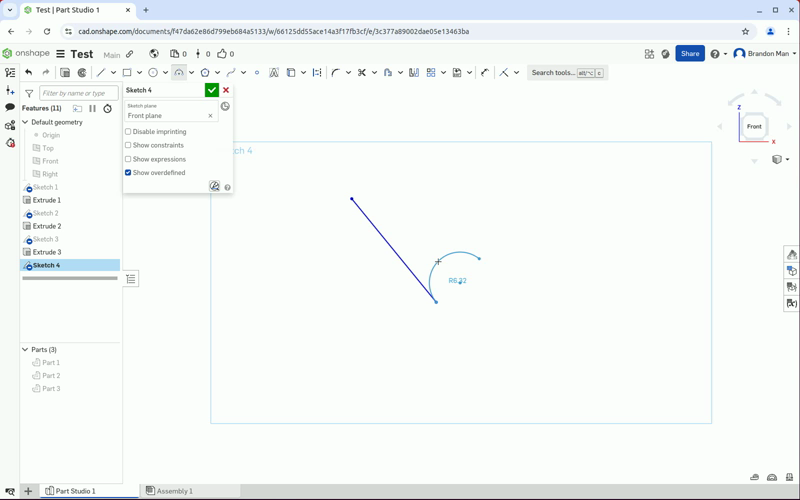
key(esc)
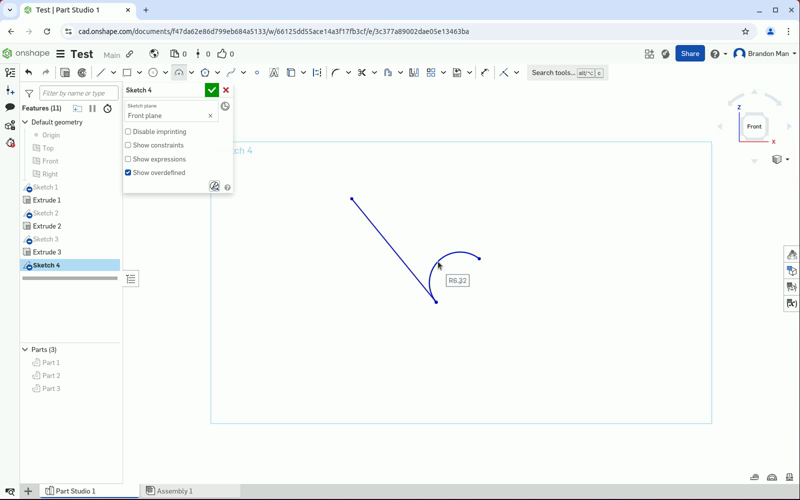
key(l)
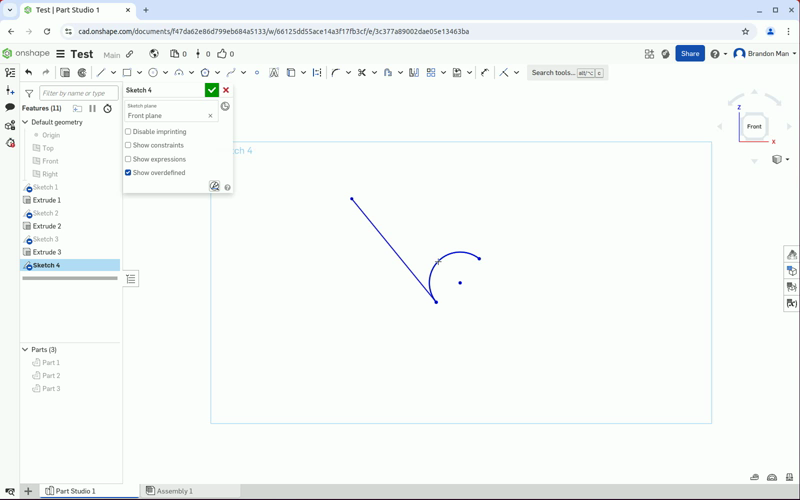
mouse_move(479, 258)
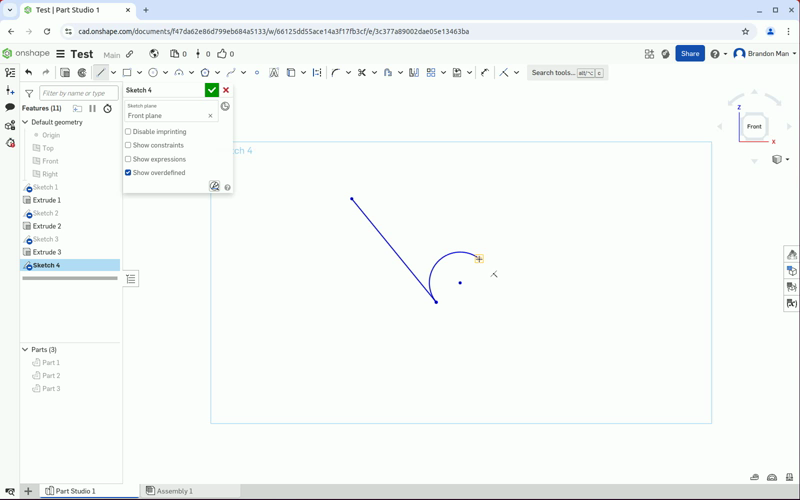
click(479, 258)
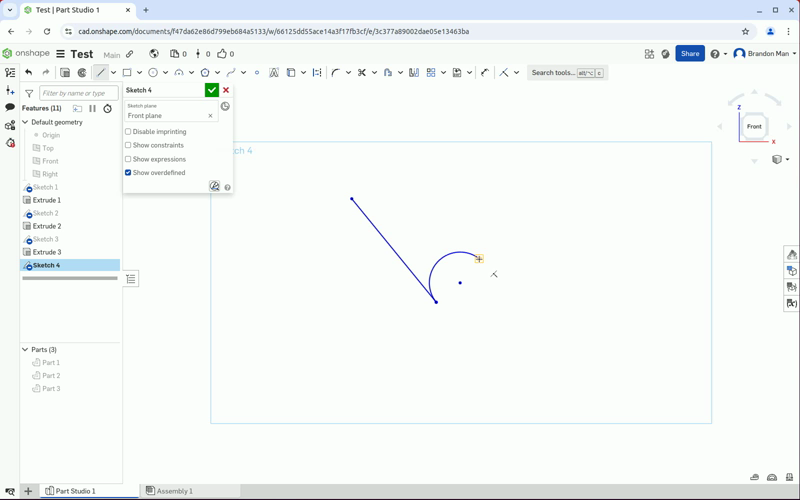
key_down(shift)
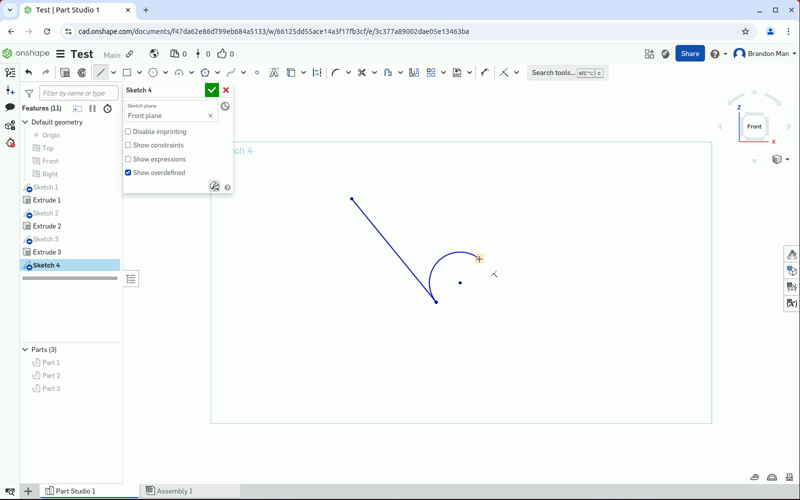
mouse_move(375, 174)
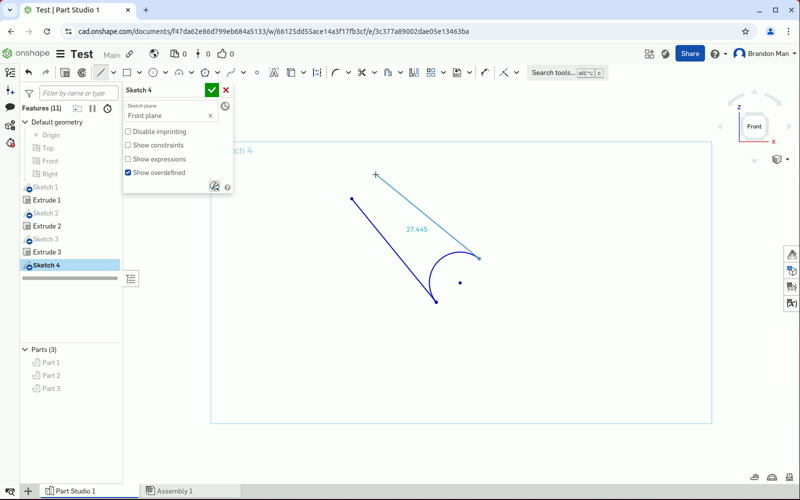
click(375, 174)
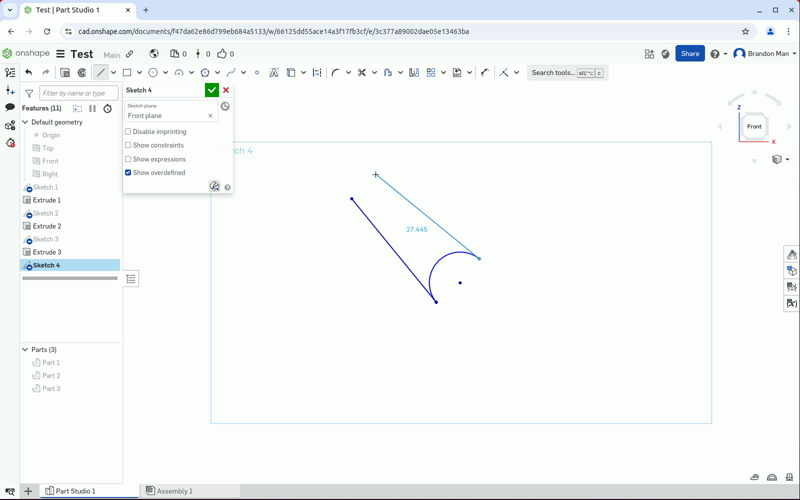
key_up(shift)
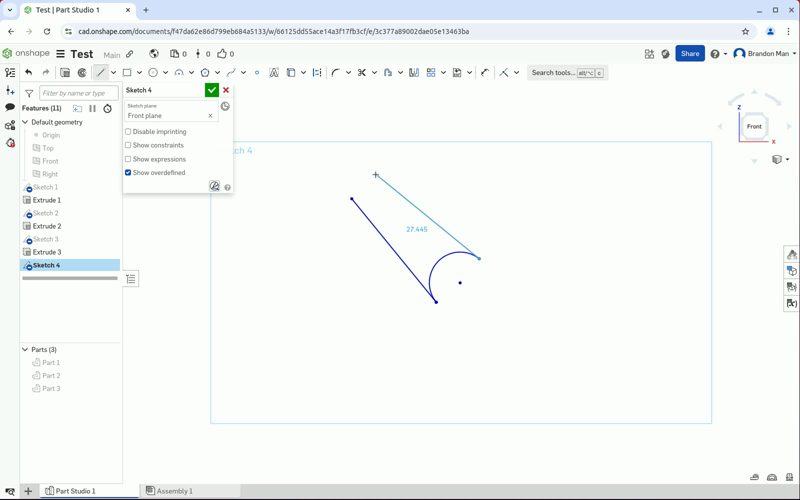
key(esc)
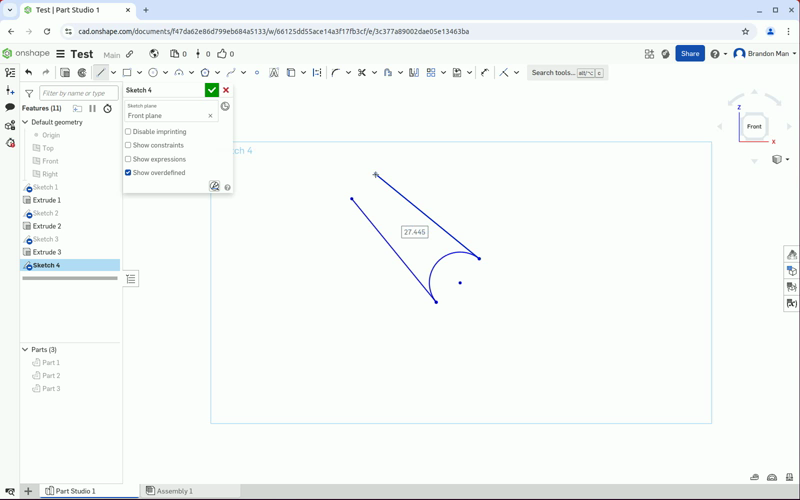
key(a)
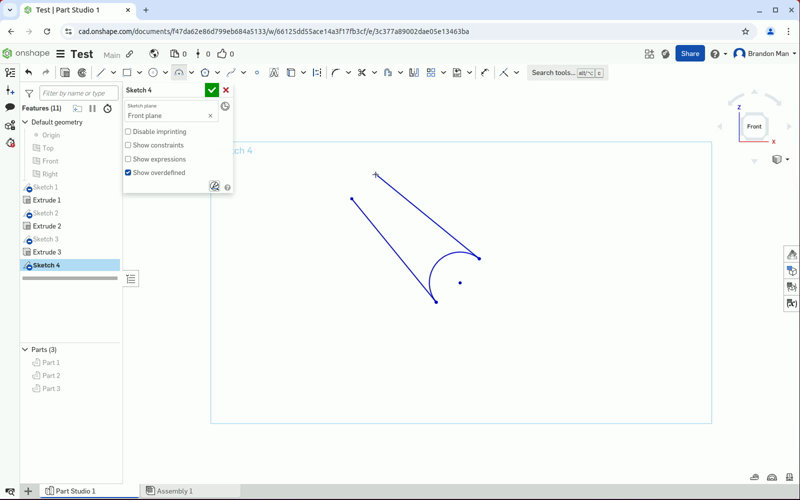
mouse_move(375, 174)
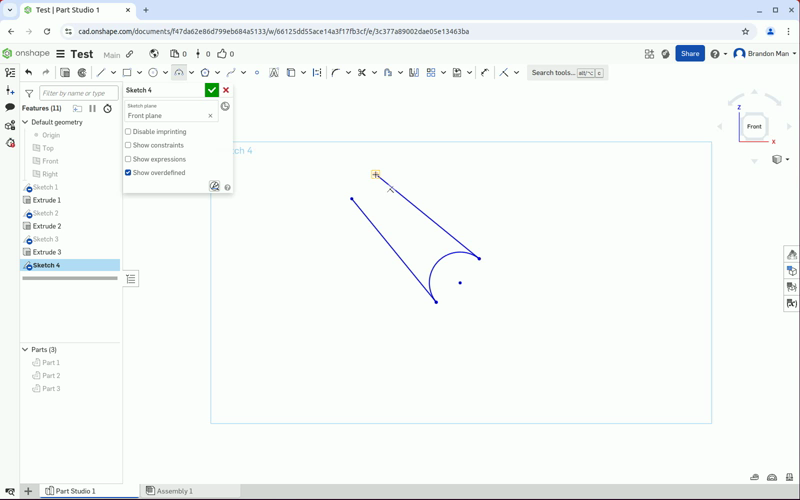
click(375, 174)
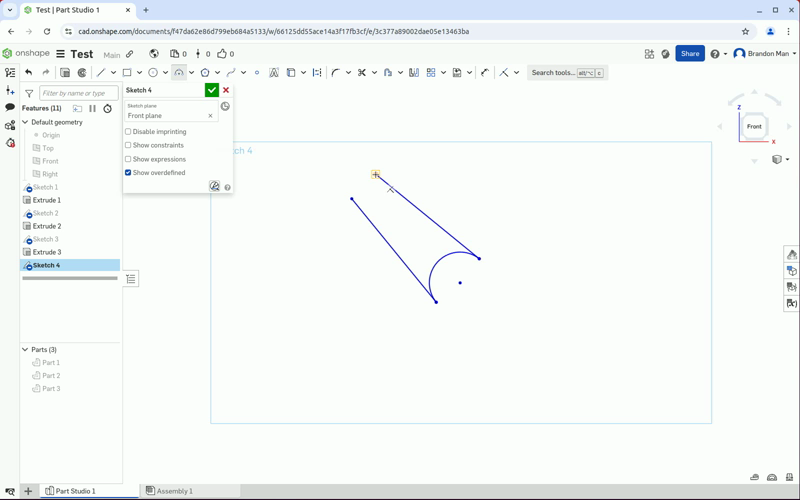
mouse_move(351, 198)
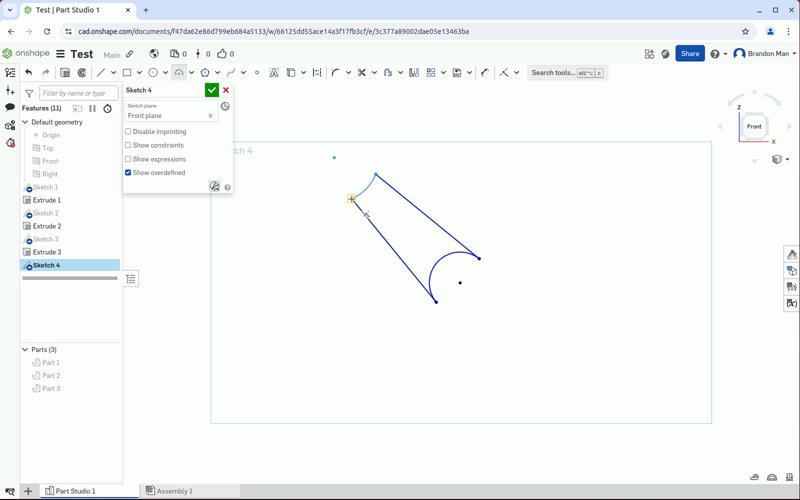
click(351, 198)
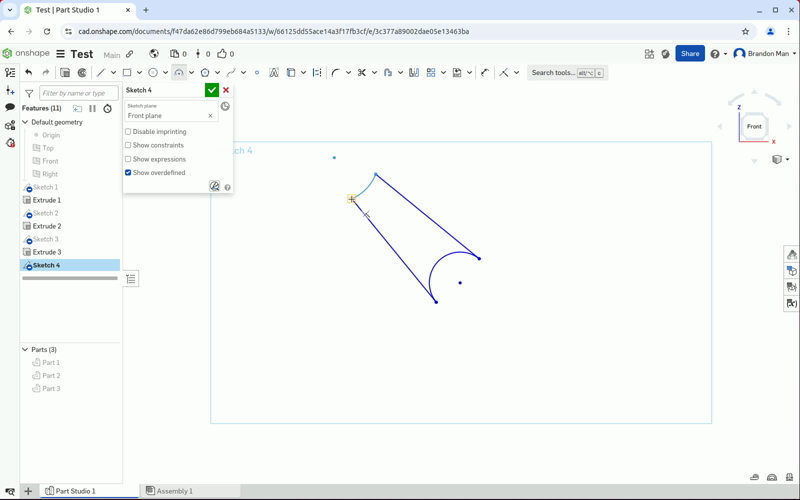
key_down(shift)
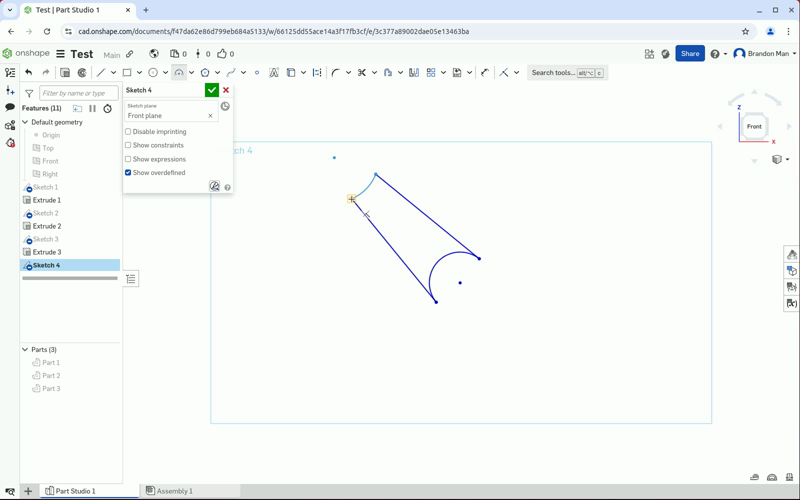
mouse_move(377, 199)
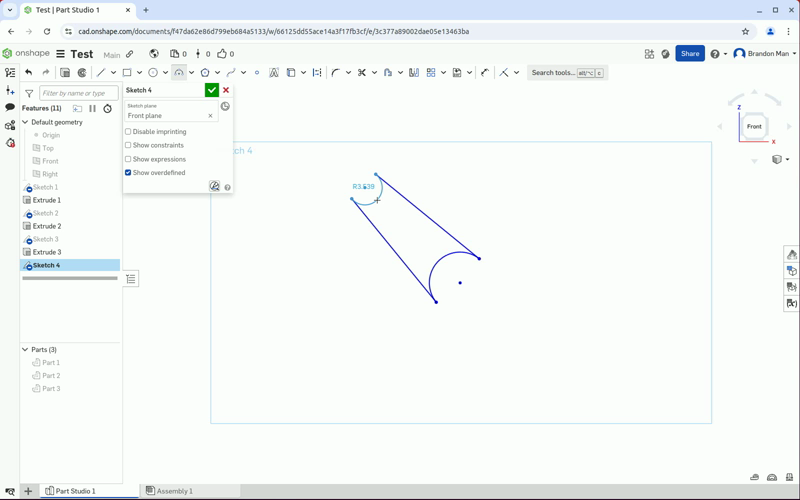
click(377, 199)
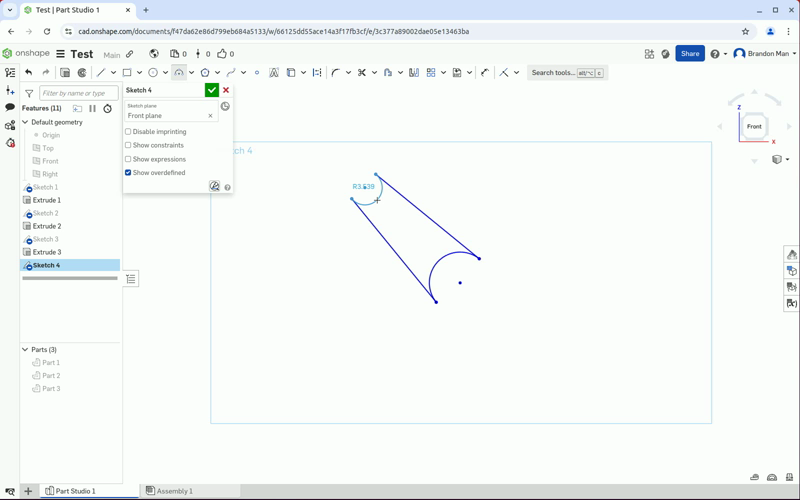
key_up(shift)
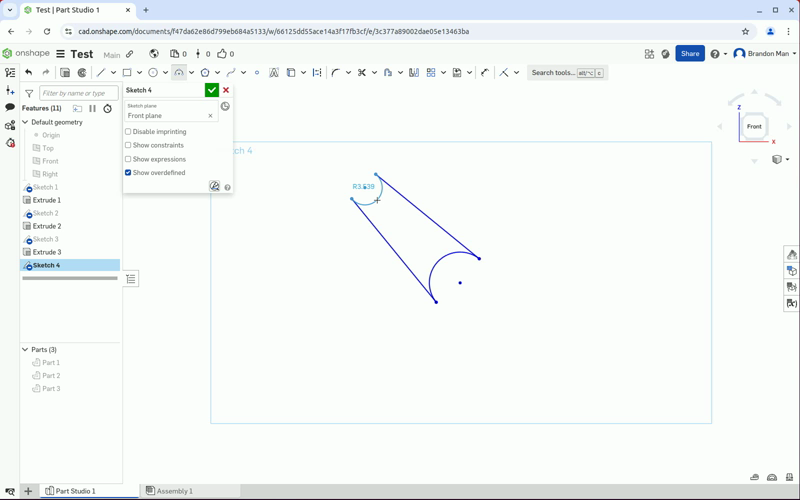
key(esc)
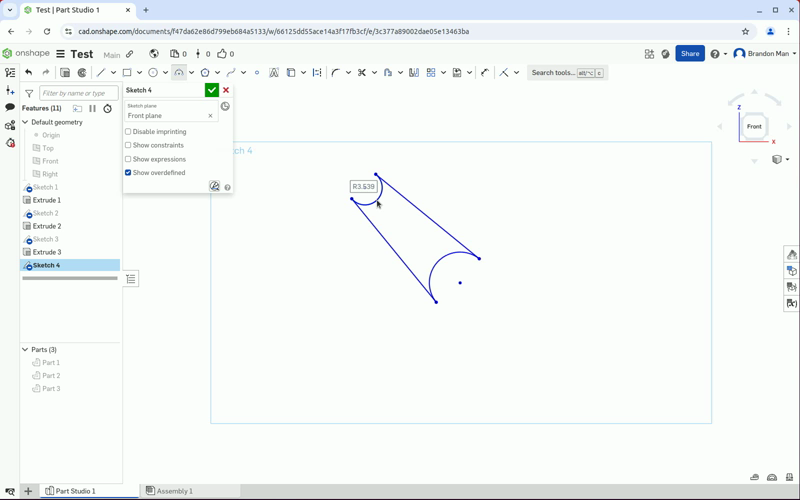
mouse_move(388, 216)
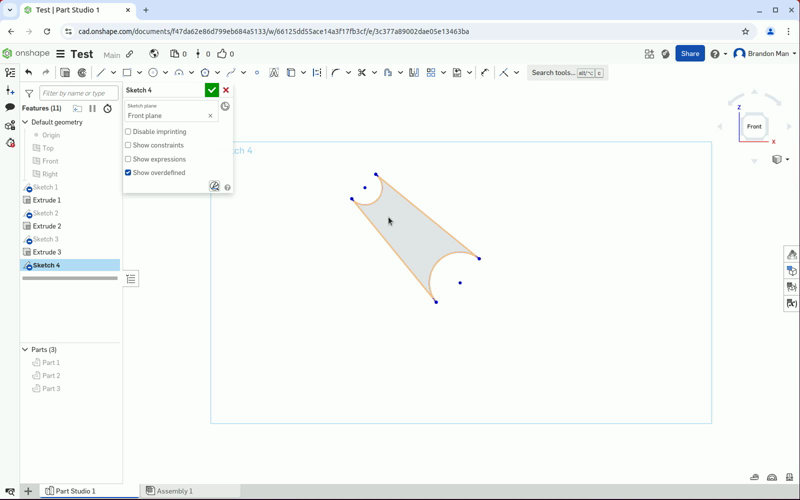
click(388, 216)
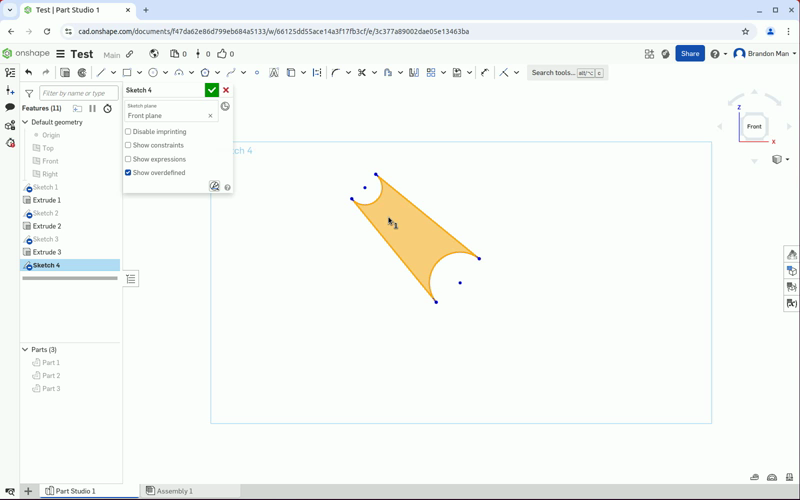
mouse_move(73, 352)
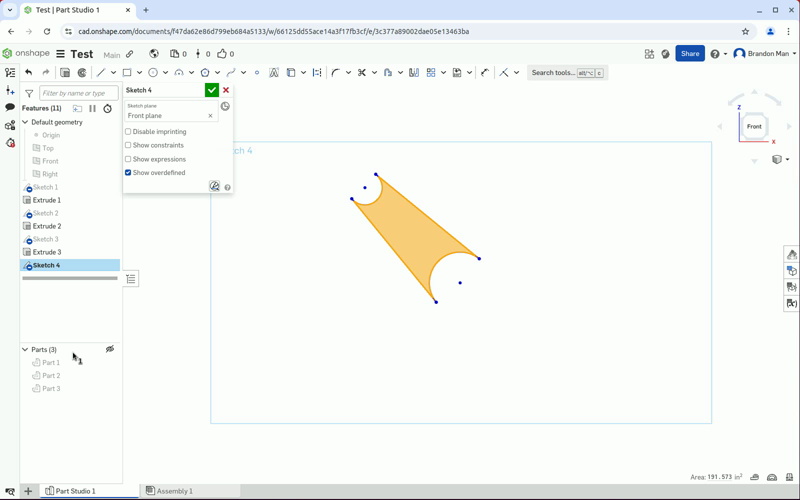
key(shift+y)
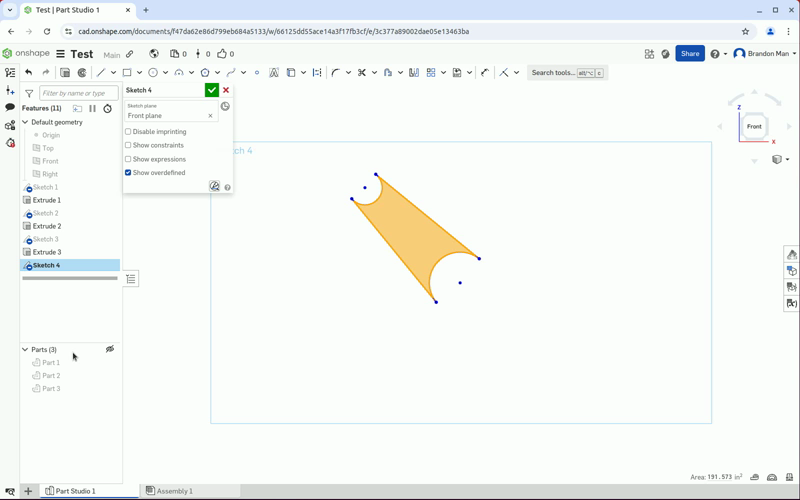
key(shift+e)
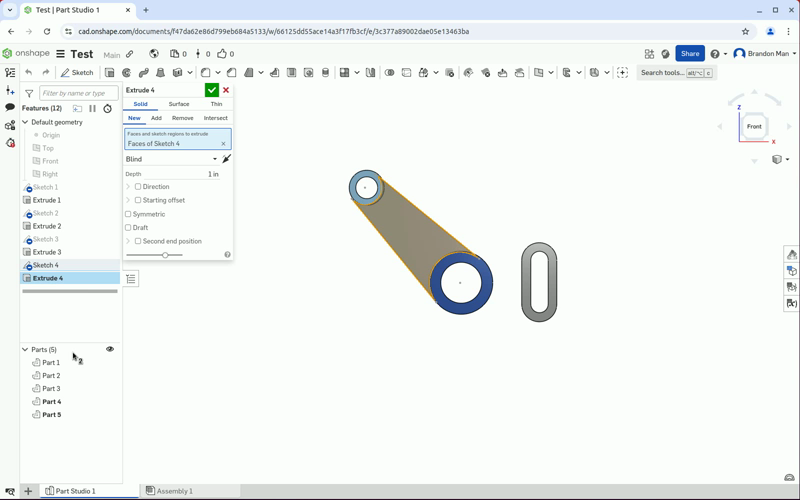
mouse_move(143, 106)
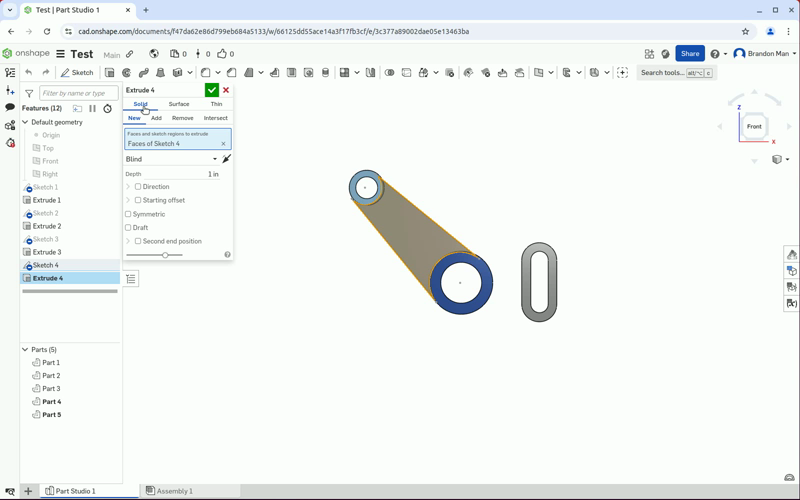
click(143, 106)
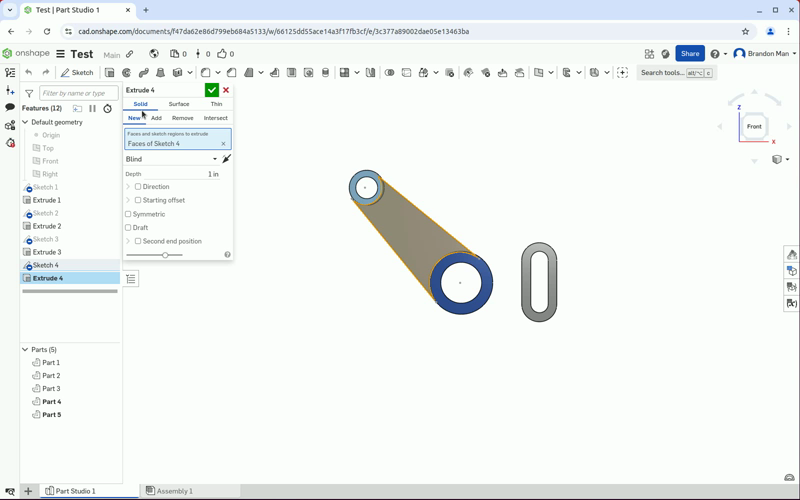
mouse_move(137, 120)
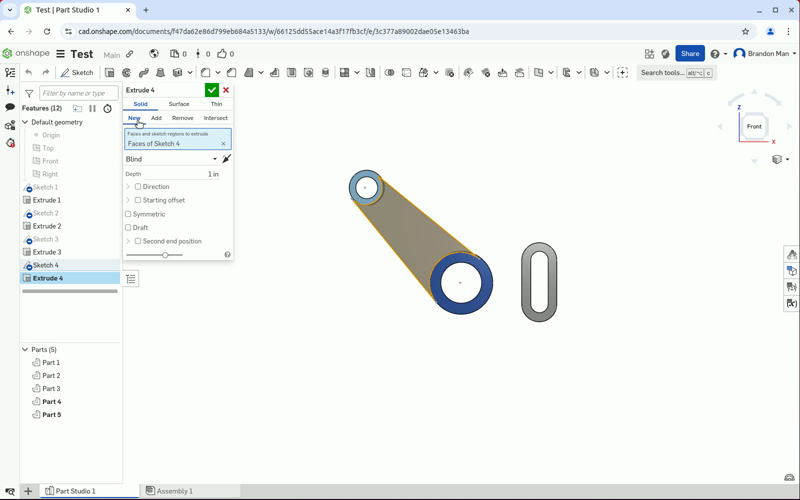
click(137, 120)
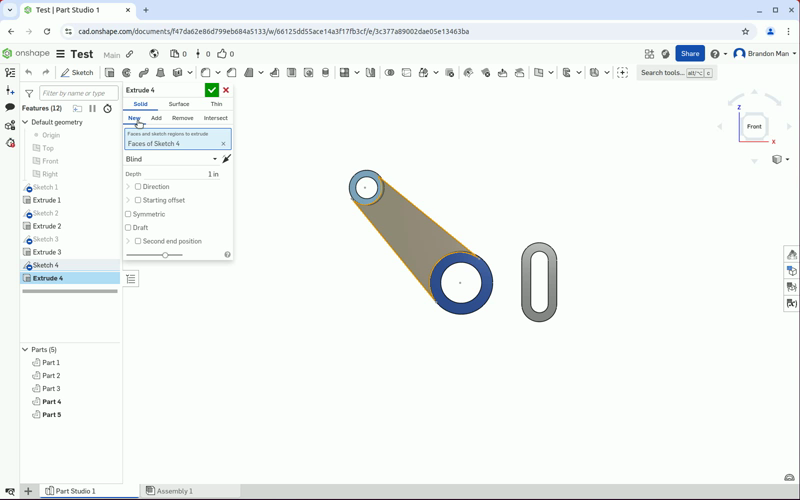
key(tab, 4)
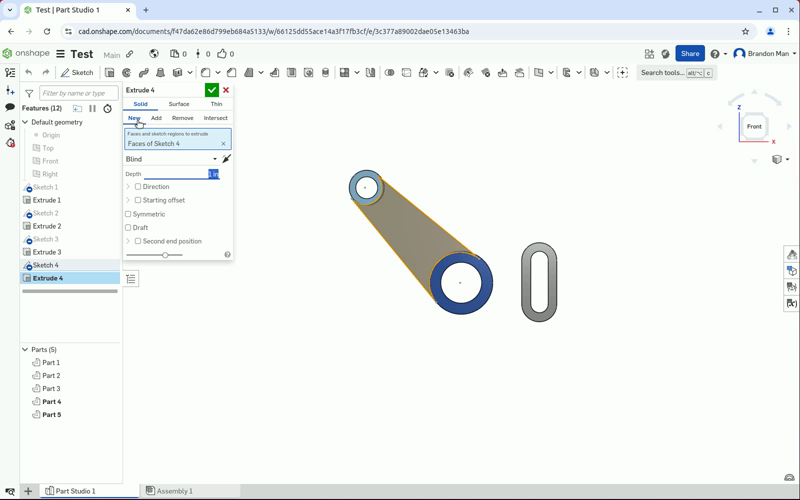
text(3.37)
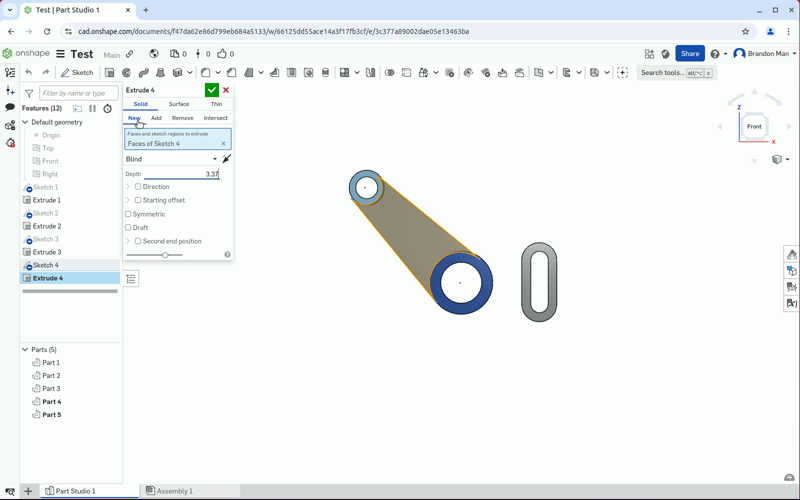
key(tab, 3)
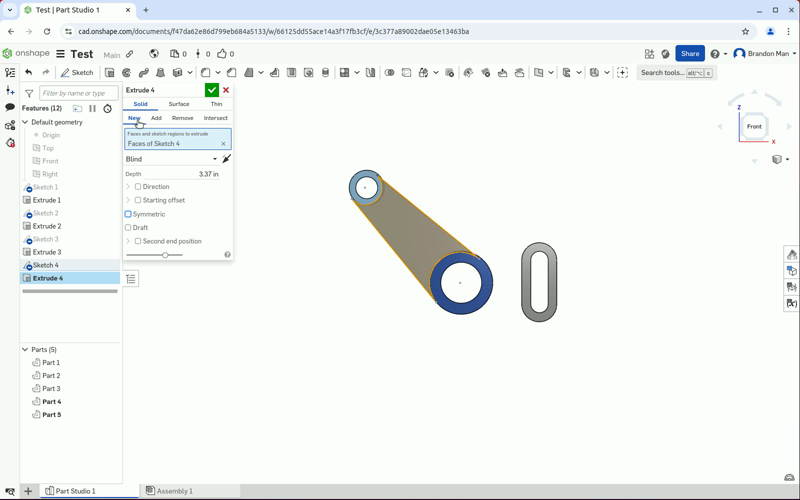
key(space)
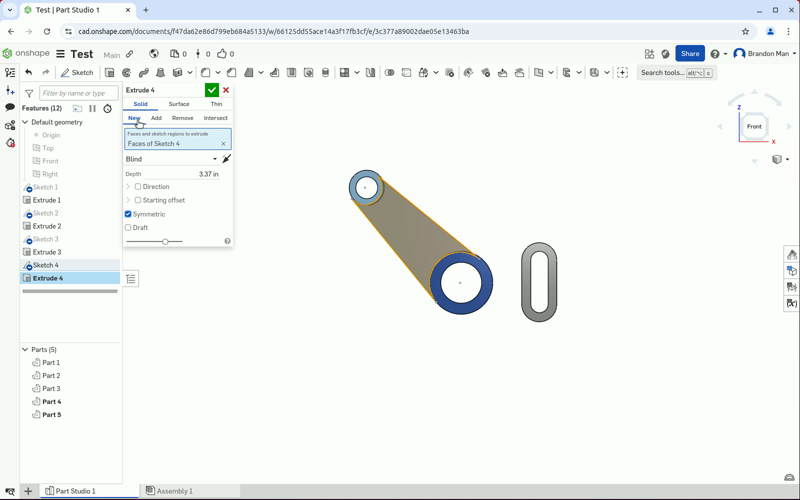
key(enter)
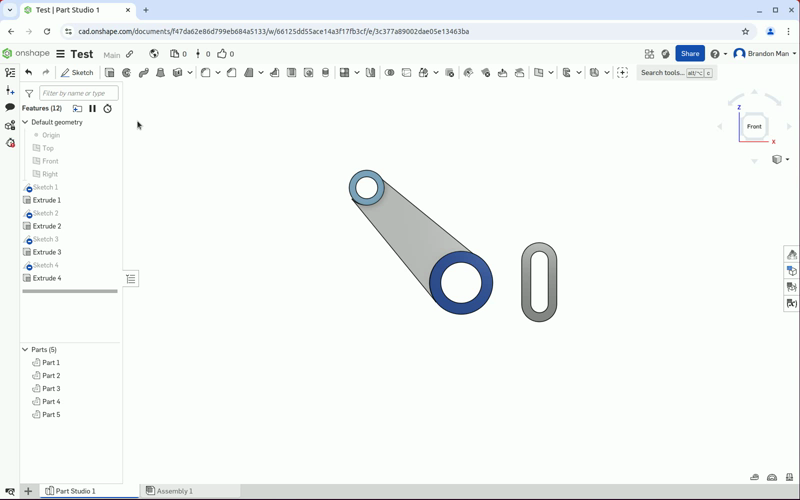
key(shift+h)
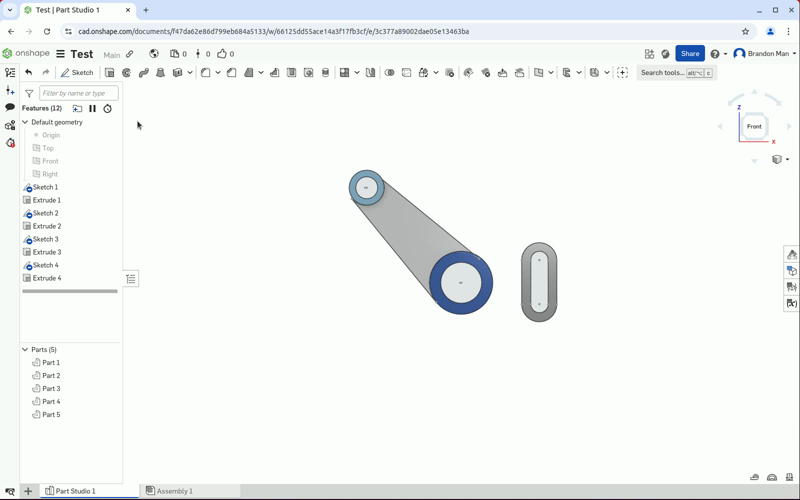
key(shift+h)
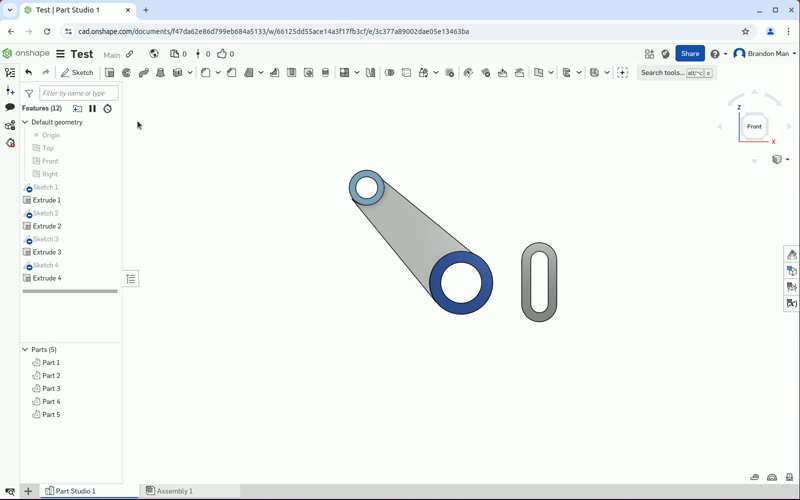
mouse_move(73, 189)
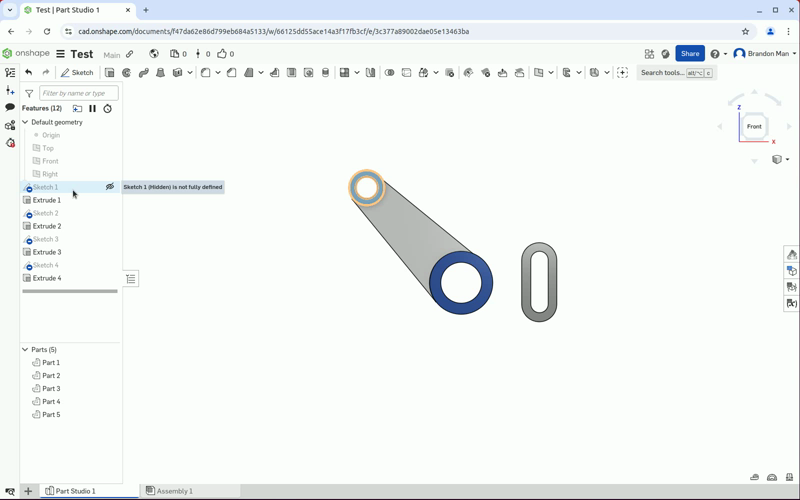
click(73, 189)
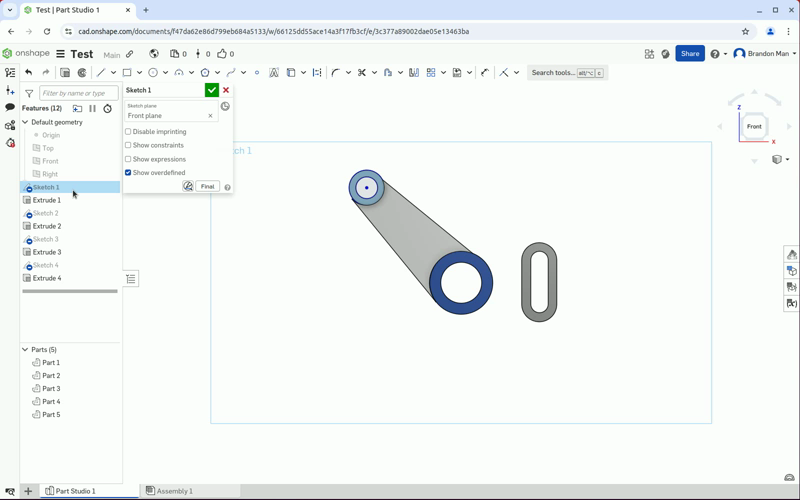
mouse_move(229, 92)
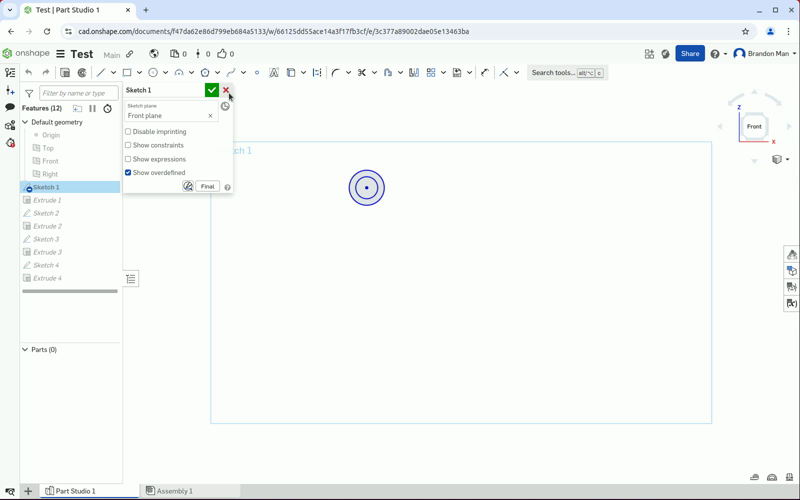
click(229, 92)
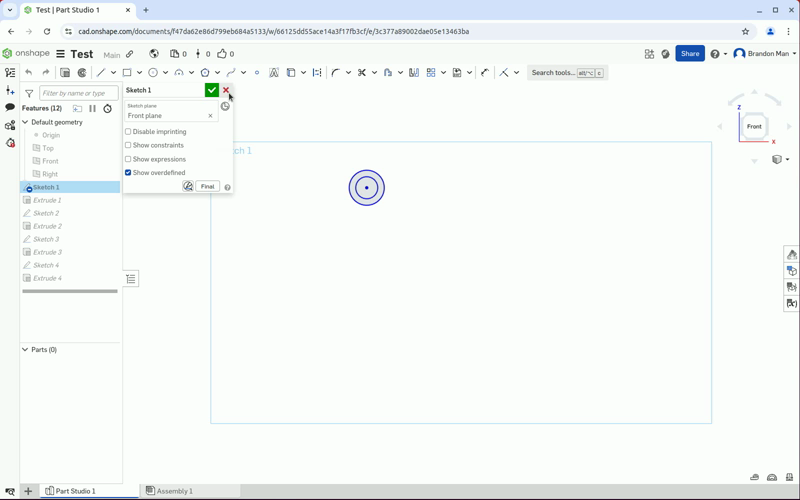
key(shift+s)
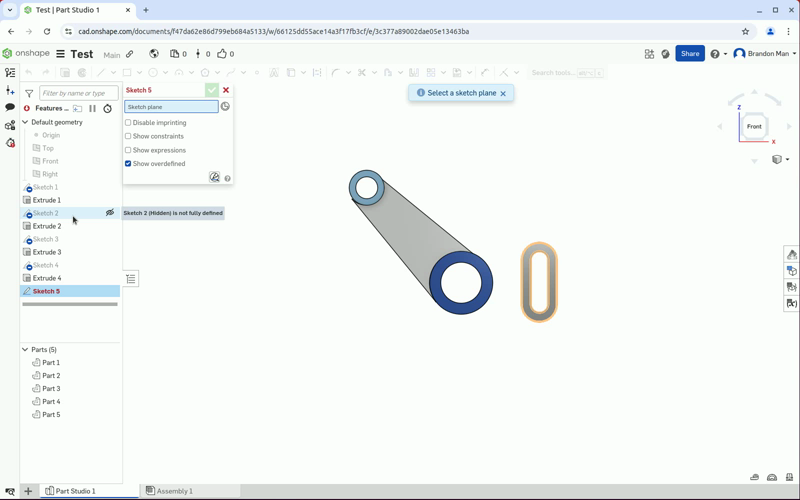
scroll(3)
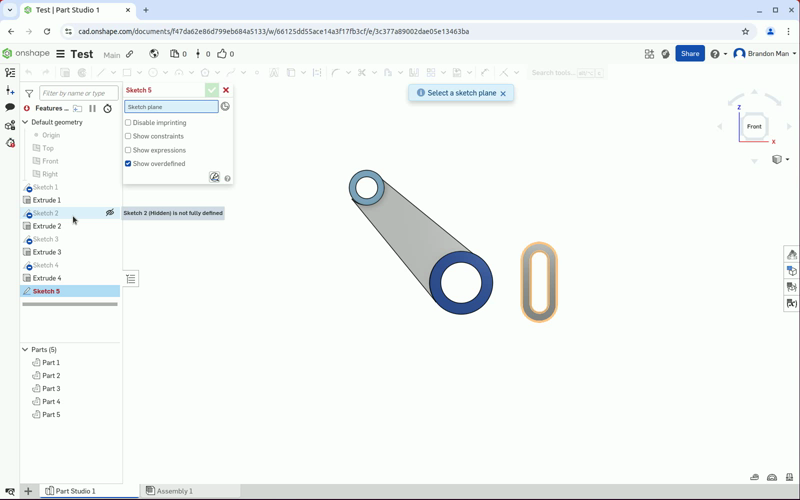
mouse_move(73, 163)
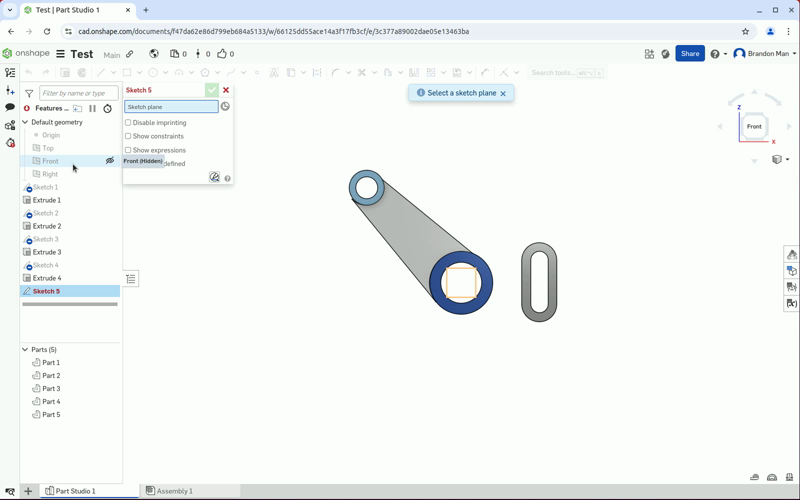
click(73, 163)
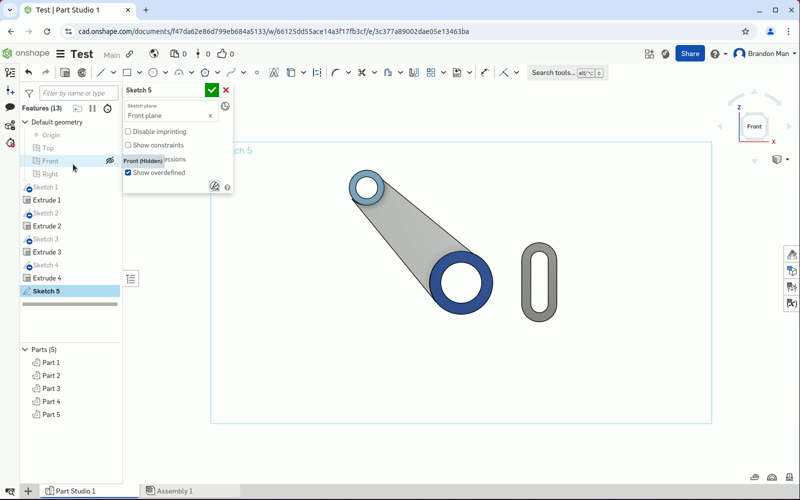
mouse_move(73, 352)
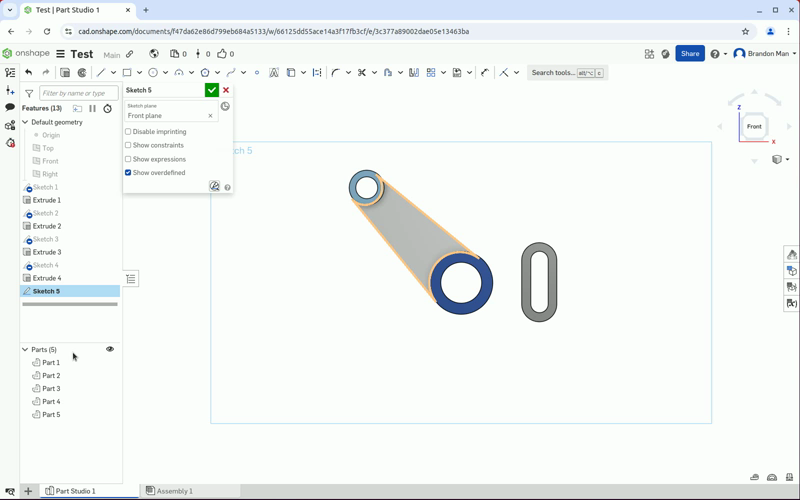
key(y)
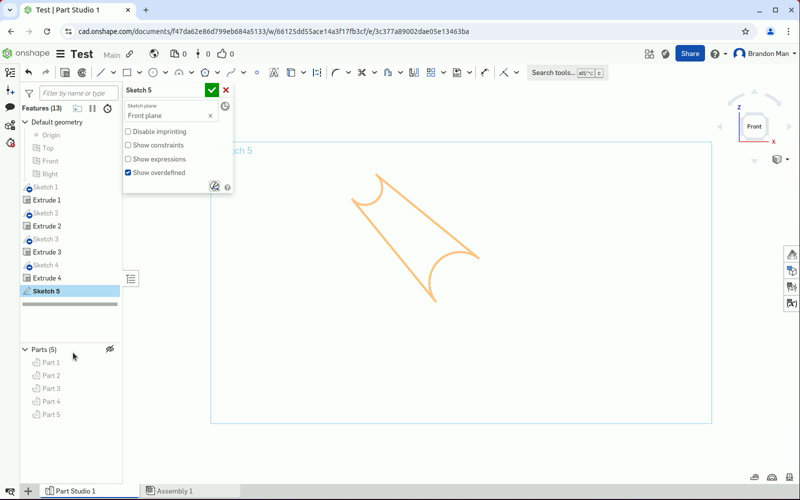
key(l)
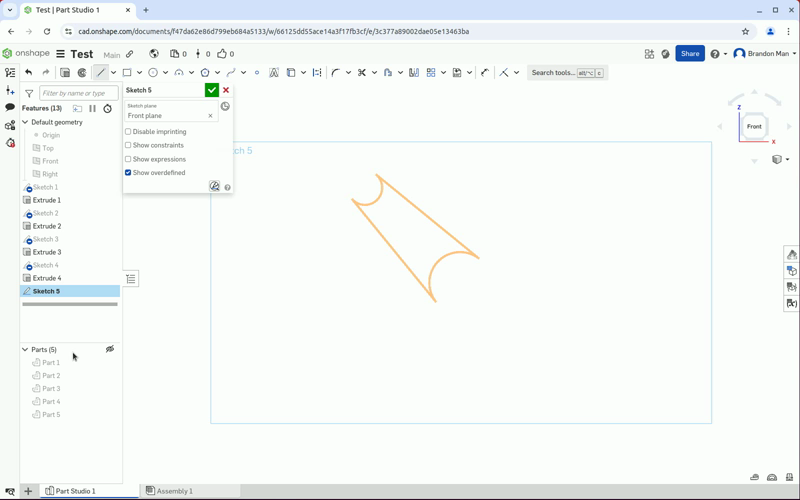
key_down(shift)
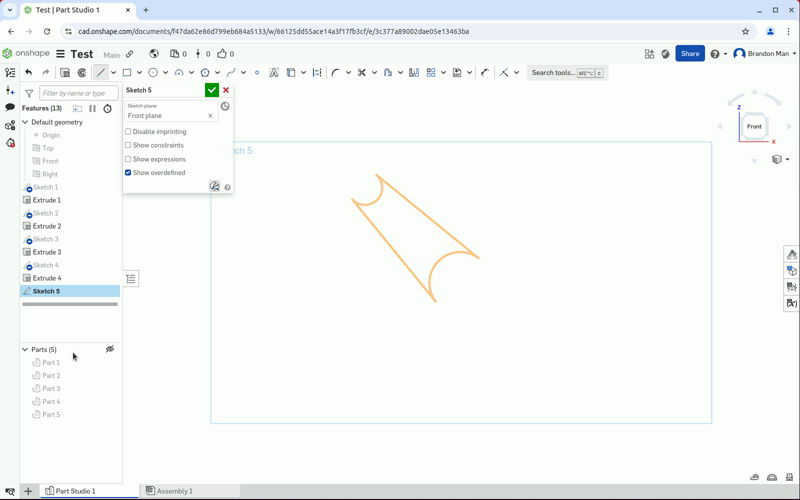
mouse_move(460, 313)
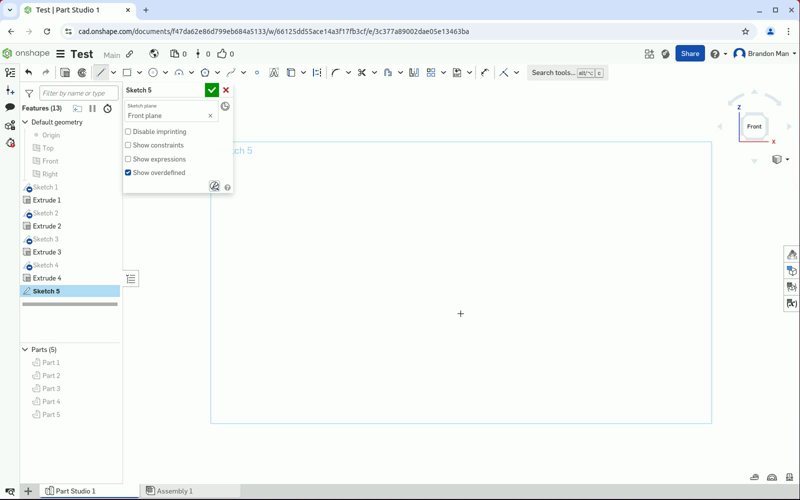
click(460, 313)
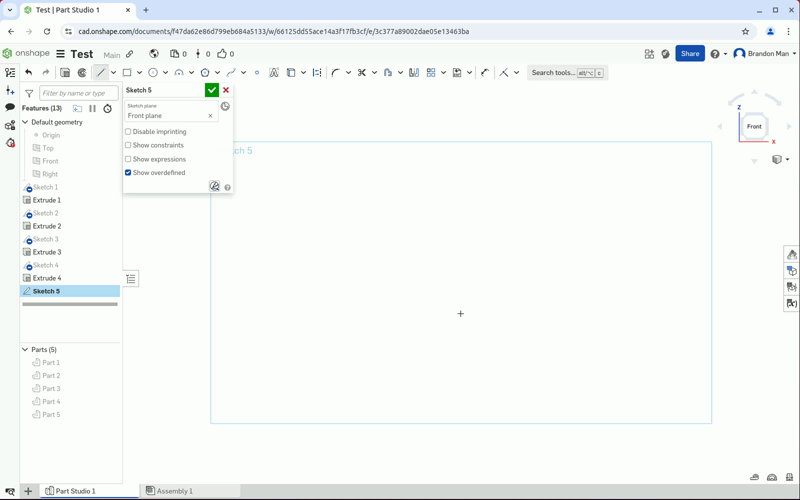
key_up(shift)
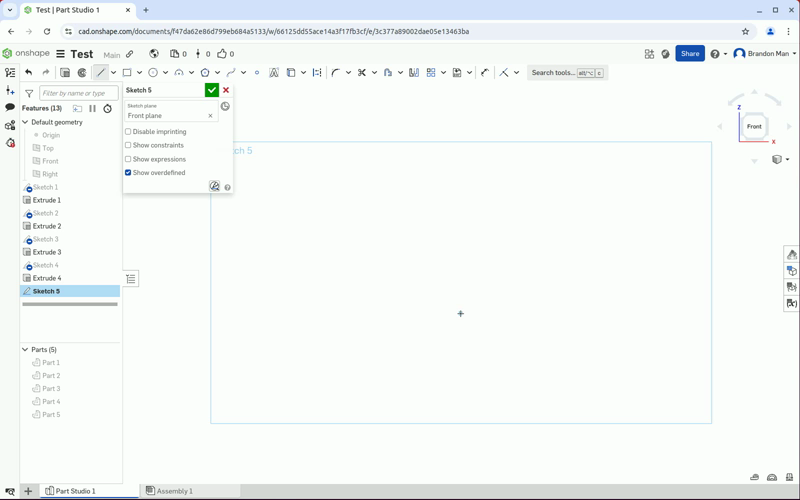
key_down(shift)
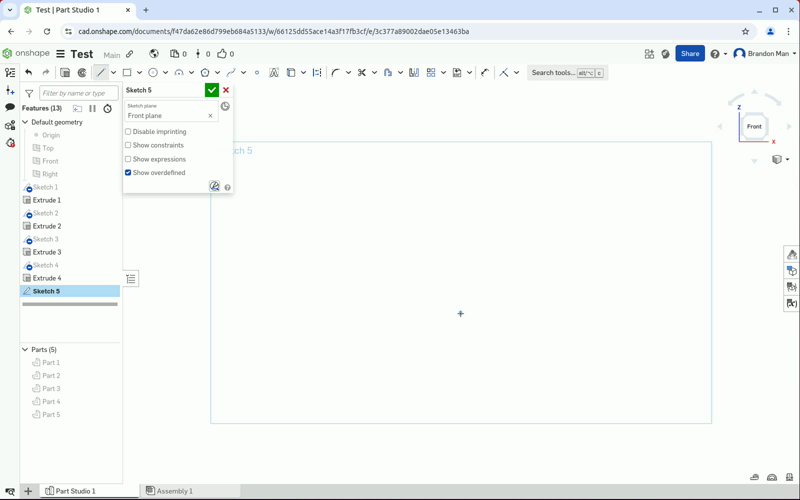
mouse_move(524, 313)
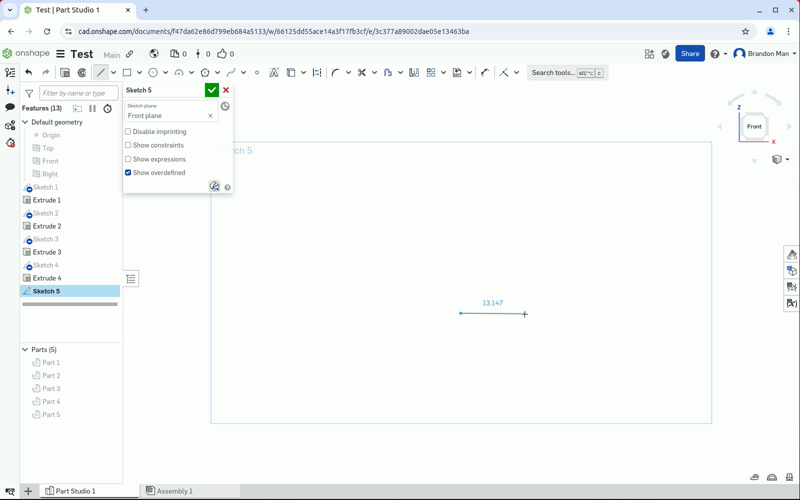
click(524, 313)
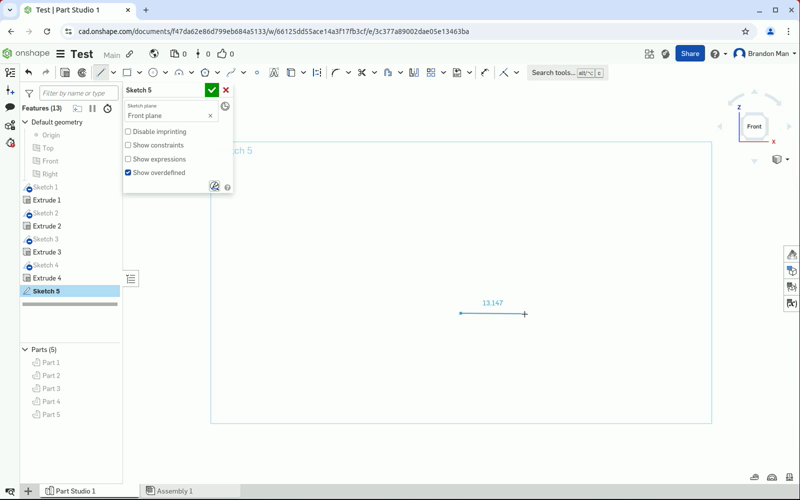
key_up(shift)
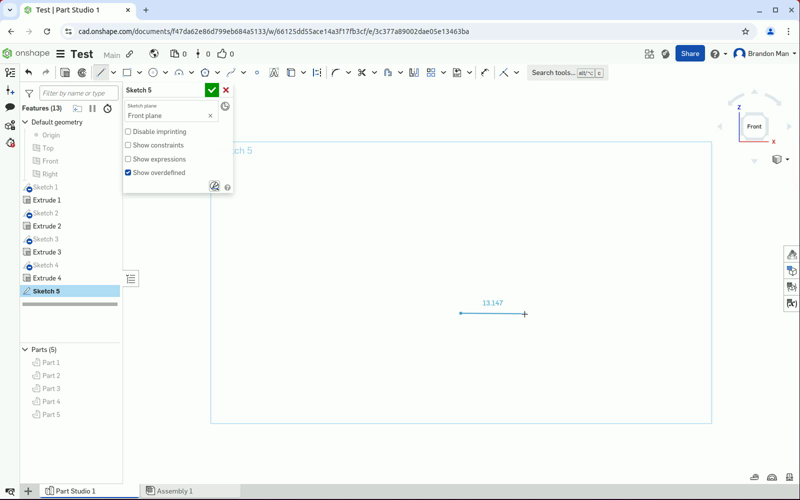
key(esc)
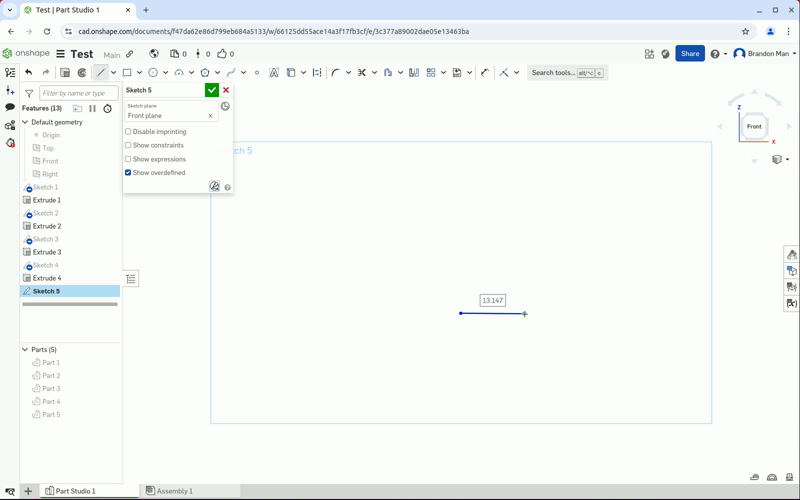
key(a)
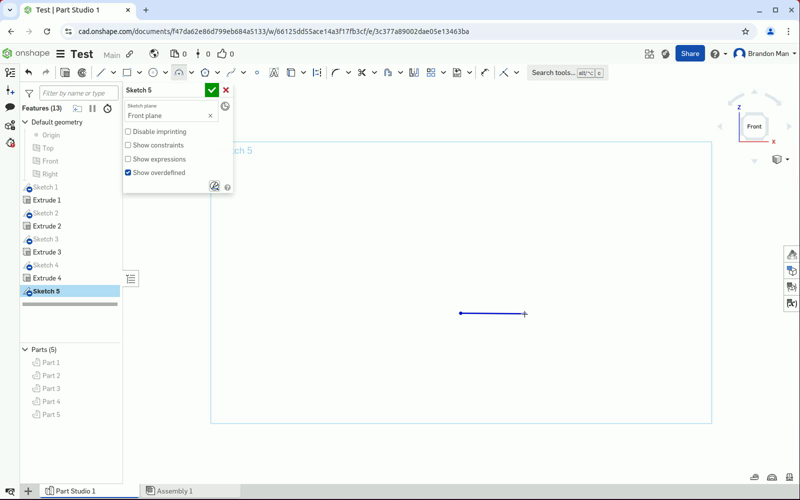
mouse_move(524, 313)
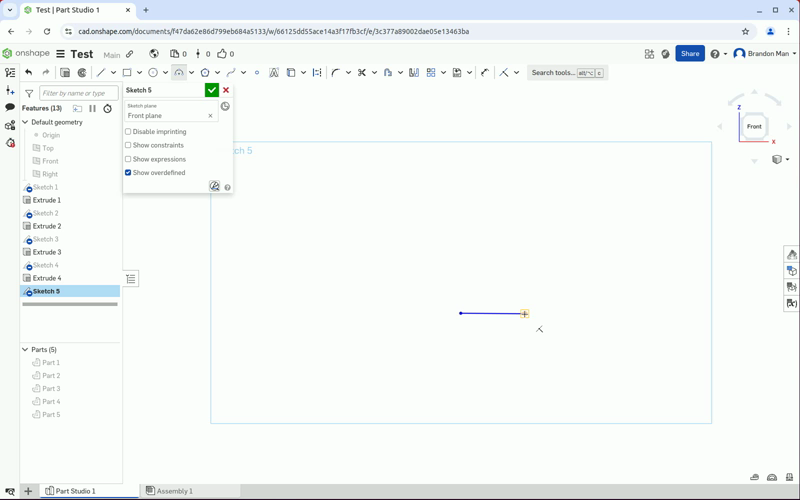
click(524, 313)
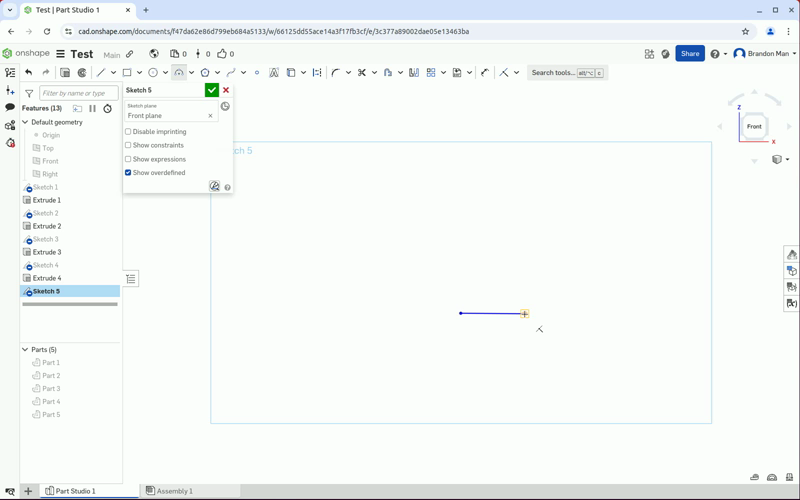
key_down(shift)
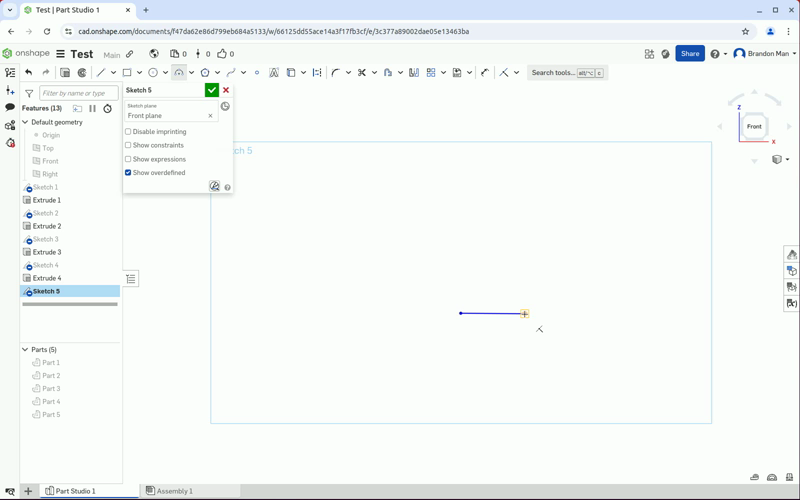
mouse_move(522, 304)
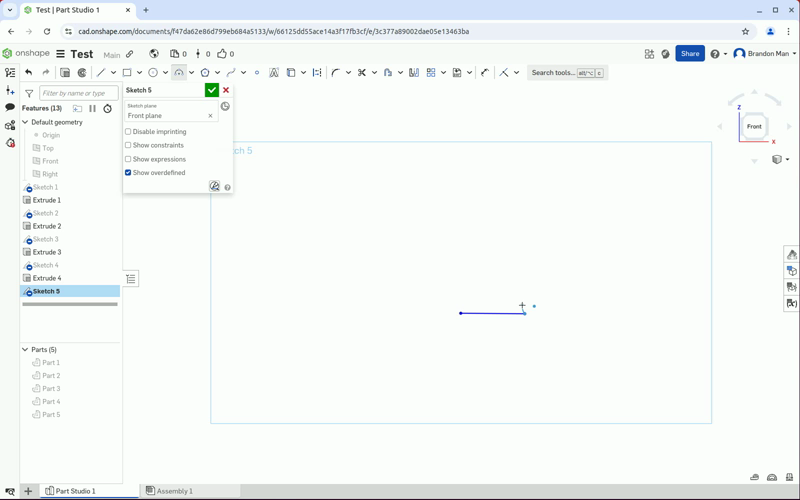
click(522, 304)
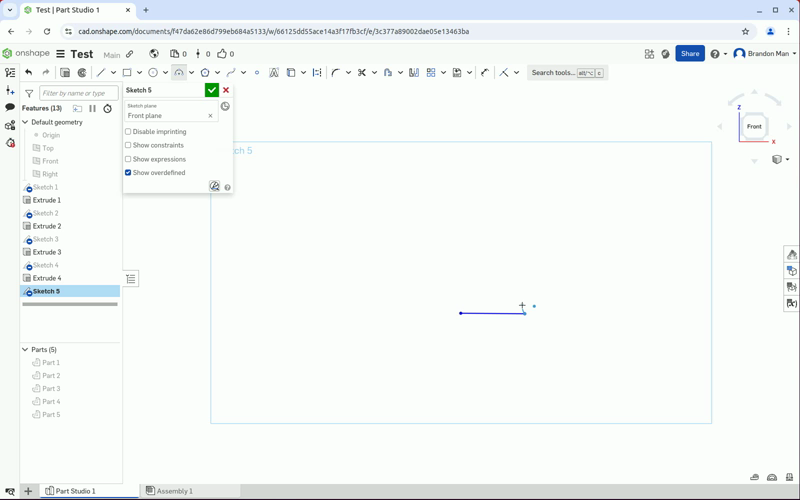
mouse_move(522, 309)
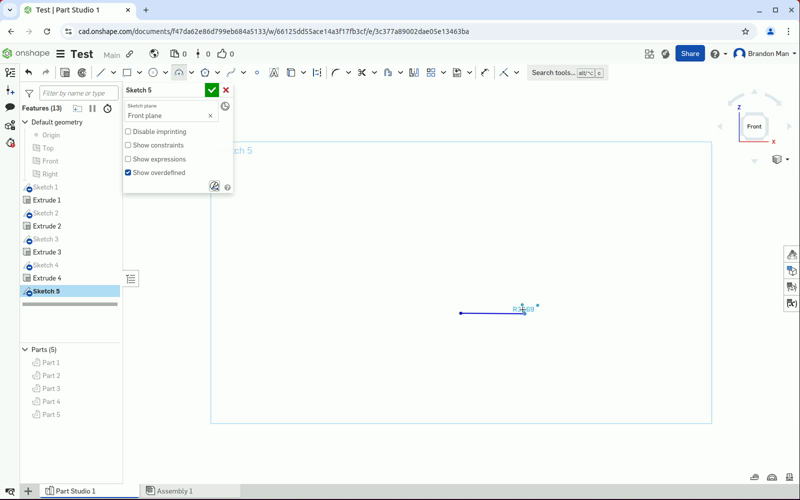
click(522, 309)
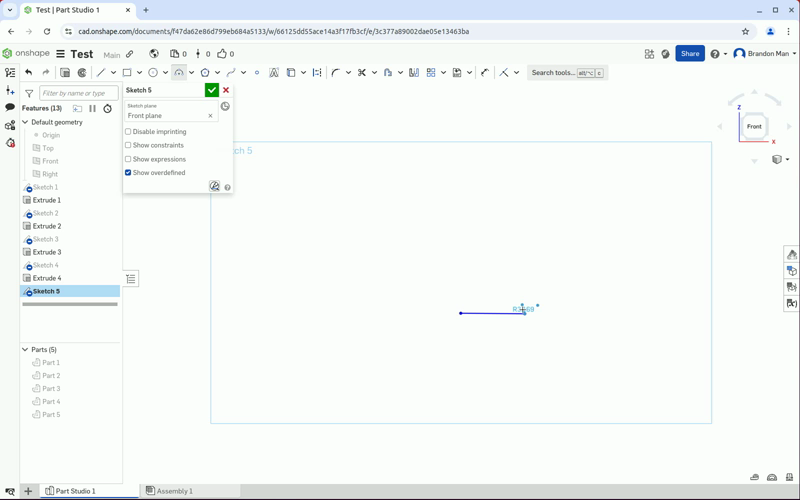
key_up(shift)
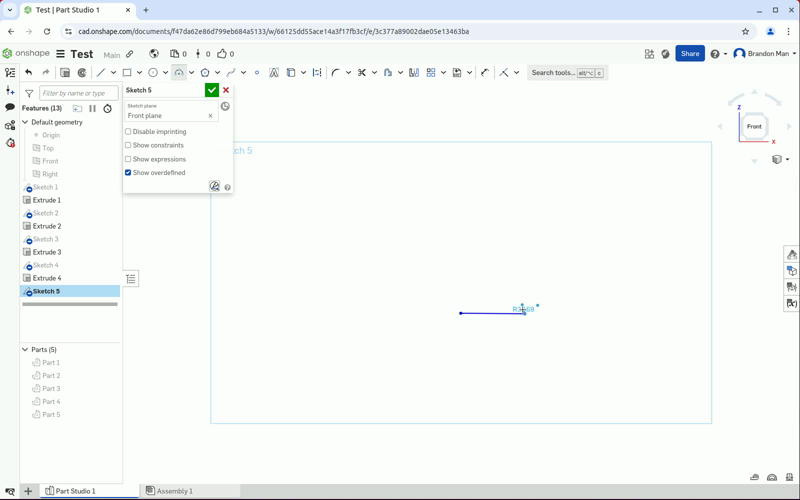
key(esc)
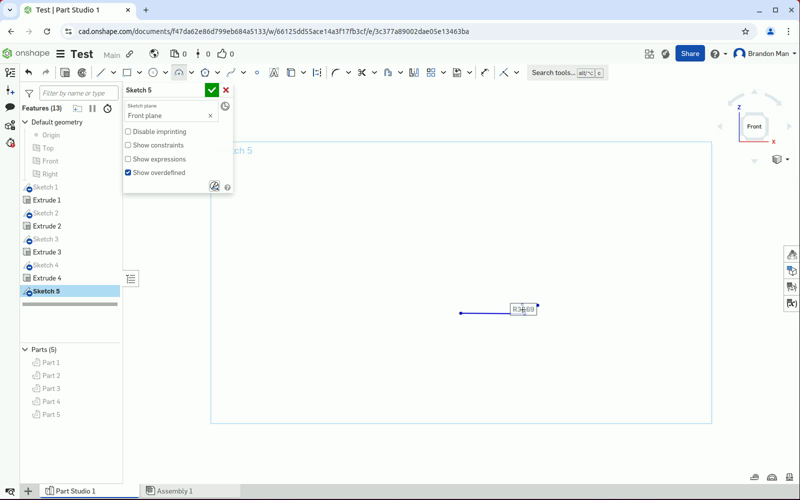
key(l)
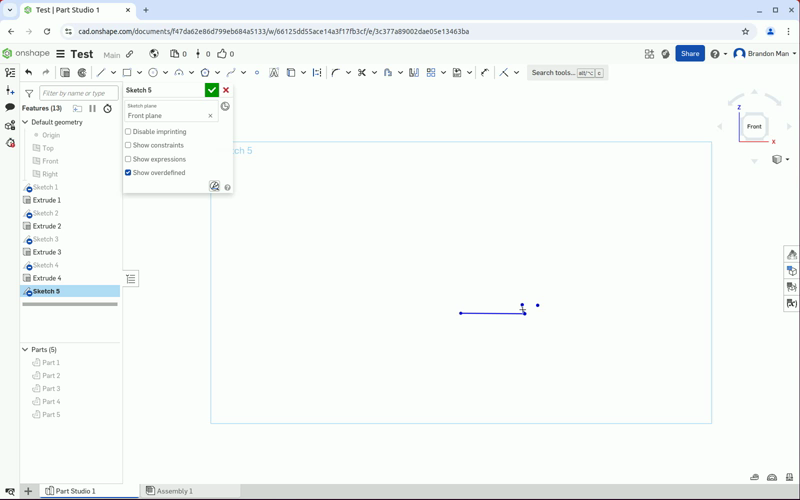
mouse_move(522, 304)
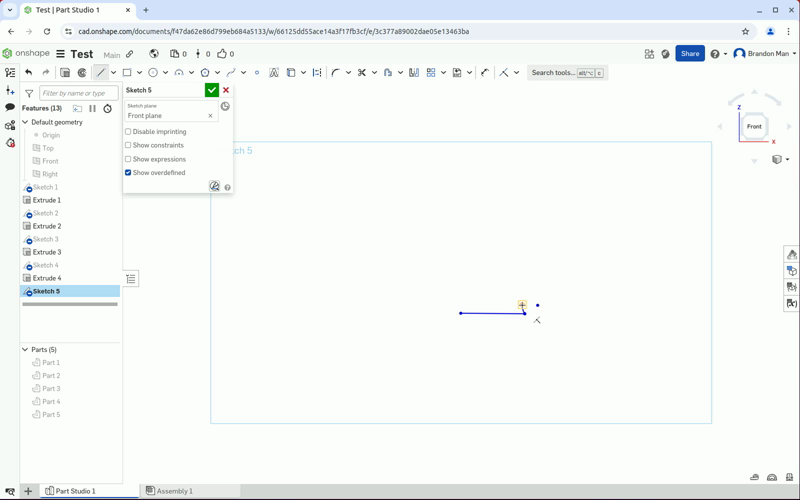
click(522, 304)
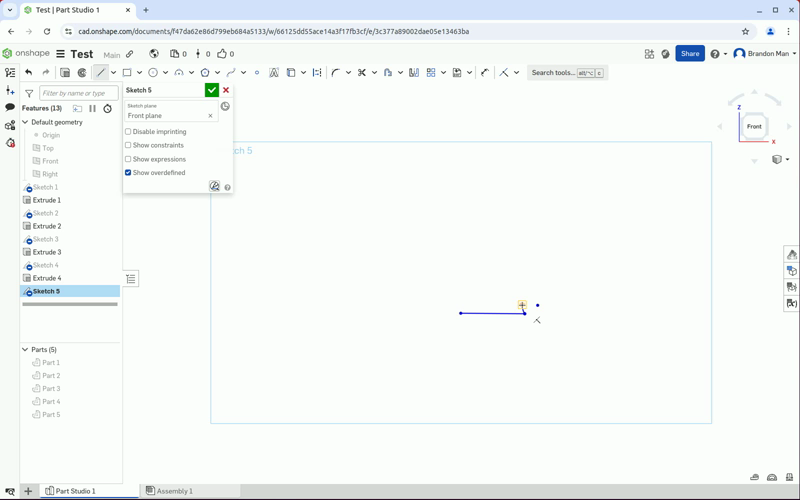
key_down(shift)
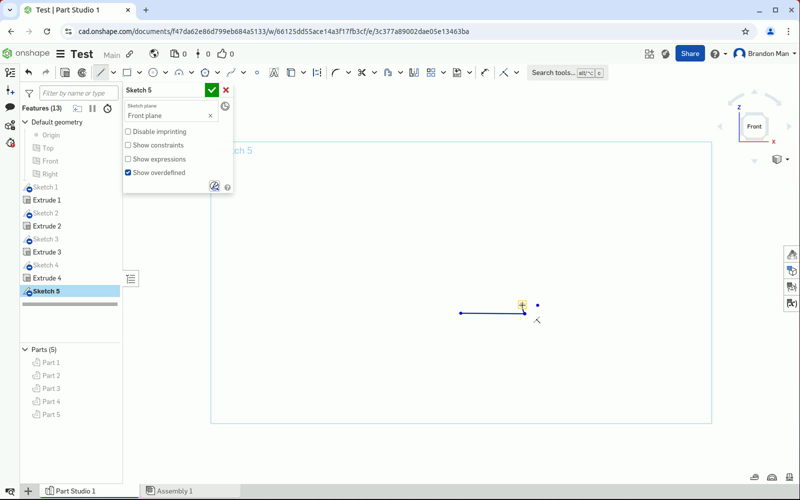
mouse_move(552, 304)
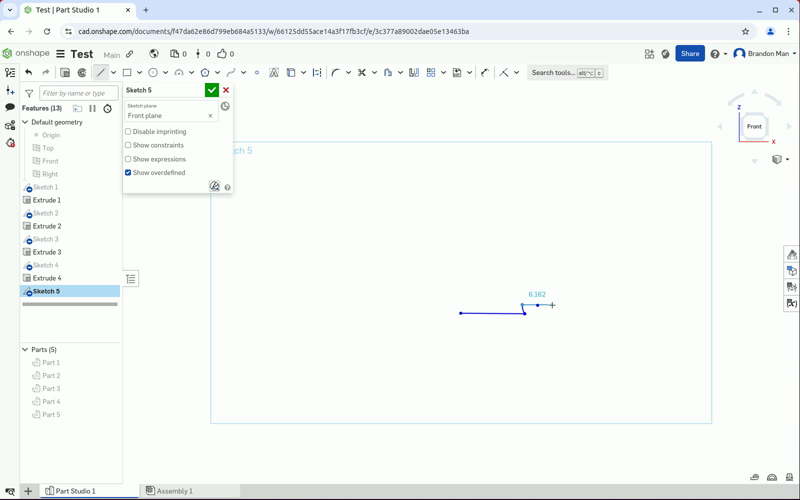
mouse_move(522, 261)
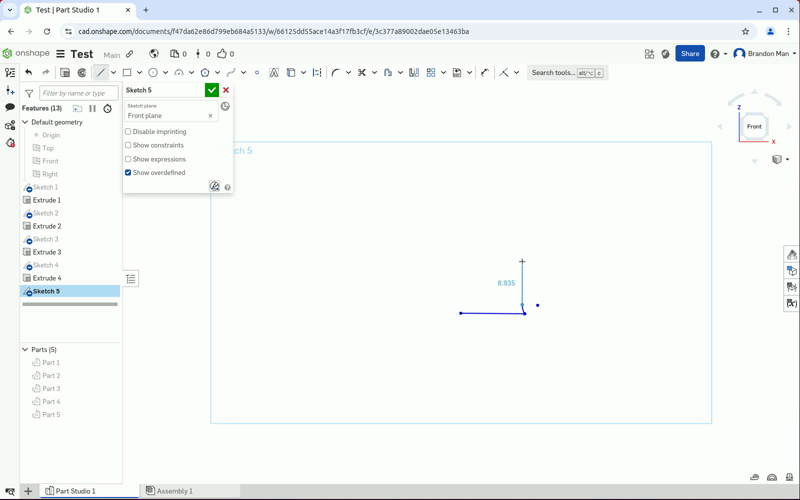
click(522, 261)
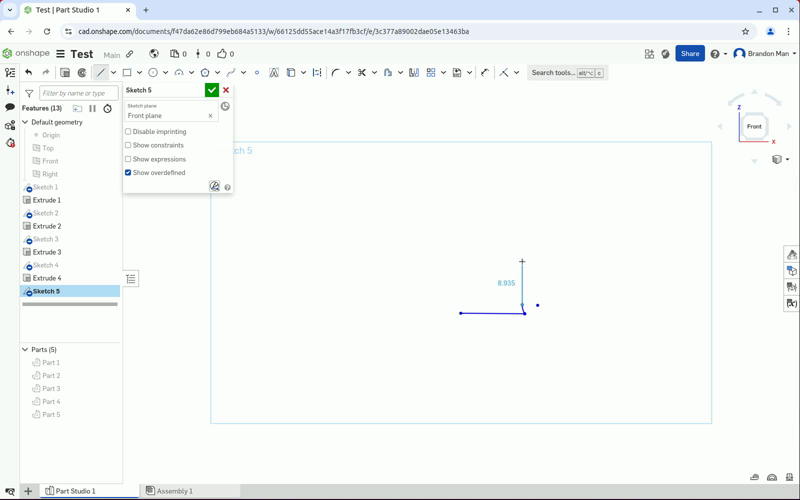
key_up(shift)
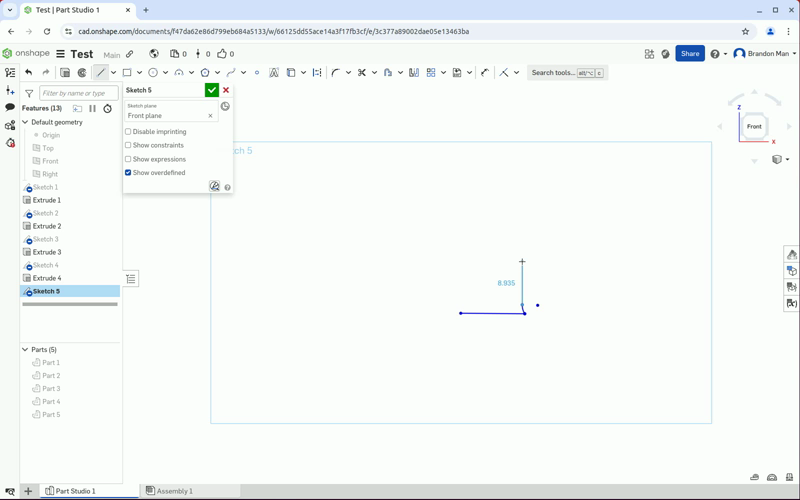
key(esc)
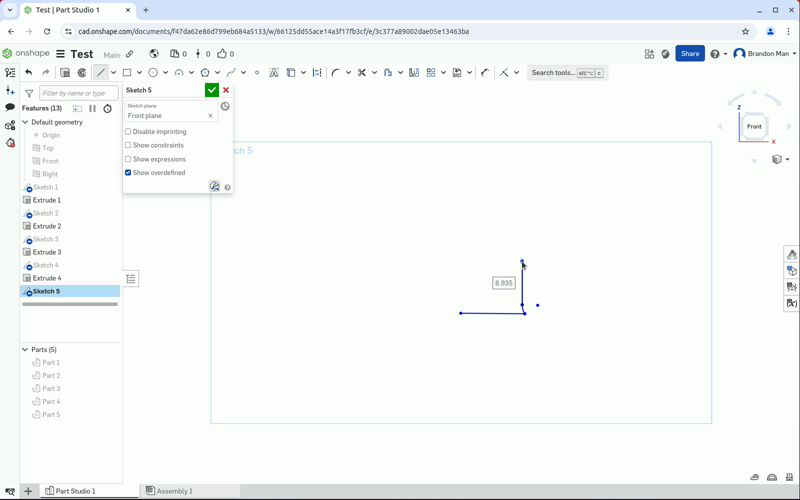
key(a)
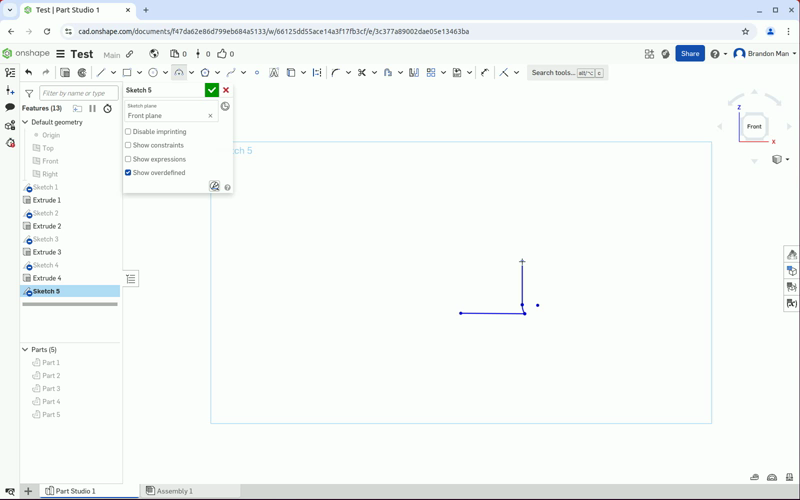
mouse_move(522, 261)
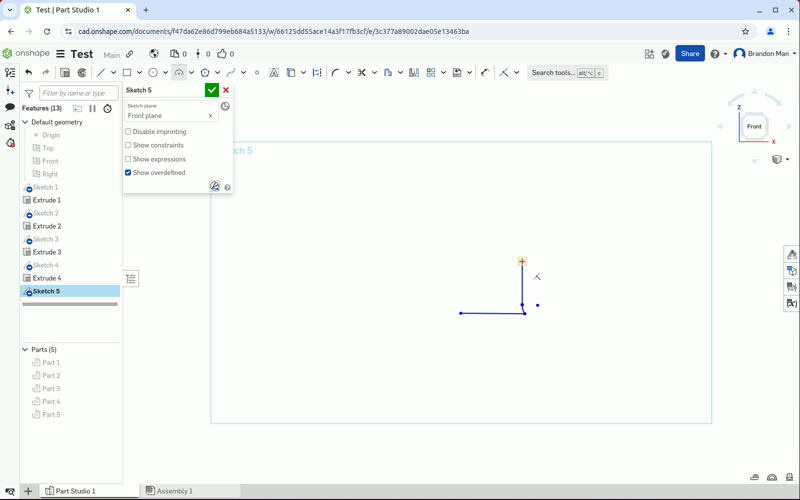
click(522, 261)
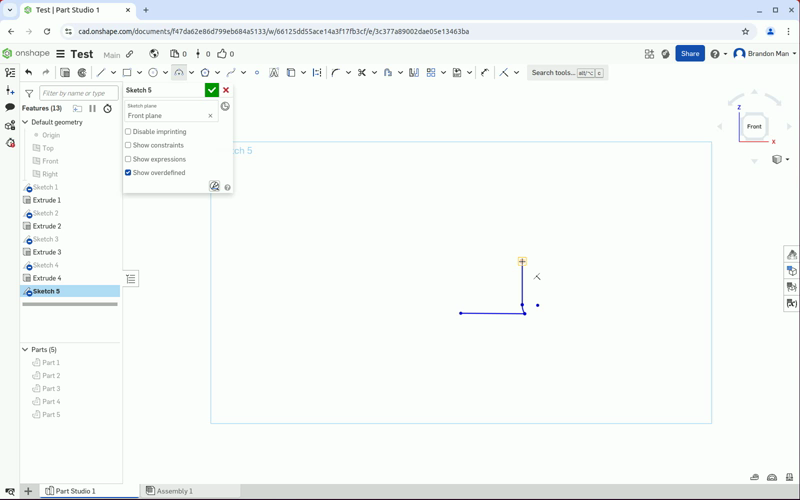
key_down(shift)
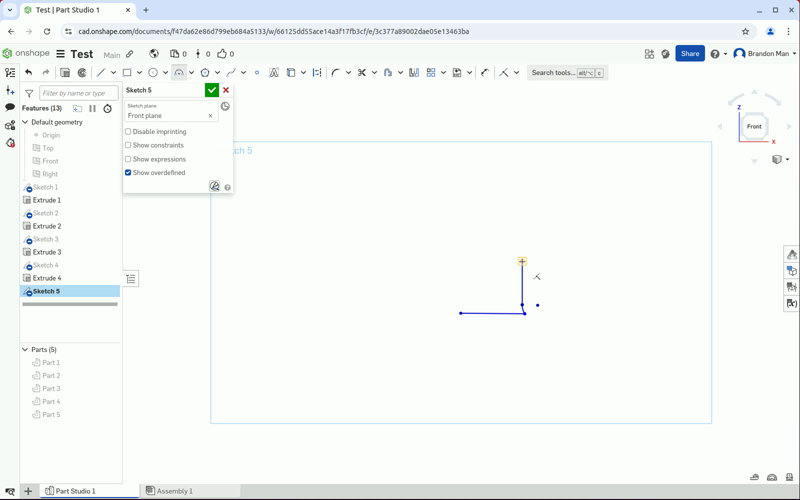
mouse_move(522, 258)
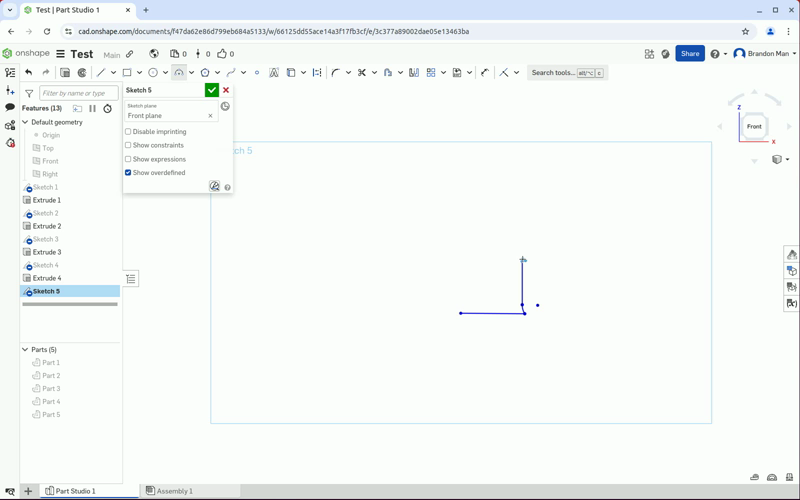
scroll(6)
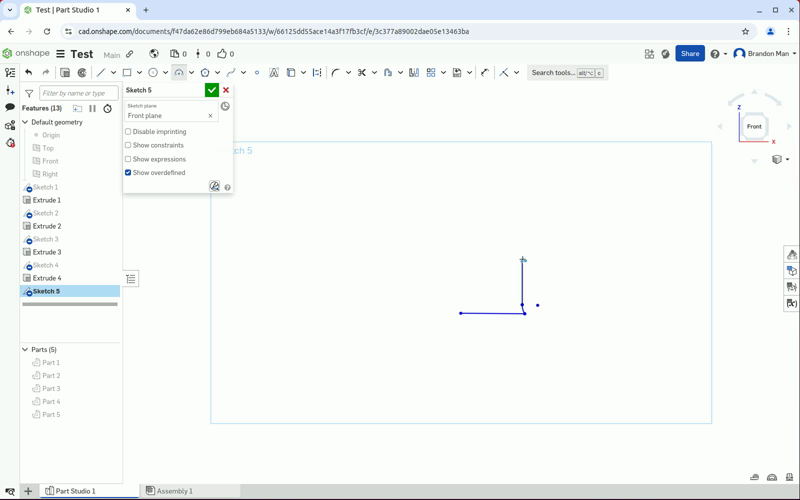
scroll(6)
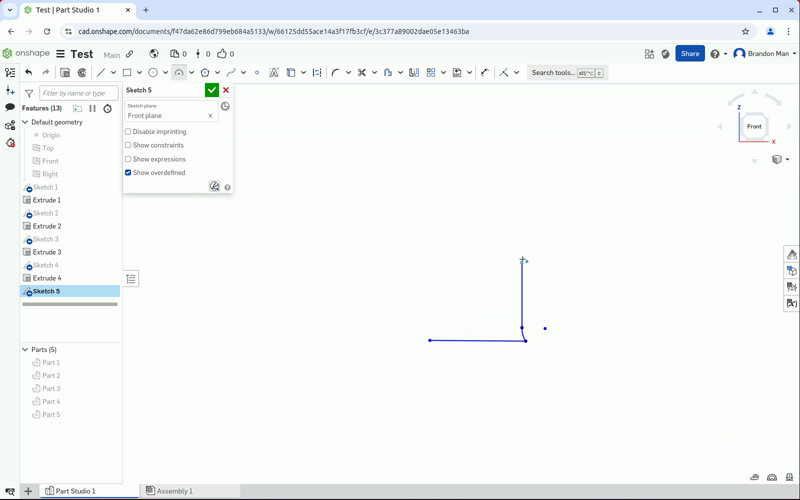
scroll(6)
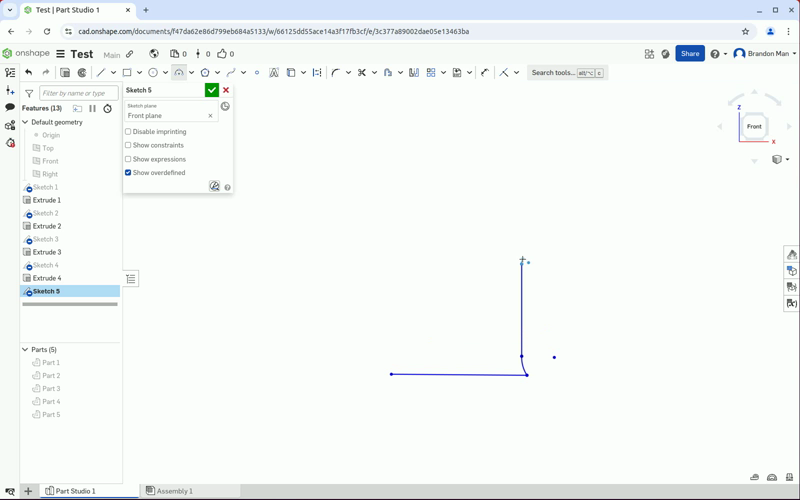
scroll(6)
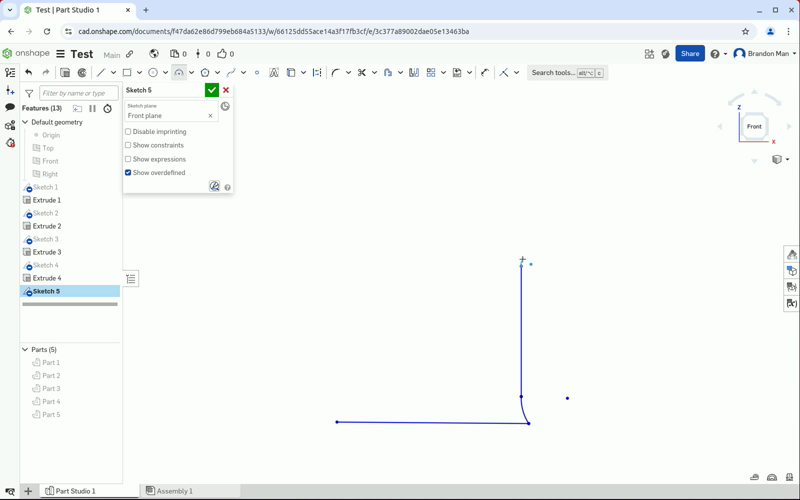
scroll(6)
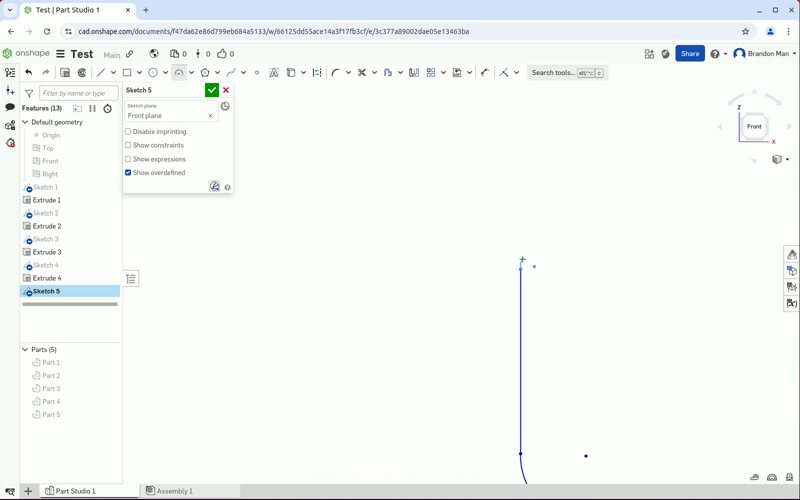
scroll(6)
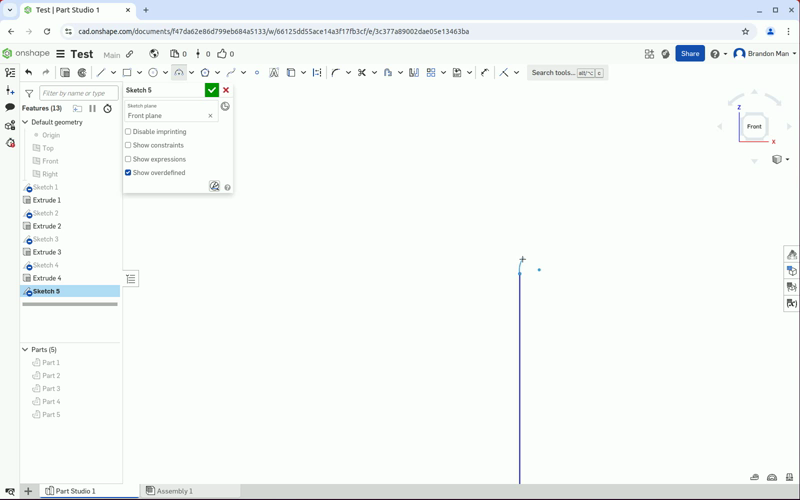
scroll(6)
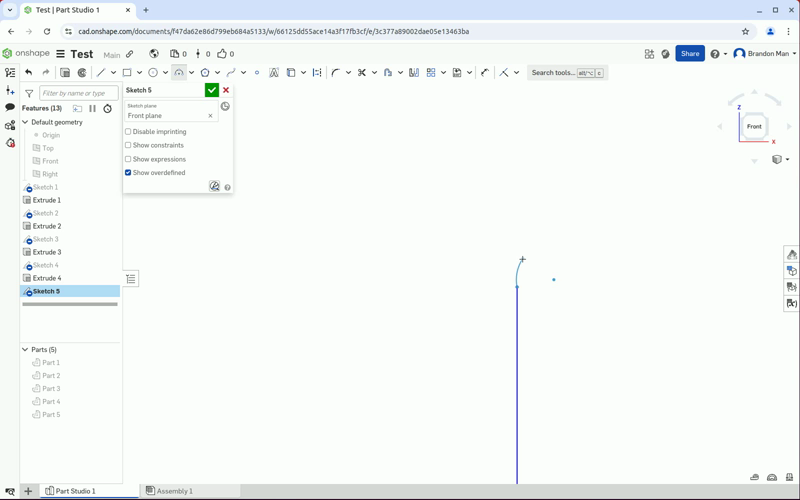
click(522, 258)
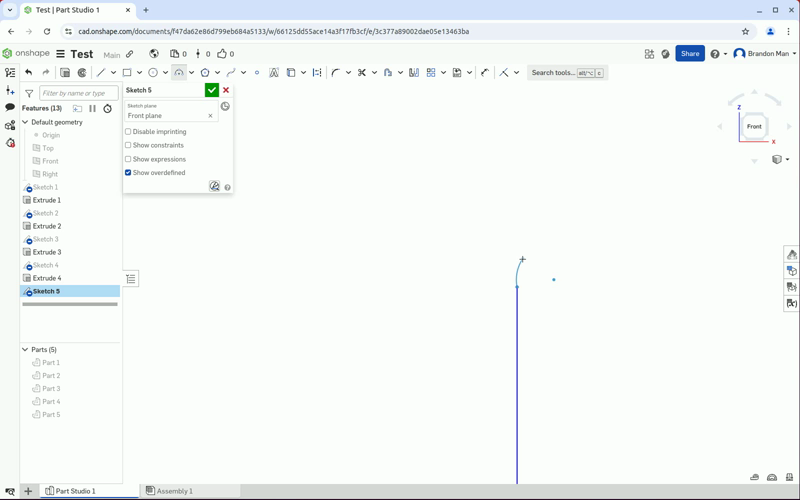
scroll(-6)
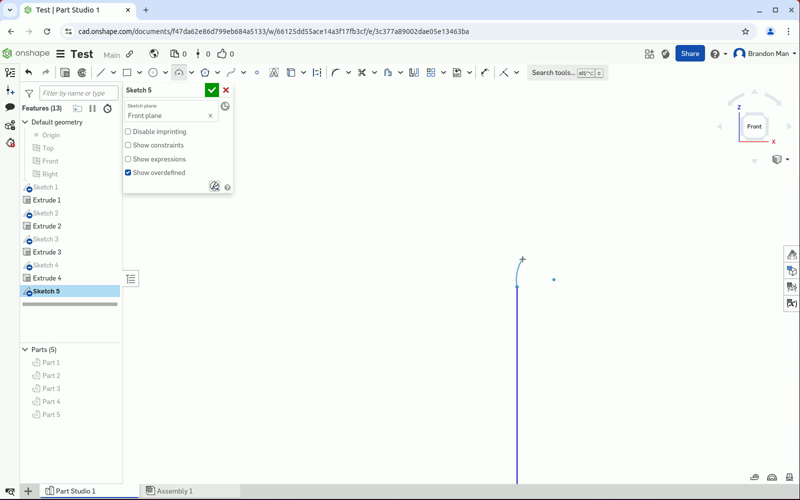
scroll(-6)
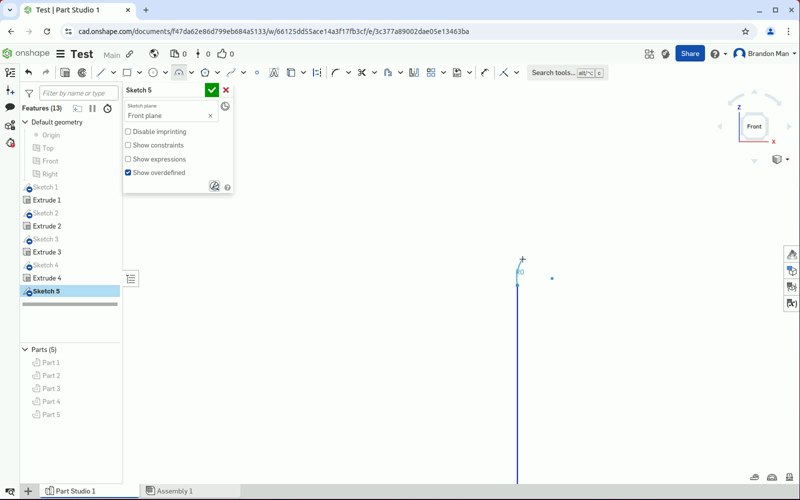
scroll(-6)
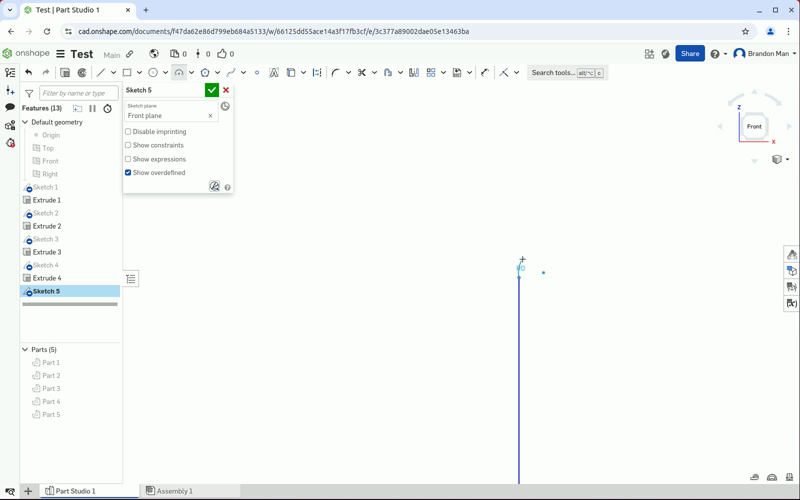
scroll(-6)
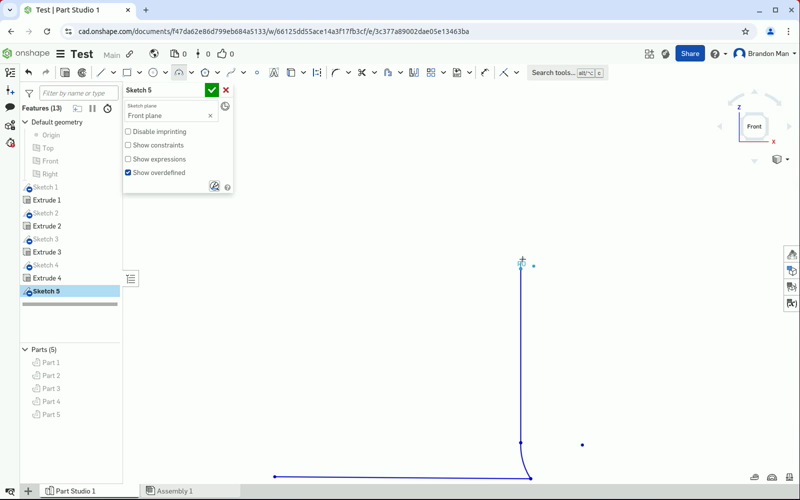
scroll(-6)
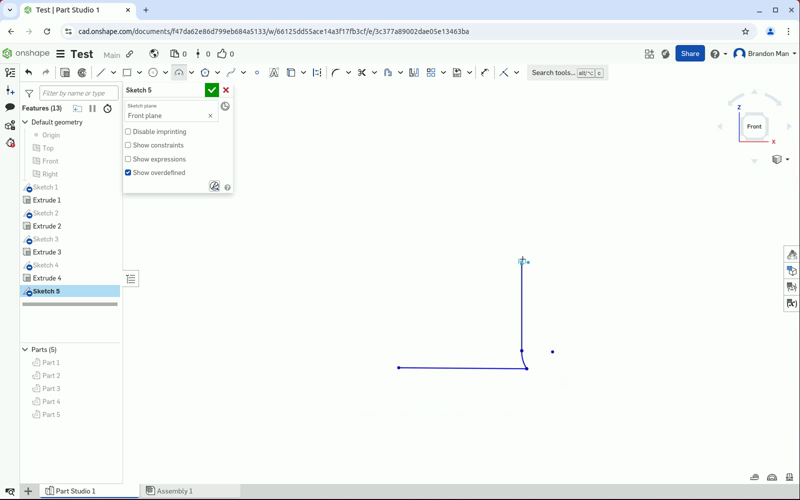
scroll(-6)
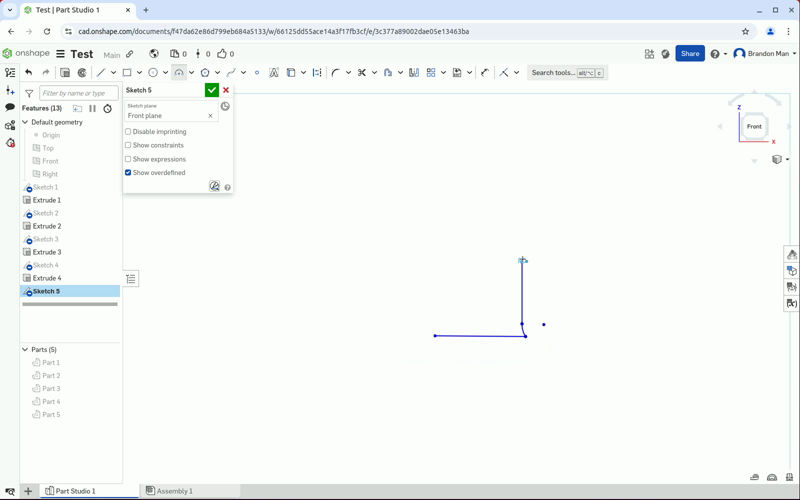
scroll(-6)
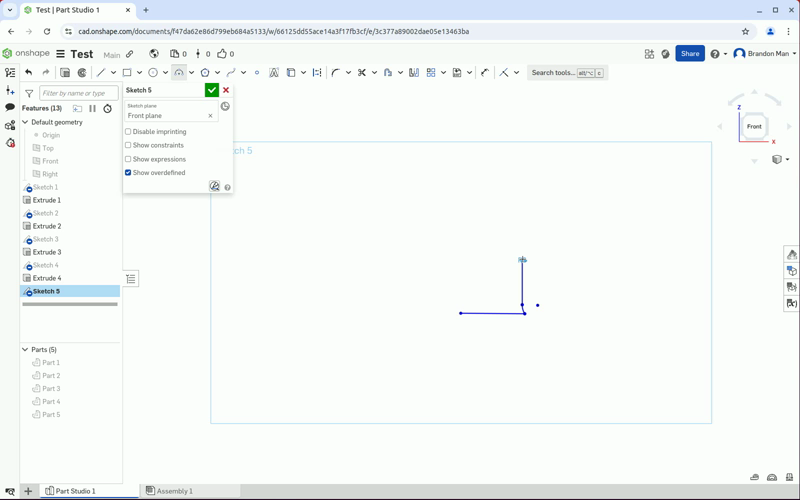
mouse_move(522, 260)
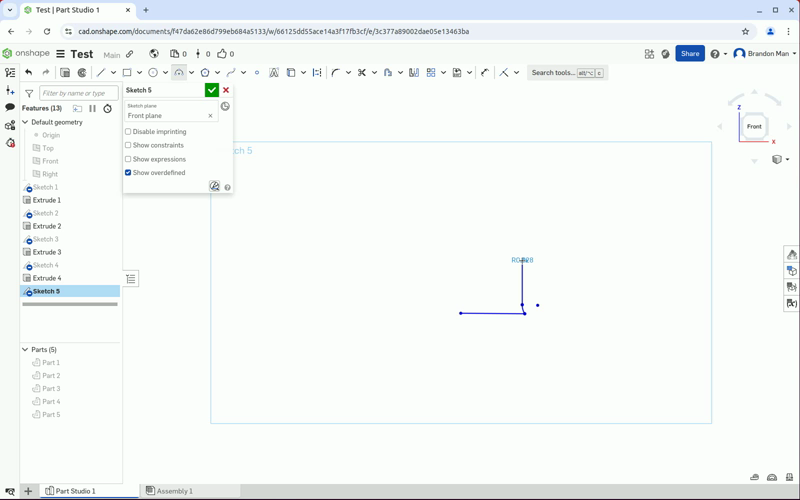
scroll(6)
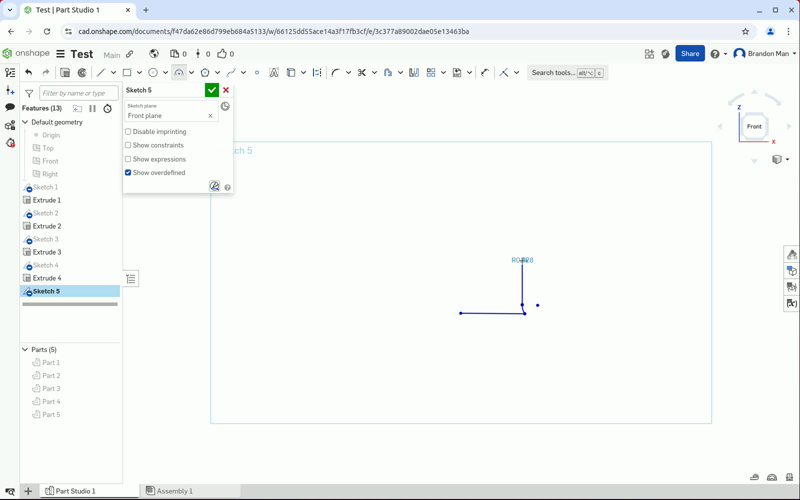
scroll(6)
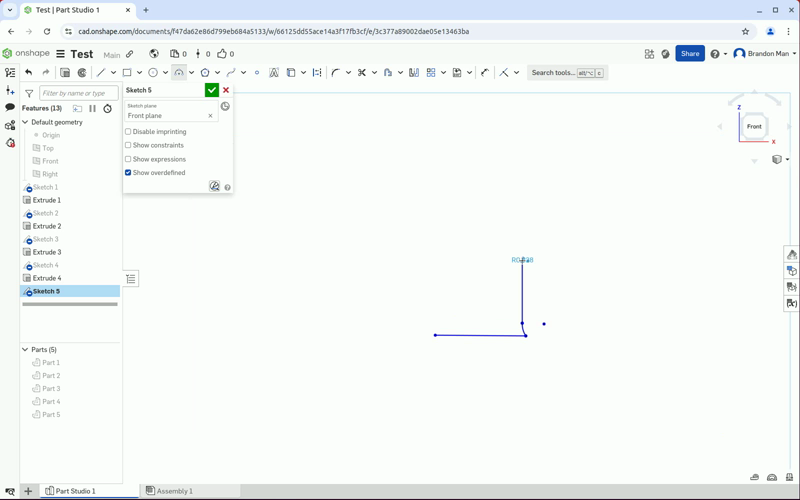
scroll(6)
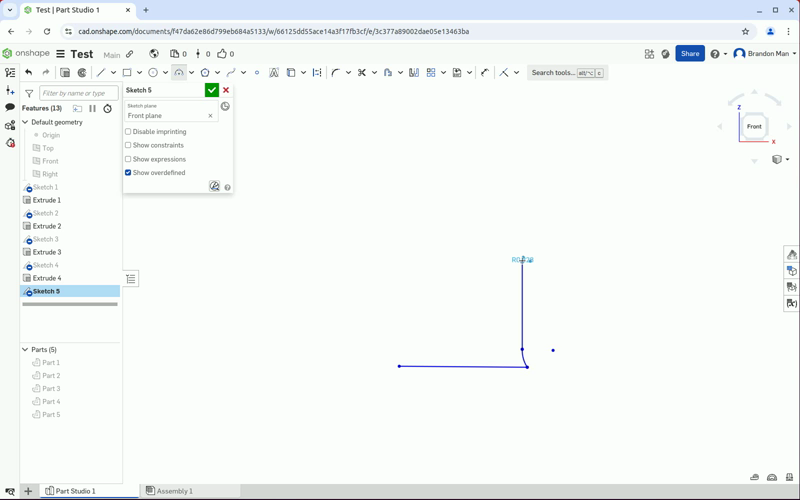
scroll(6)
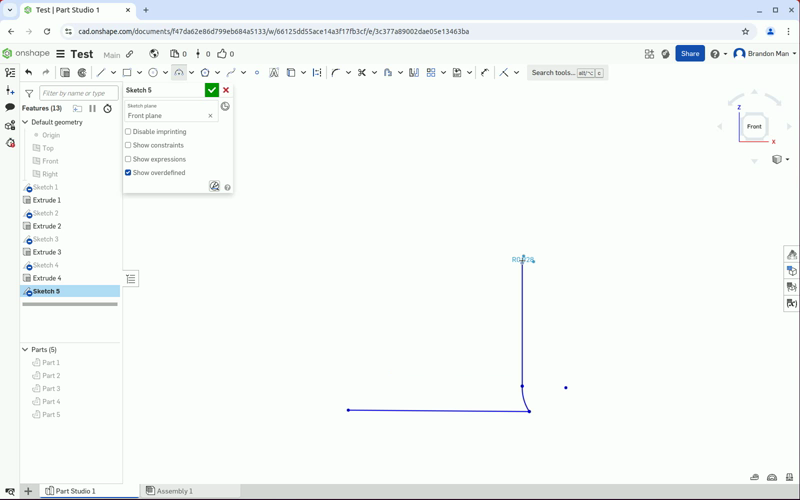
scroll(6)
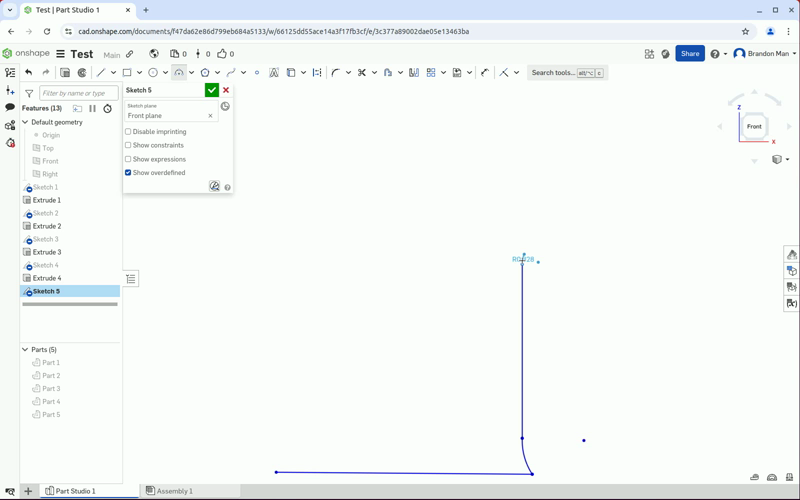
scroll(6)
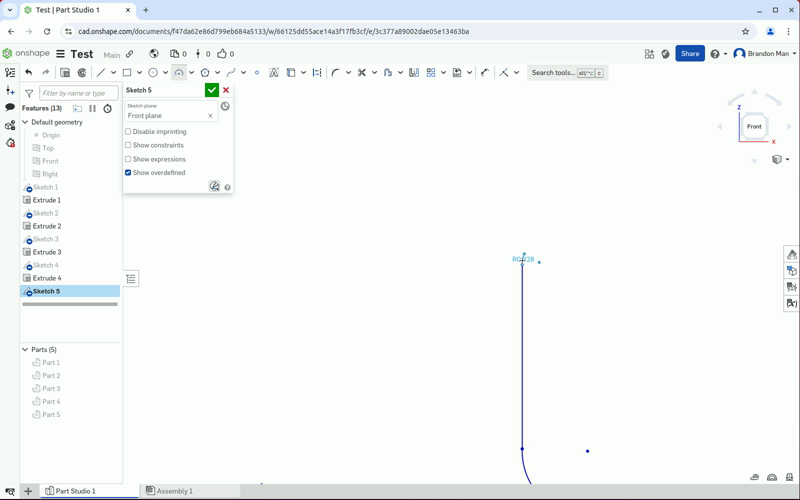
scroll(6)
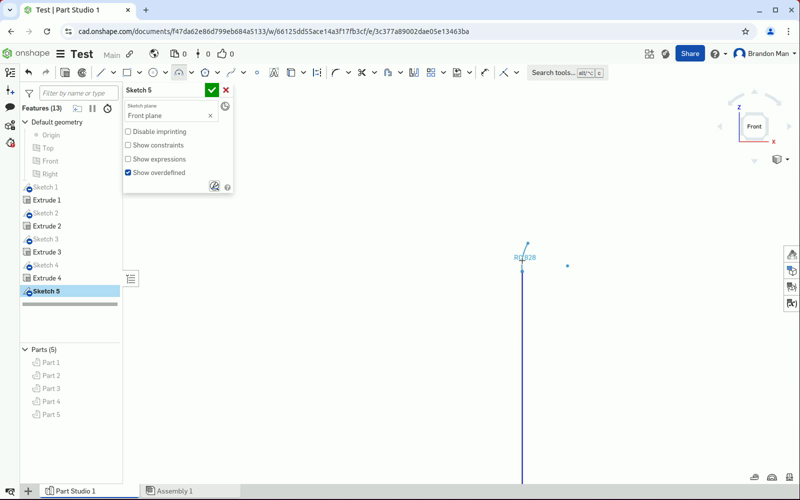
click(522, 260)
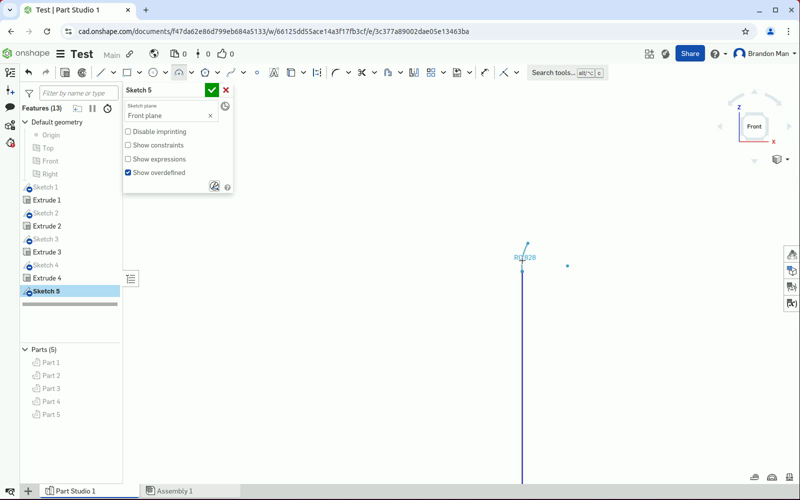
scroll(-6)
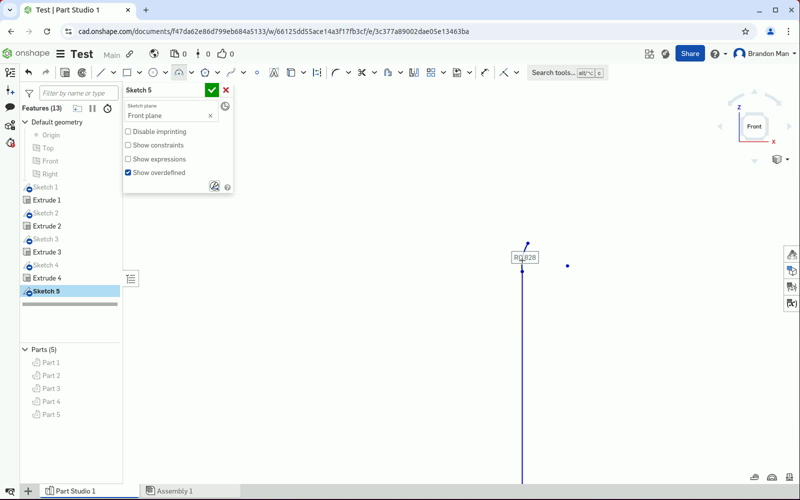
scroll(-6)
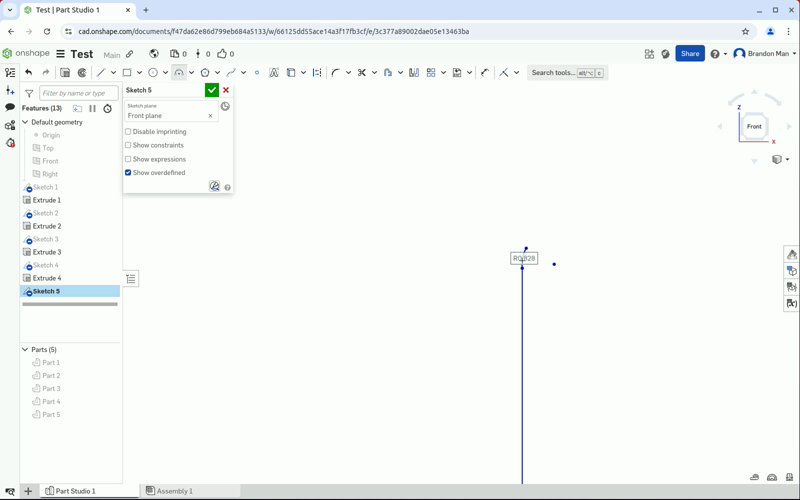
scroll(-6)
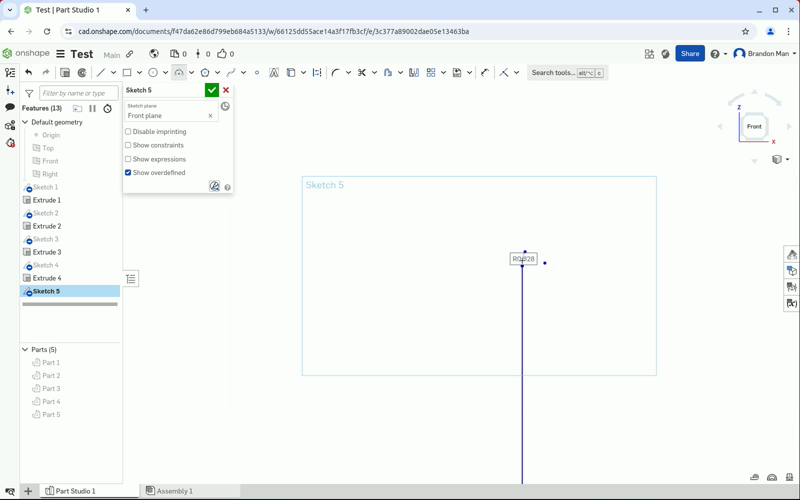
scroll(-6)
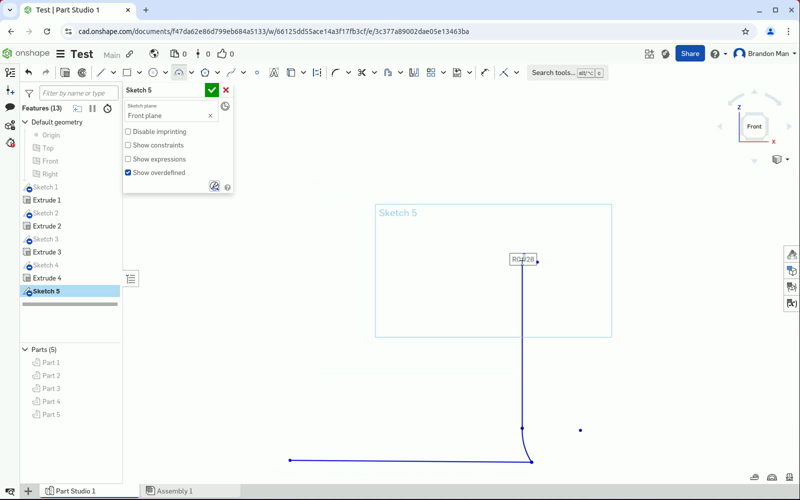
scroll(-6)
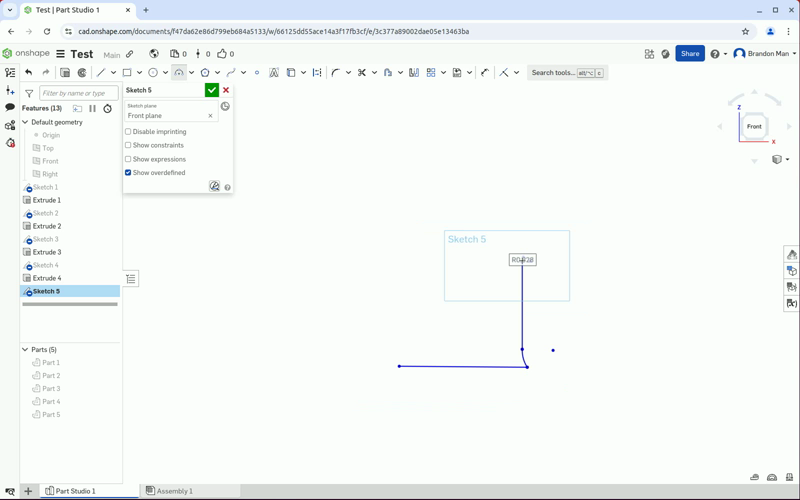
scroll(-6)
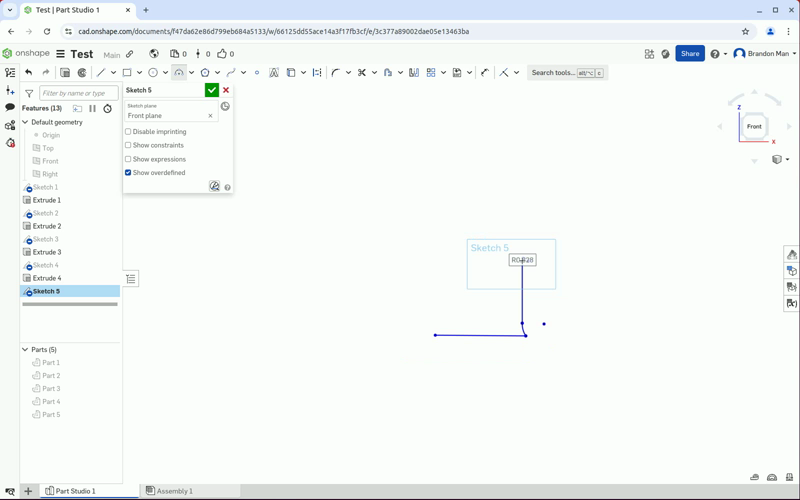
scroll(-6)
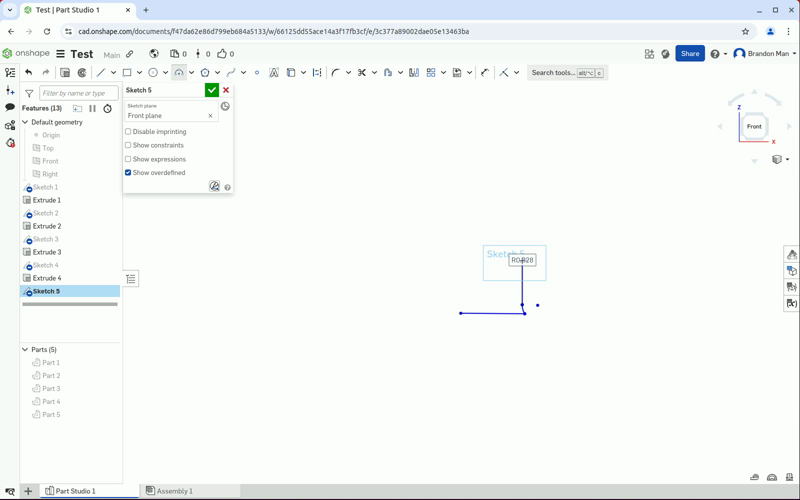
key_up(shift)
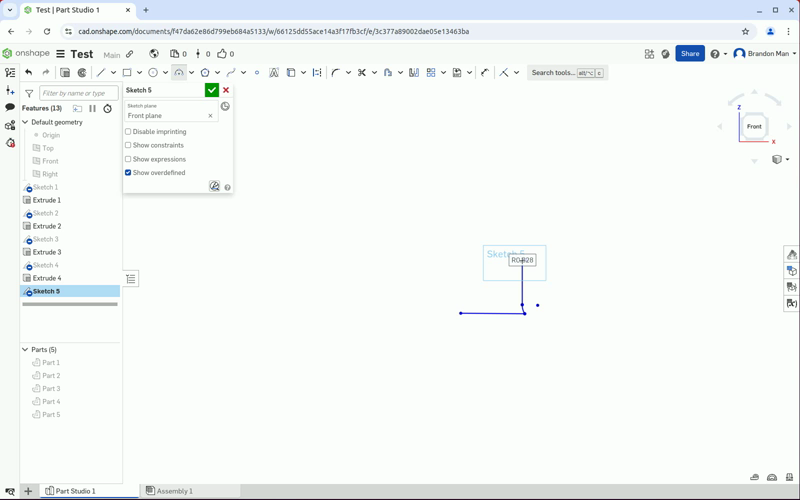
key(esc)
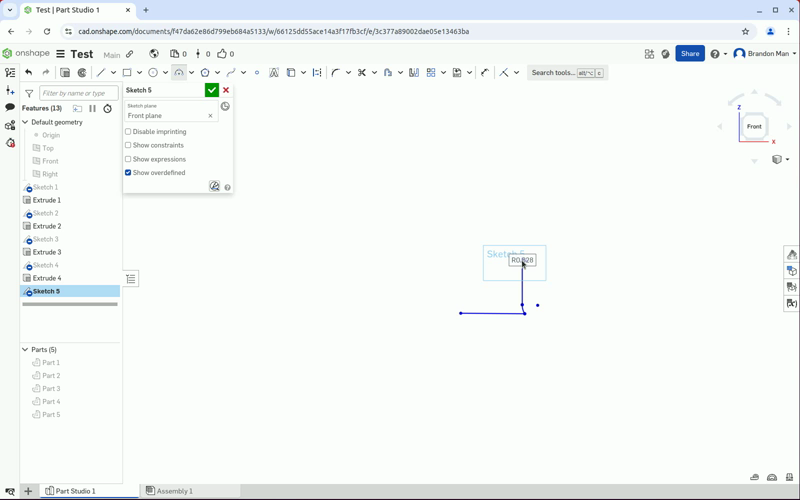
key(l)
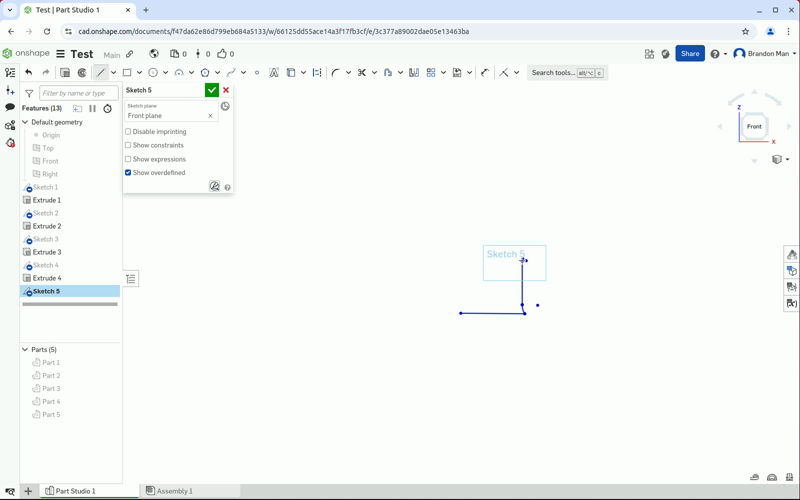
mouse_move(522, 258)
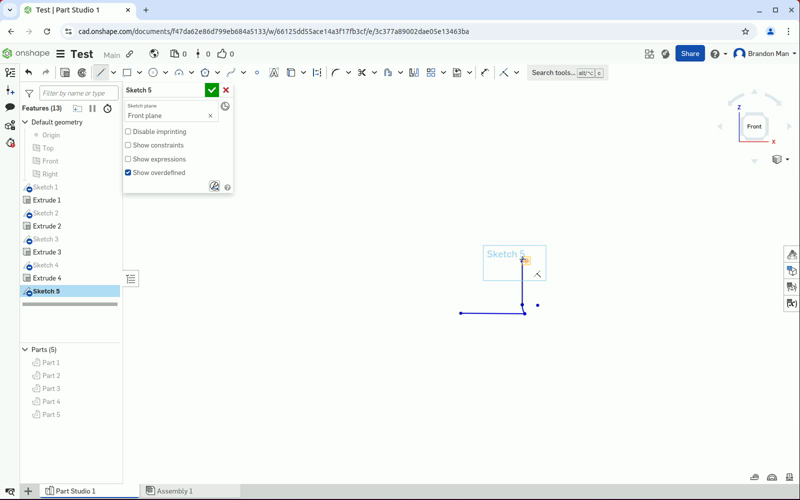
scroll(6)
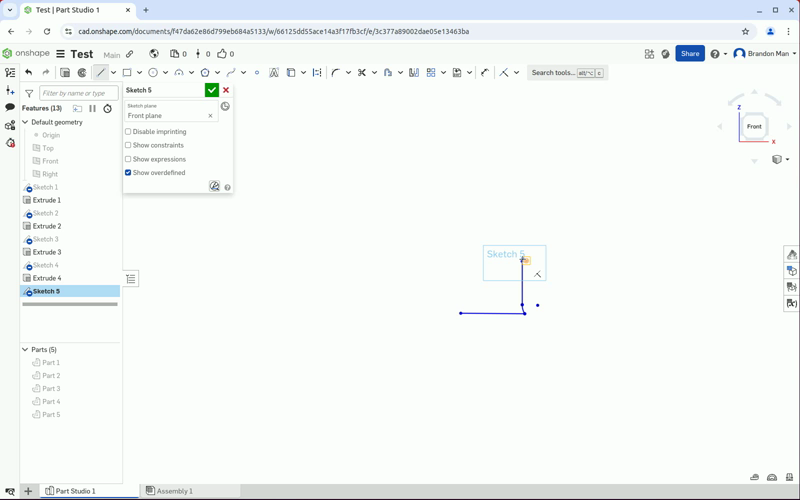
scroll(6)
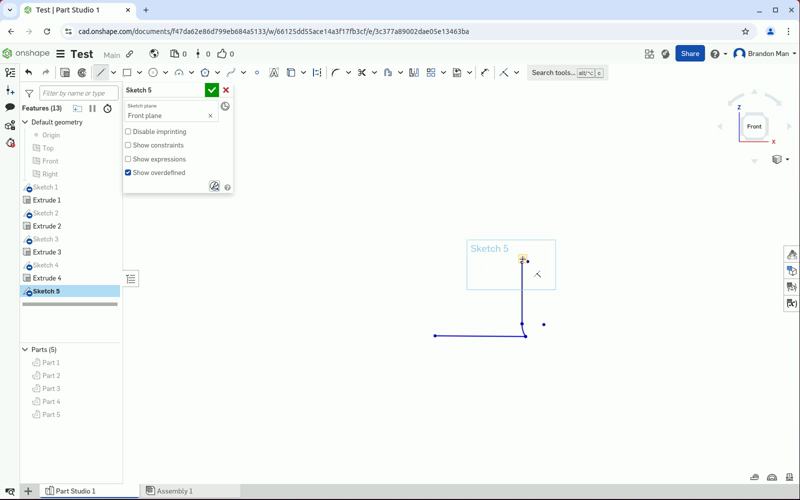
scroll(6)
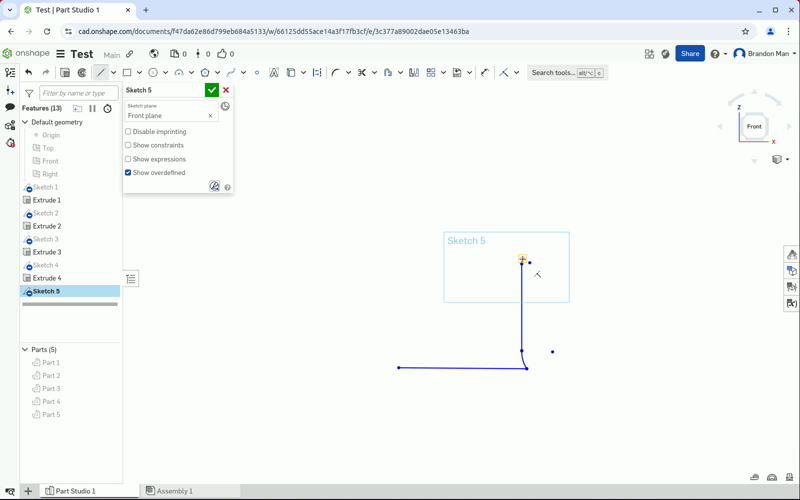
scroll(6)
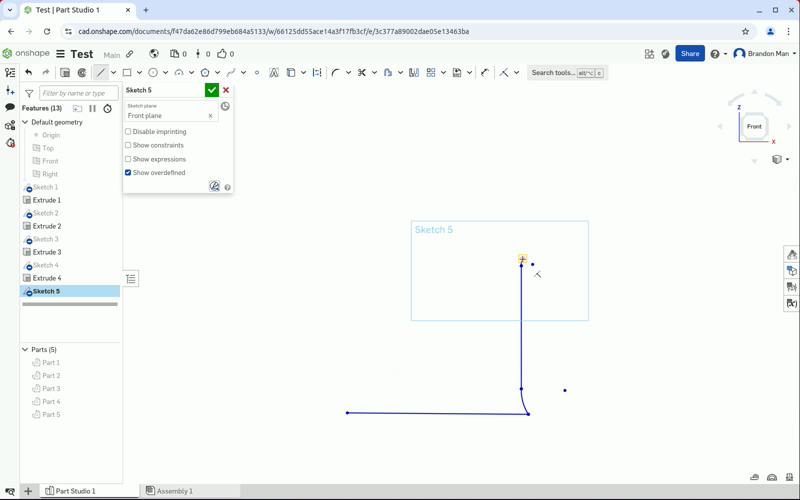
scroll(6)
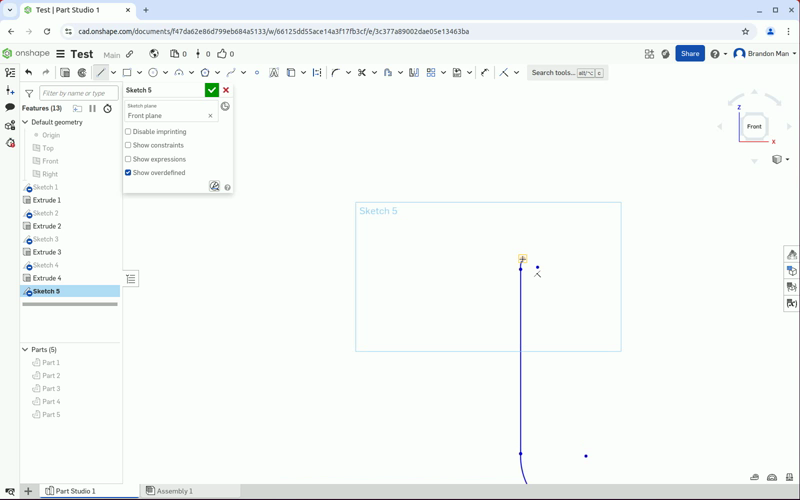
scroll(6)
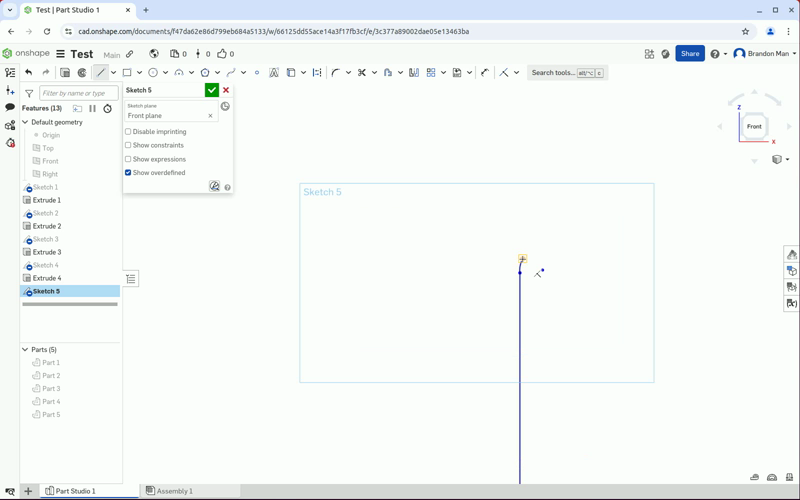
scroll(6)
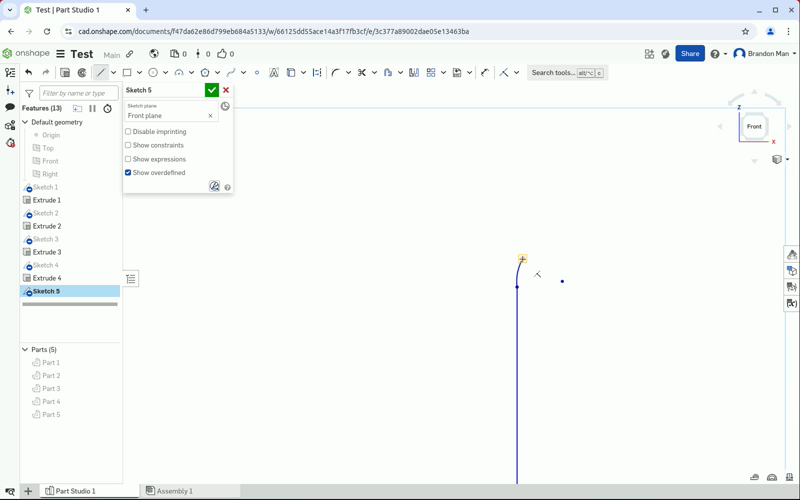
click(522, 258)
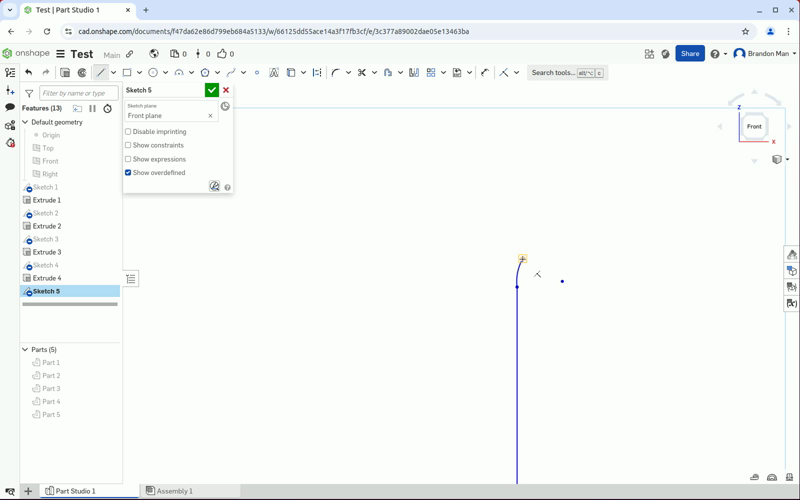
scroll(-6)
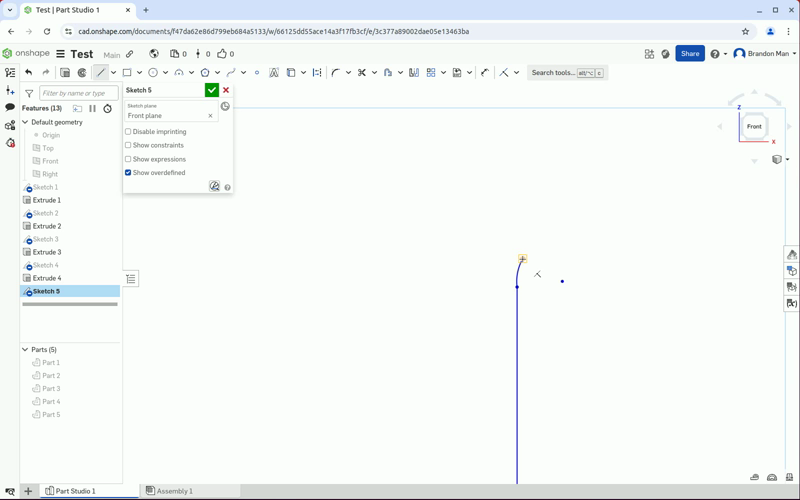
scroll(-6)
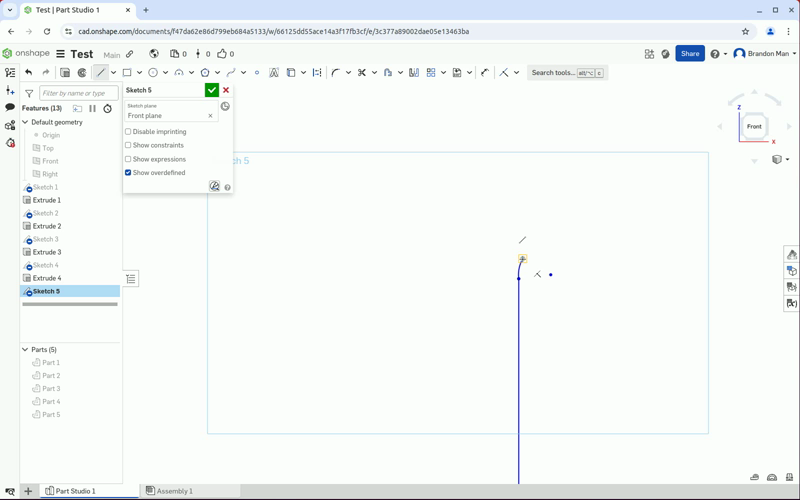
scroll(-6)
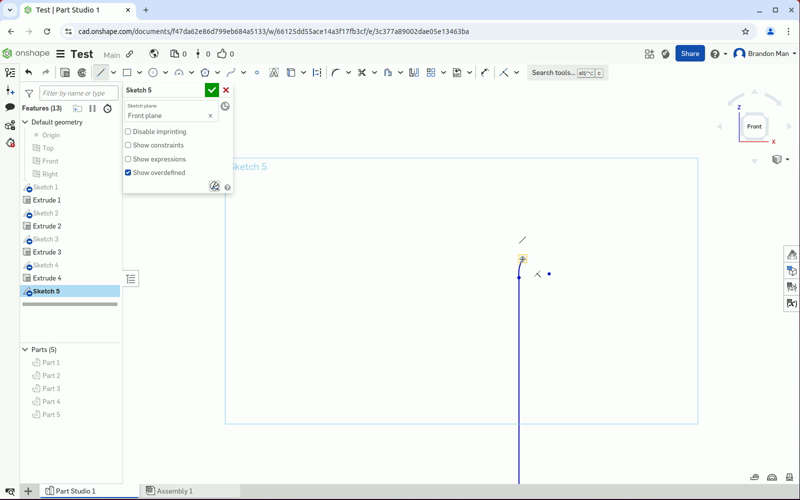
scroll(-6)
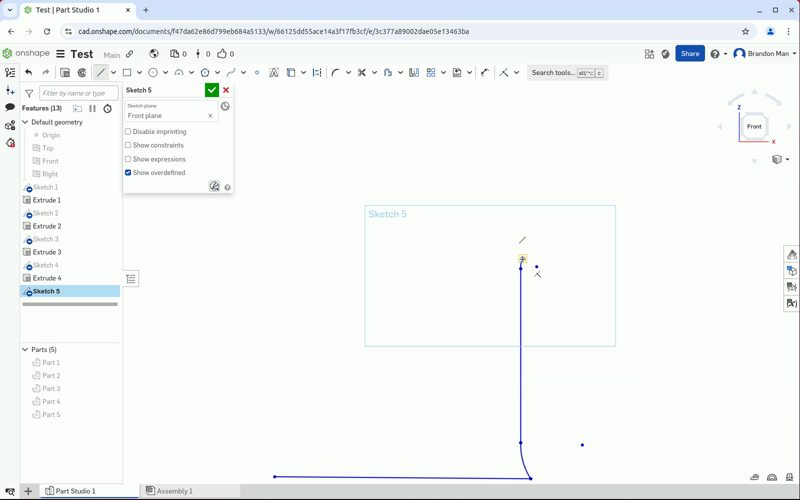
scroll(-6)
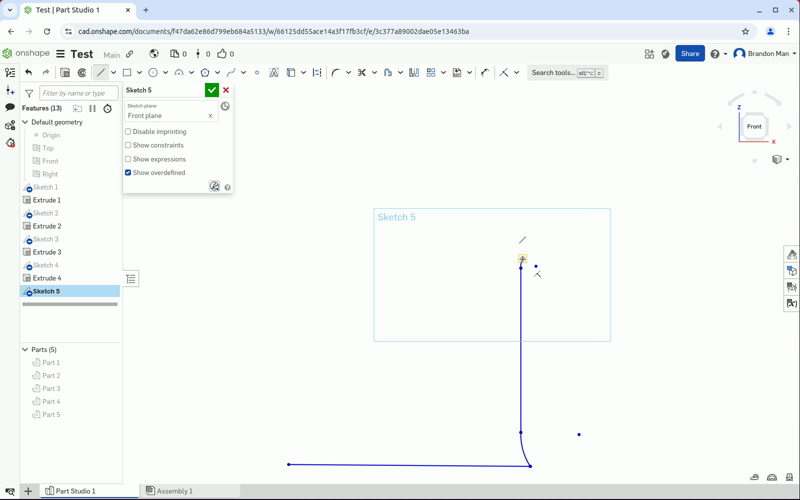
scroll(-6)
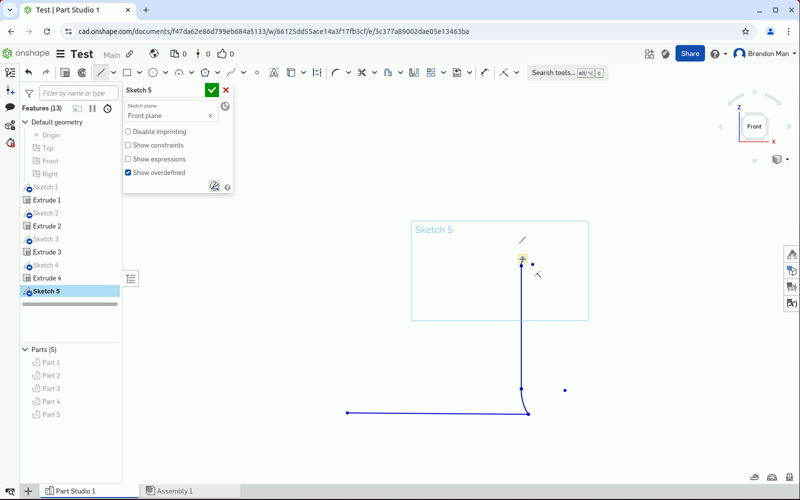
scroll(-6)
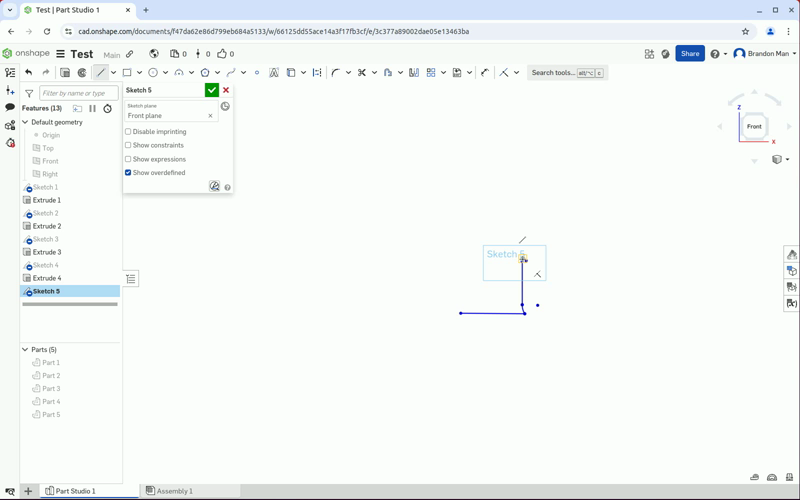
key_down(shift)
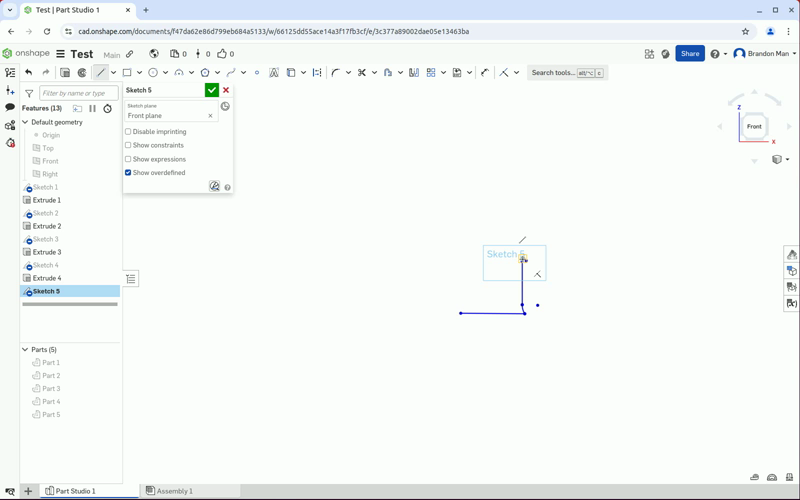
mouse_move(552, 258)
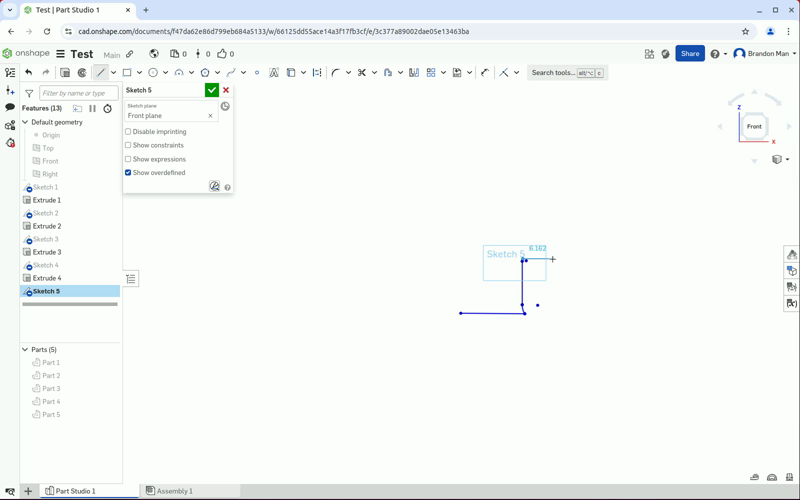
mouse_move(480, 258)
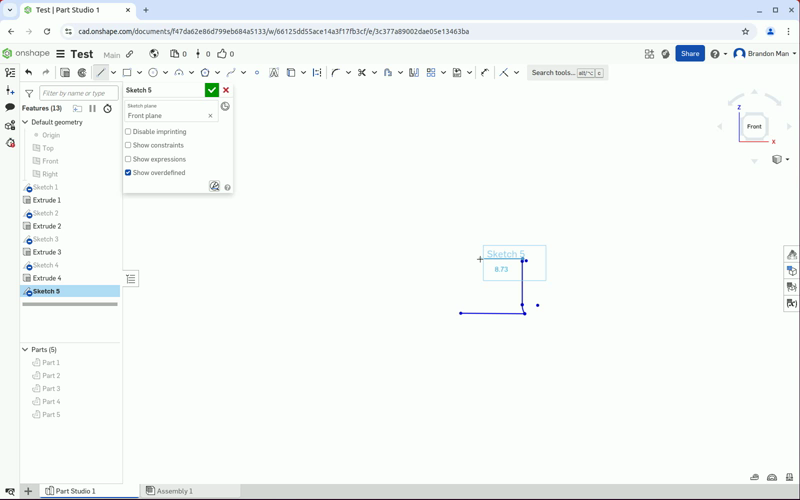
click(480, 258)
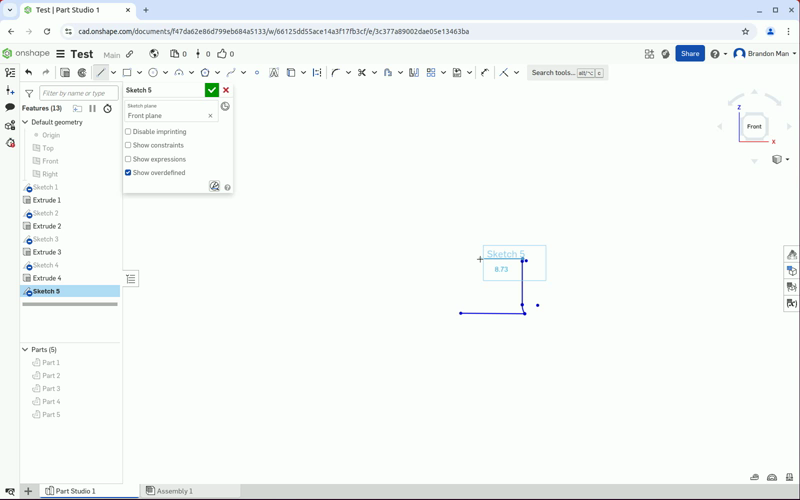
key_up(shift)
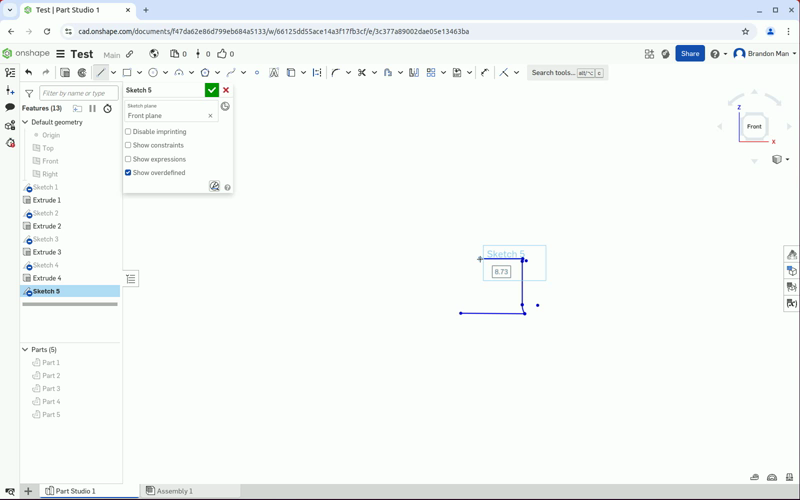
key(esc)
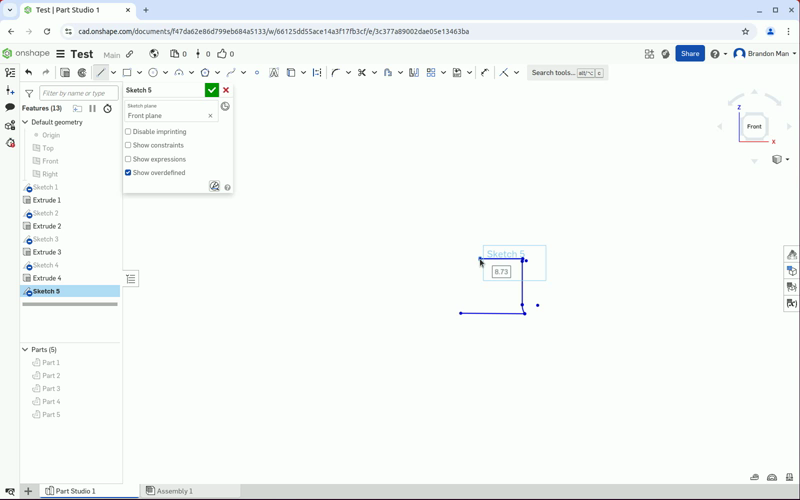
key(a)
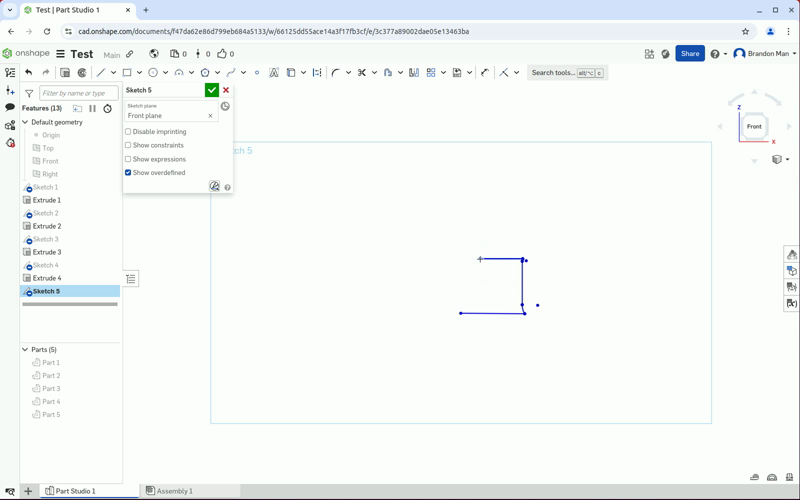
mouse_move(480, 258)
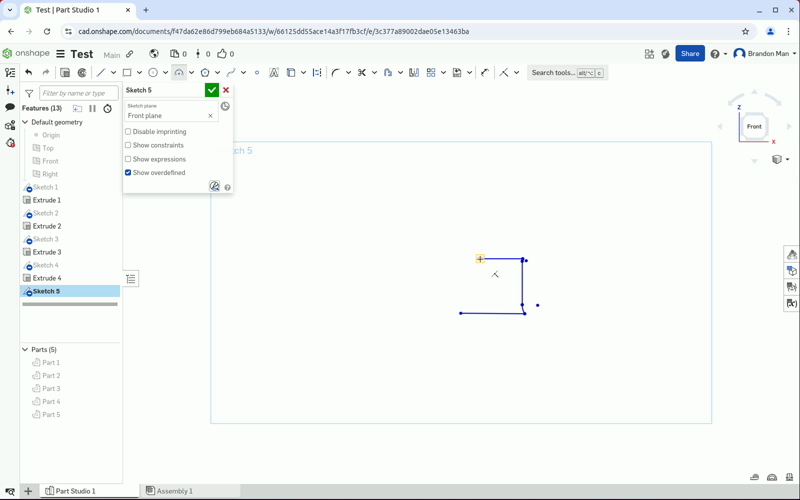
click(480, 258)
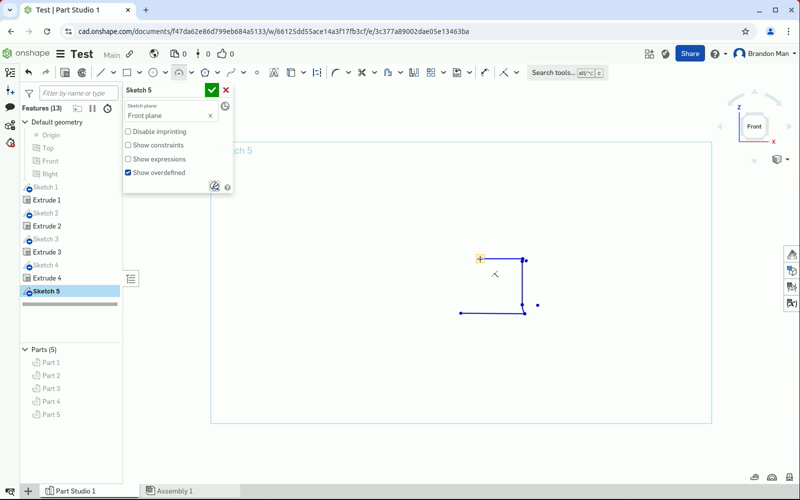
mouse_move(460, 313)
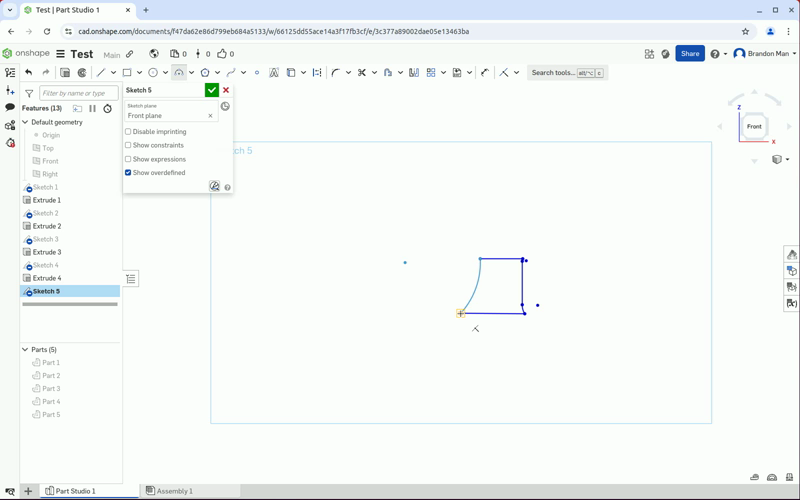
click(460, 313)
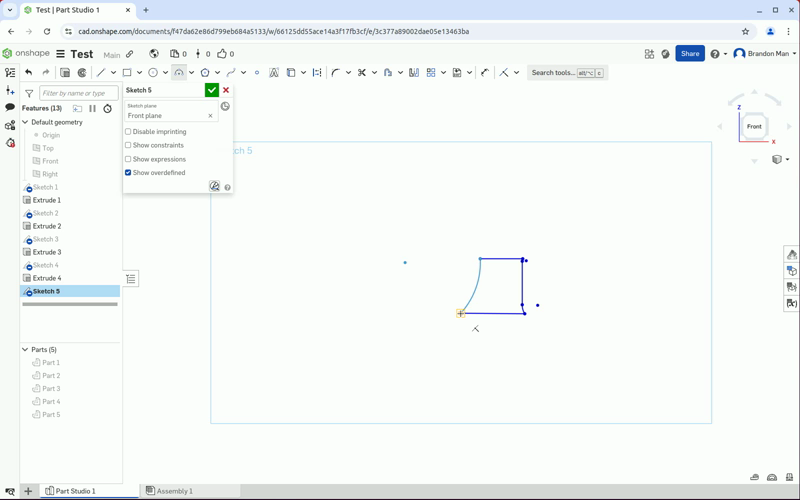
key_down(shift)
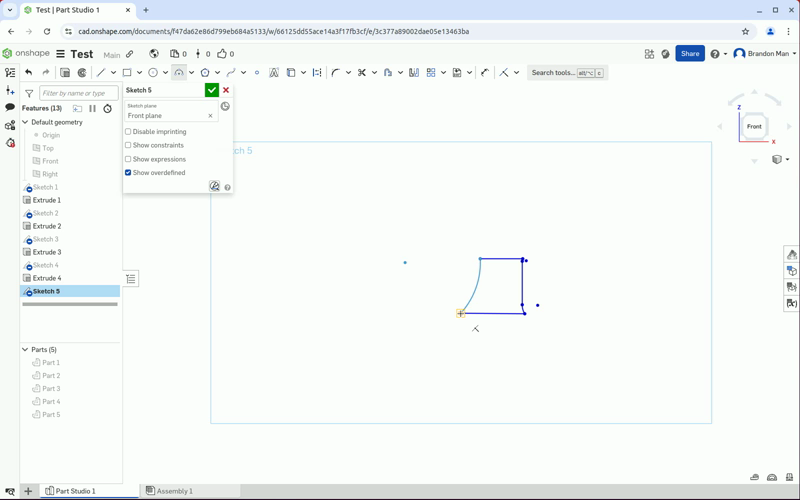
mouse_move(489, 293)
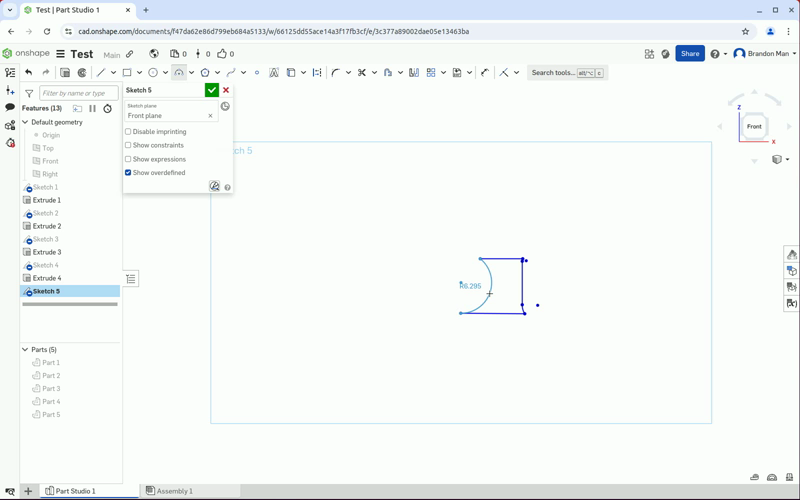
click(489, 293)
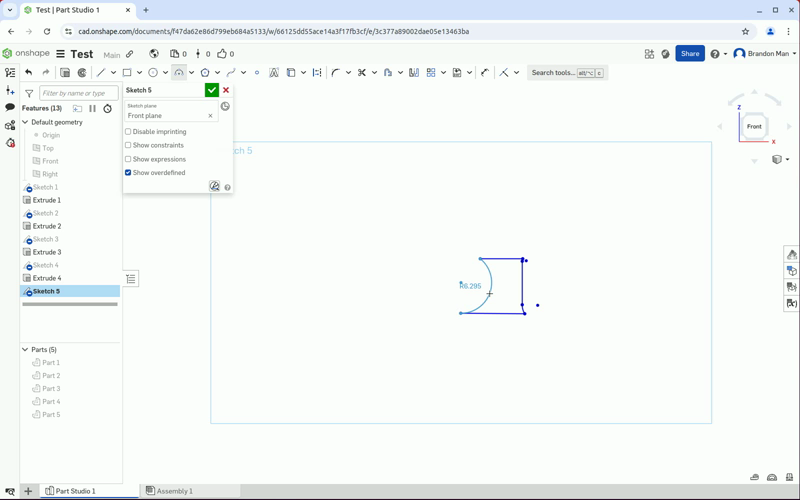
key_up(shift)
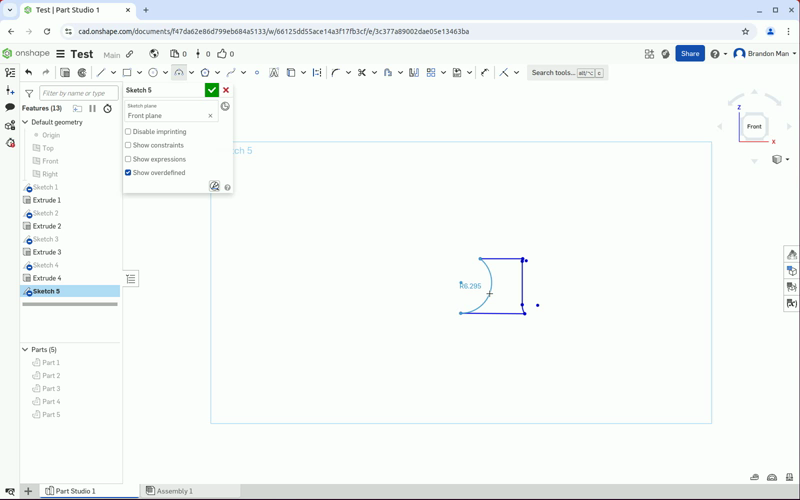
key(esc)
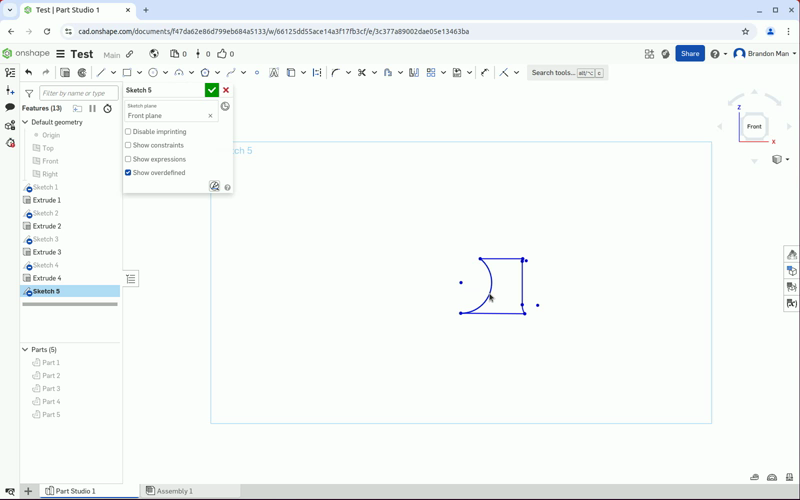
mouse_move(514, 308)
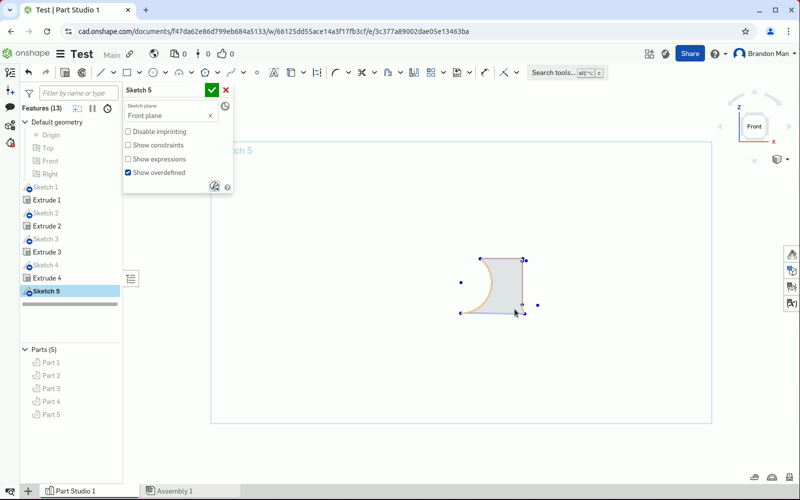
click(514, 308)
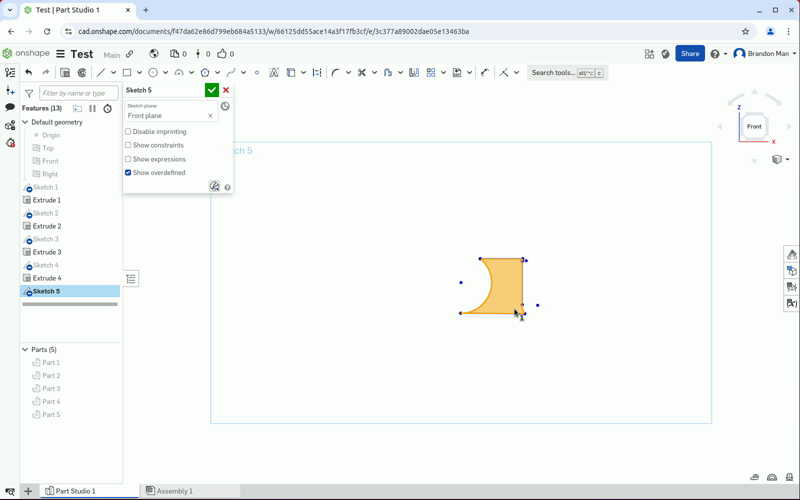
mouse_move(73, 352)
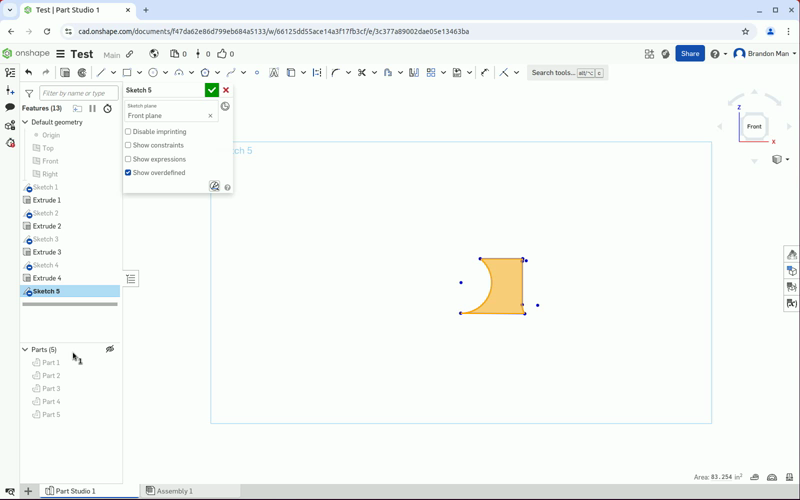
key(shift+y)
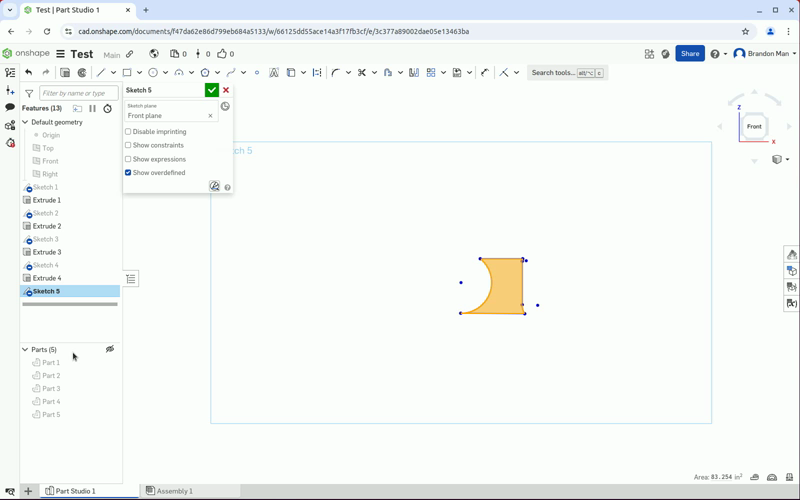
key(shift+e)
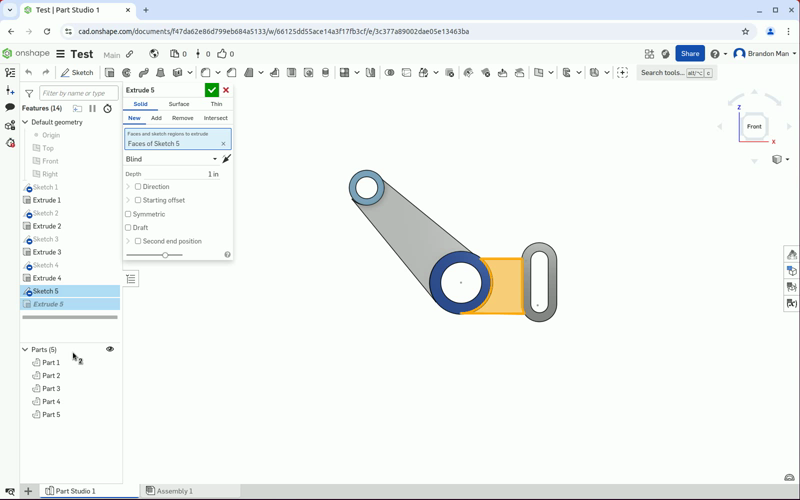
mouse_move(143, 106)
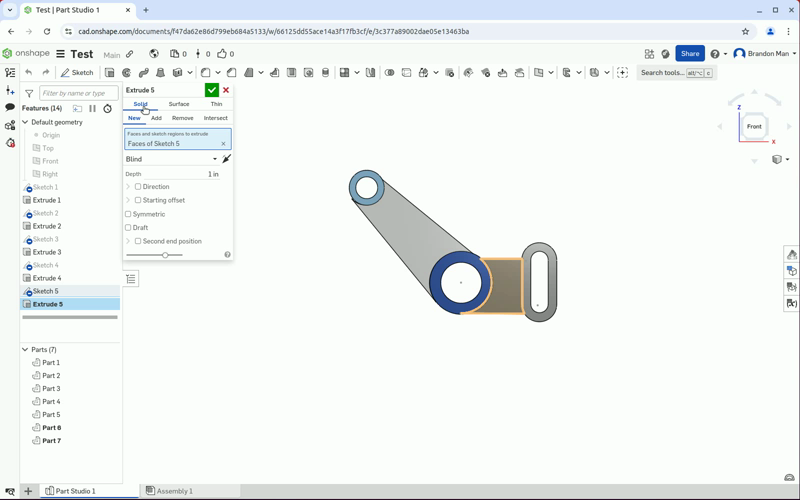
click(143, 106)
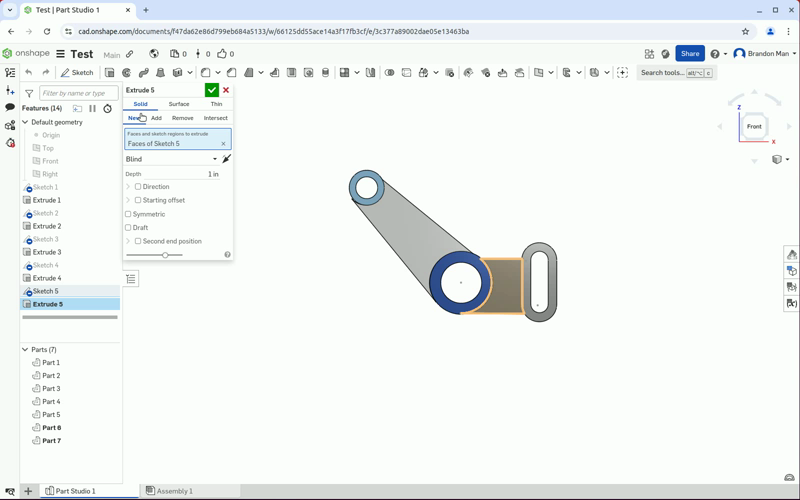
mouse_move(137, 120)
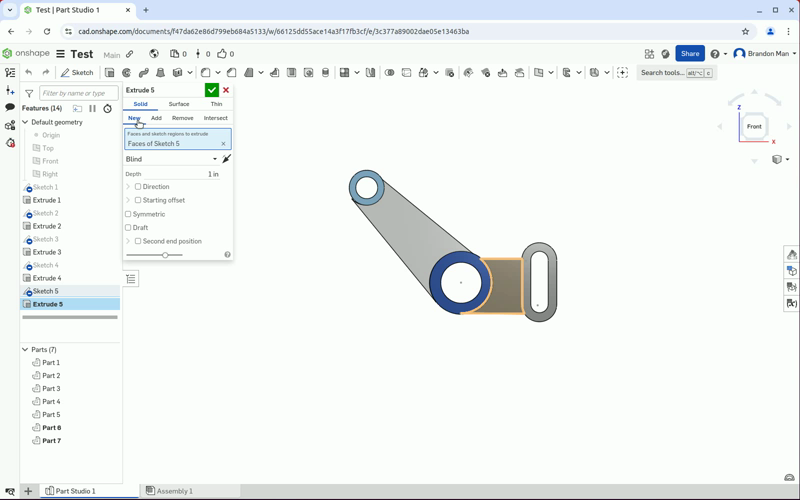
click(137, 120)
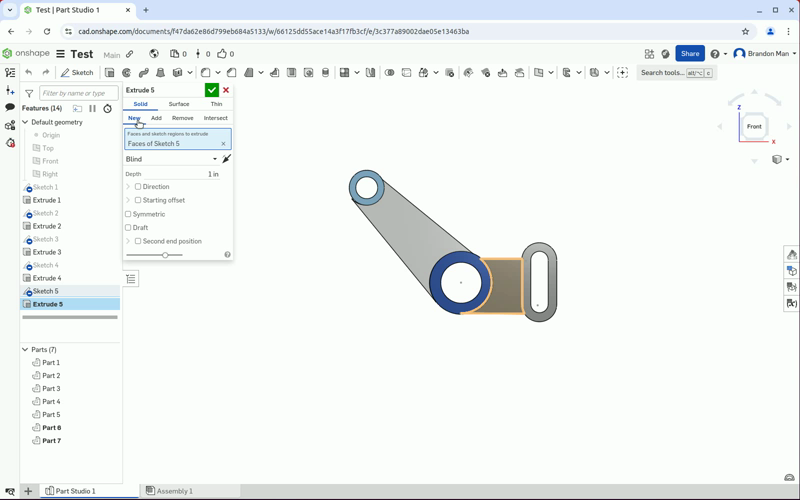
key(tab, 4)
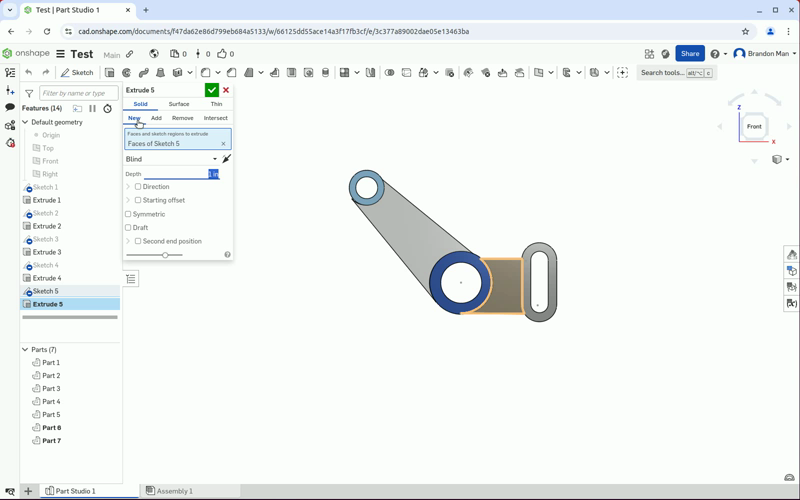
text(3.37)
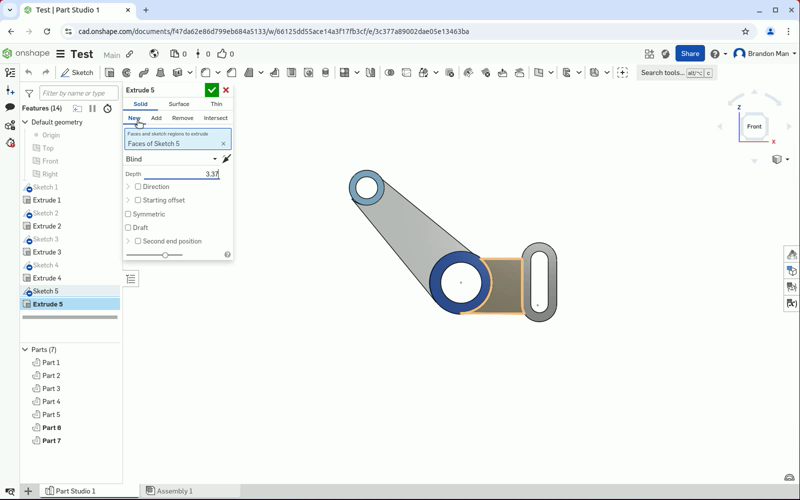
key(tab, 3)
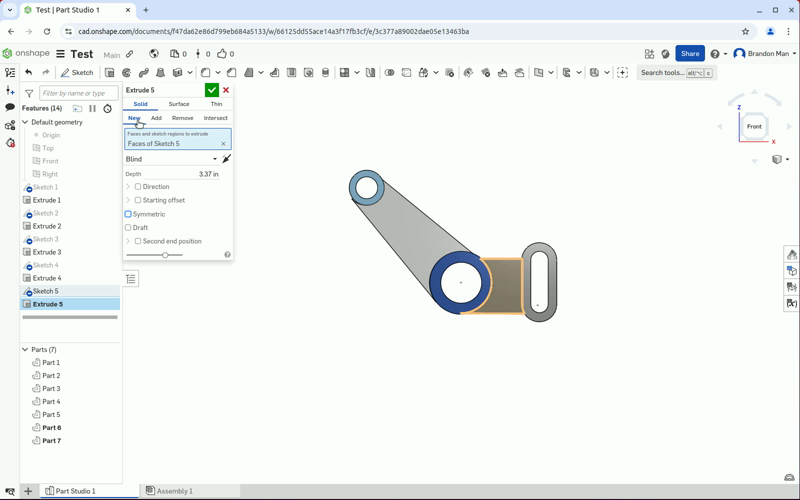
key(space)
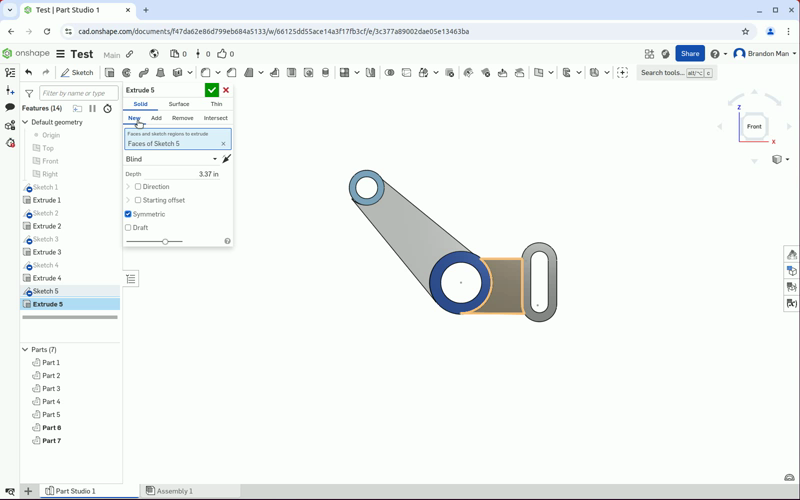
key(enter)
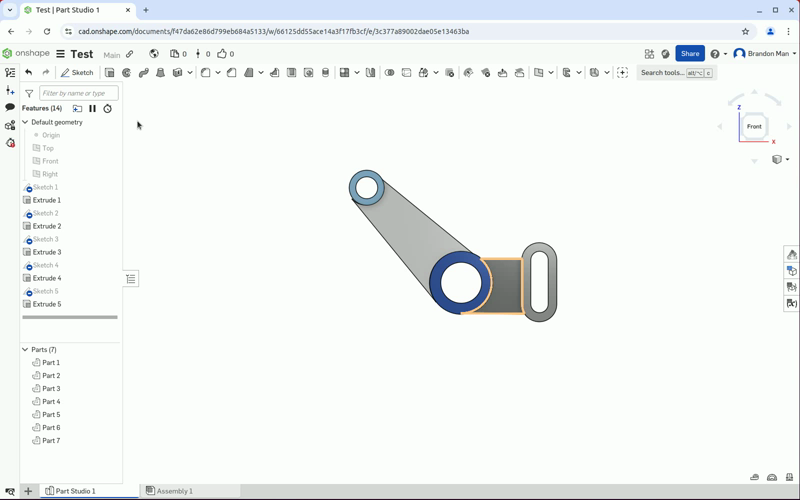
key(shift+h)
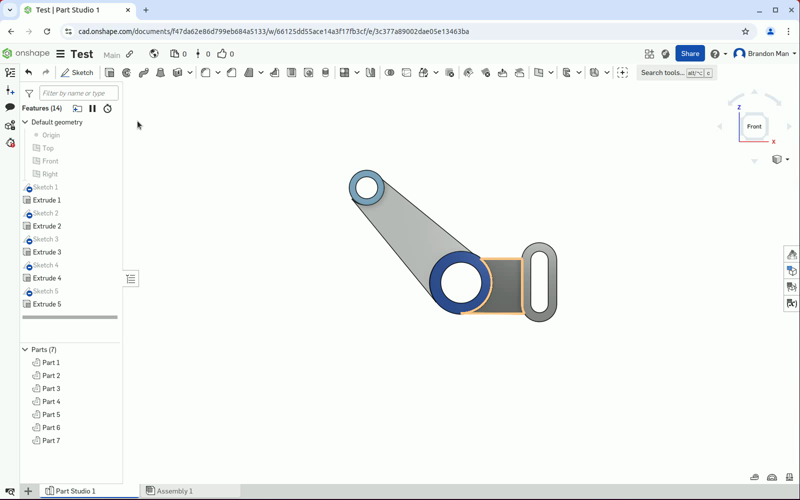
key(shift+h)
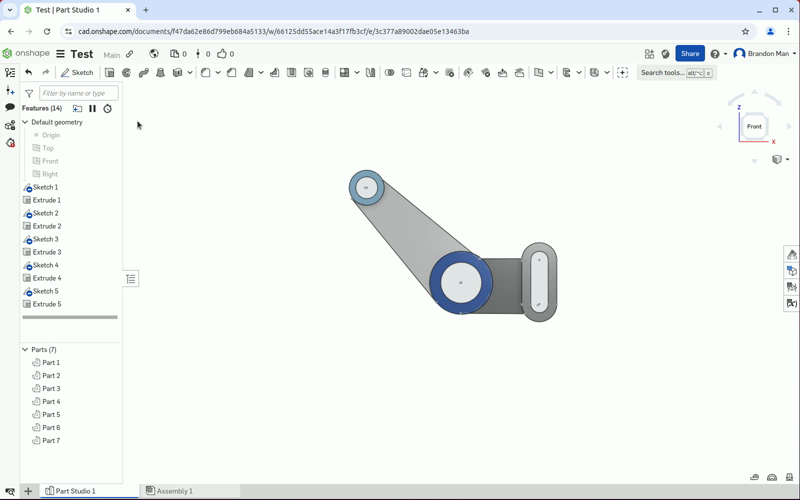
key(shift+7)
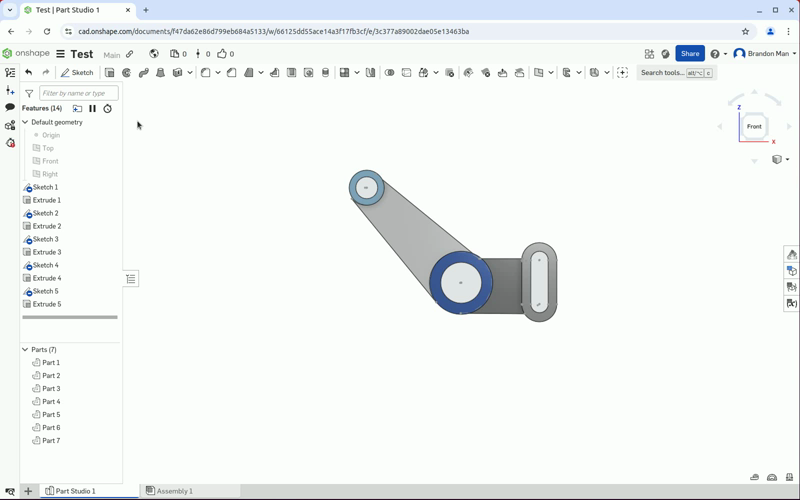
key(left, 2)
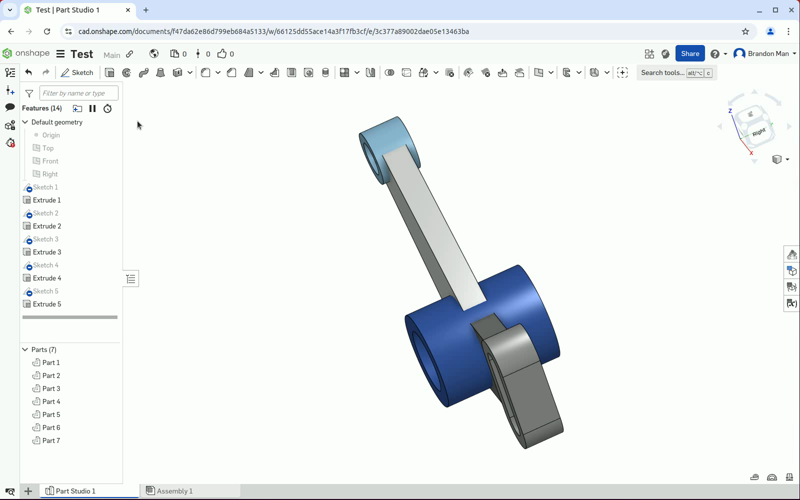
key(down, 2)
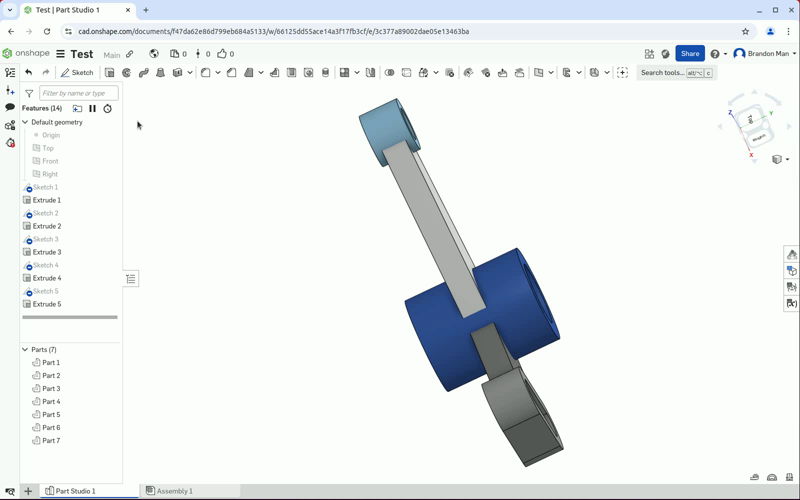
key(up, 2)
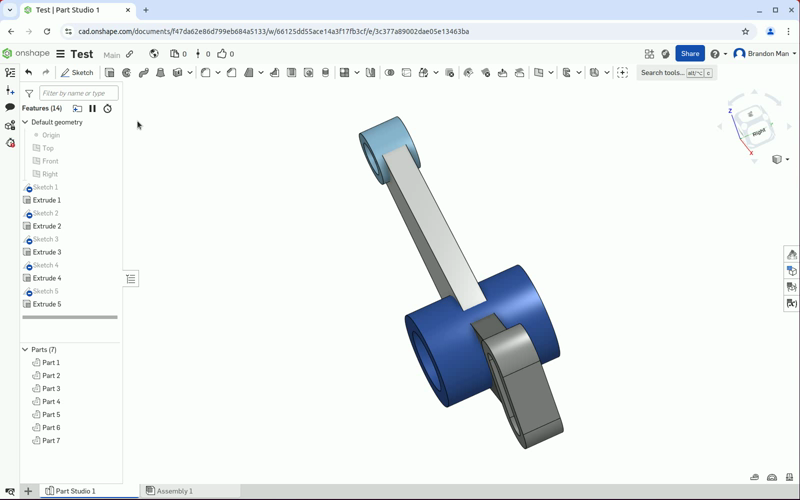
key(right, 2)
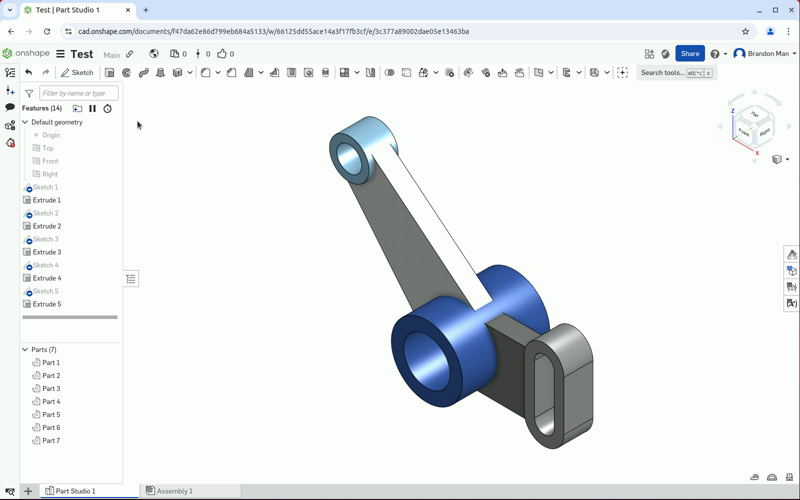
mouse_move(73, 189)
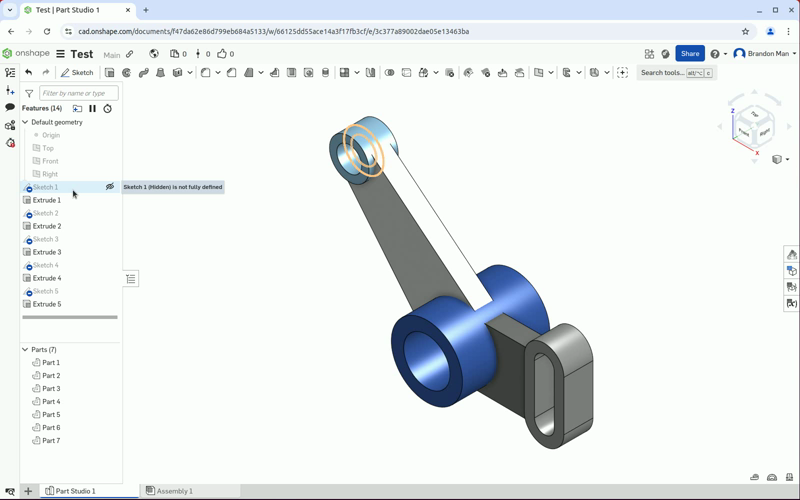
click(73, 189)